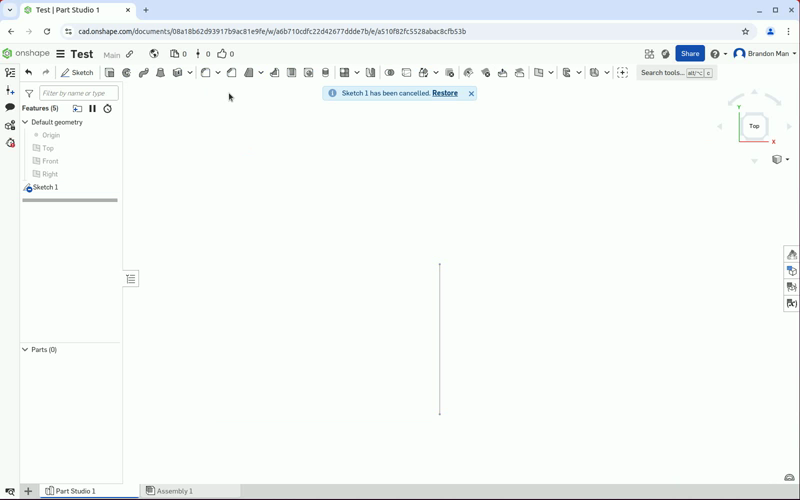
key(shift+h)
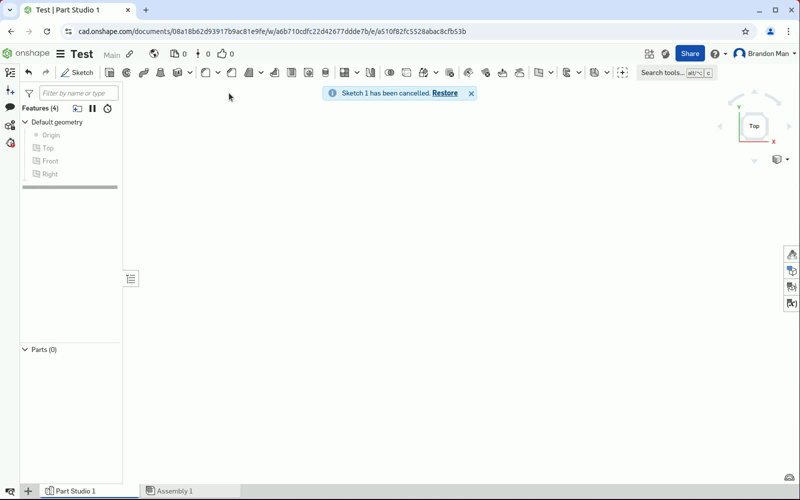
key(shift+s)
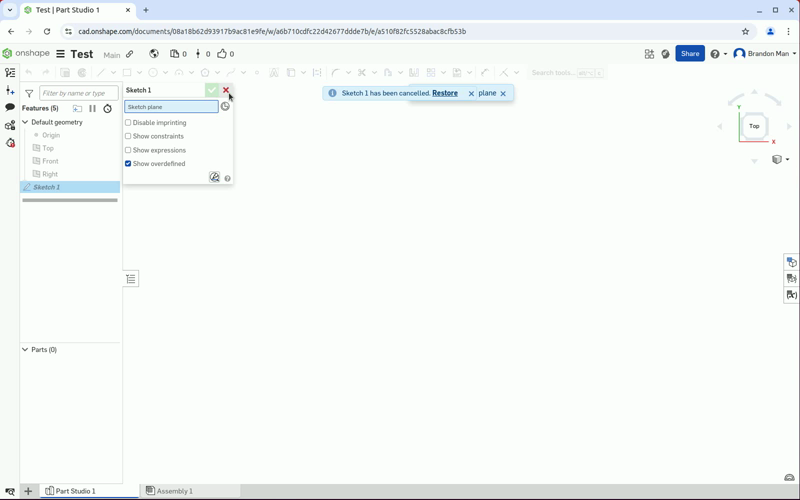
mouse_move(73, 150)
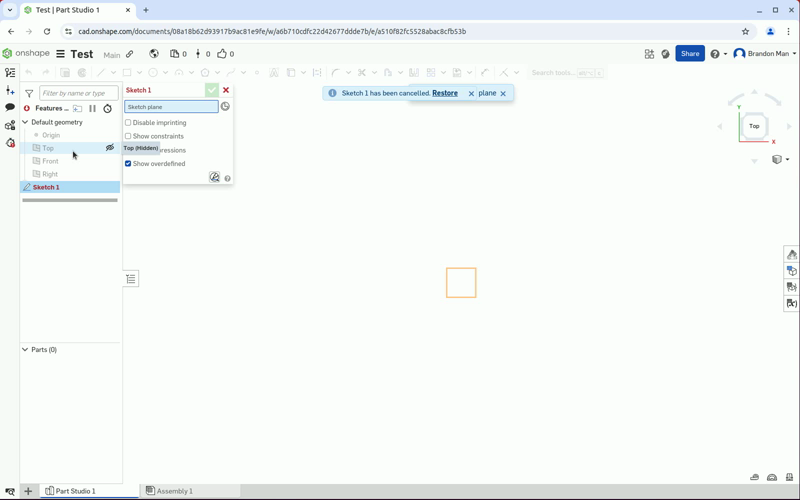
click(73, 150)
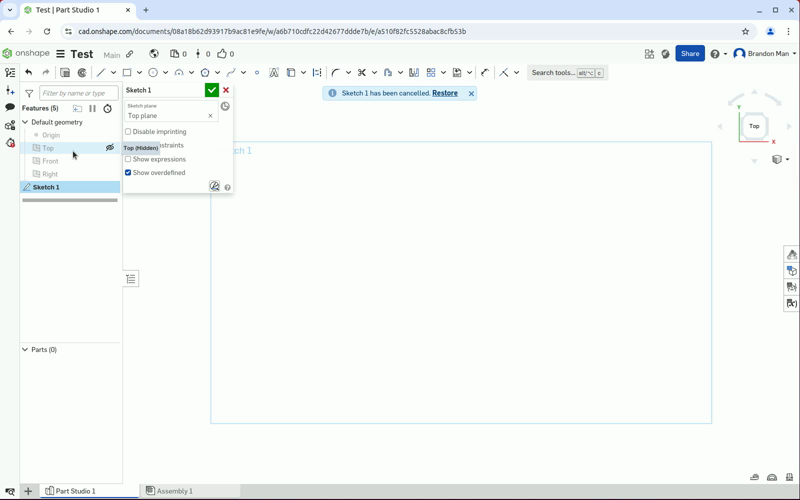
mouse_move(73, 352)
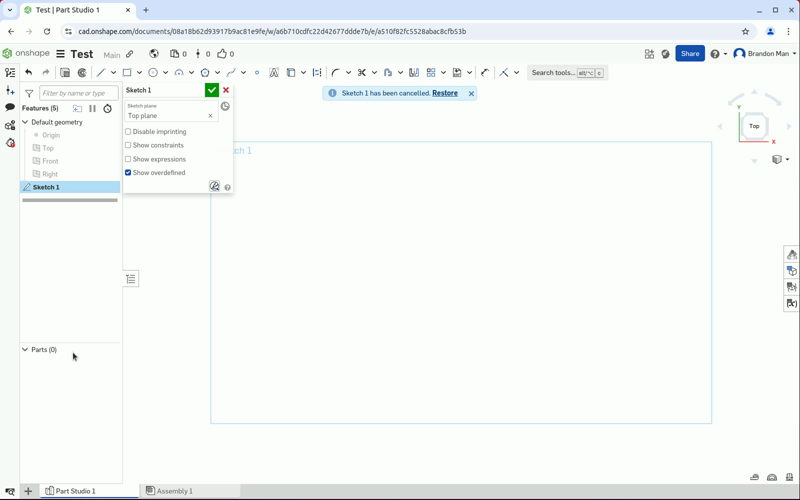
key(y)
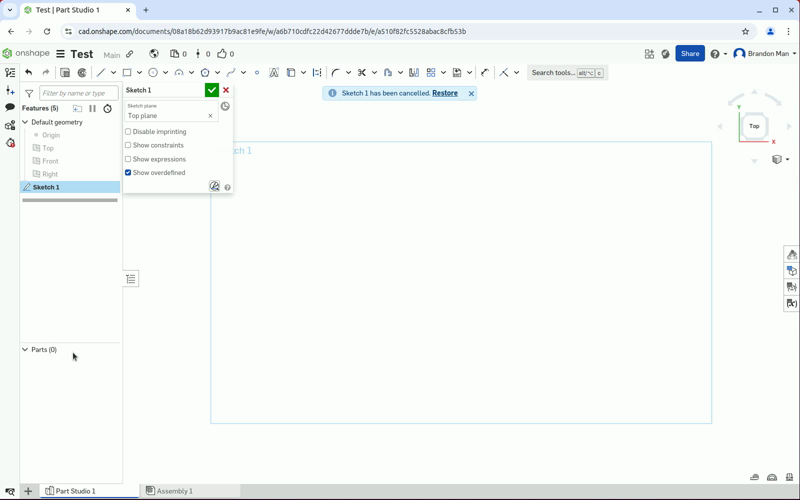
key(l)
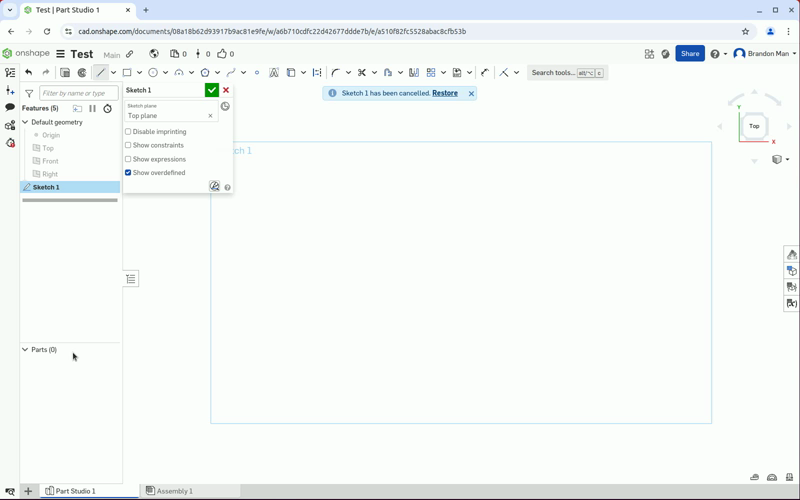
key_down(shift)
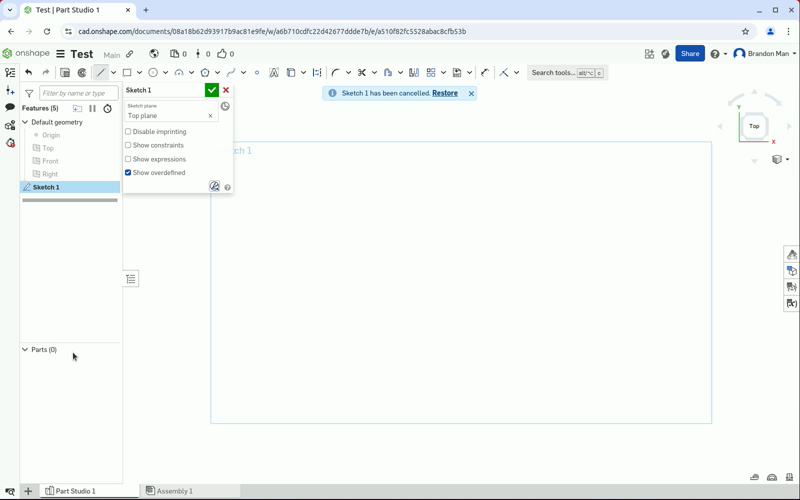
mouse_move(348, 389)
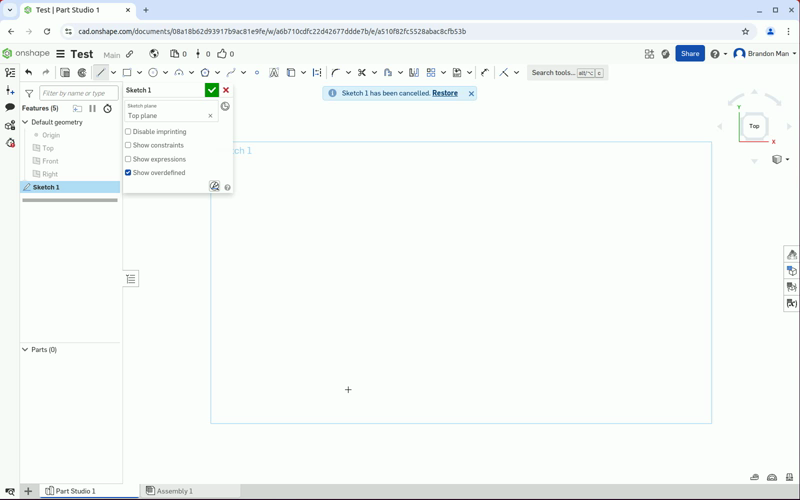
click(348, 389)
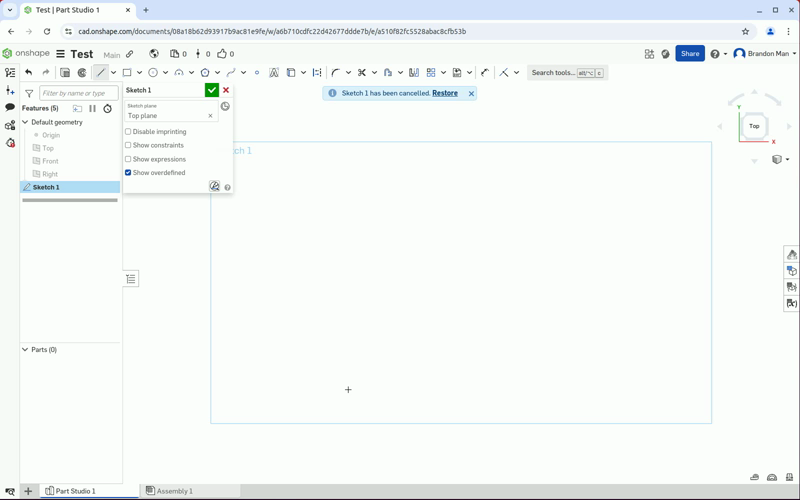
key_up(shift)
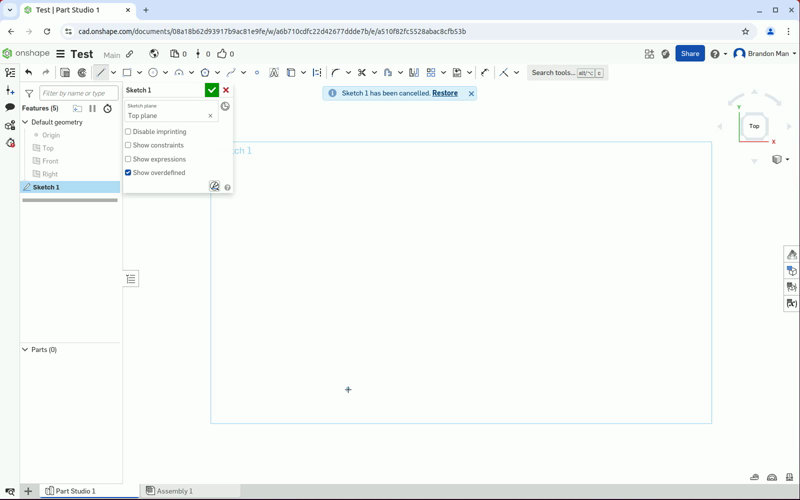
key_down(shift)
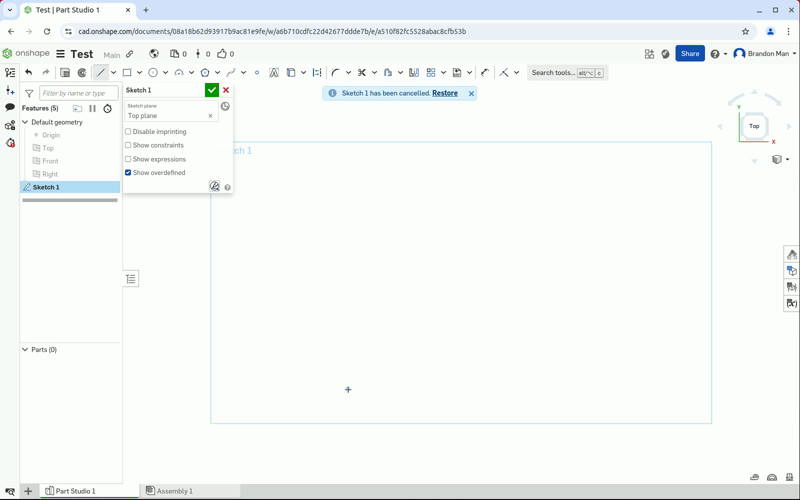
mouse_move(566, 389)
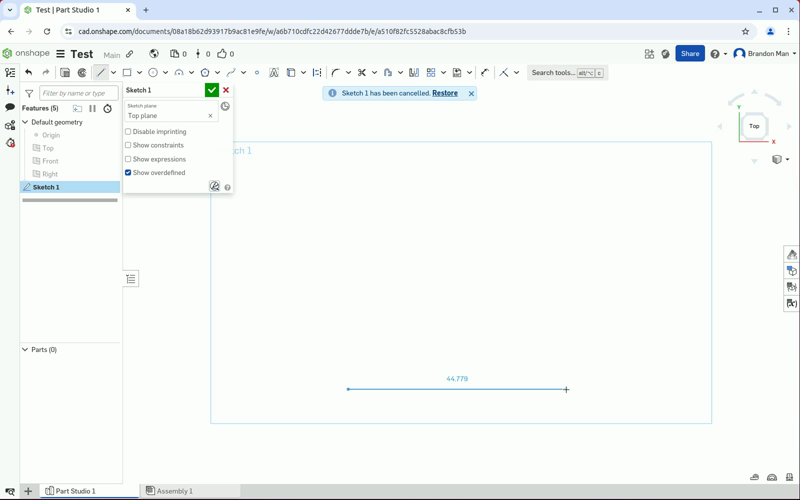
click(566, 389)
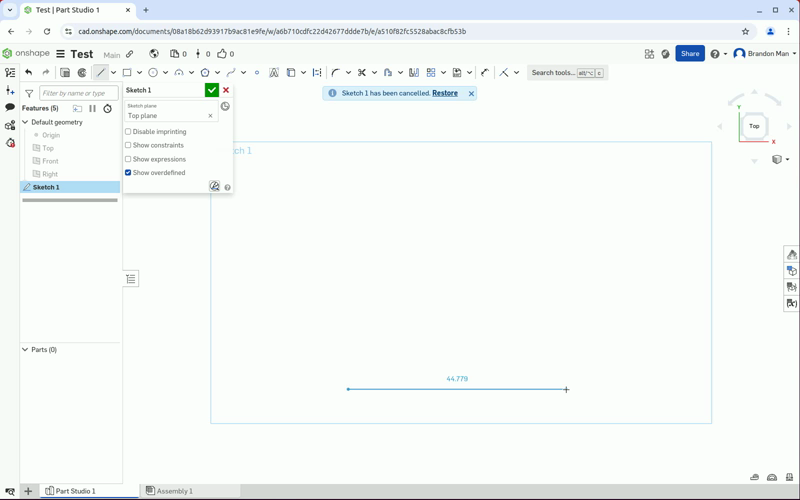
key_up(shift)
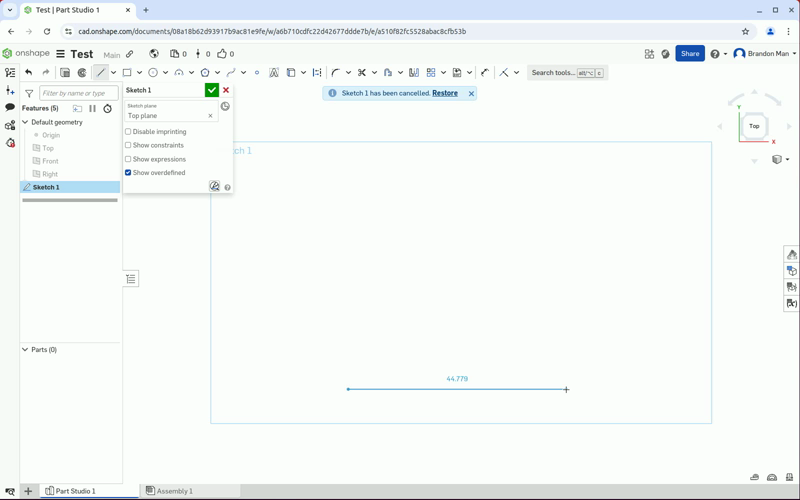
key_down(shift)
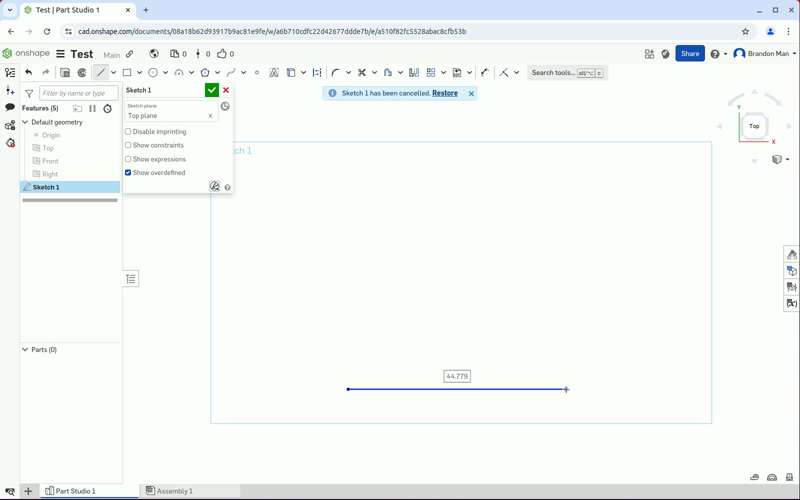
mouse_move(566, 171)
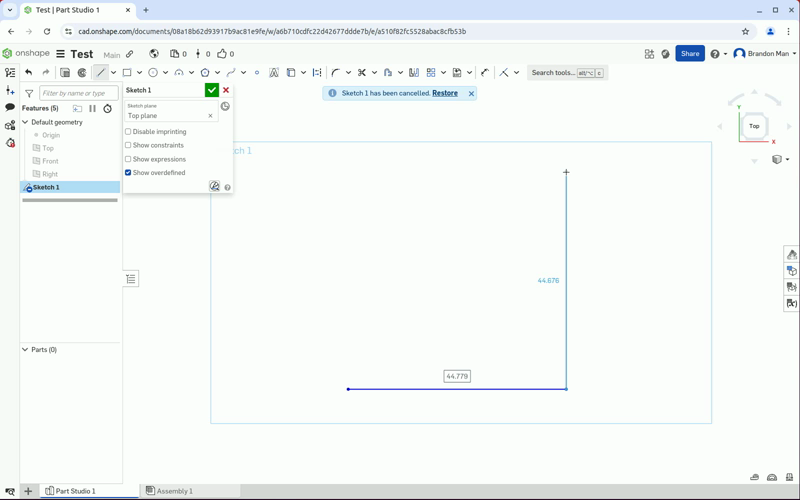
click(566, 171)
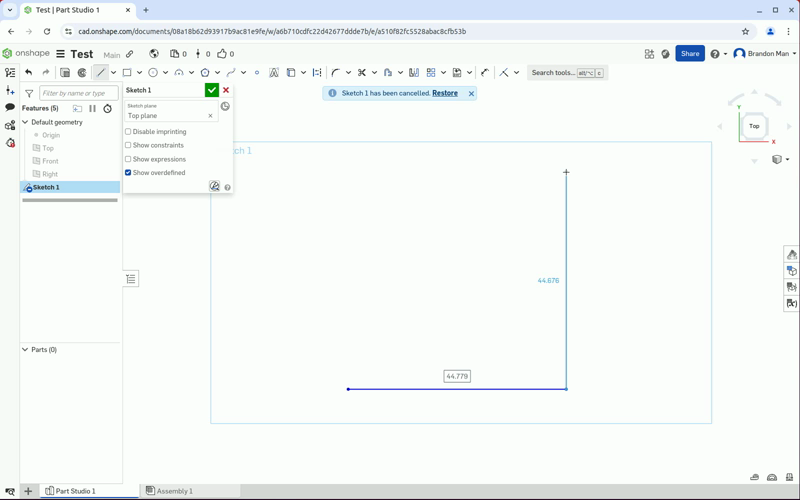
key_up(shift)
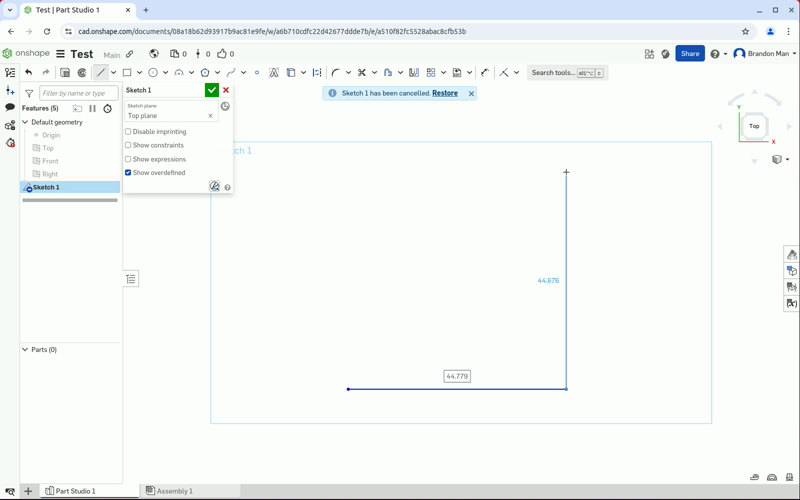
key_down(shift)
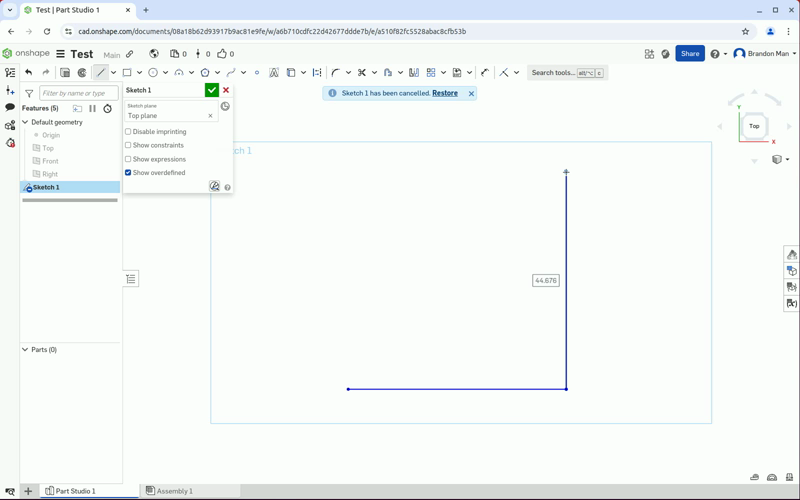
mouse_move(348, 171)
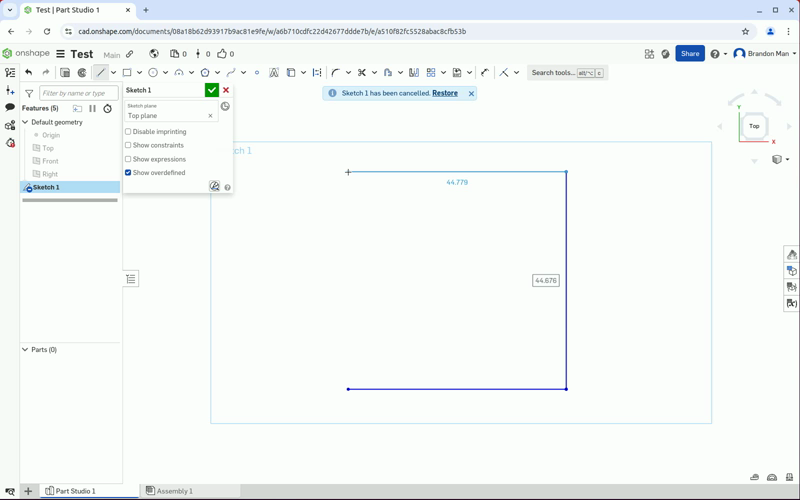
click(348, 171)
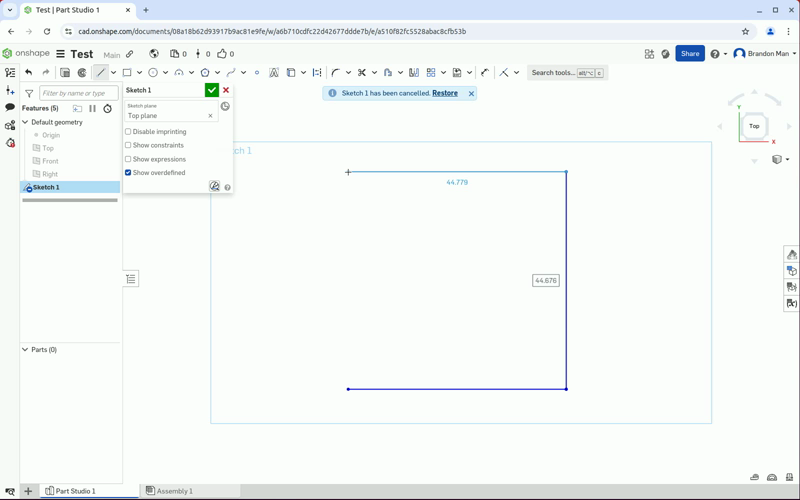
key_up(shift)
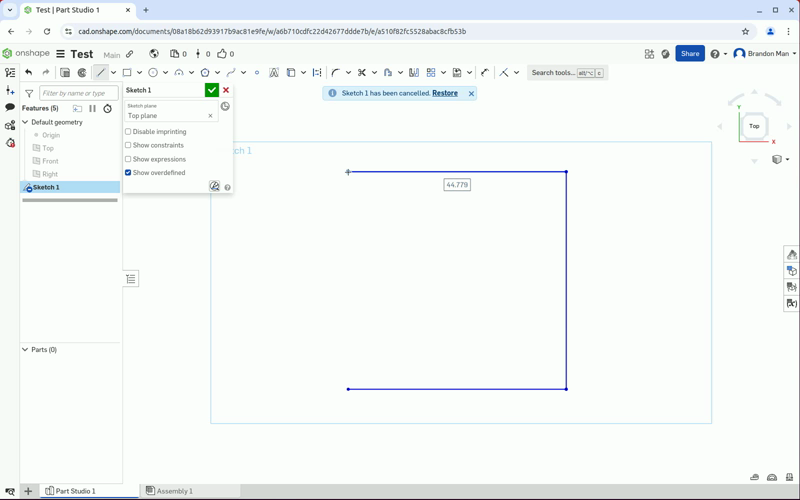
key_down(shift)
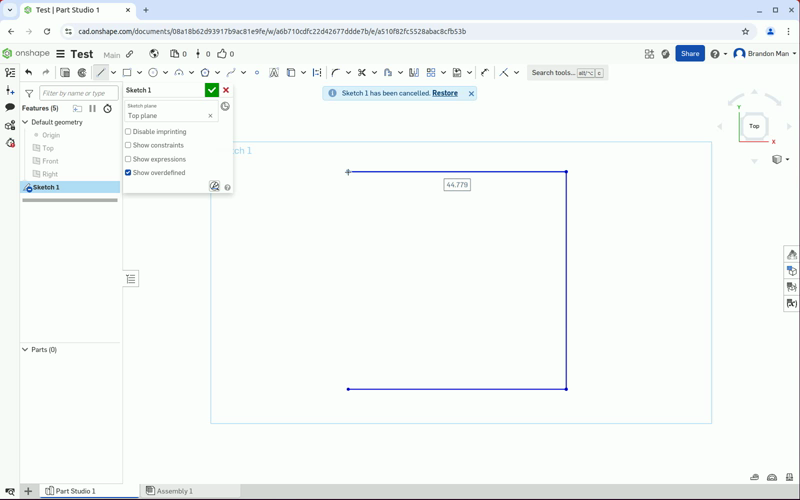
mouse_move(348, 389)
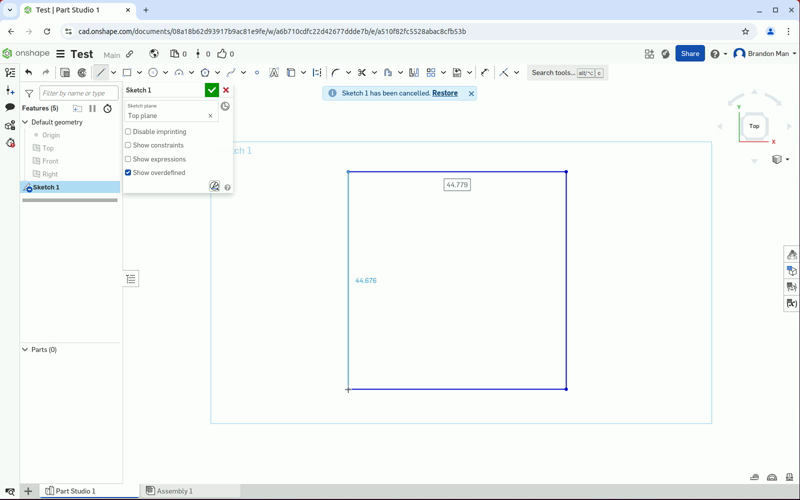
key_up(shift)
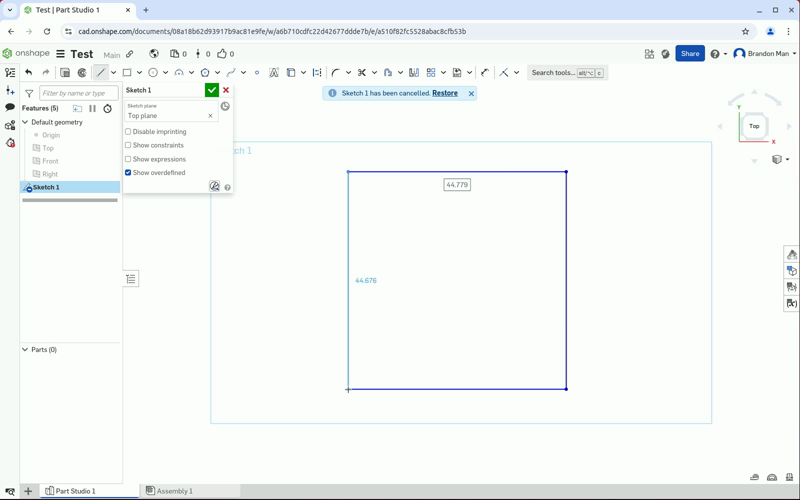
click(348, 389)
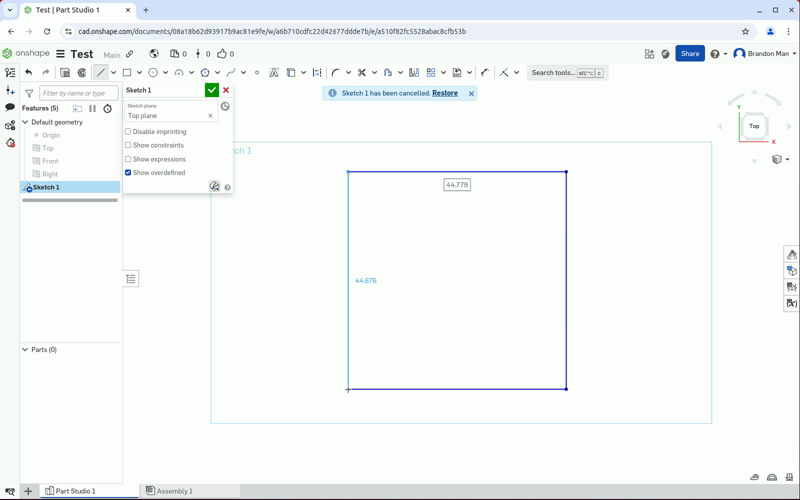
key(esc)
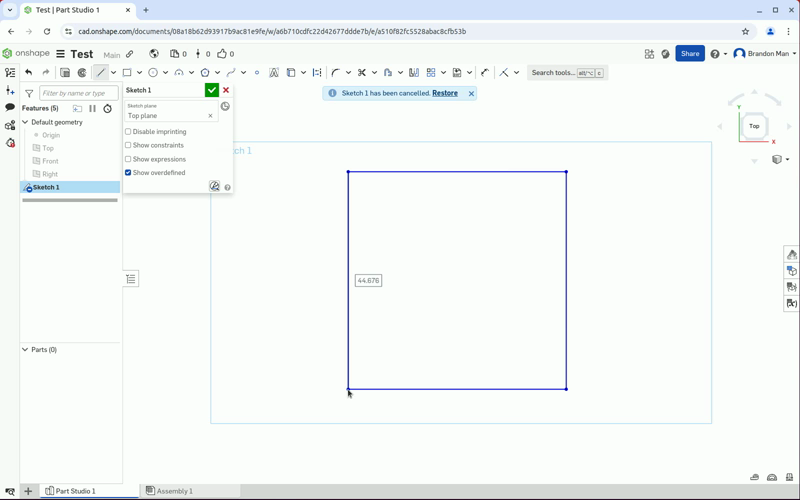
key(l)
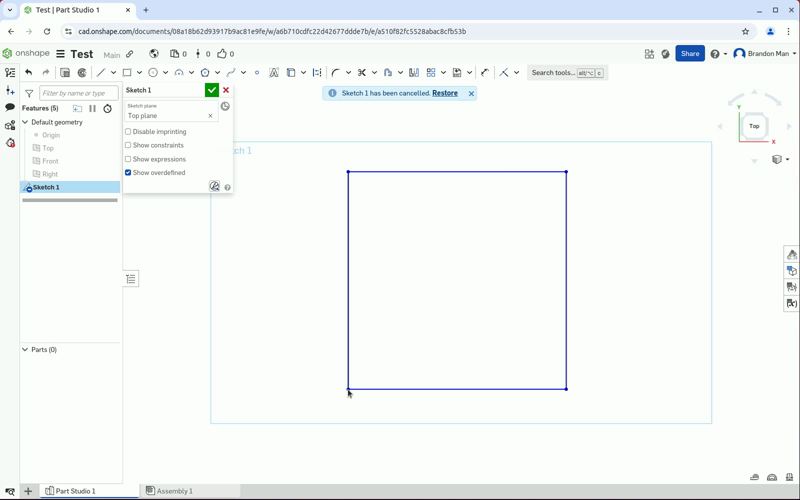
key_down(shift)
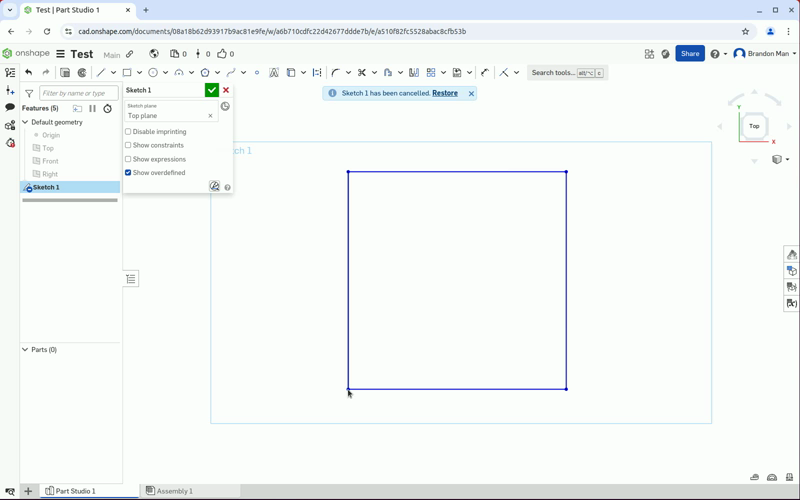
mouse_move(357, 378)
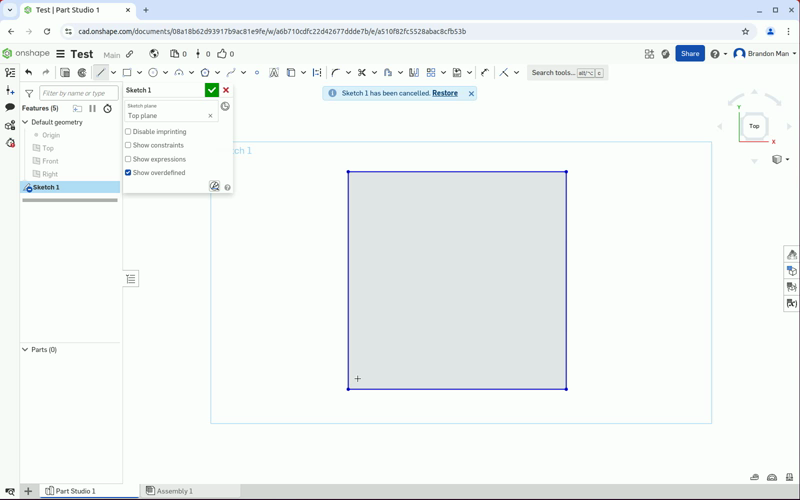
click(357, 378)
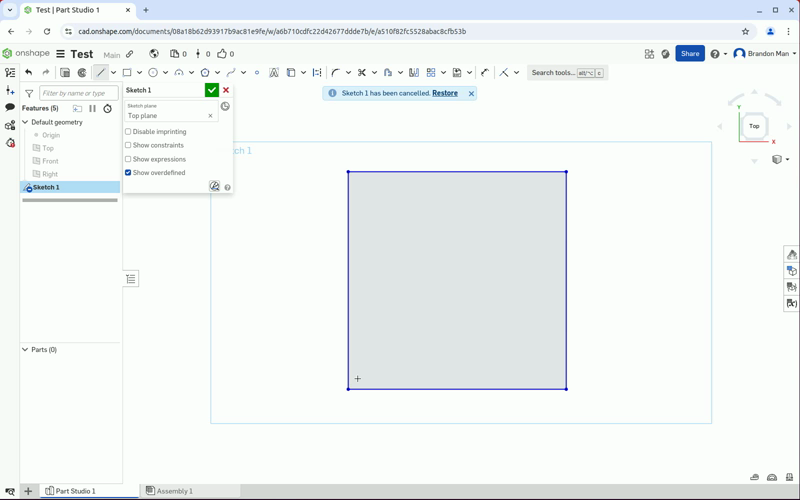
key_up(shift)
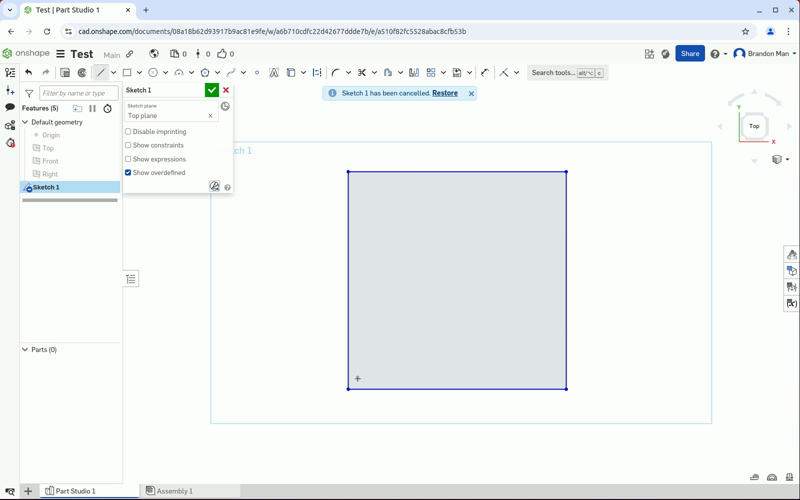
key_down(shift)
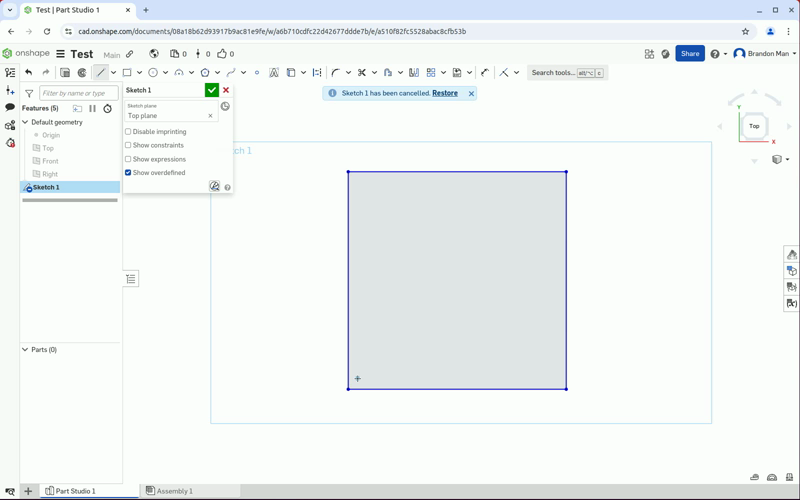
mouse_move(557, 378)
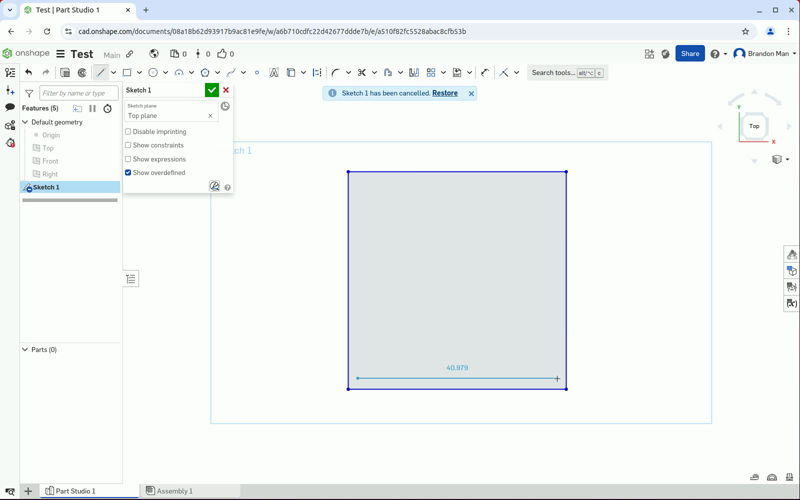
click(557, 378)
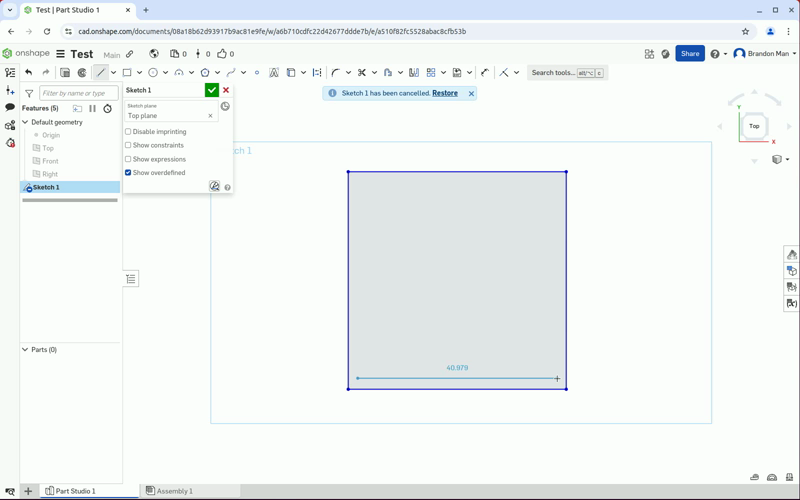
key_up(shift)
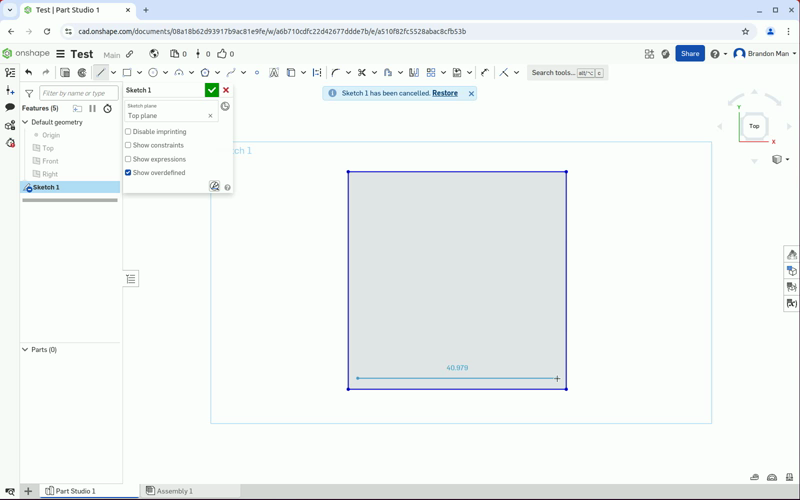
key_down(shift)
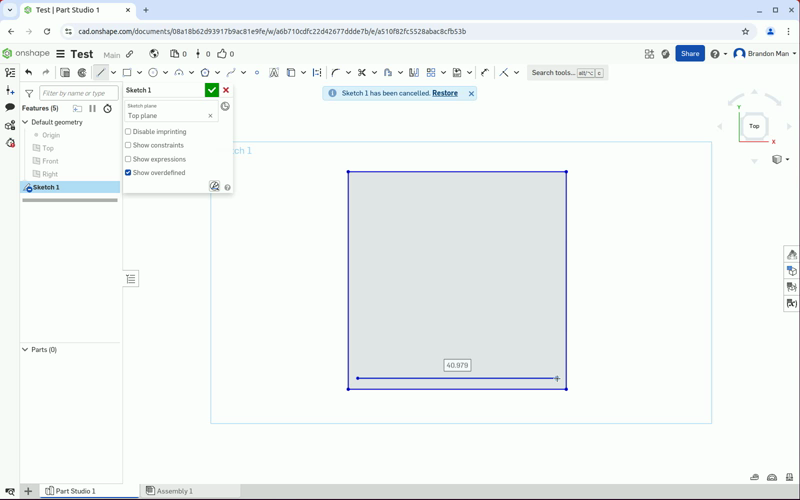
mouse_move(557, 180)
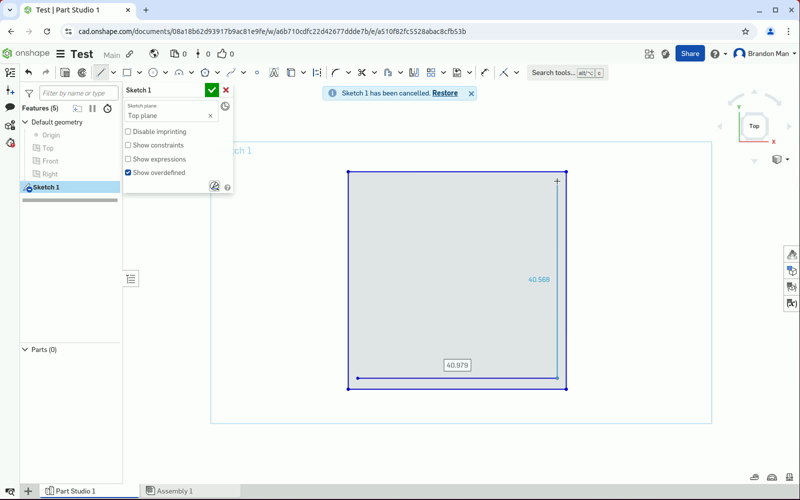
click(557, 180)
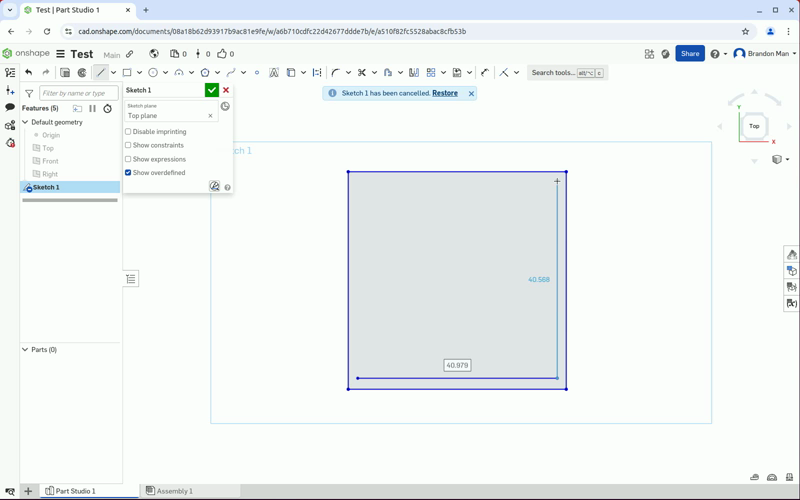
key_up(shift)
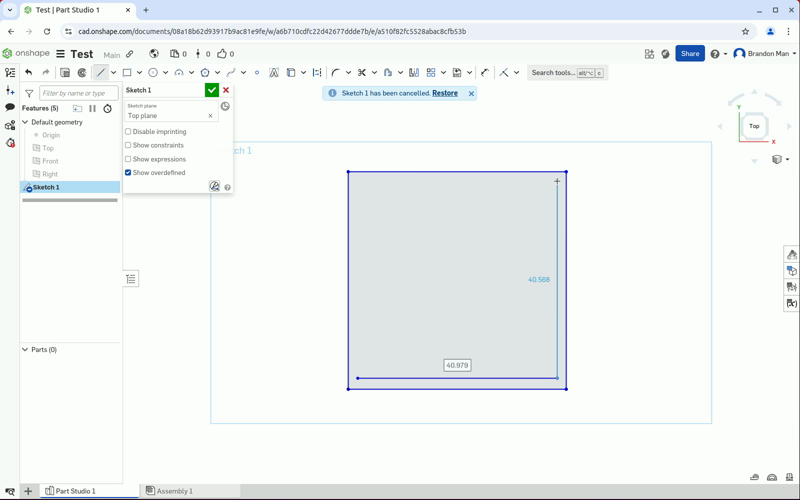
key_down(shift)
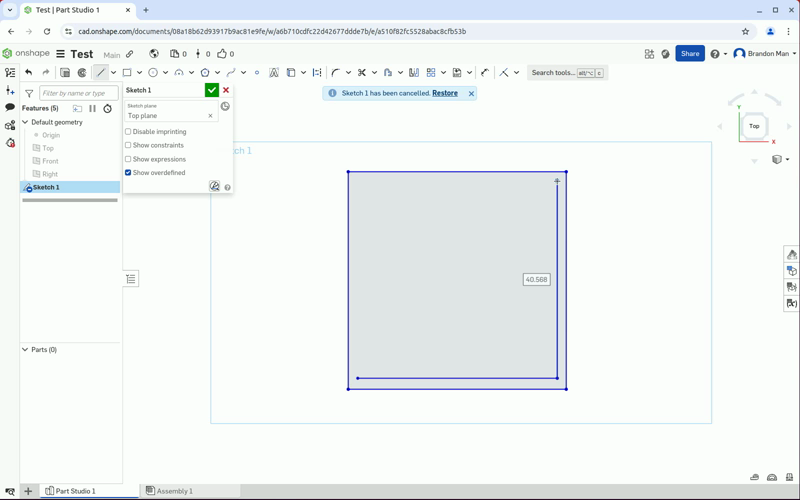
mouse_move(357, 180)
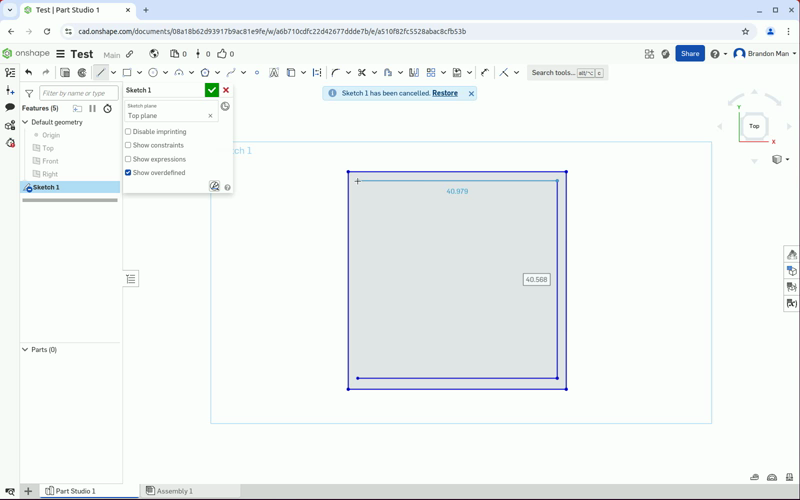
click(357, 180)
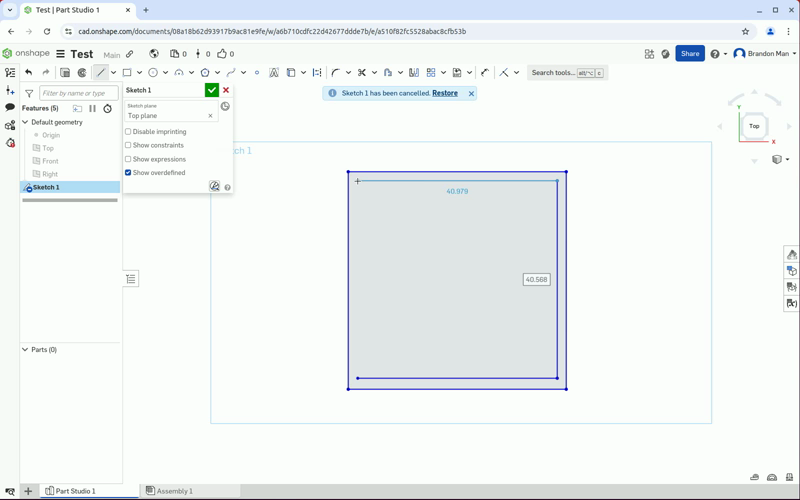
key_up(shift)
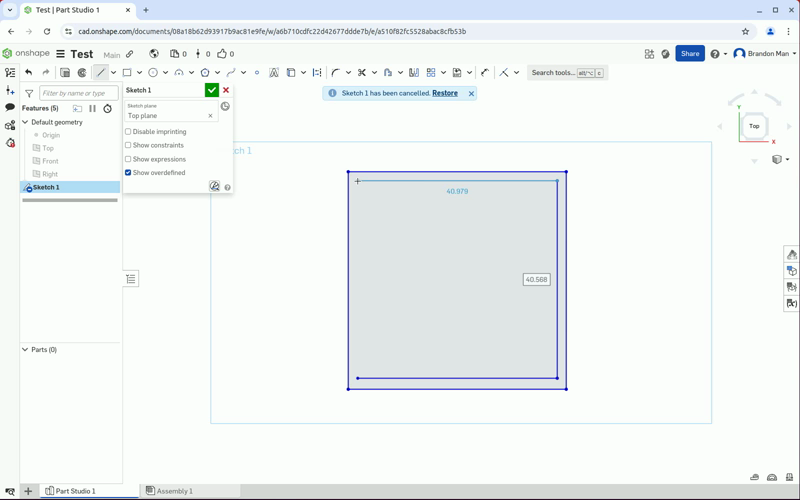
key_down(shift)
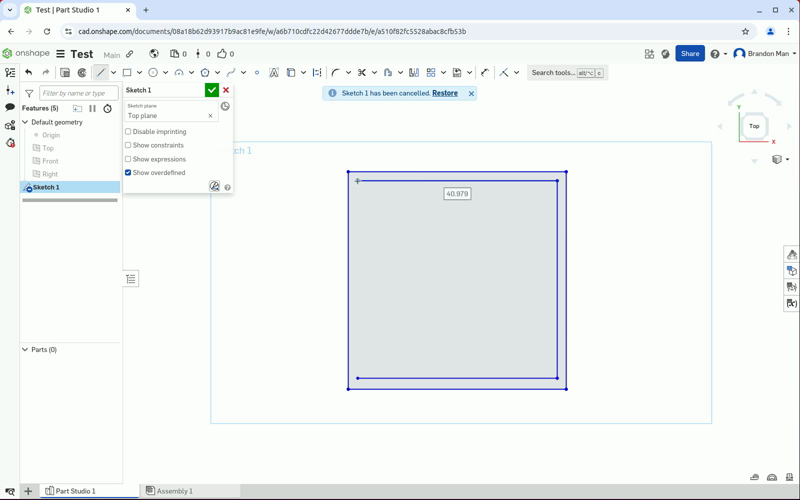
mouse_move(357, 378)
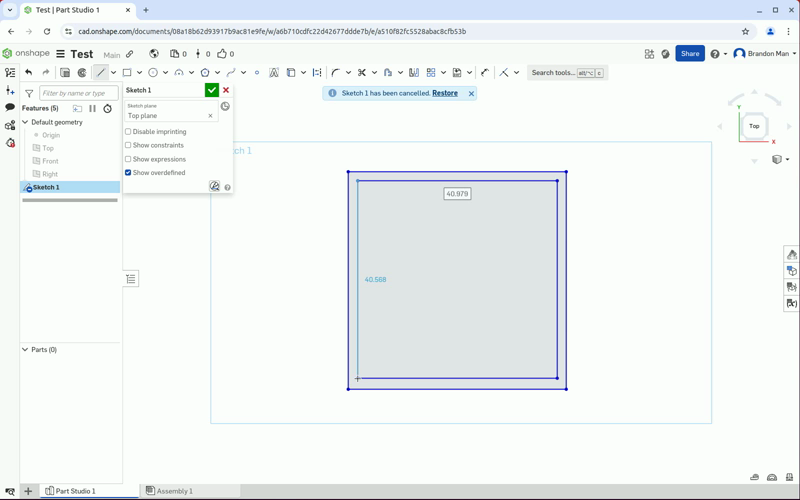
key_up(shift)
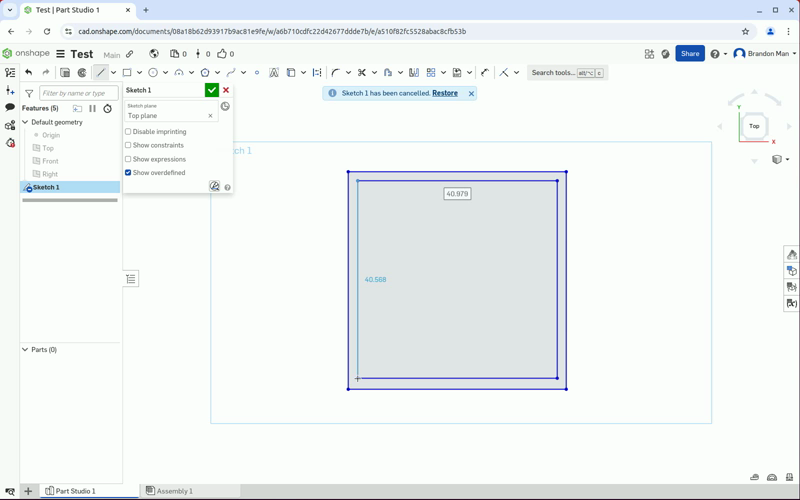
click(357, 378)
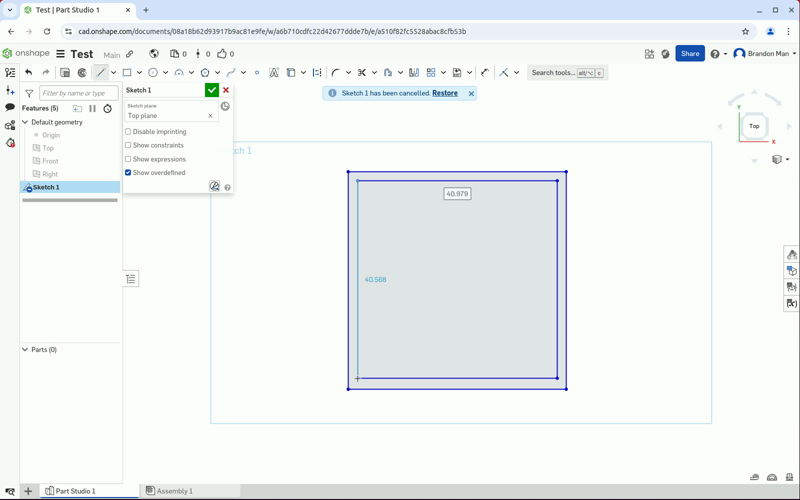
key(esc)
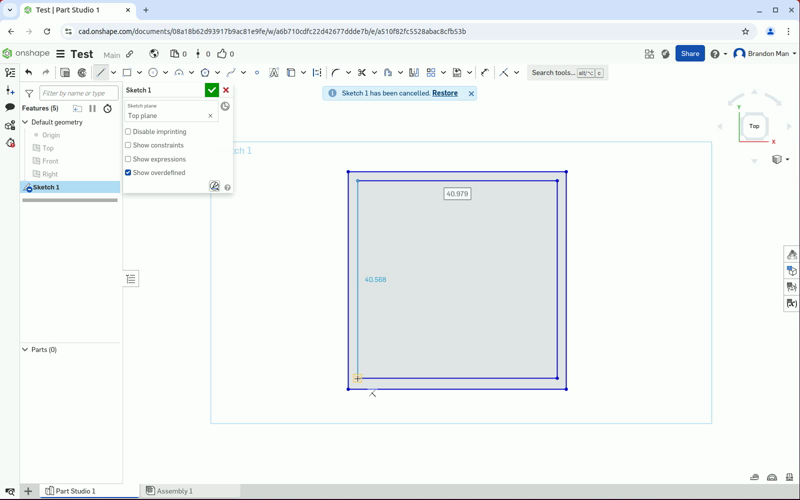
mouse_move(354, 383)
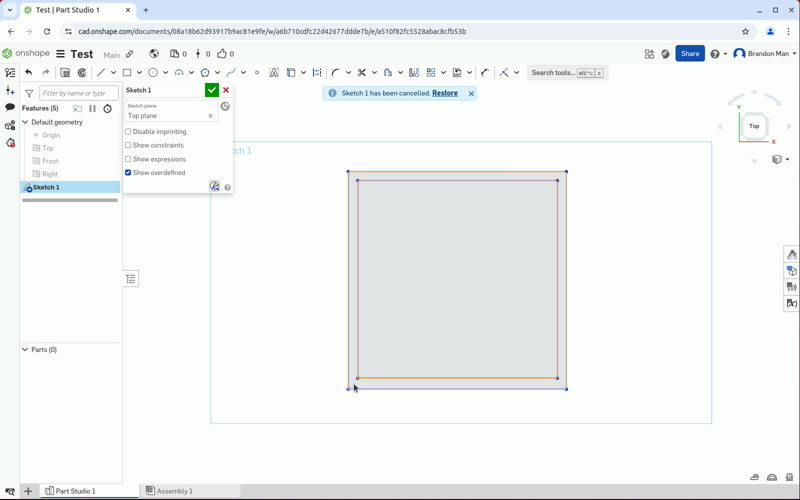
click(354, 383)
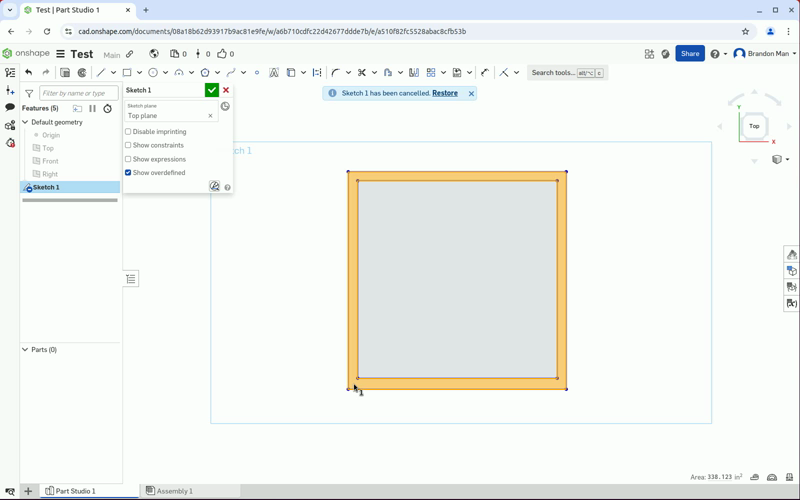
mouse_move(73, 352)
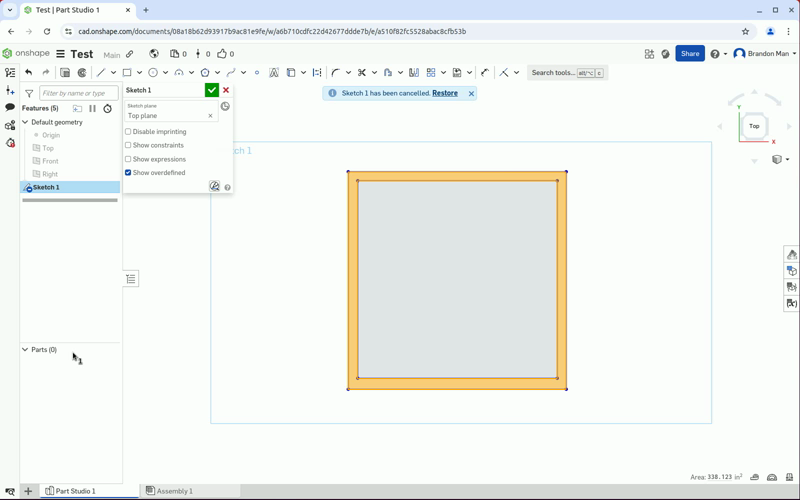
key(shift+y)
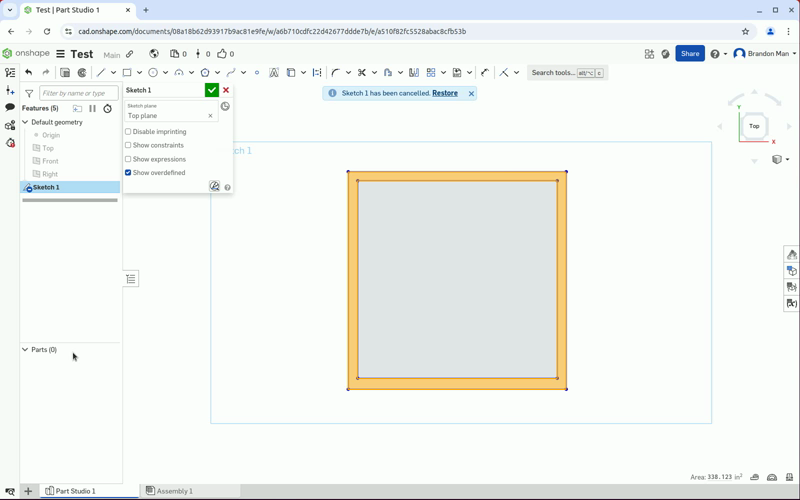
key(shift+e)
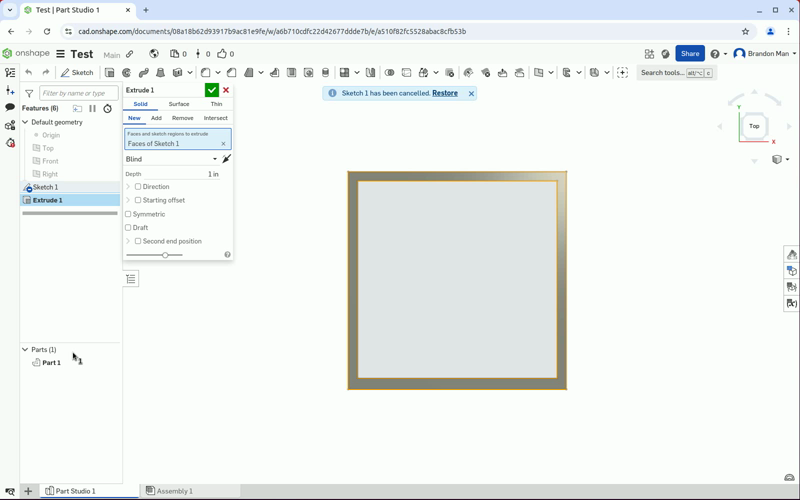
mouse_move(143, 106)
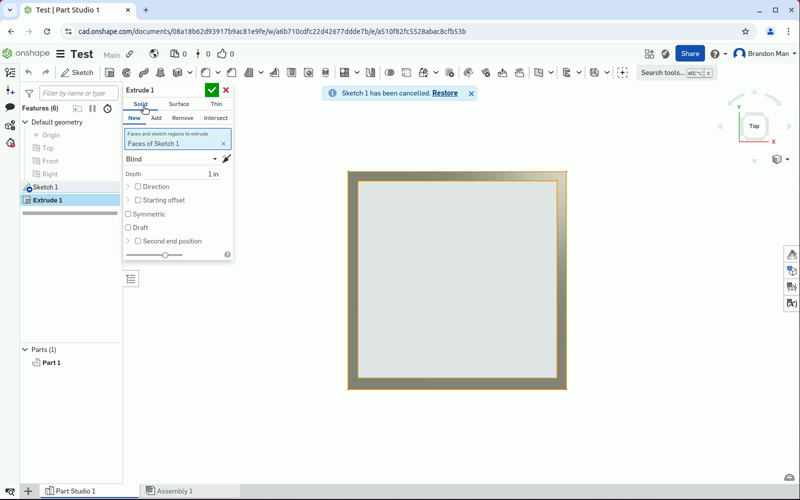
click(143, 106)
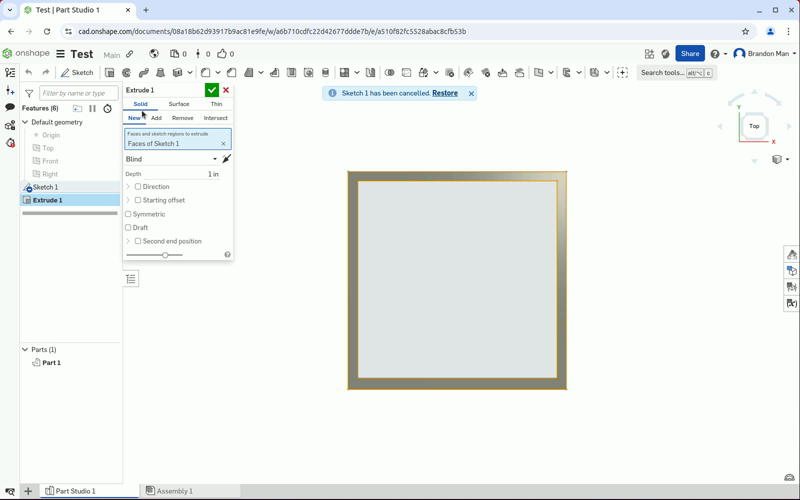
mouse_move(137, 120)
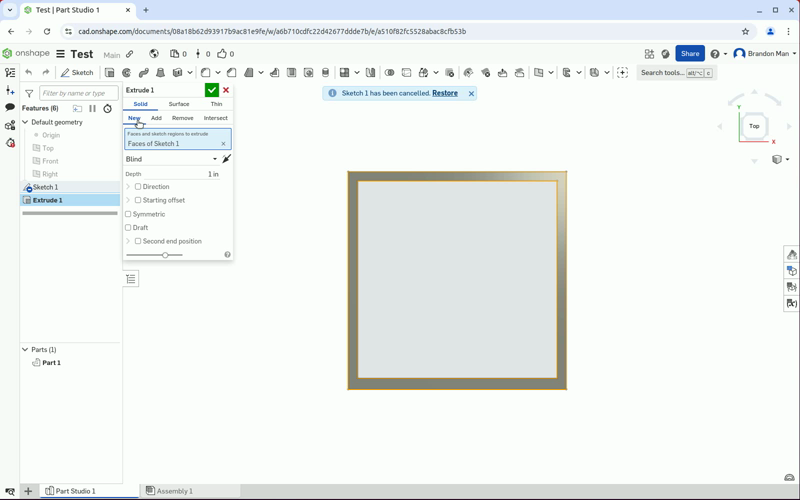
click(137, 120)
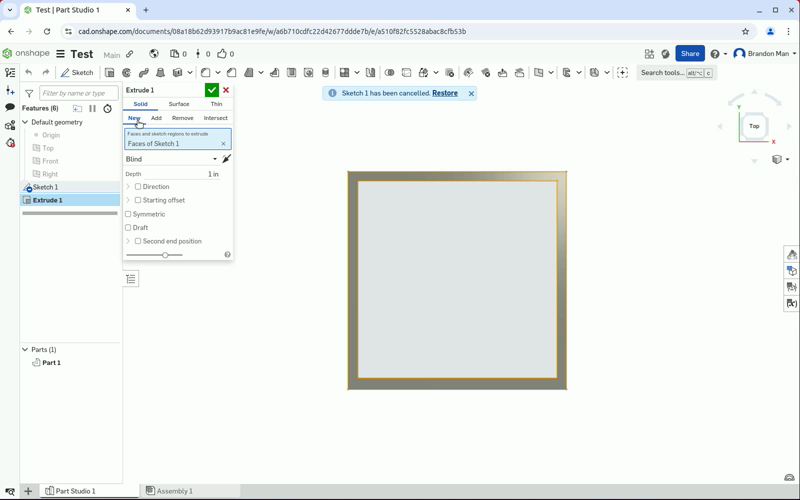
key(tab, 4)
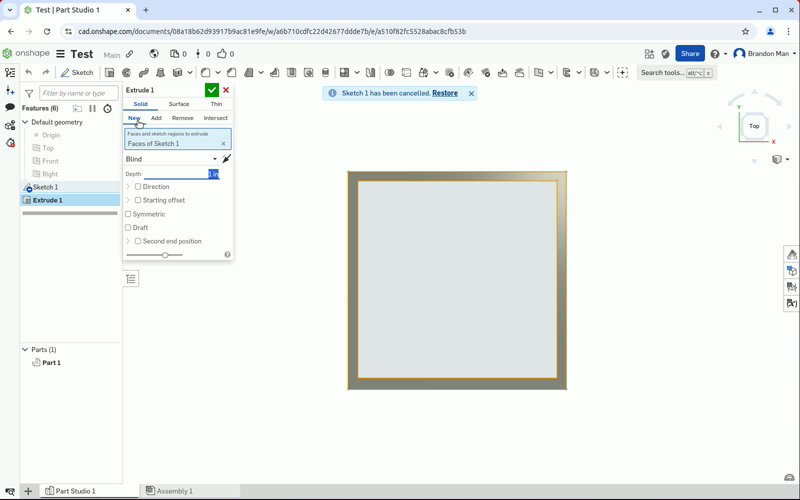
text(0.963)
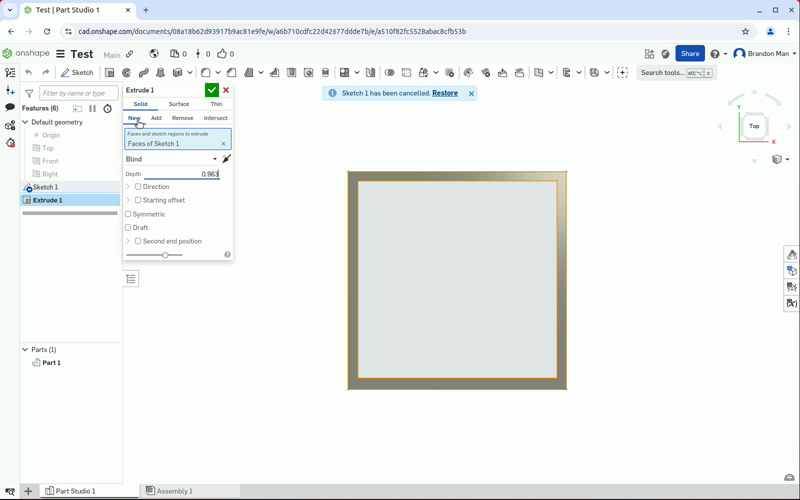
key(enter)
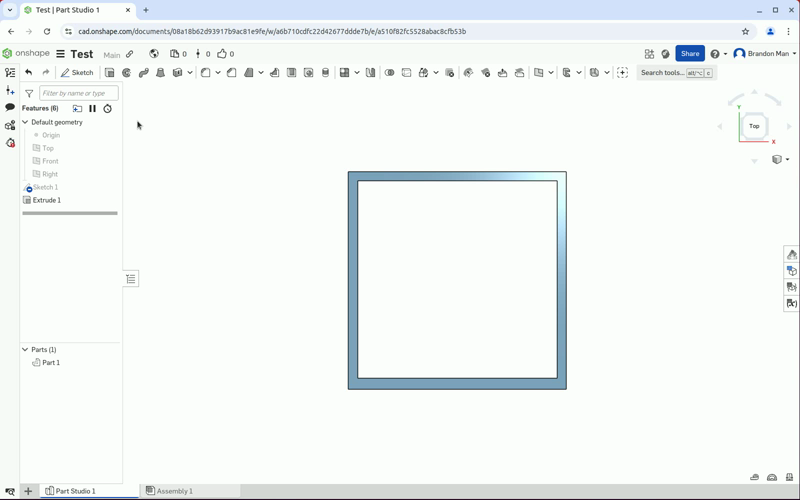
key(shift+h)
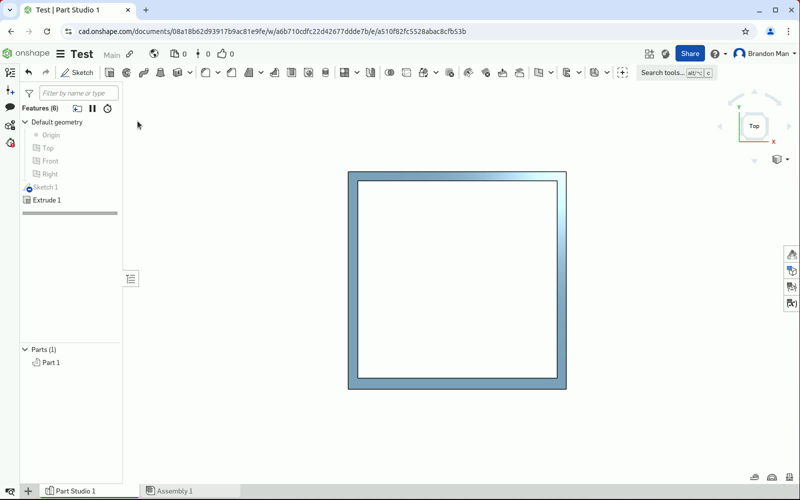
key(shift+h)
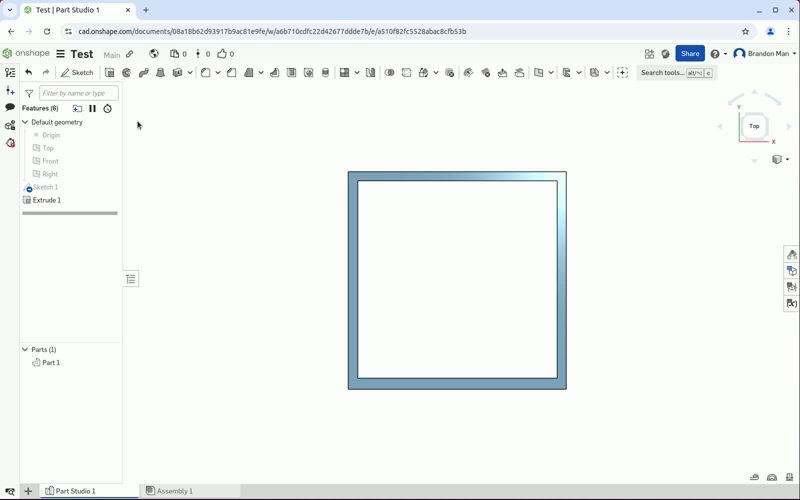
mouse_move(73, 189)
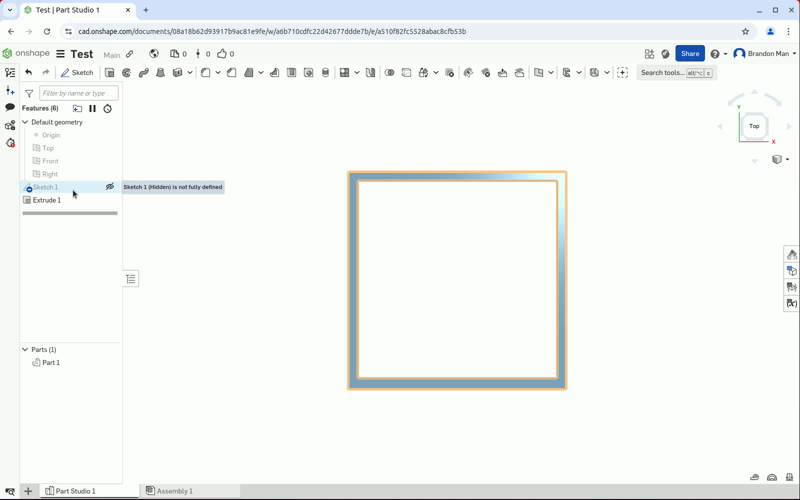
click(73, 189)
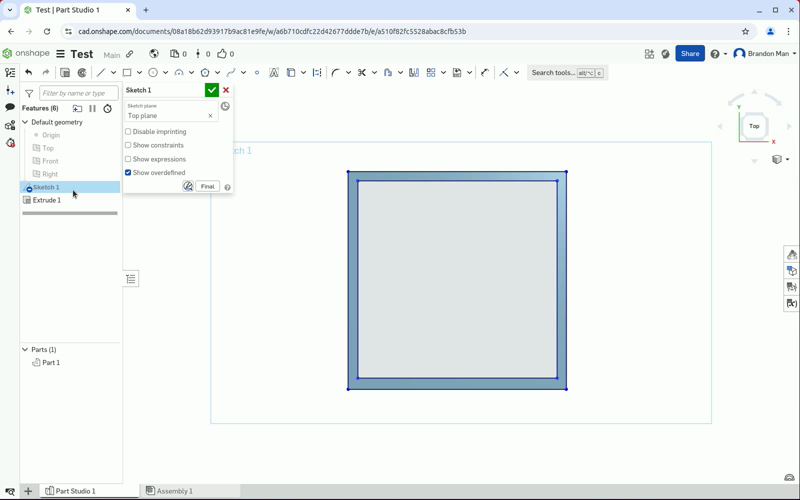
mouse_move(229, 92)
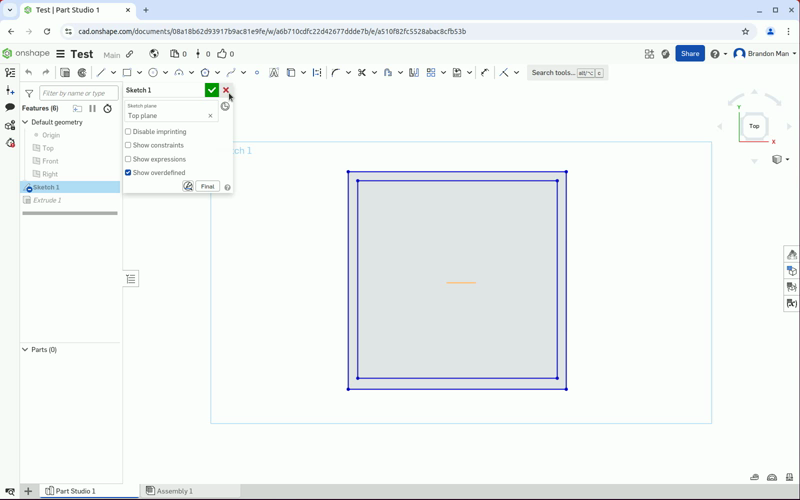
click(229, 92)
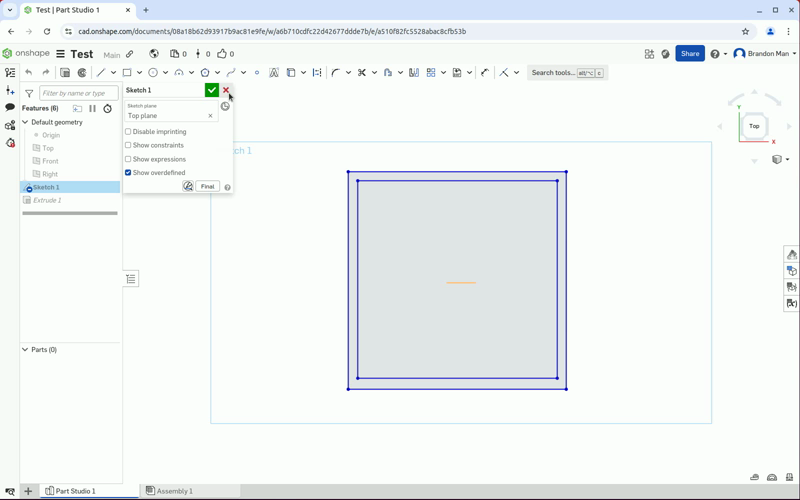
key(shift+s)
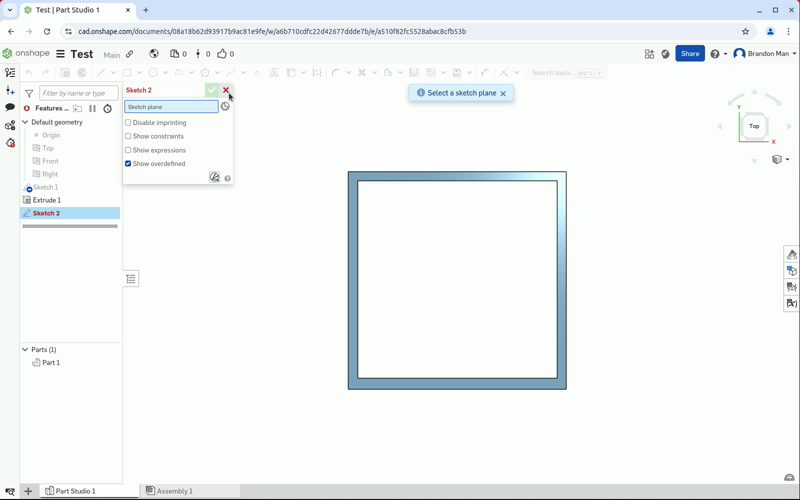
mouse_move(73, 150)
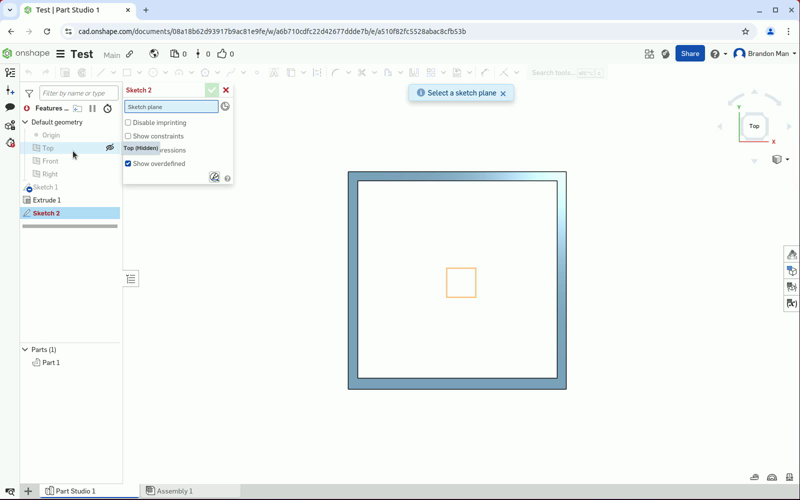
click(73, 150)
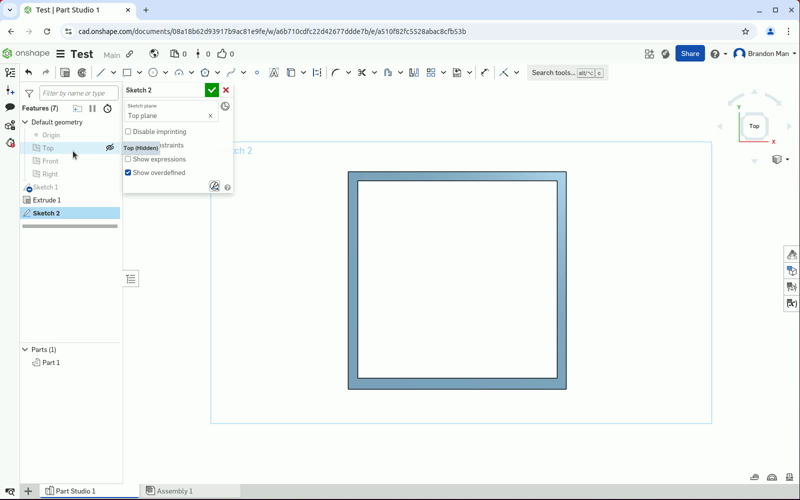
mouse_move(73, 352)
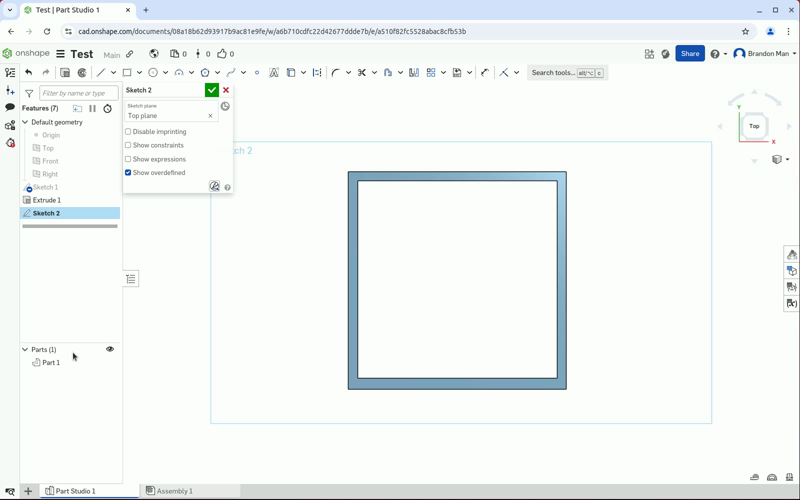
key(y)
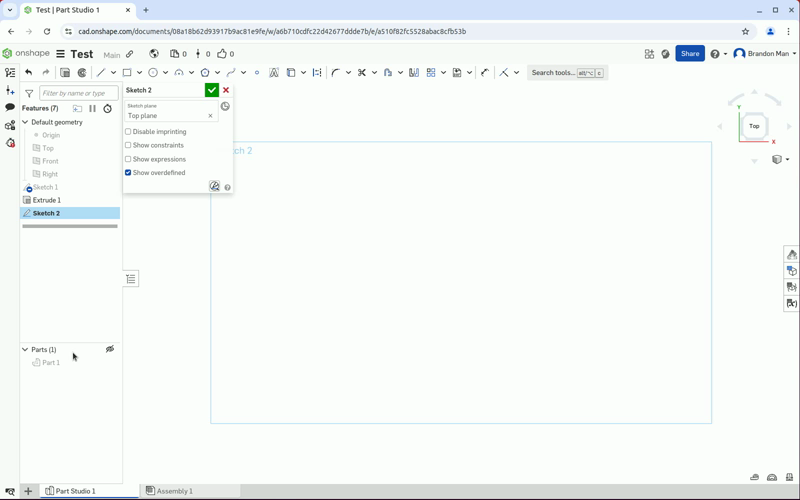
key(l)
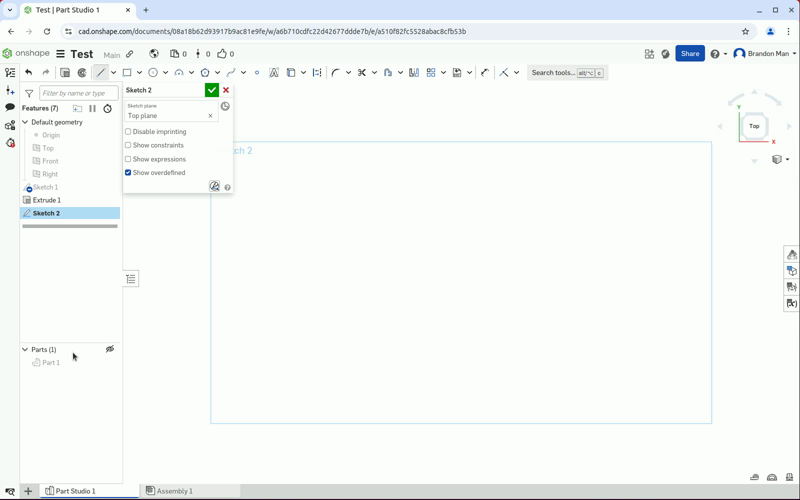
key_down(shift)
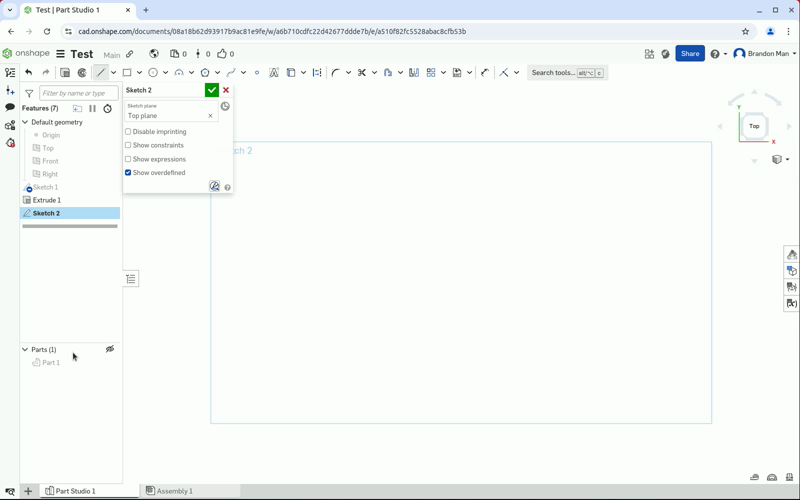
mouse_move(348, 311)
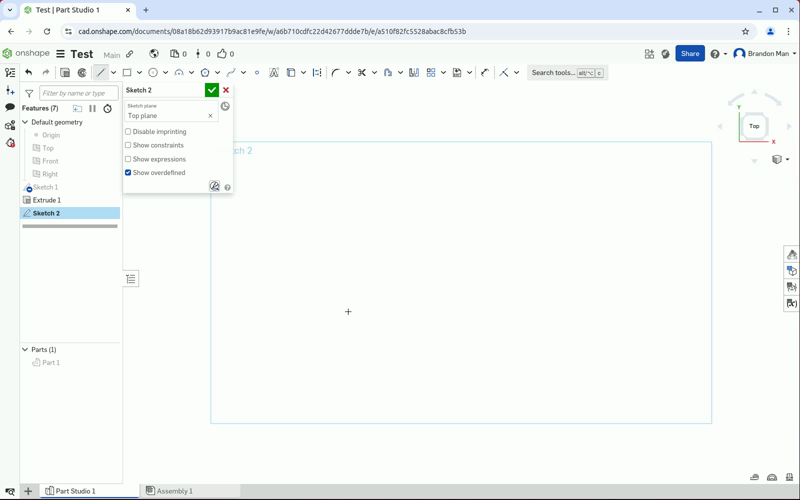
click(348, 311)
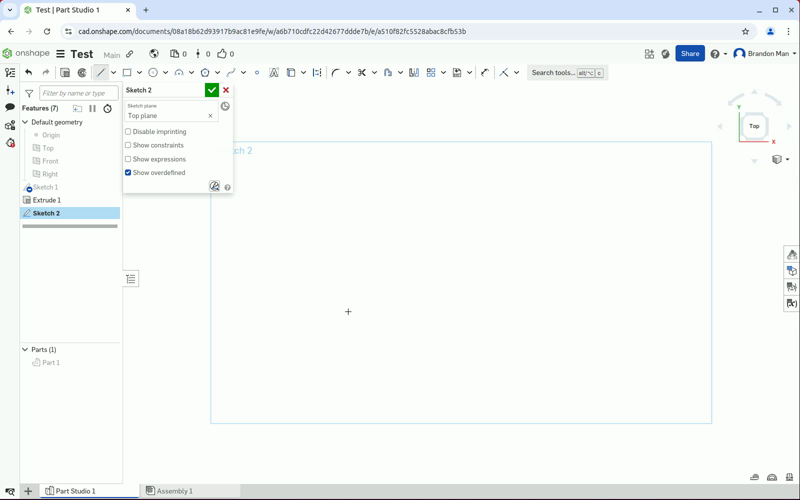
key_up(shift)
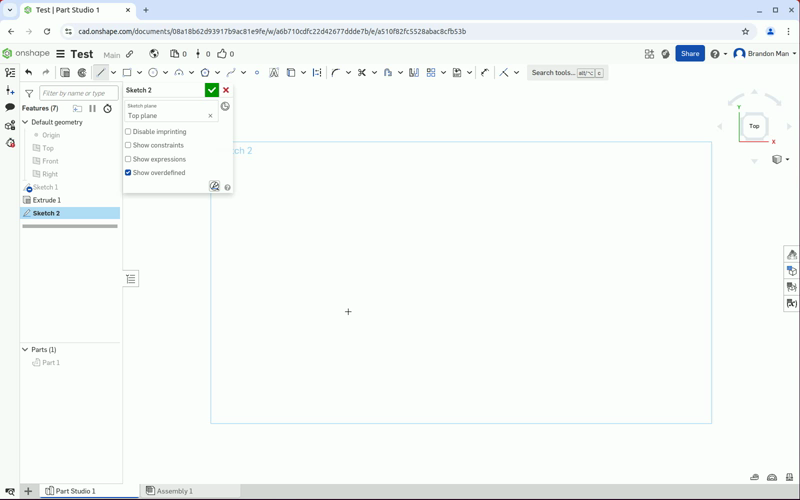
key_down(shift)
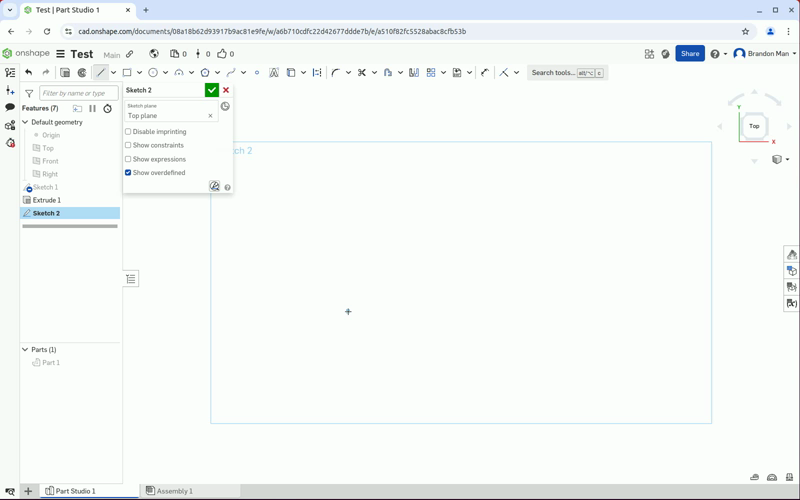
mouse_move(378, 311)
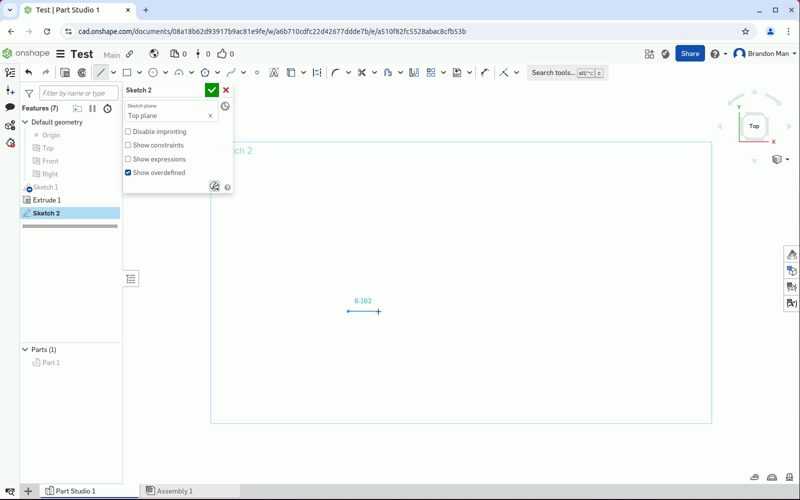
mouse_move(350, 311)
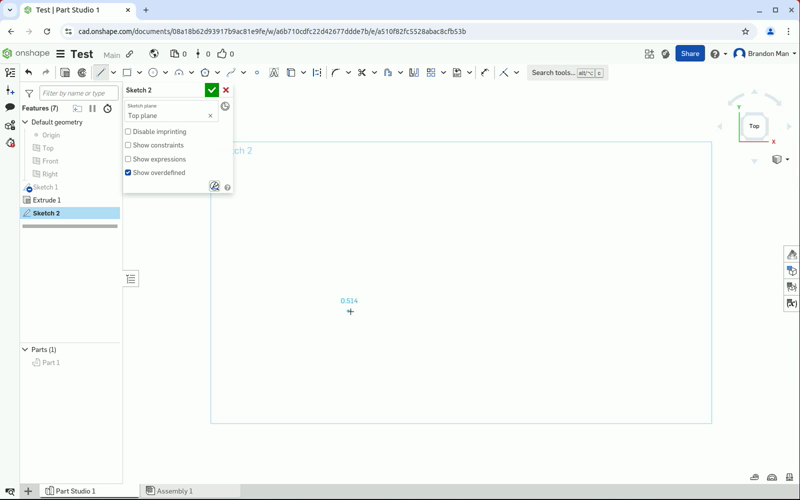
scroll(6)
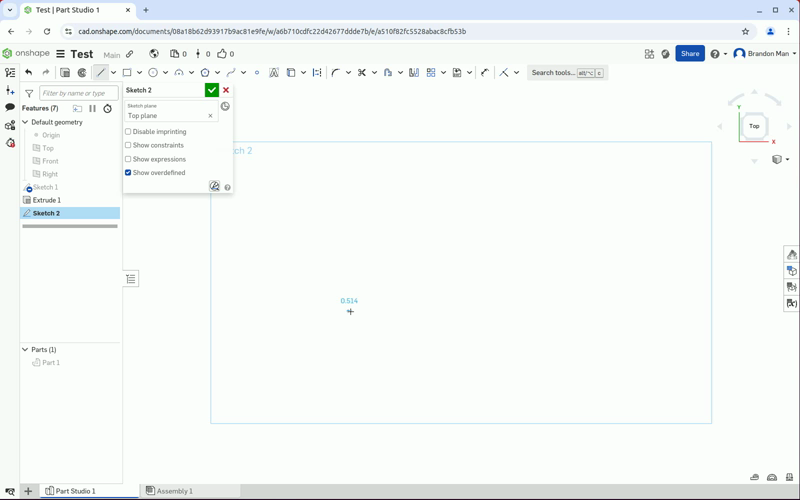
scroll(6)
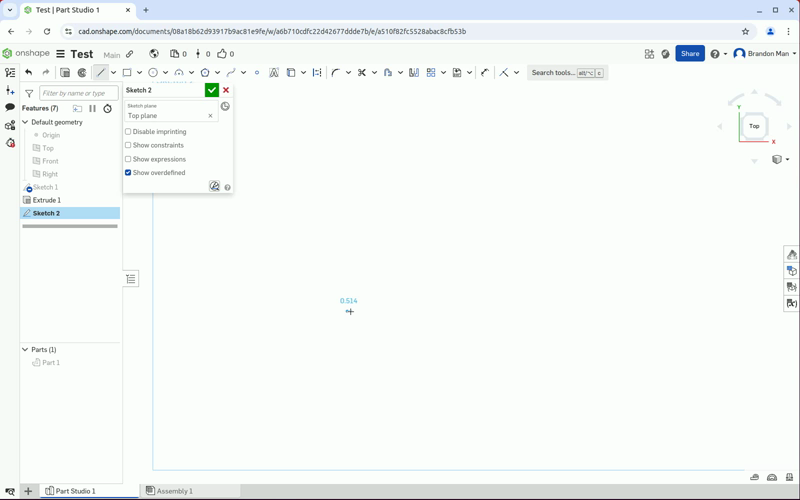
scroll(6)
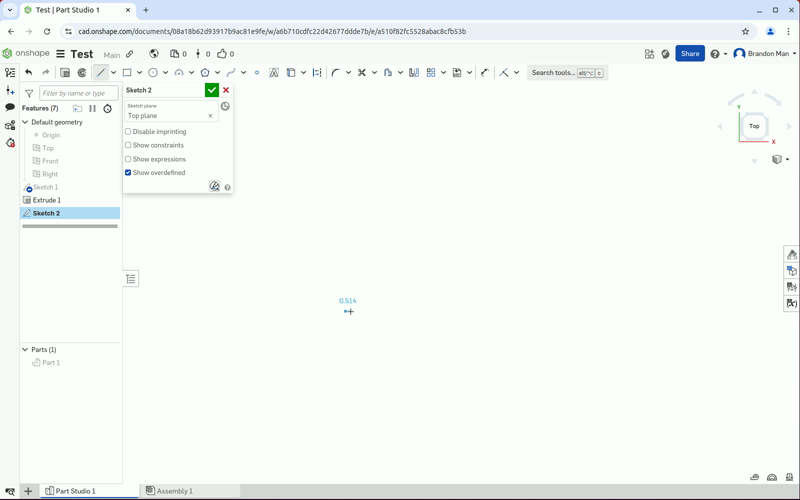
scroll(6)
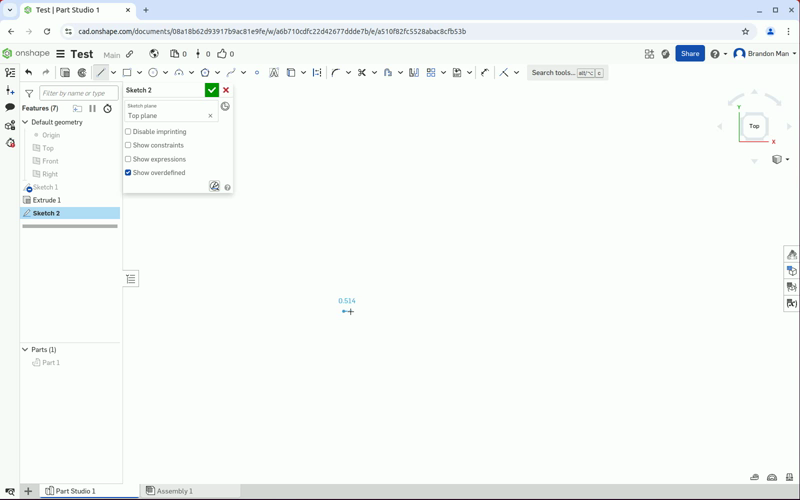
scroll(6)
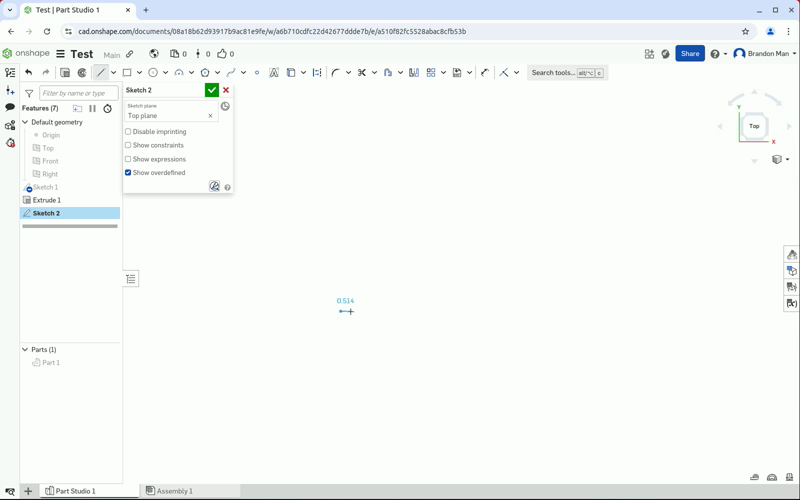
scroll(6)
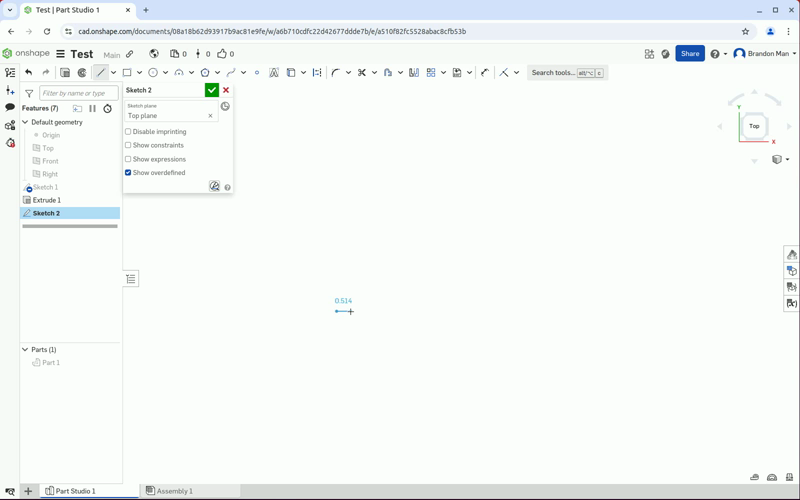
scroll(6)
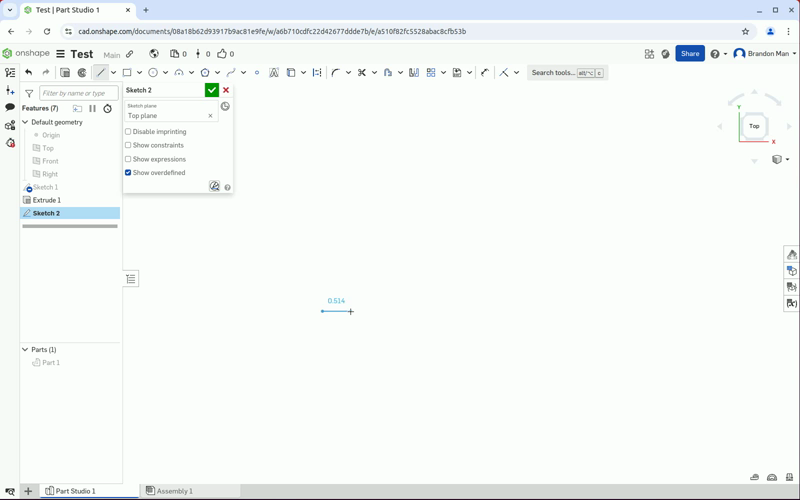
click(350, 311)
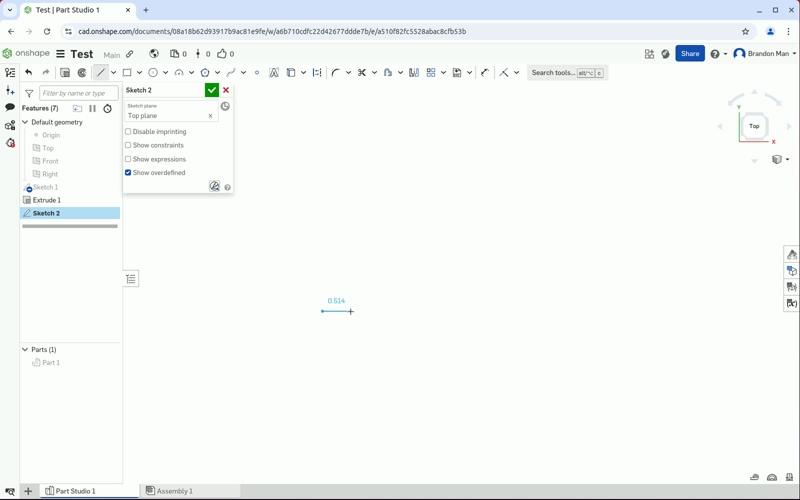
scroll(-6)
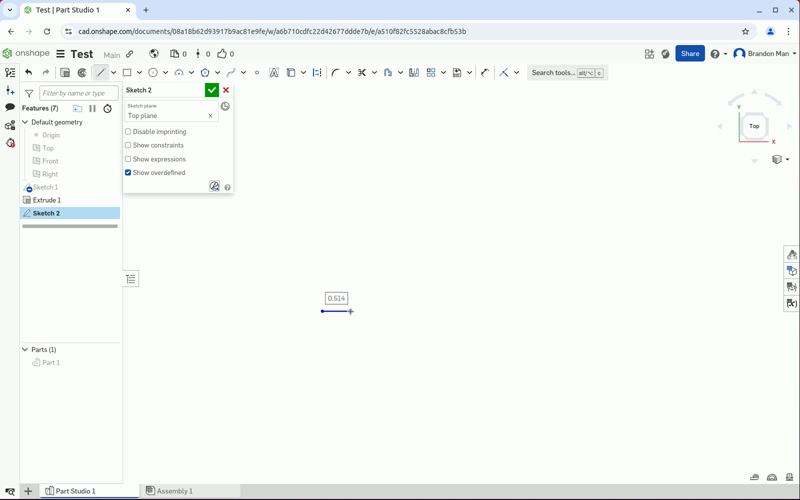
scroll(-6)
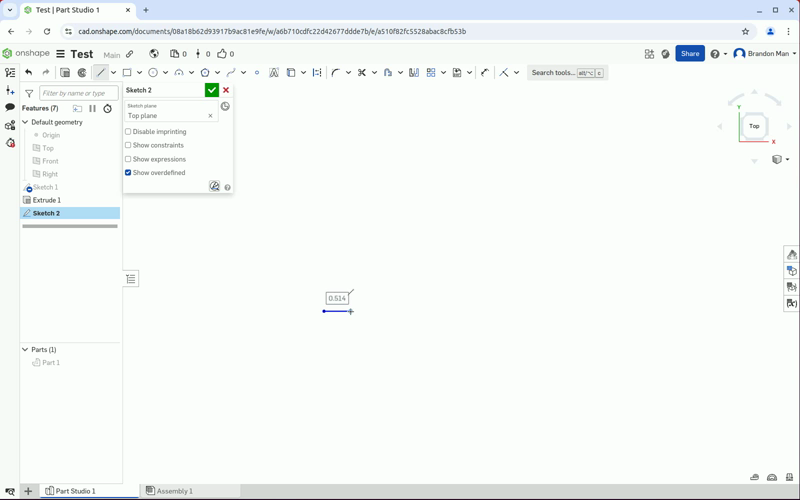
scroll(-6)
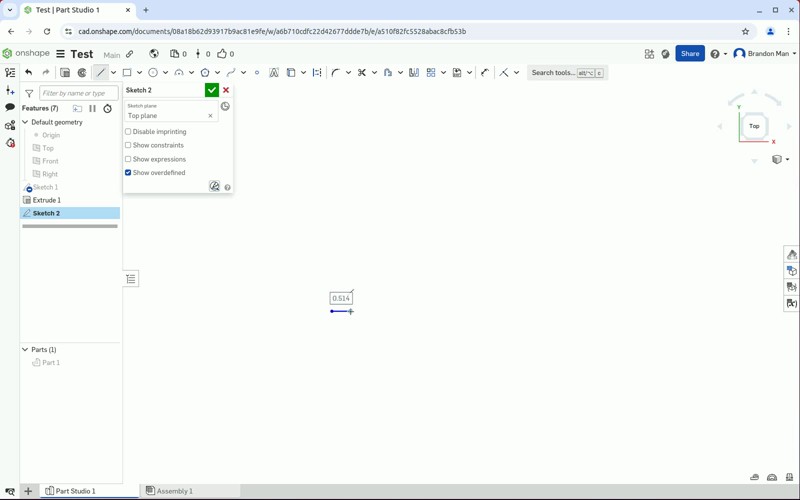
scroll(-6)
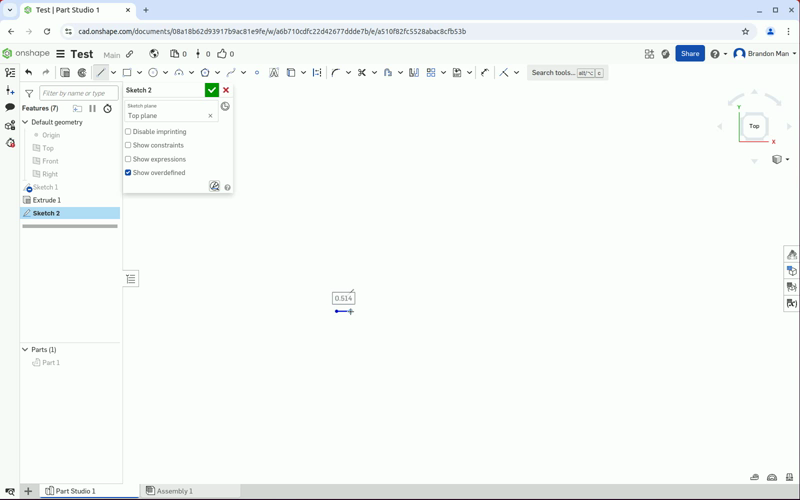
scroll(-6)
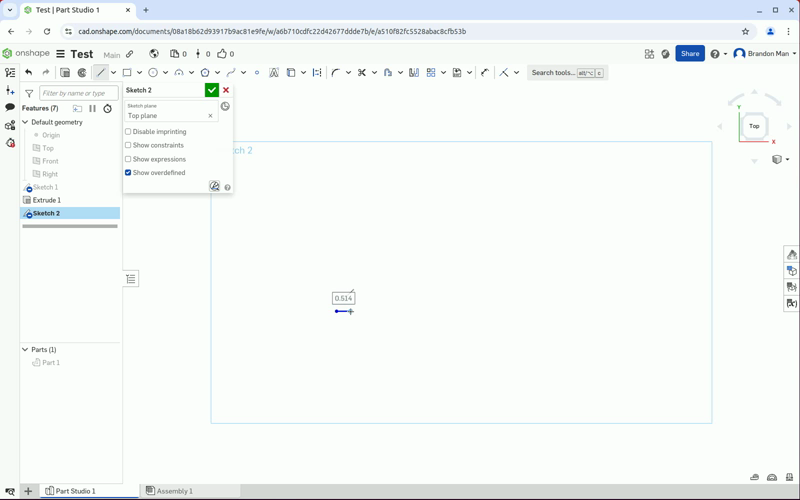
scroll(-6)
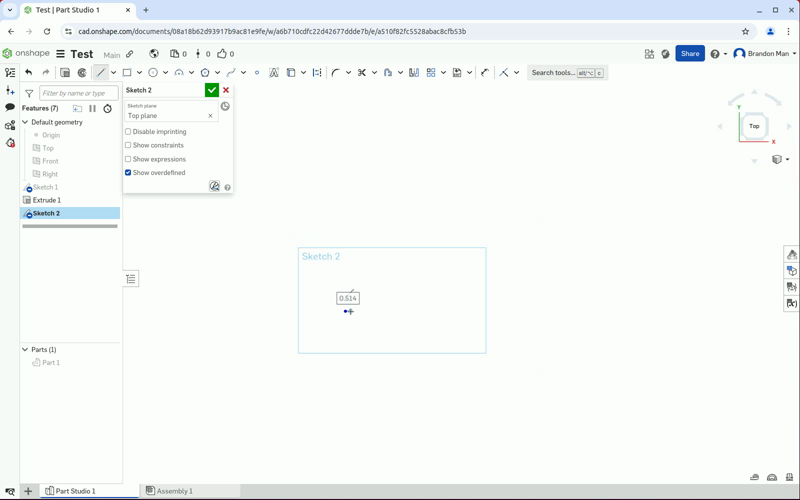
scroll(-6)
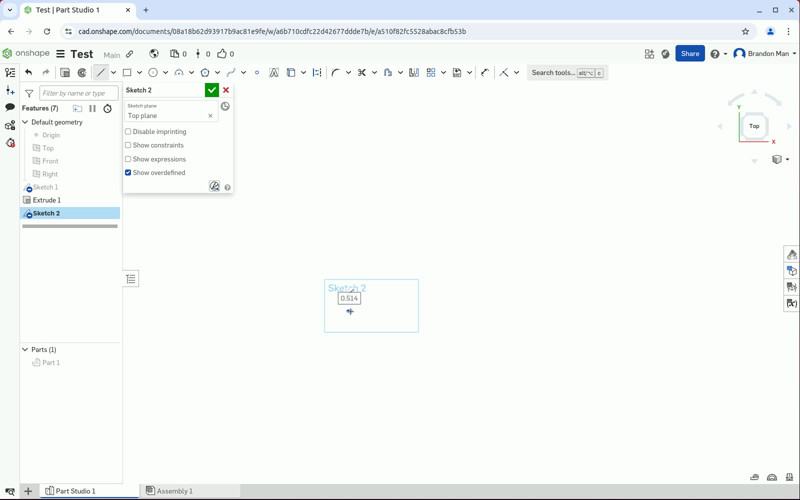
key_up(shift)
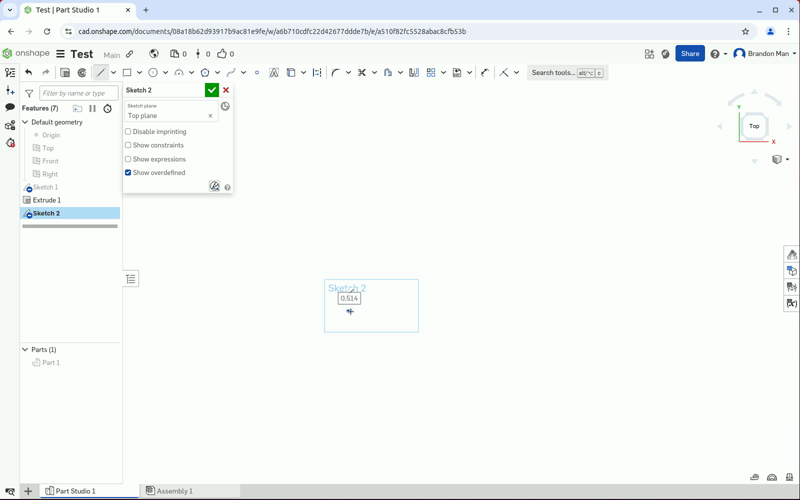
key_down(shift)
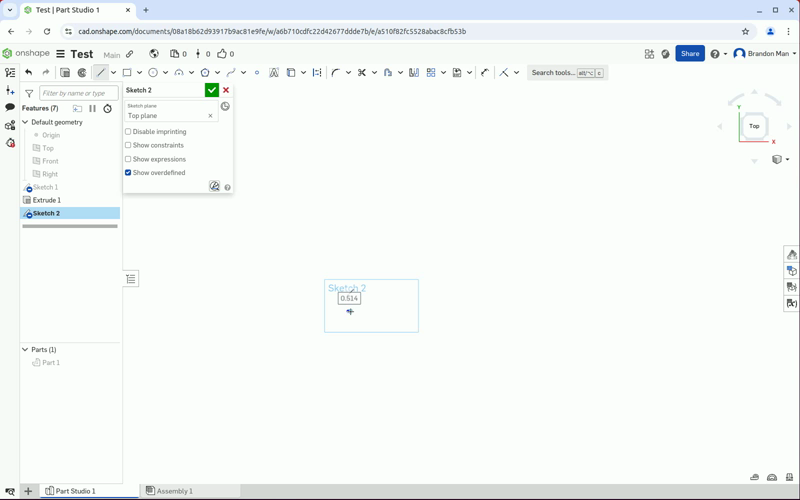
mouse_move(380, 311)
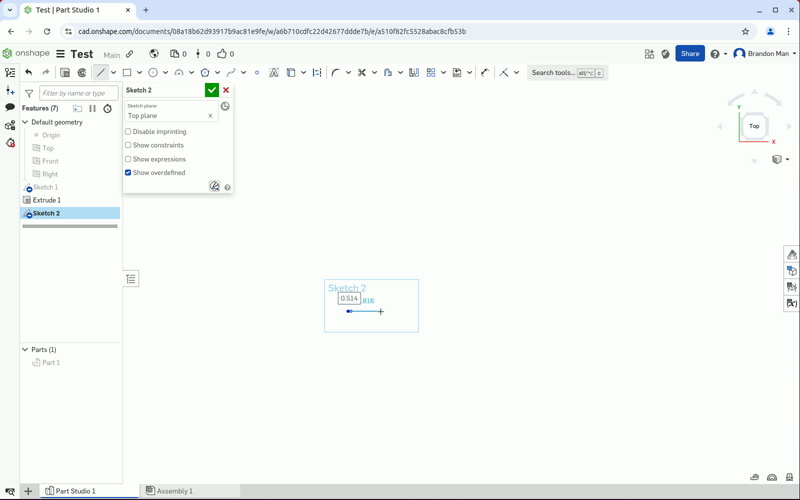
mouse_move(350, 260)
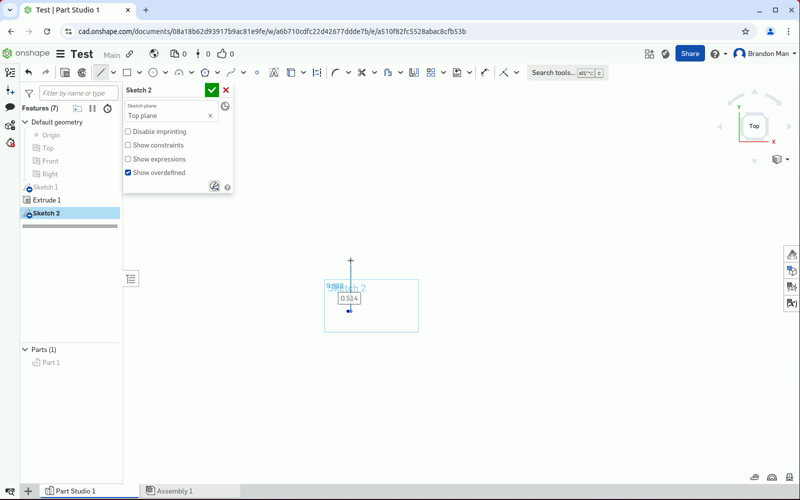
click(350, 260)
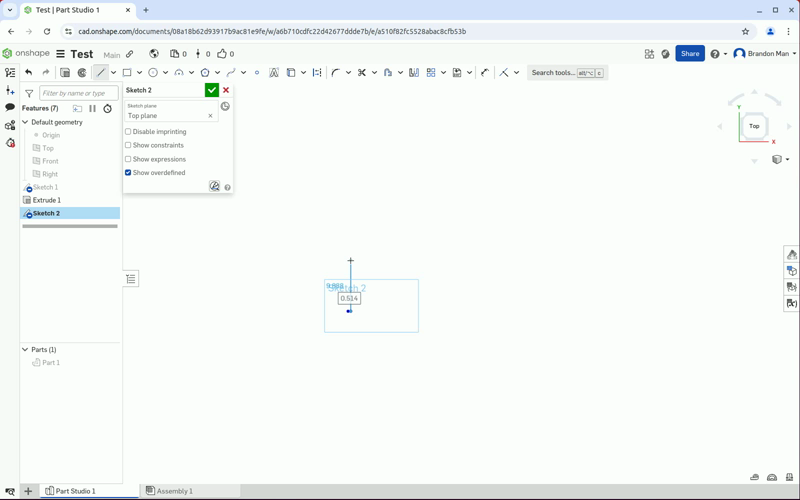
key_up(shift)
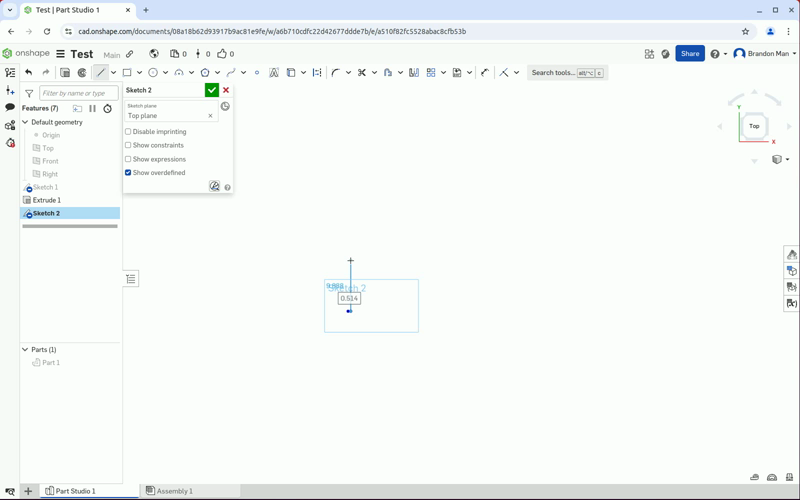
key_down(shift)
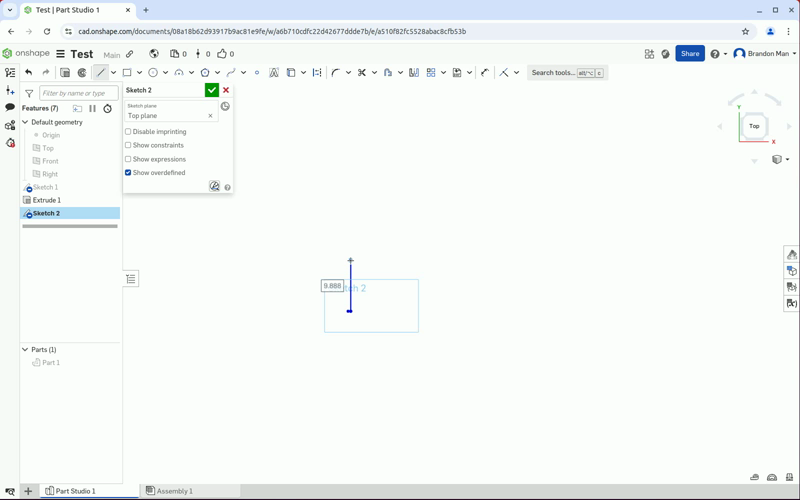
mouse_move(380, 260)
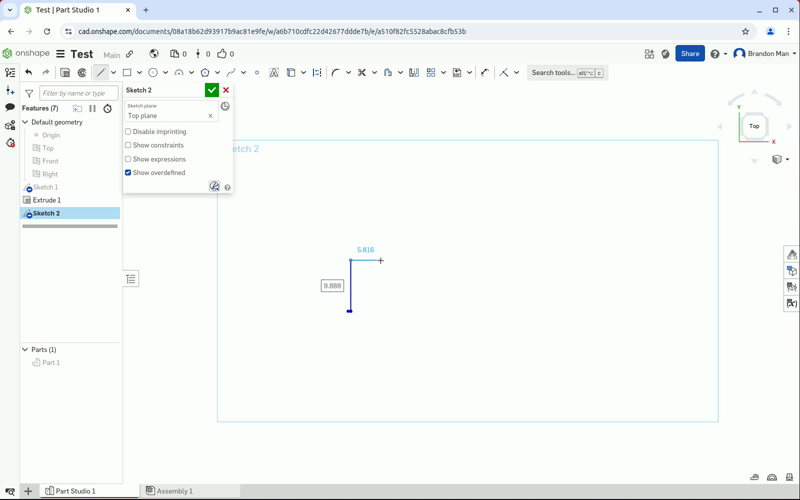
mouse_move(348, 260)
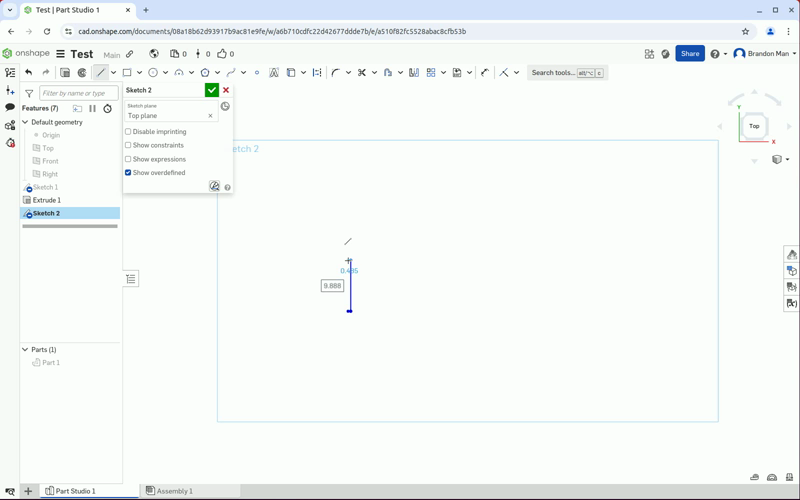
scroll(6)
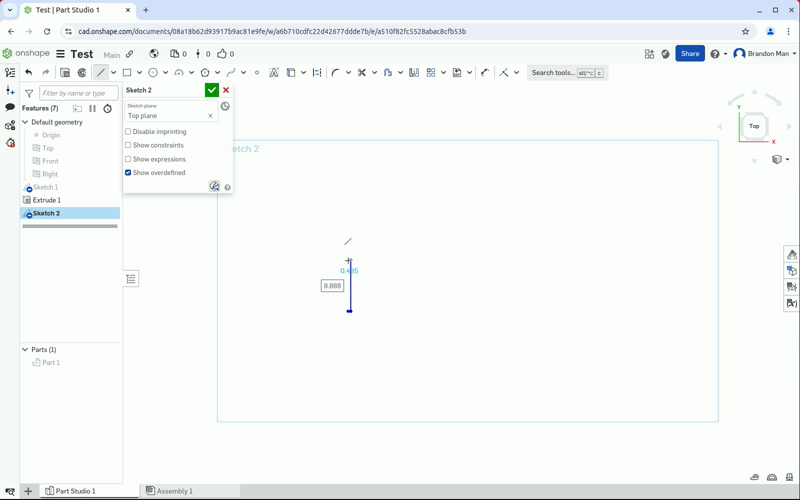
scroll(6)
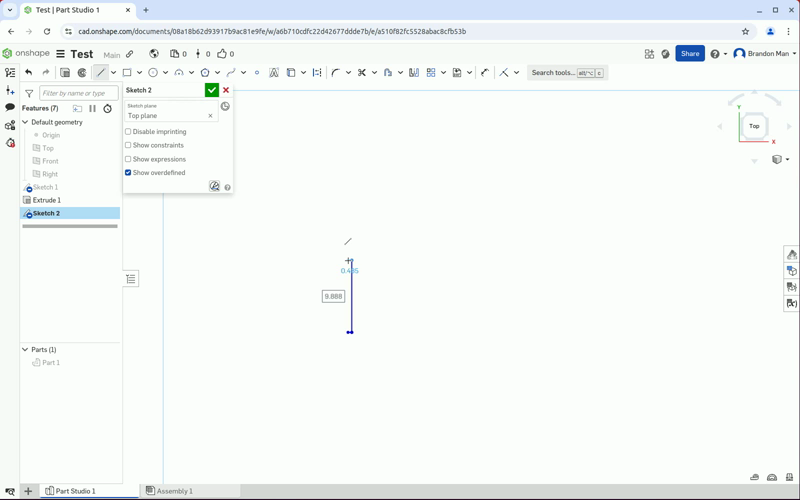
scroll(6)
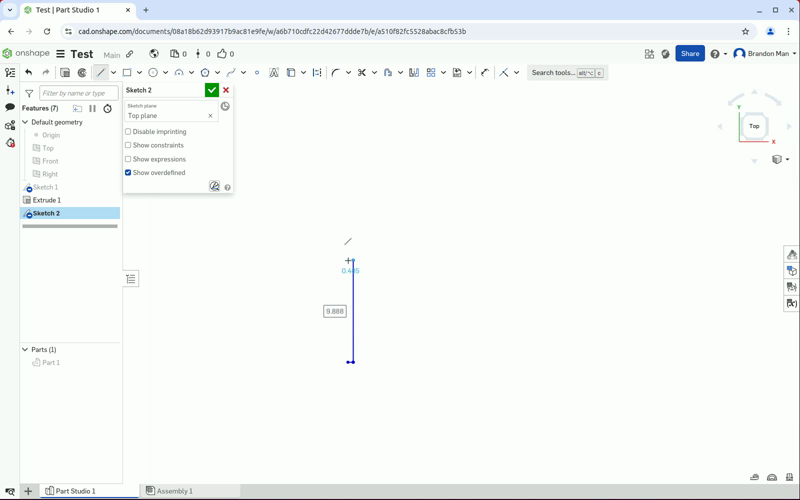
scroll(6)
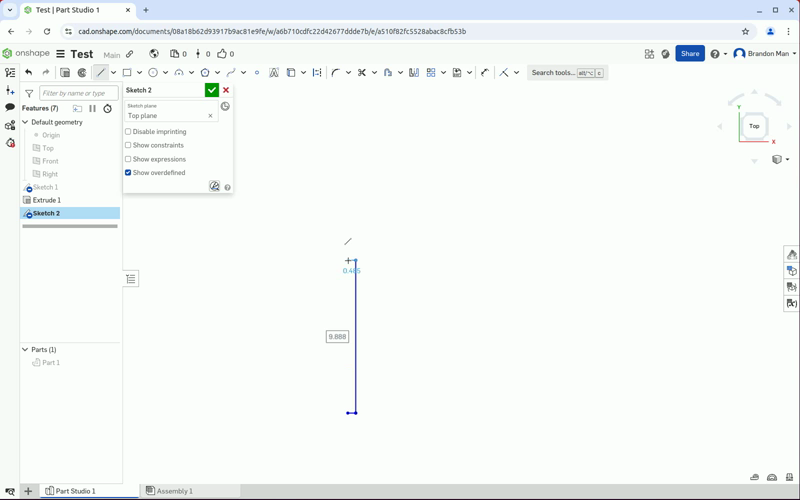
scroll(6)
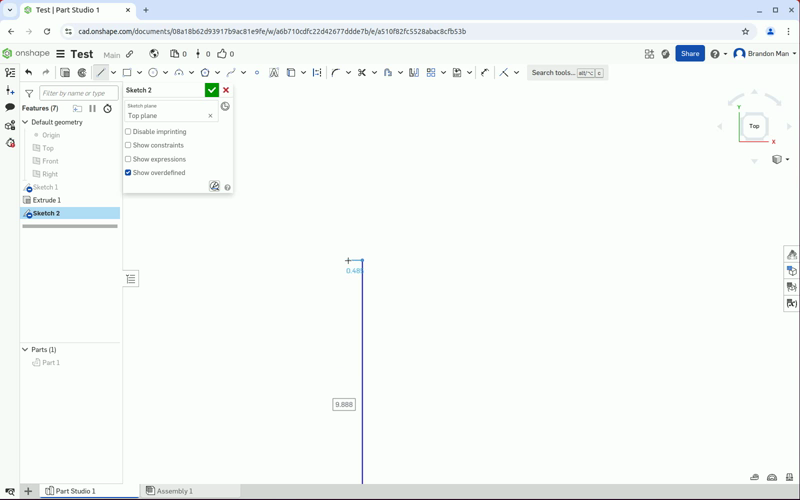
scroll(6)
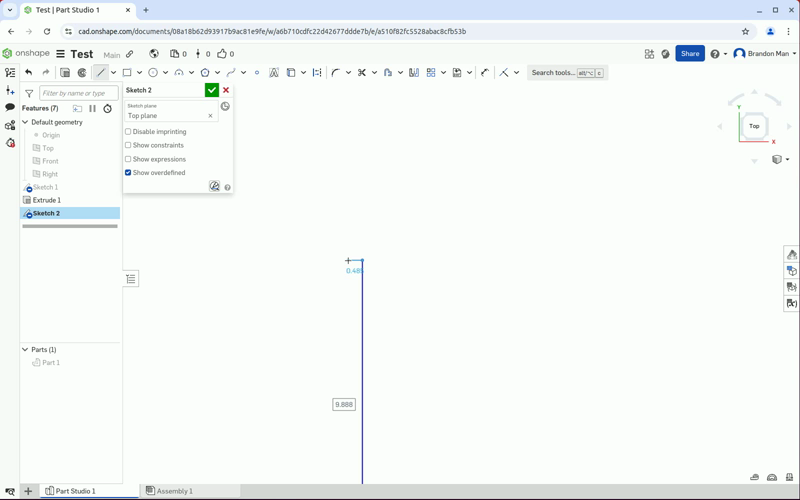
scroll(6)
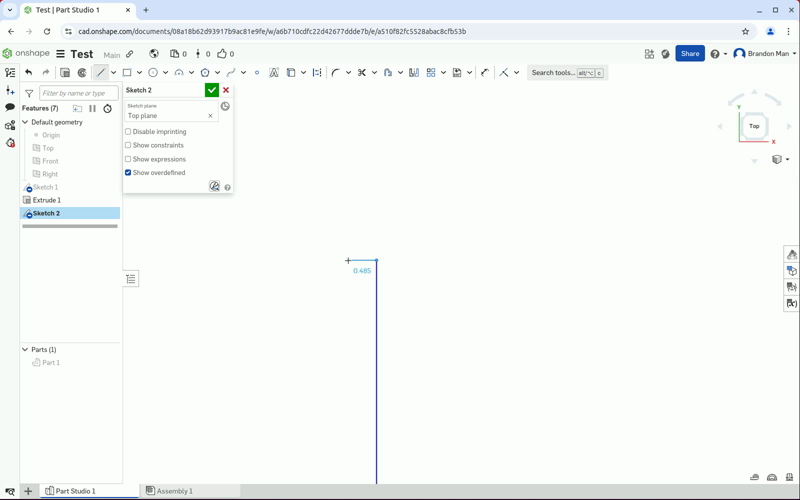
click(348, 260)
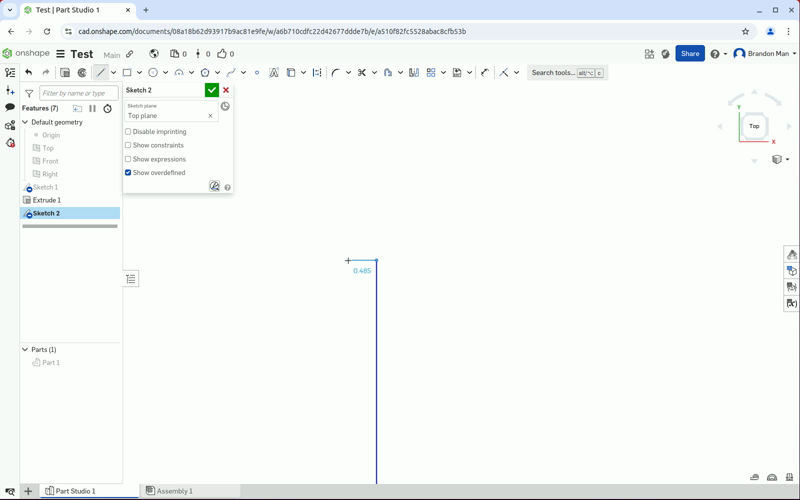
scroll(-6)
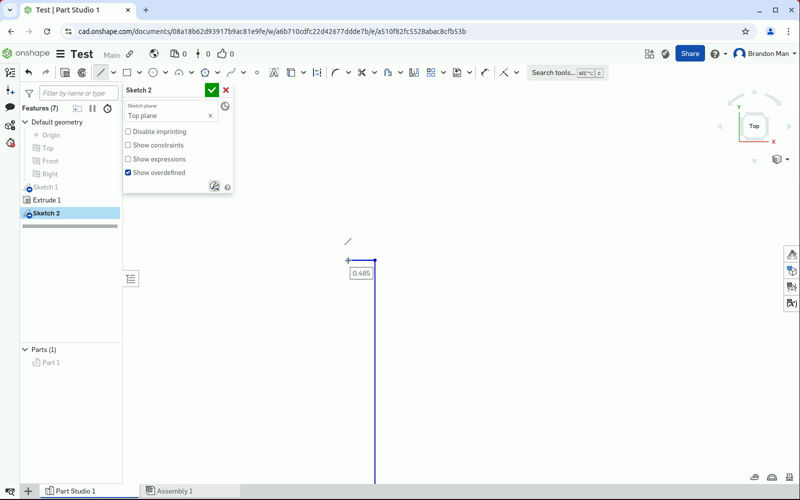
scroll(-6)
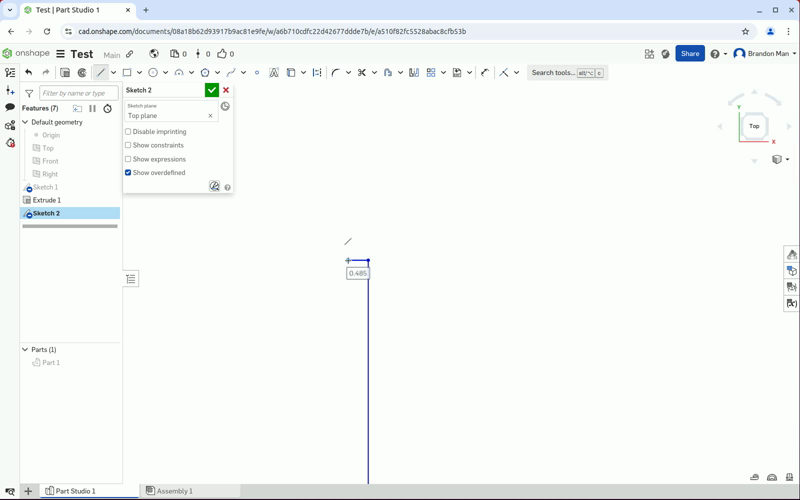
scroll(-6)
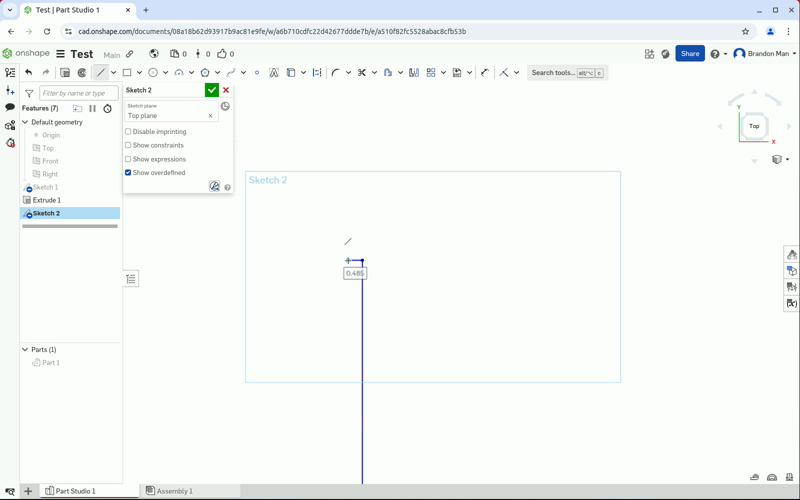
scroll(-6)
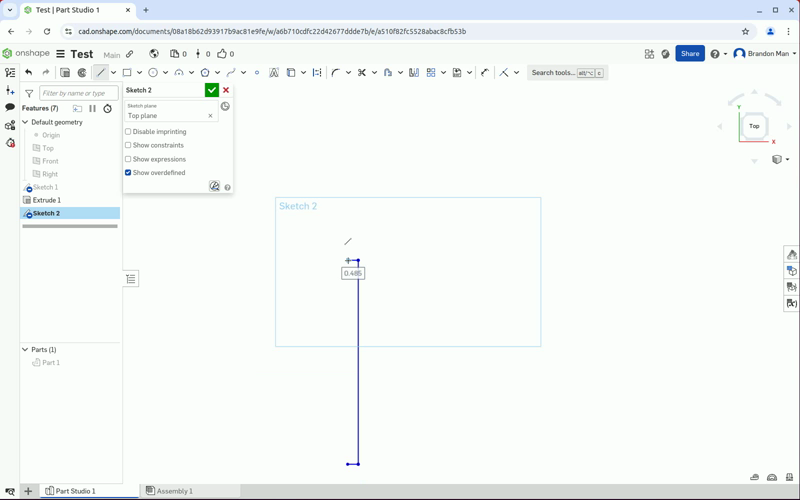
scroll(-6)
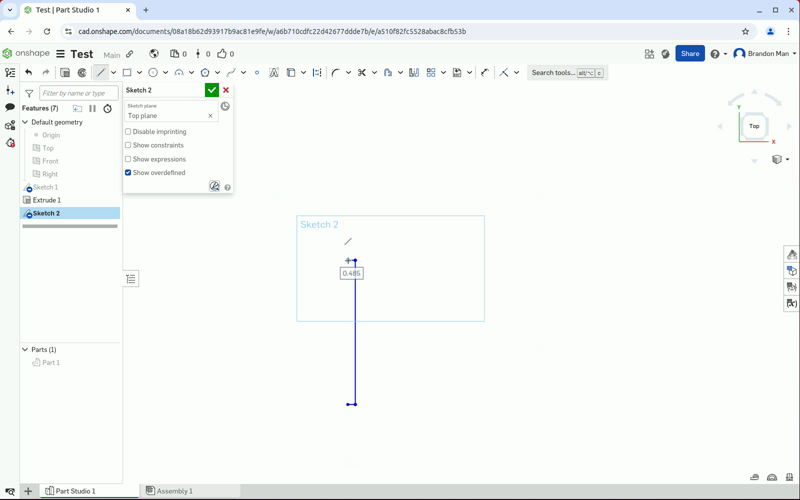
scroll(-6)
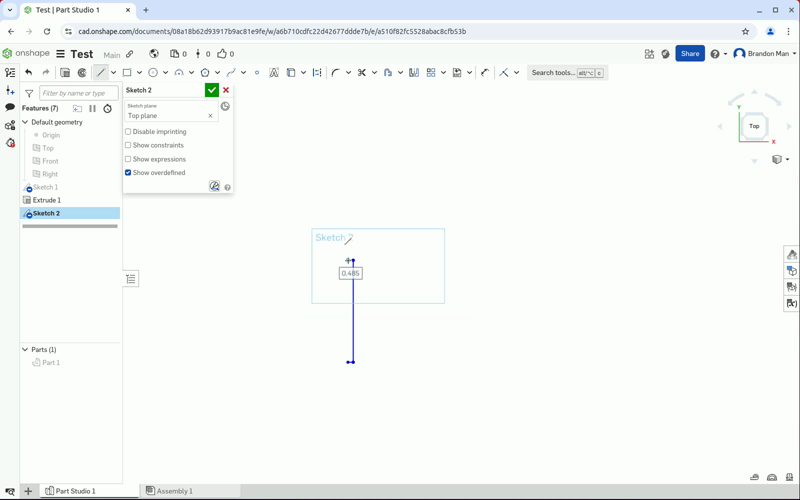
scroll(-6)
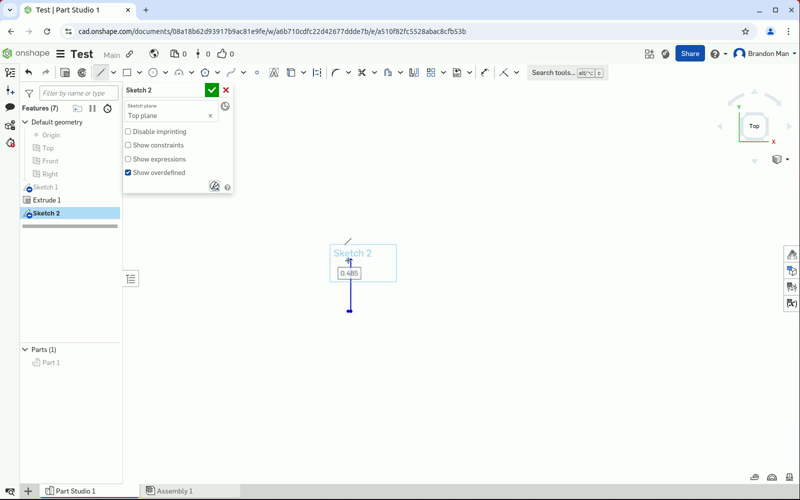
key_up(shift)
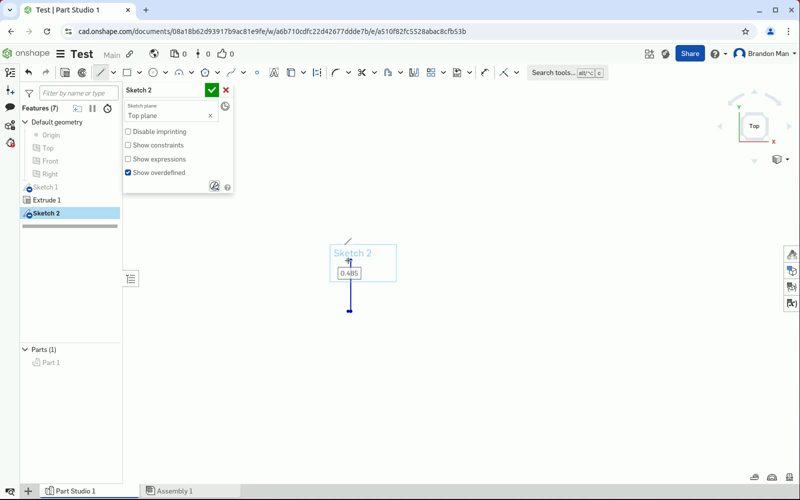
mouse_move(378, 260)
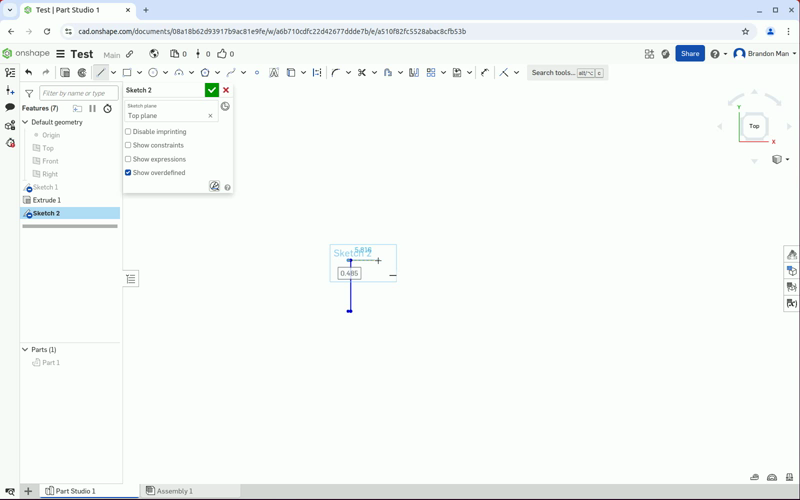
key_down(shift)
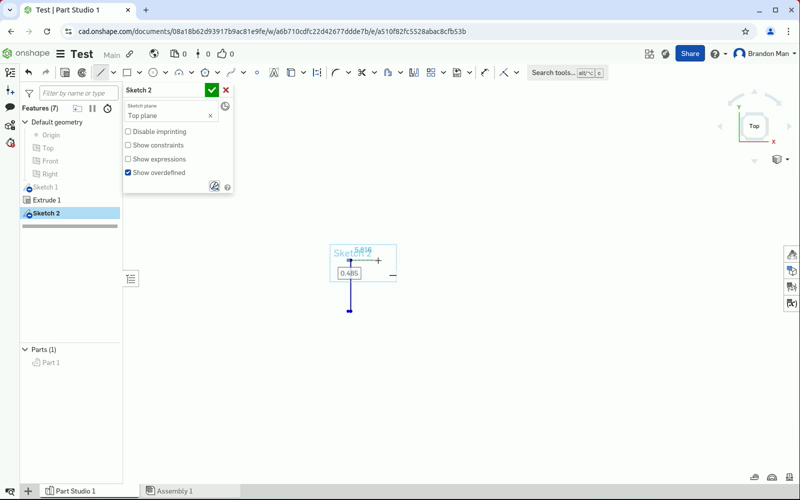
mouse_move(348, 311)
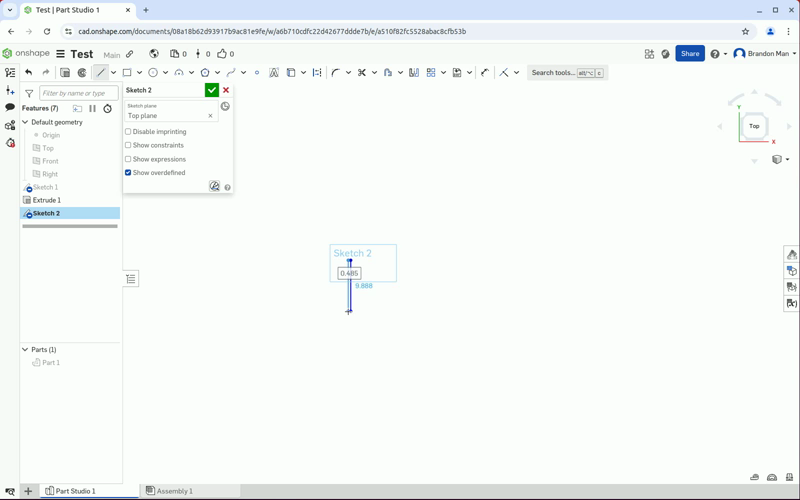
scroll(6)
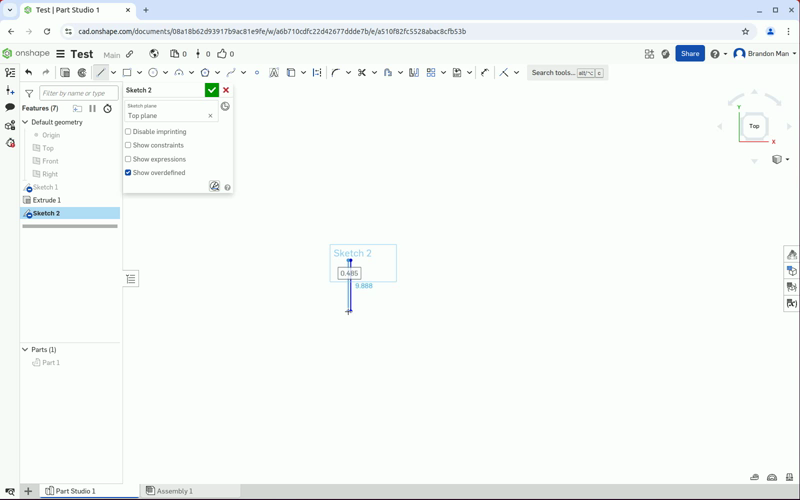
scroll(6)
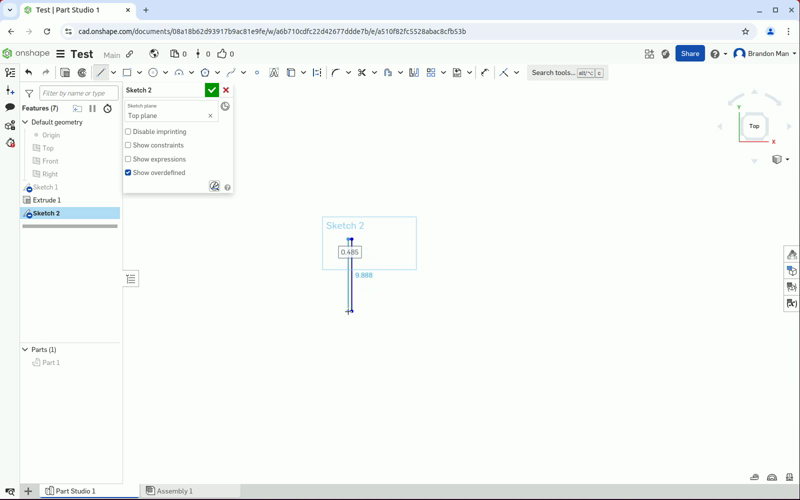
scroll(6)
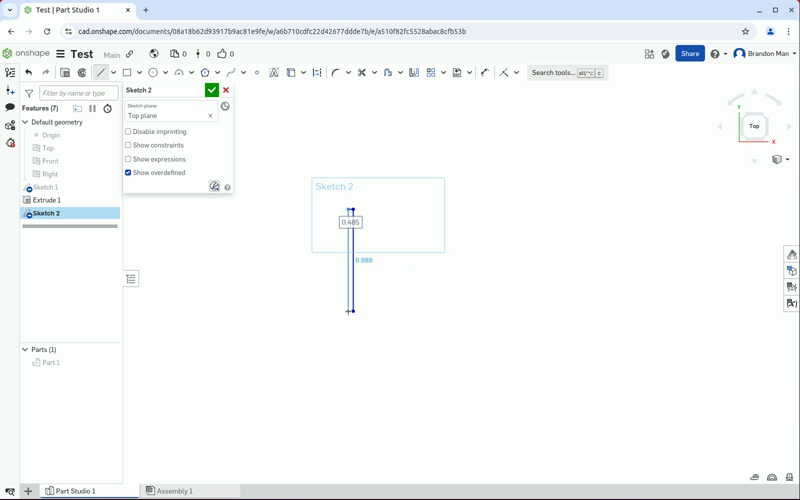
scroll(6)
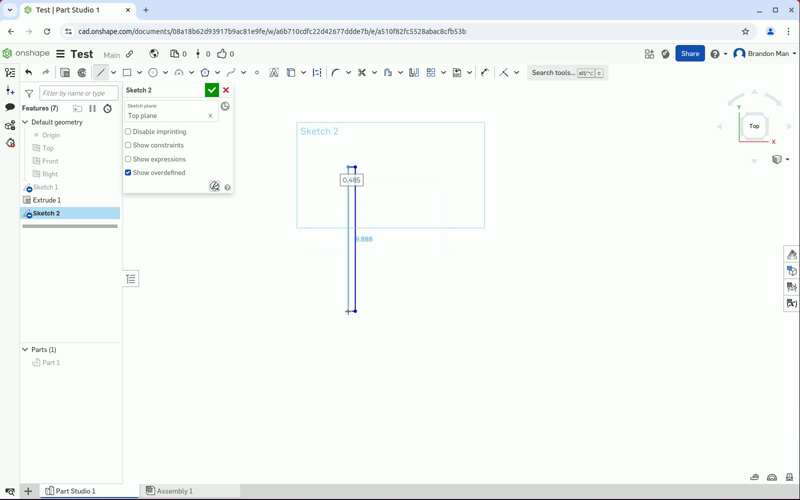
scroll(6)
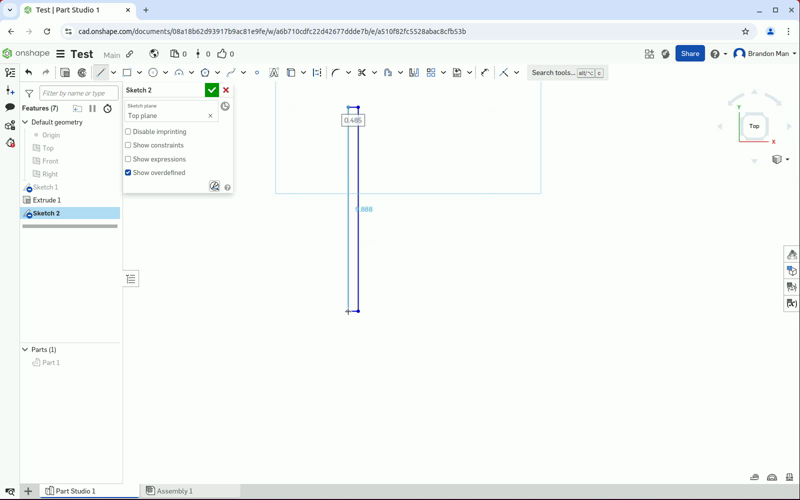
scroll(6)
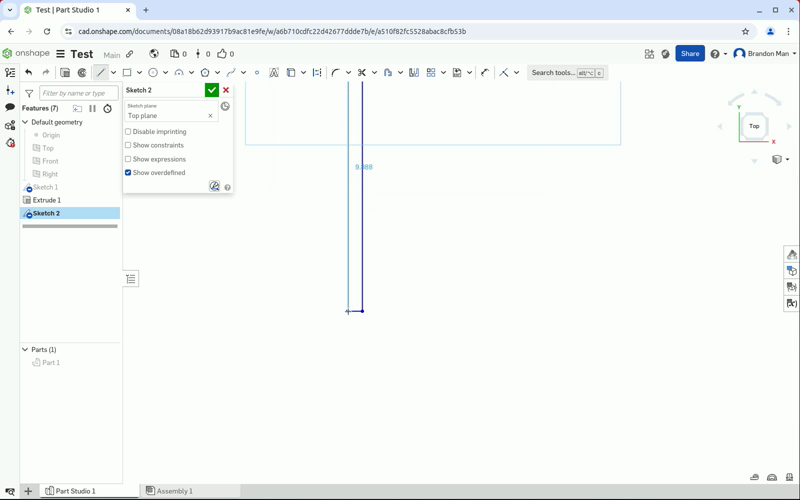
scroll(6)
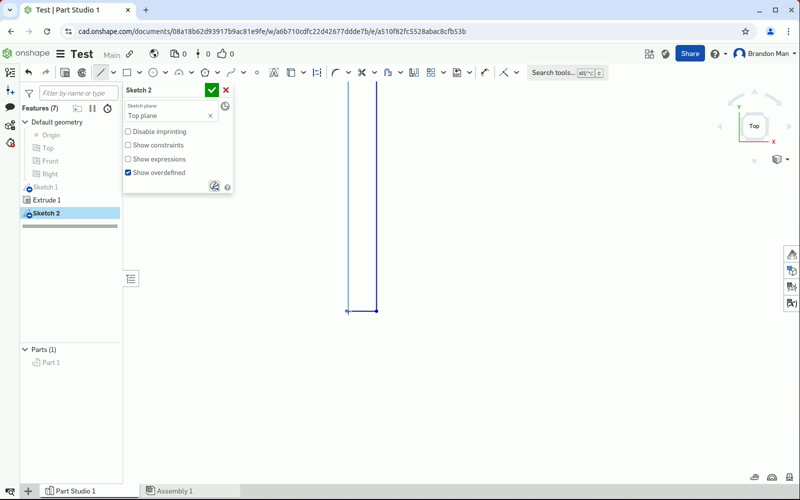
key_up(shift)
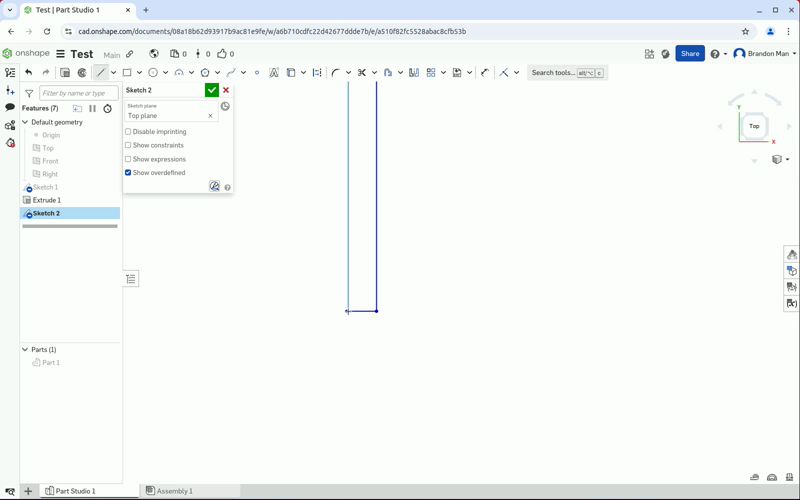
click(348, 311)
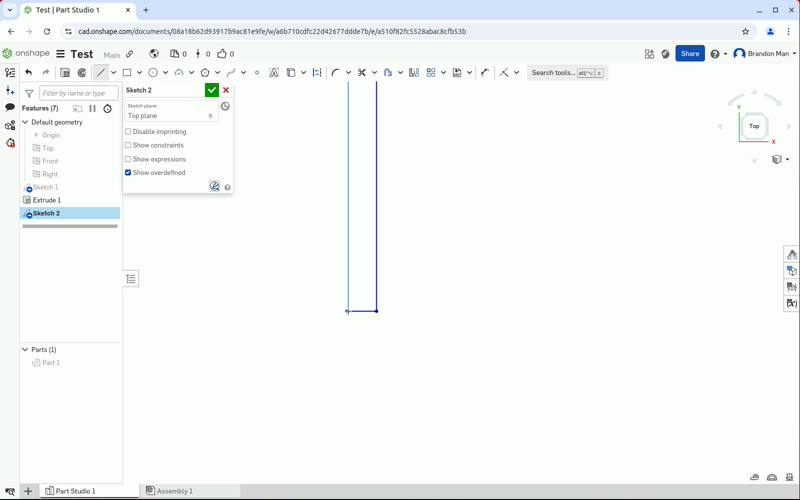
scroll(-6)
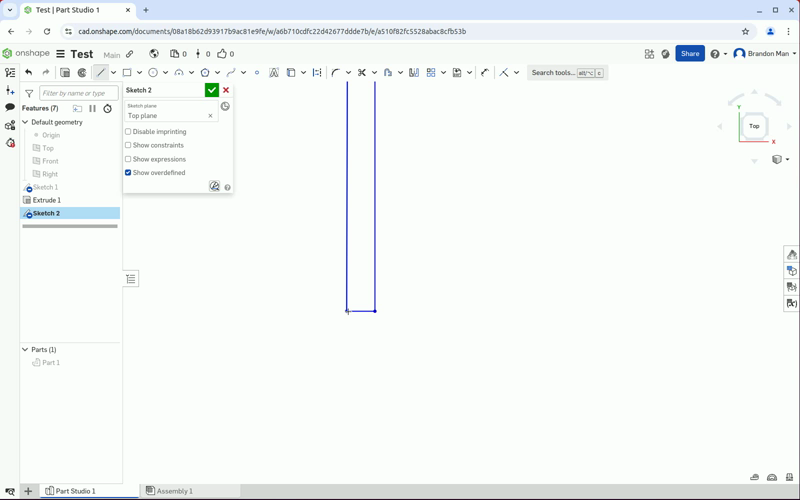
scroll(-6)
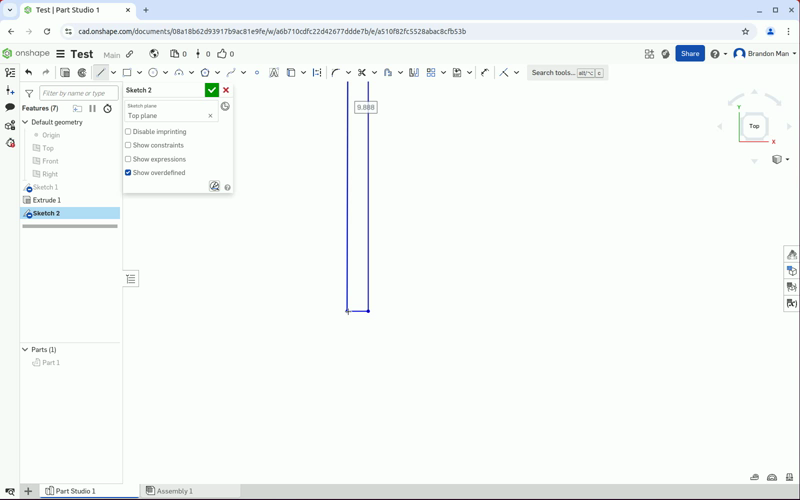
scroll(-6)
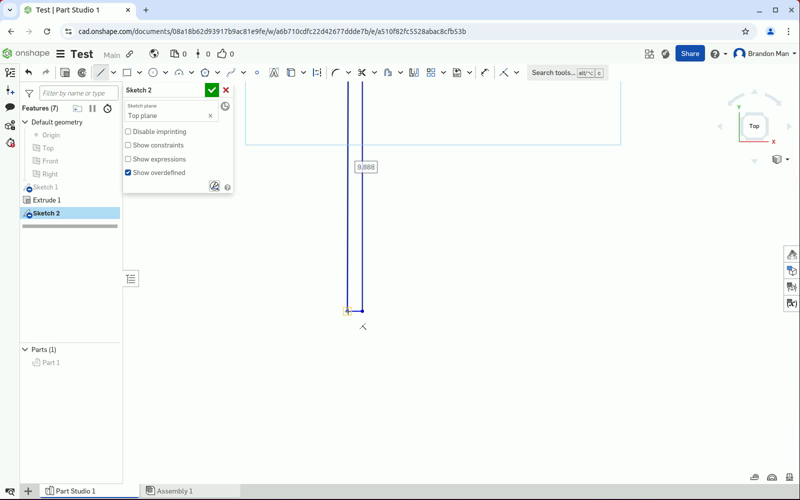
scroll(-6)
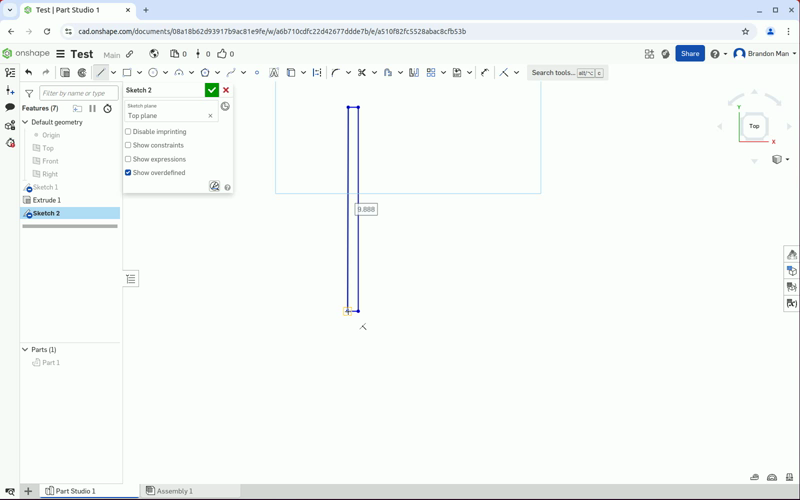
scroll(-6)
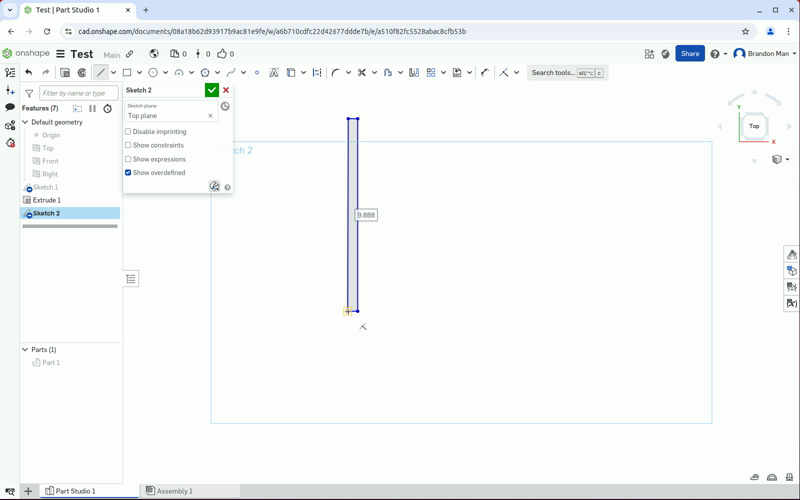
scroll(-6)
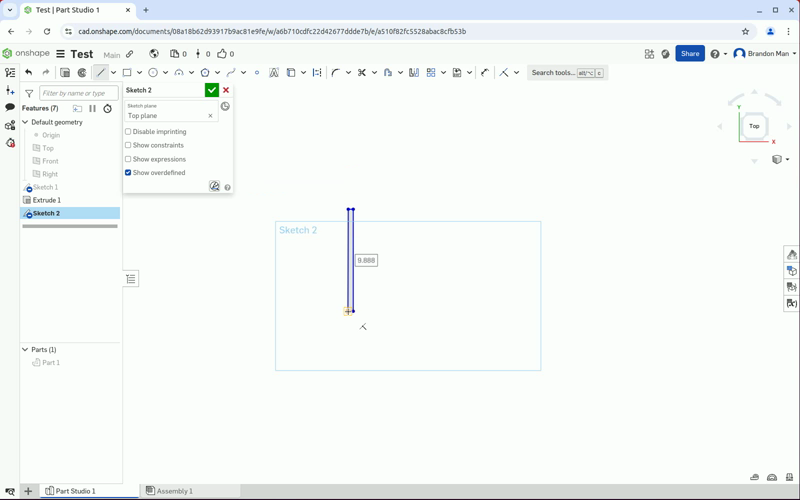
scroll(-6)
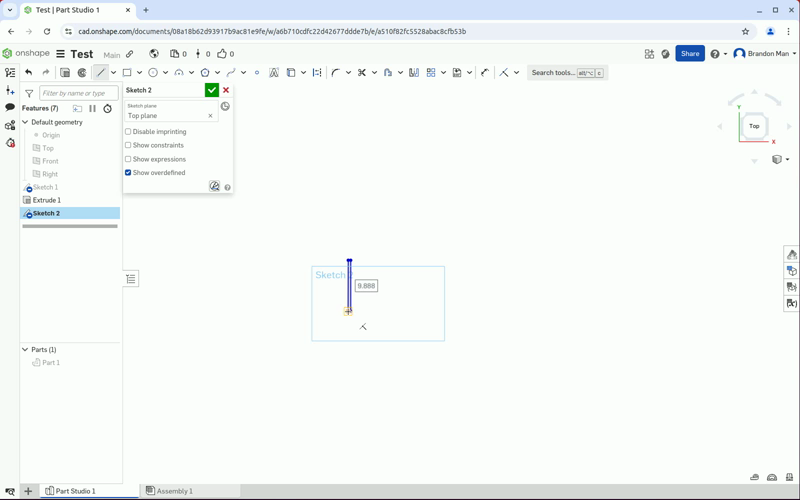
key(esc)
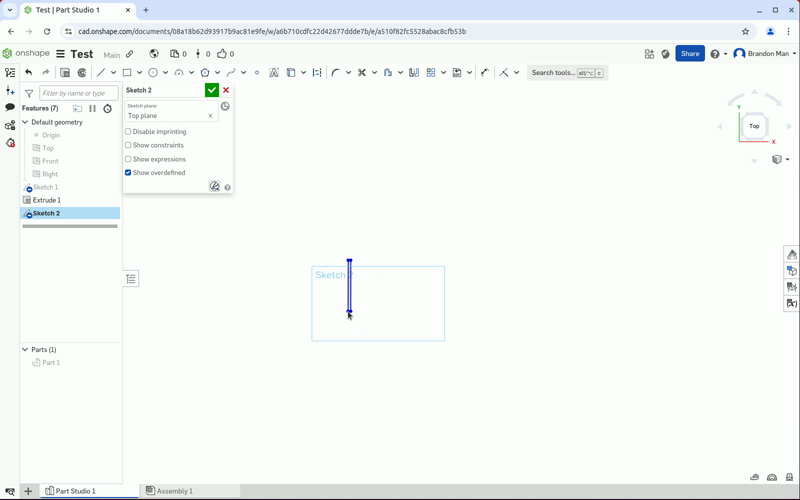
mouse_move(348, 282)
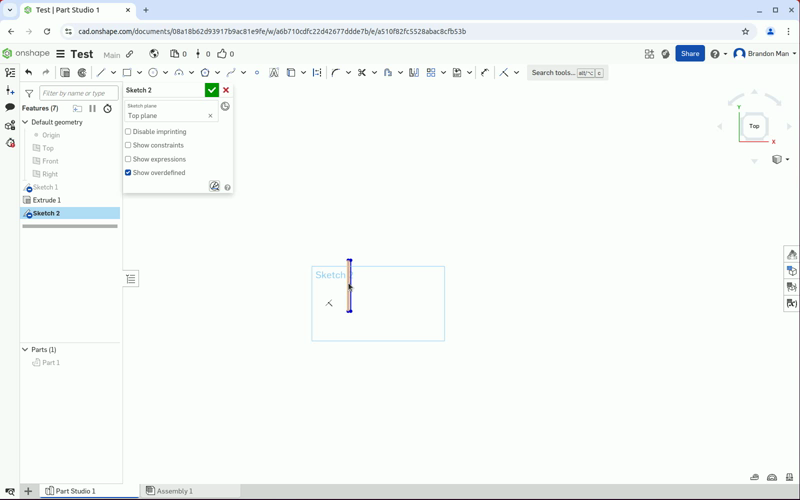
scroll(6)
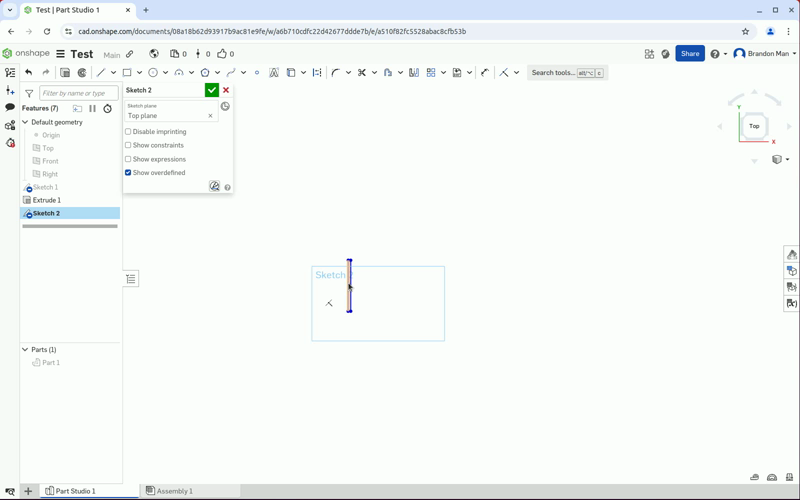
scroll(6)
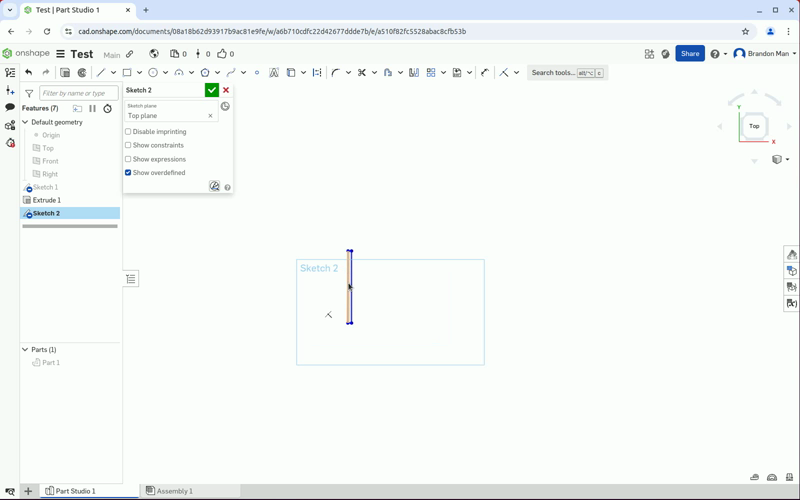
scroll(6)
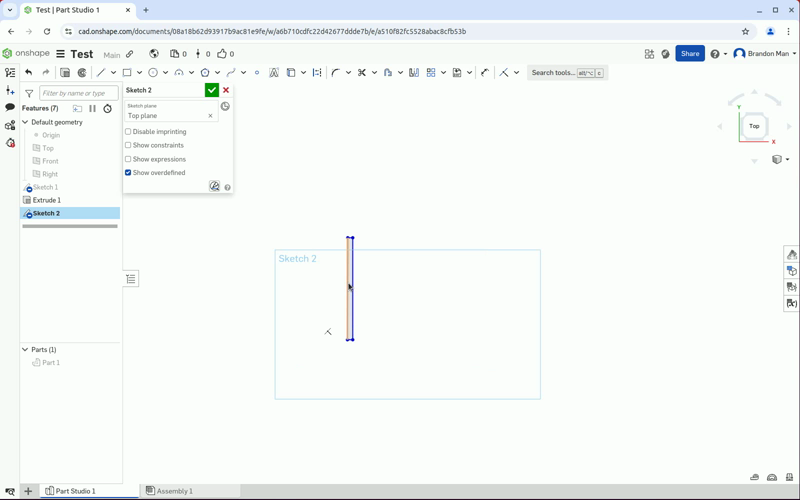
scroll(6)
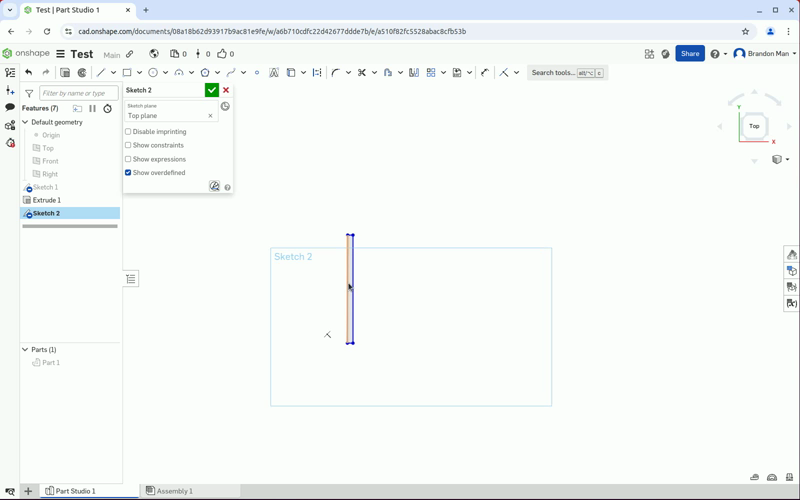
scroll(6)
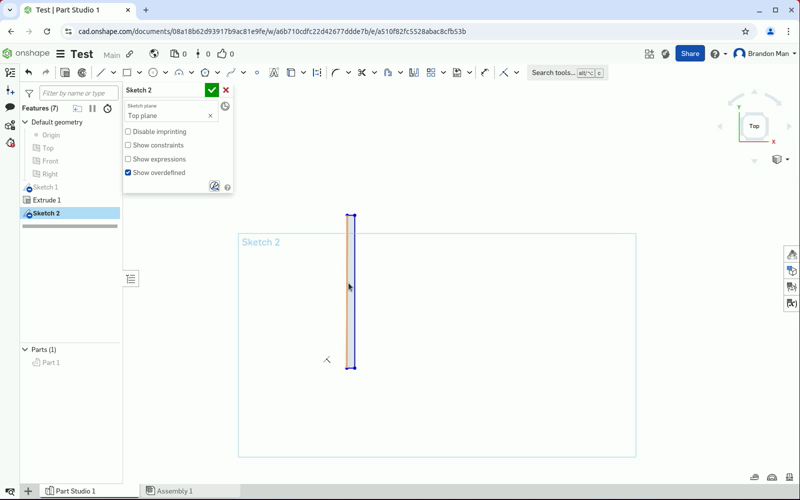
scroll(6)
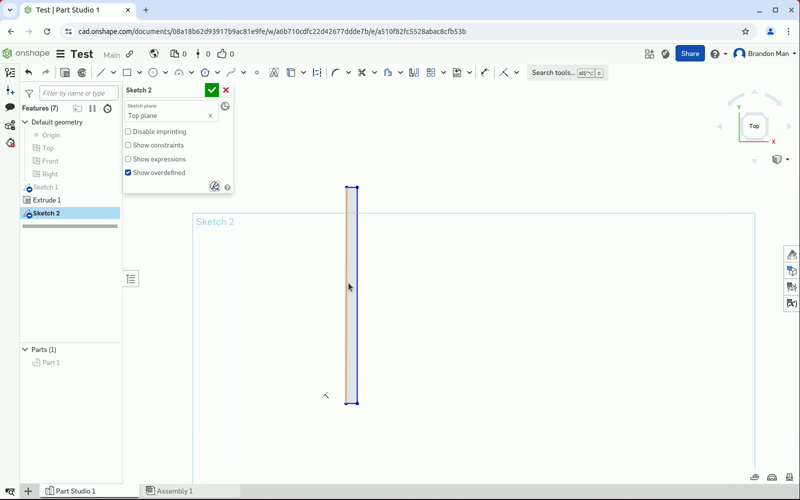
scroll(6)
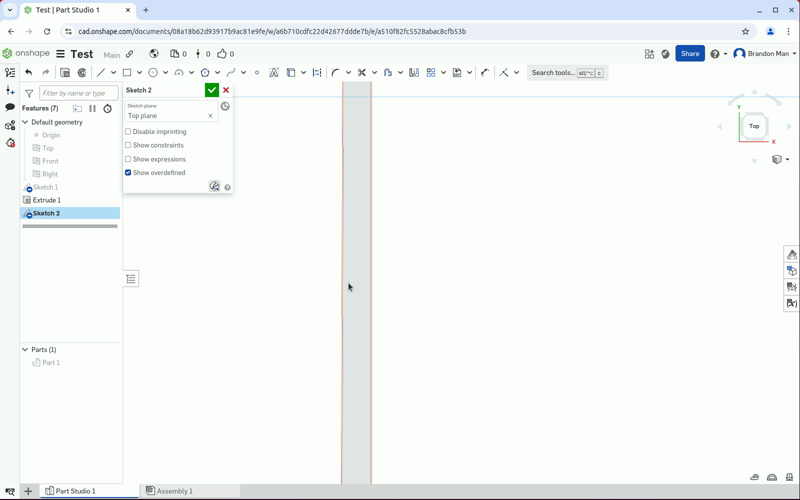
click(348, 282)
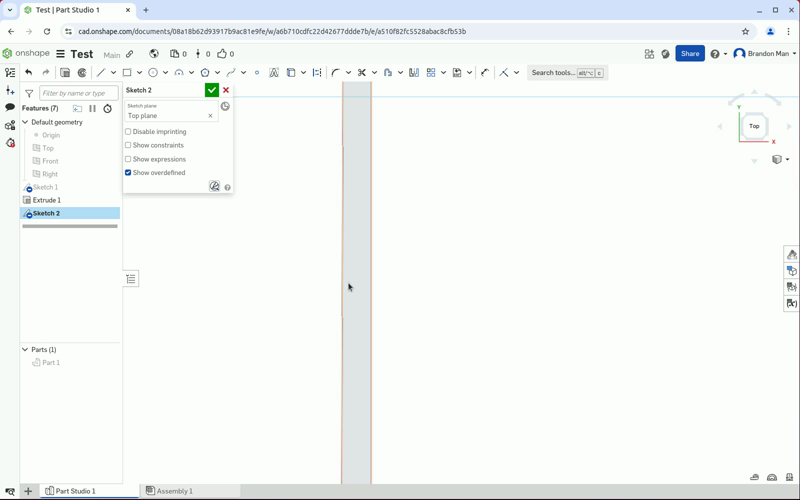
scroll(-6)
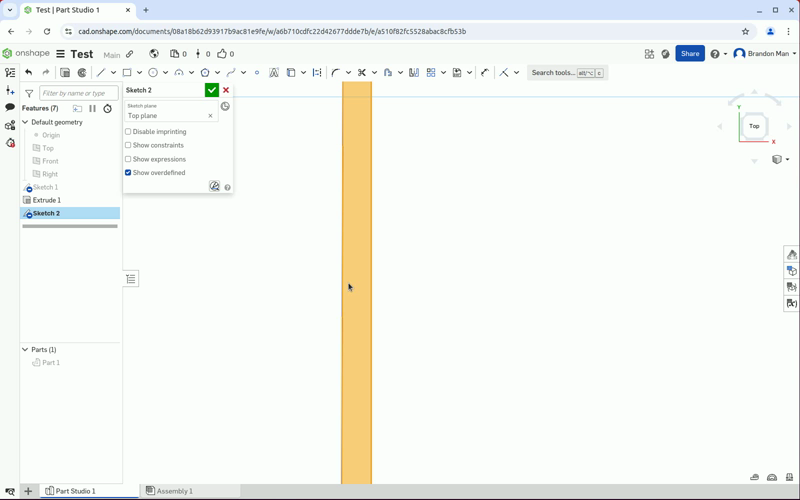
scroll(-6)
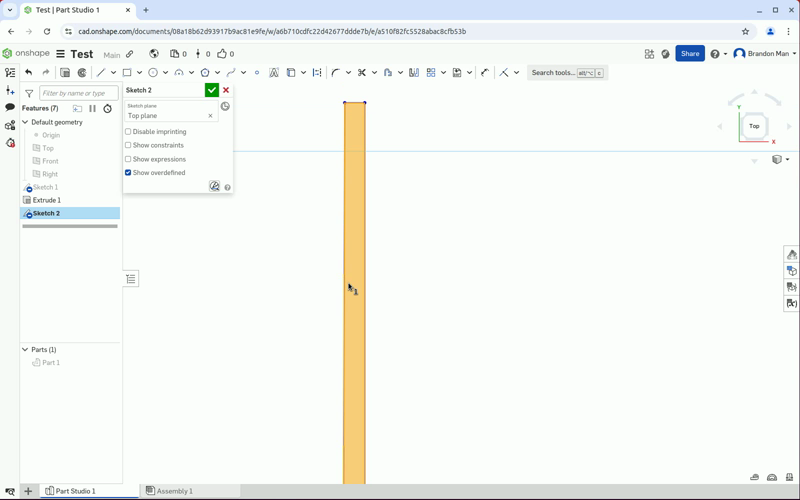
scroll(-6)
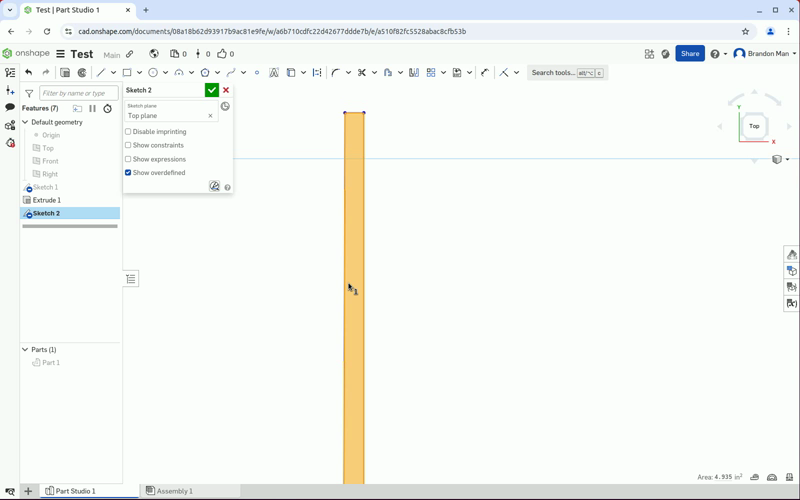
scroll(-6)
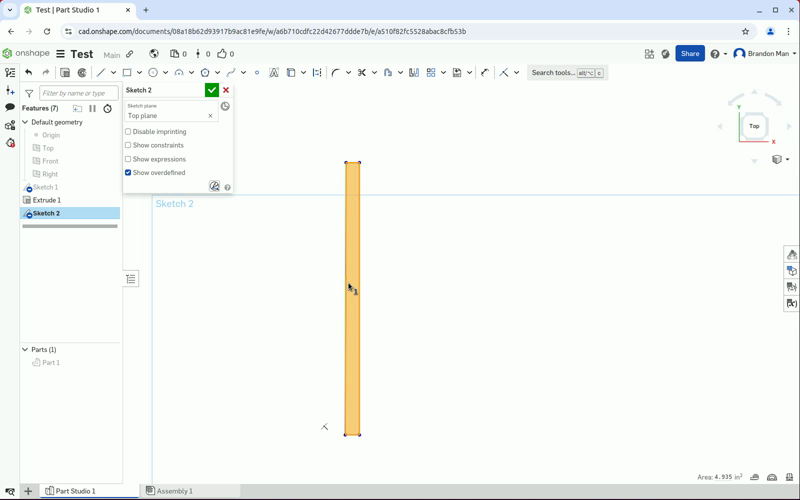
scroll(-6)
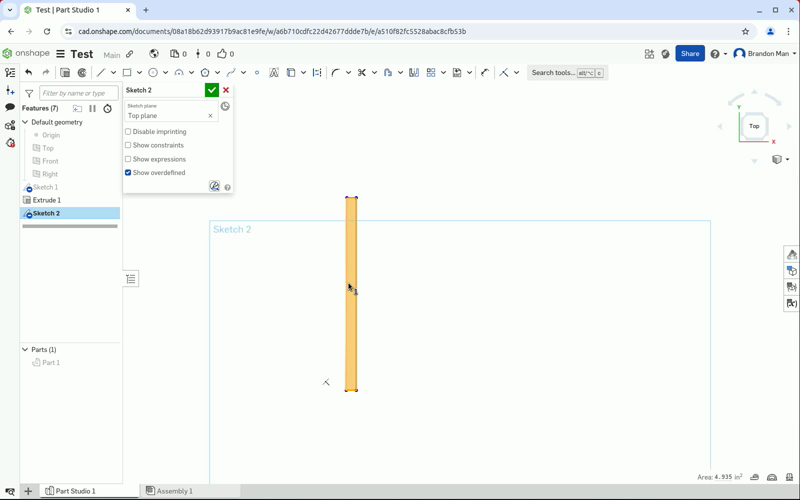
scroll(-6)
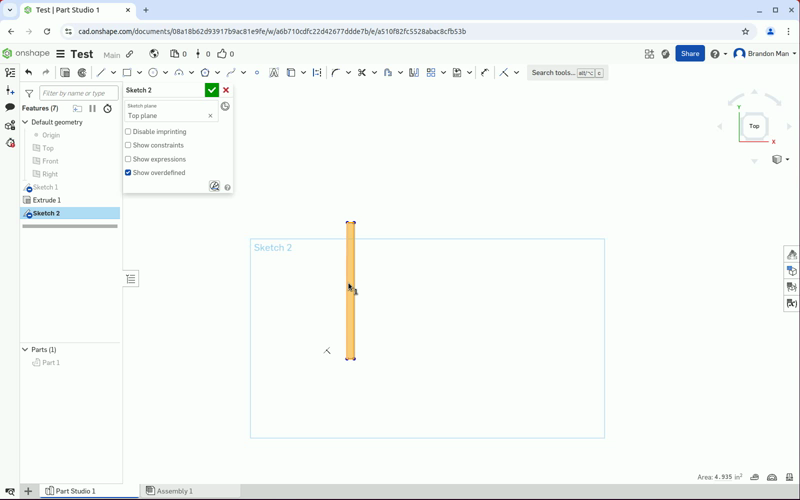
scroll(-6)
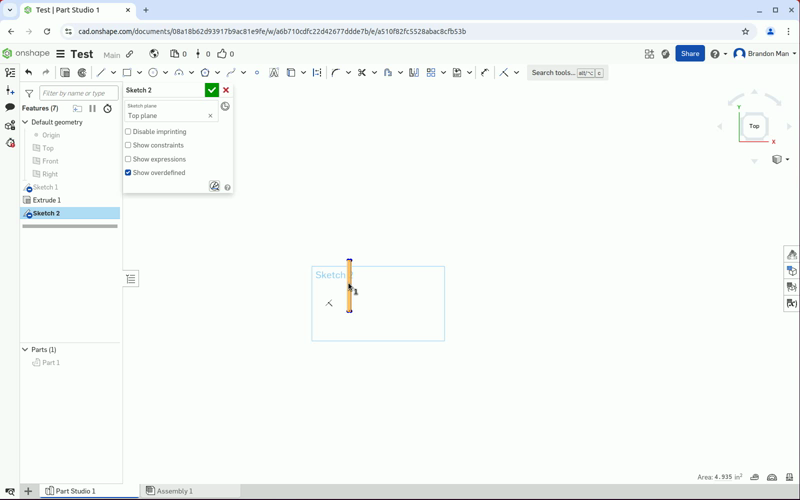
mouse_move(73, 352)
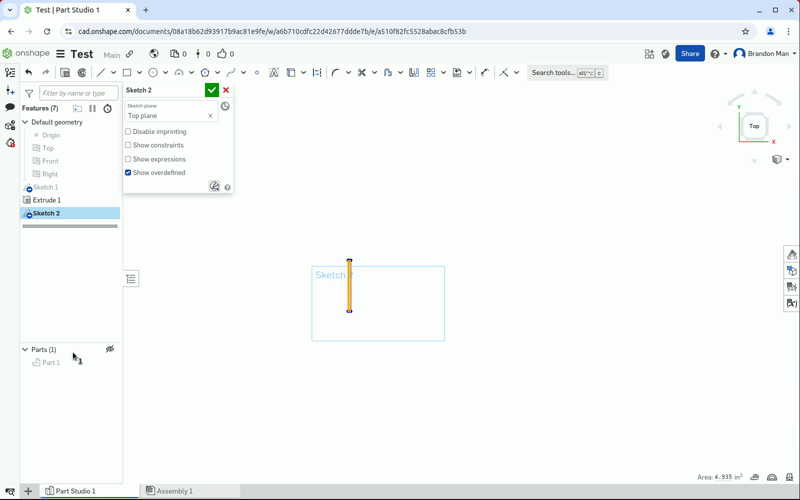
key(shift+y)
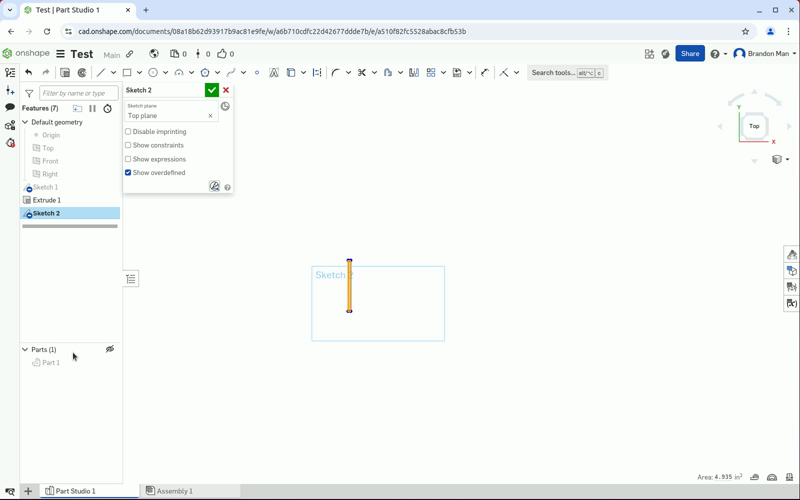
key(shift+e)
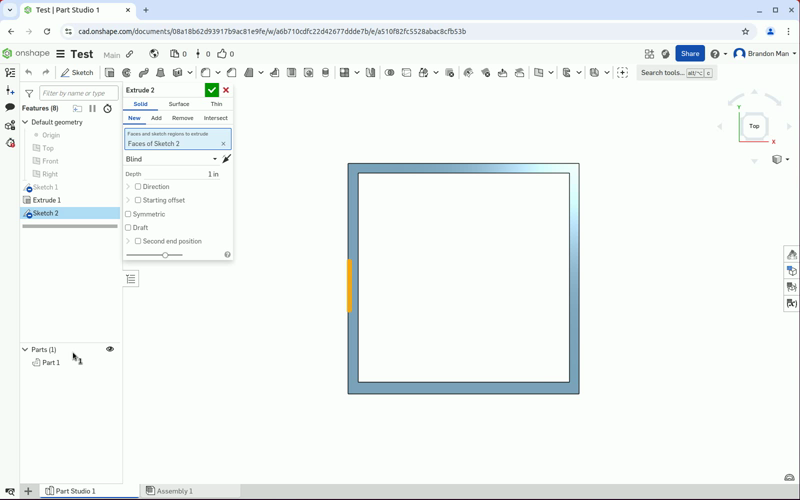
mouse_move(143, 106)
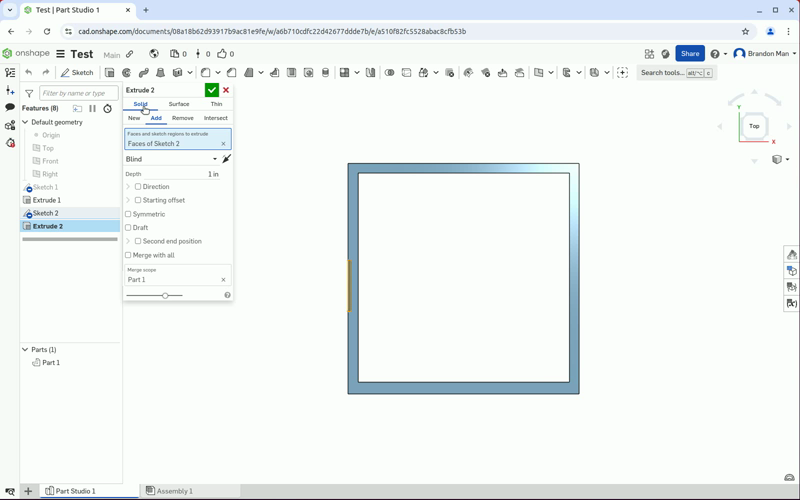
click(143, 106)
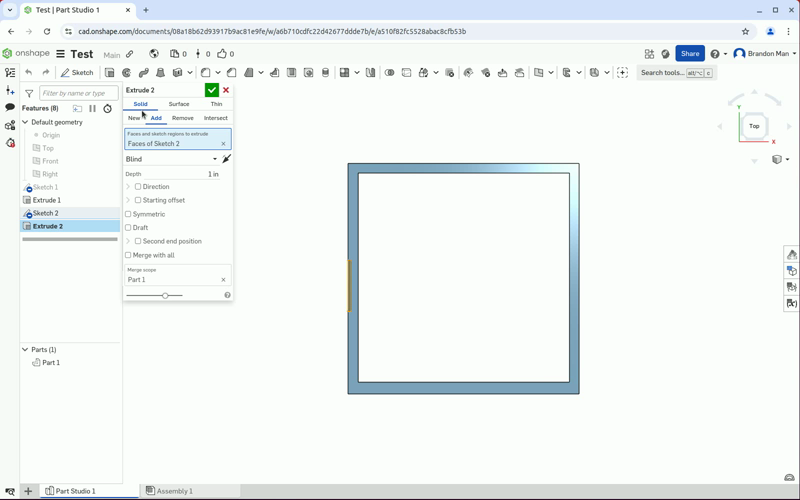
mouse_move(137, 120)
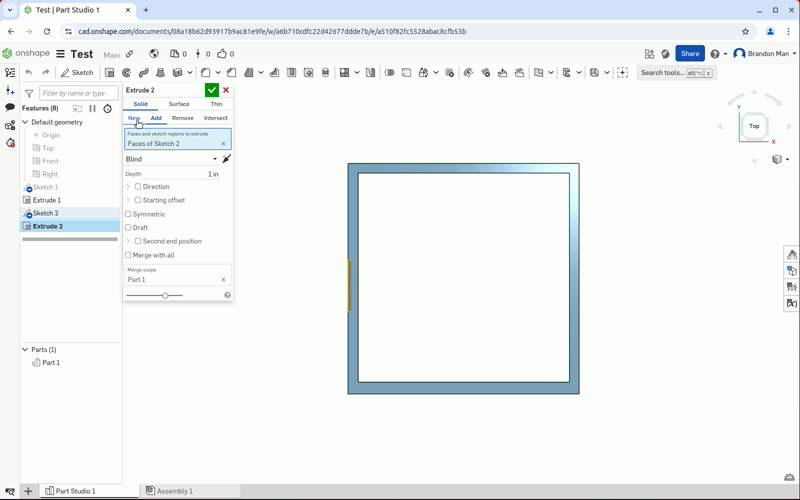
click(137, 120)
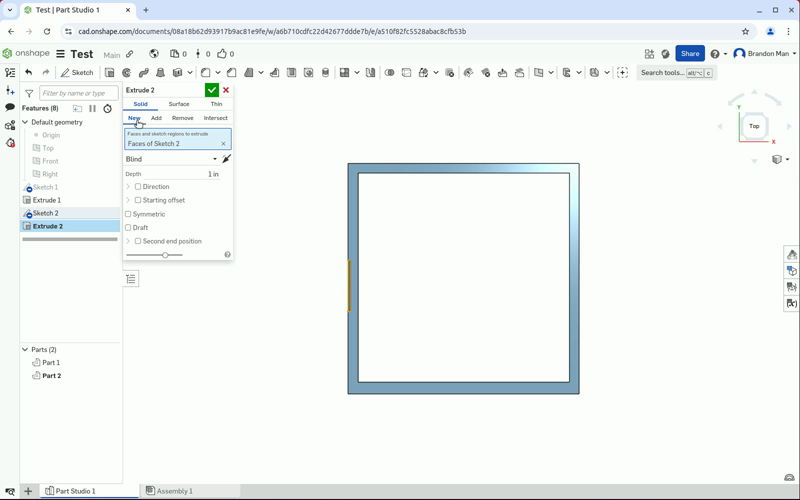
key(tab, 4)
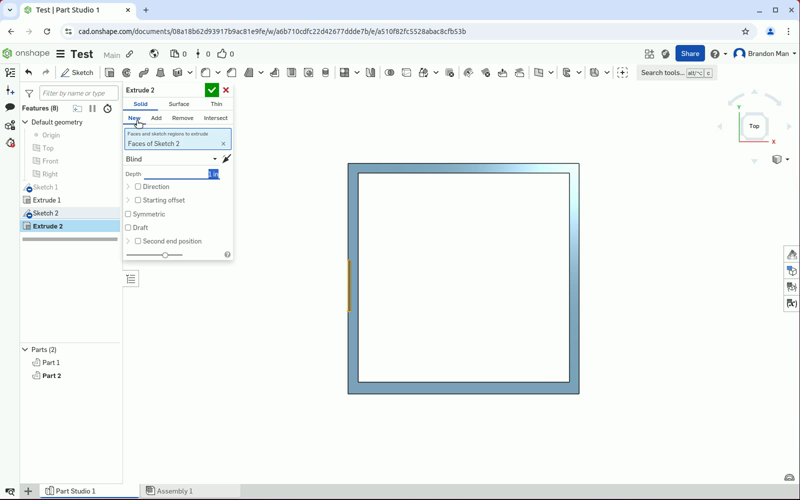
text(-0.963)
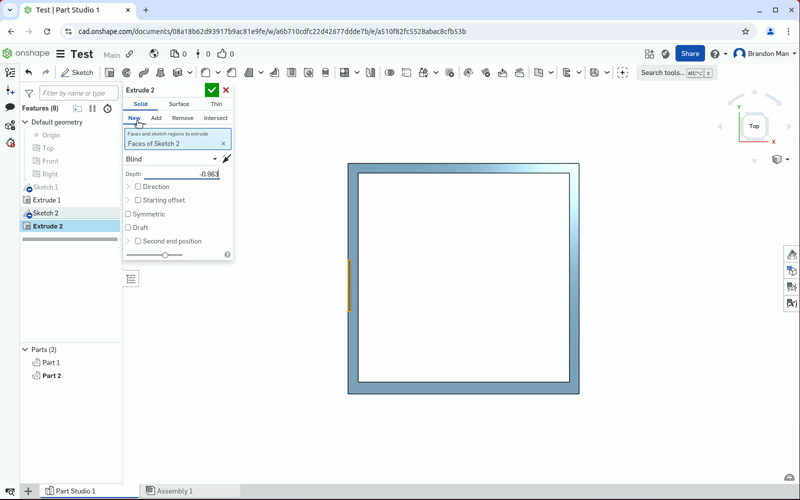
key(enter)
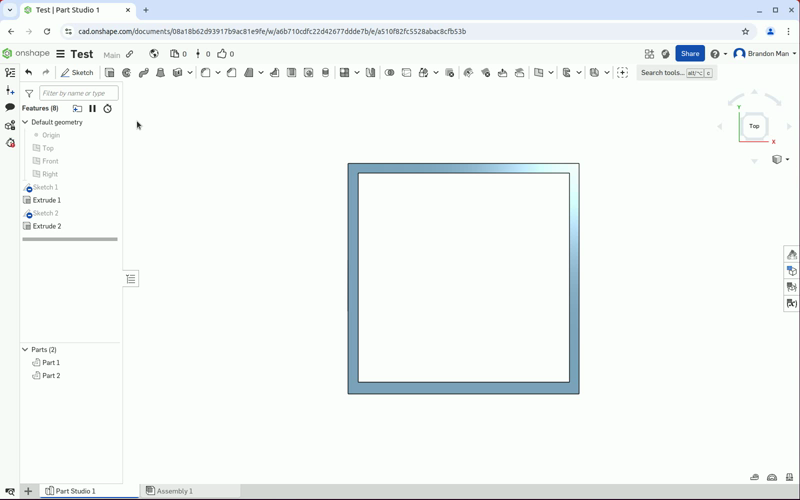
key(shift+h)
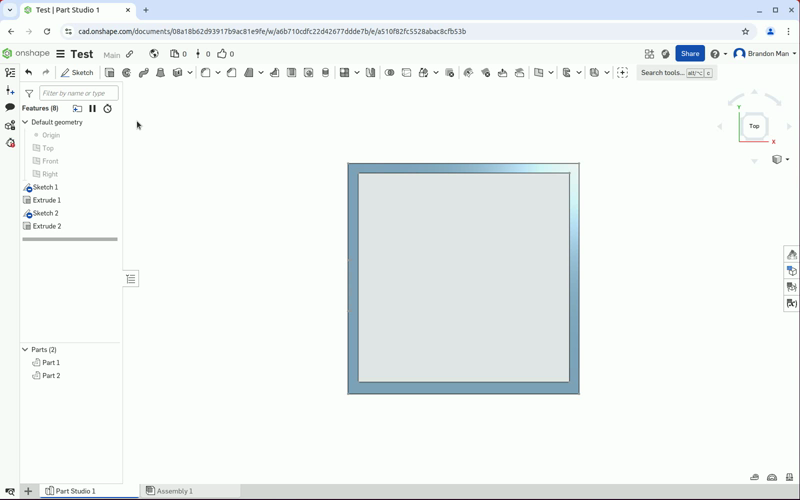
key(shift+h)
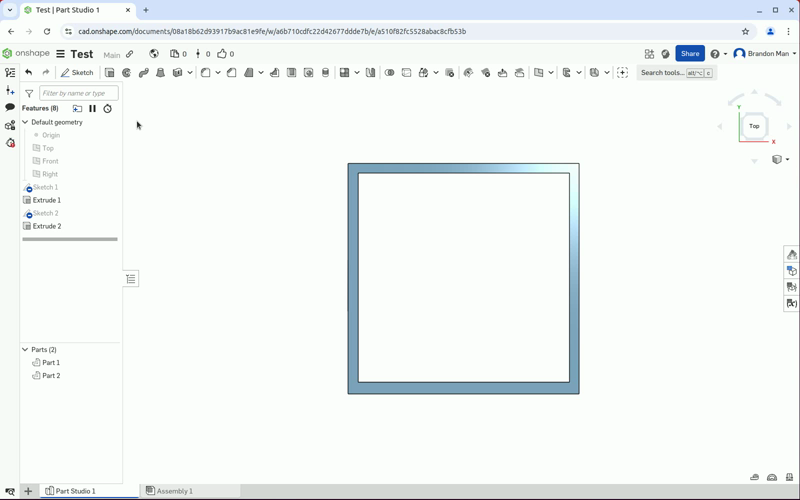
mouse_move(73, 189)
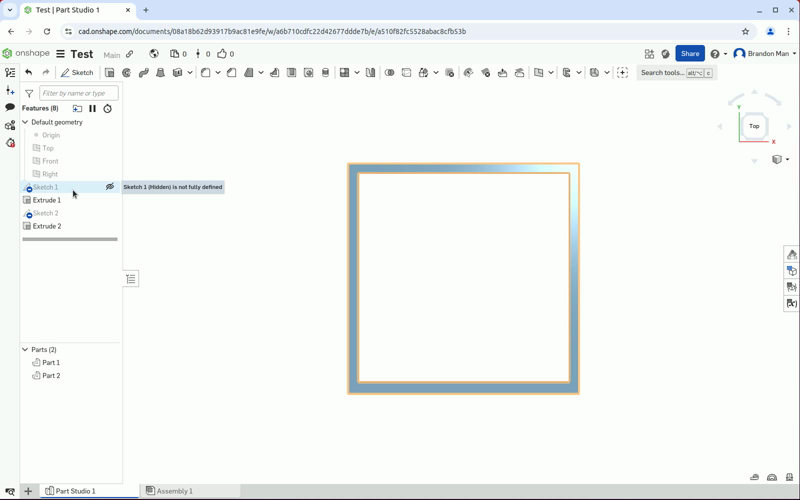
click(73, 189)
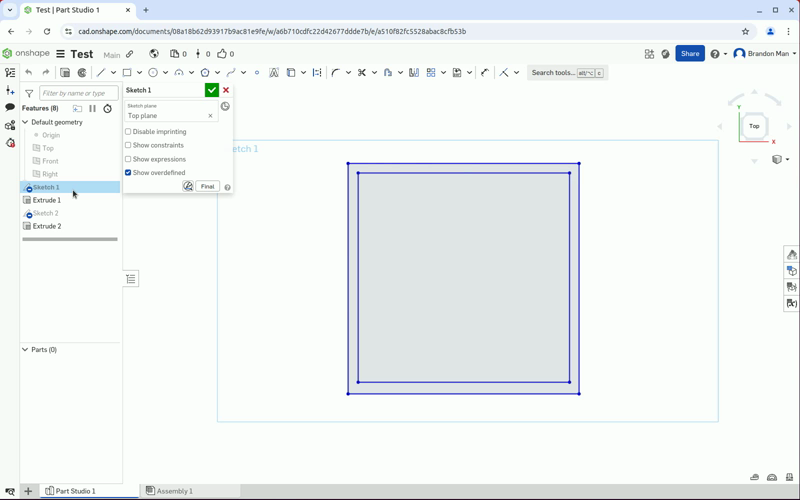
mouse_move(229, 92)
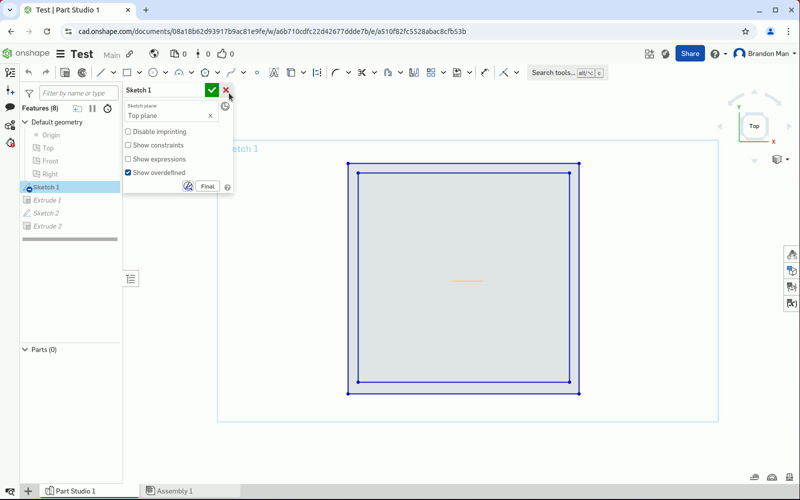
click(229, 92)
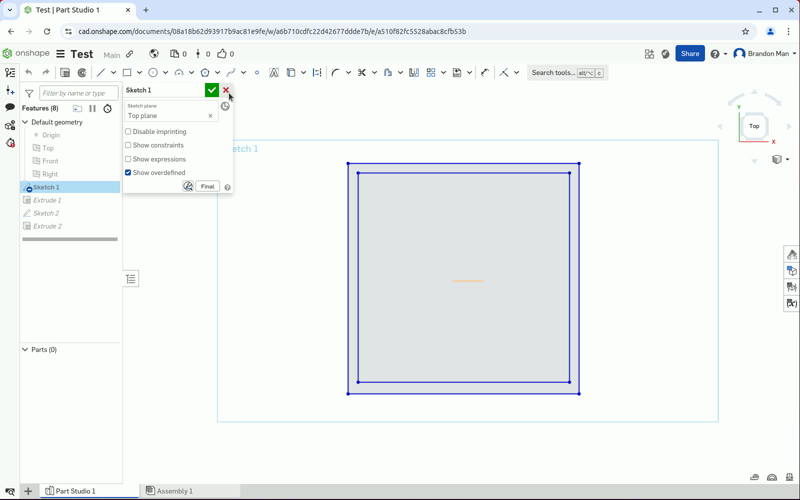
key(shift+s)
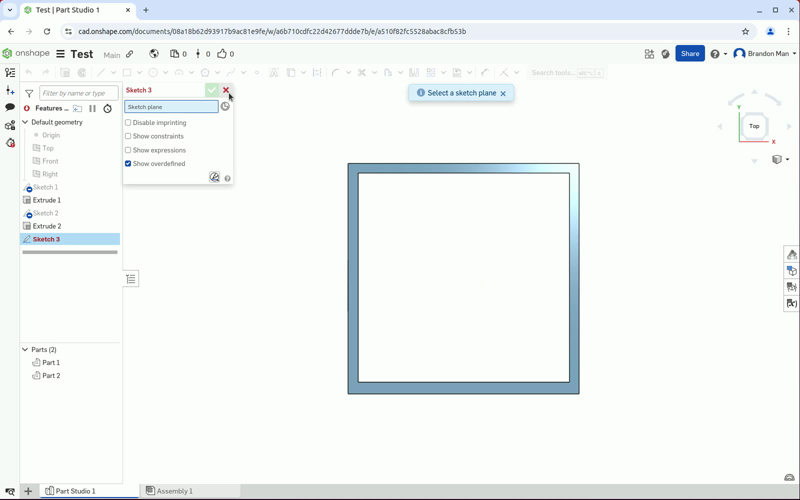
mouse_move(73, 150)
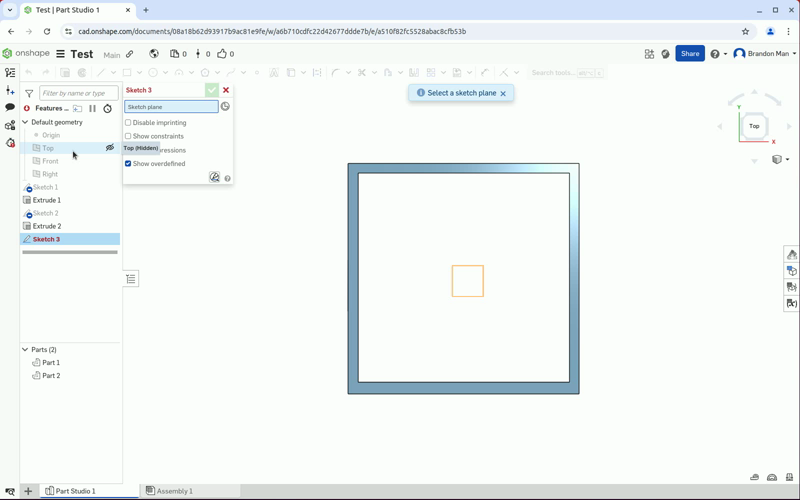
click(73, 150)
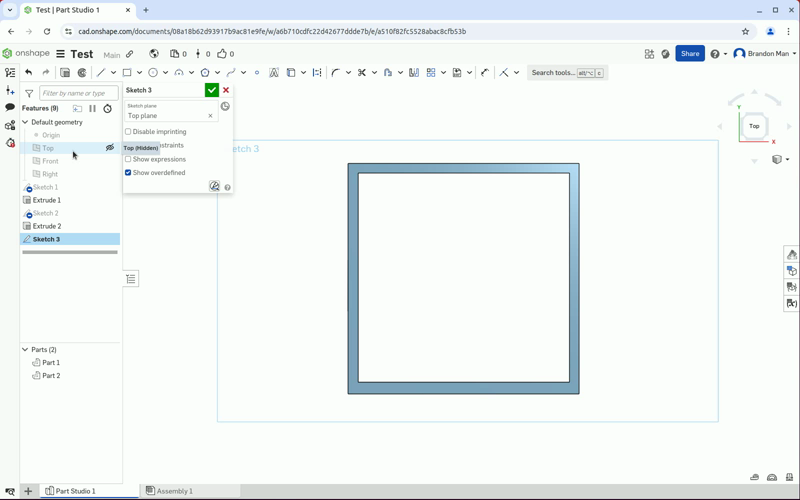
mouse_move(73, 352)
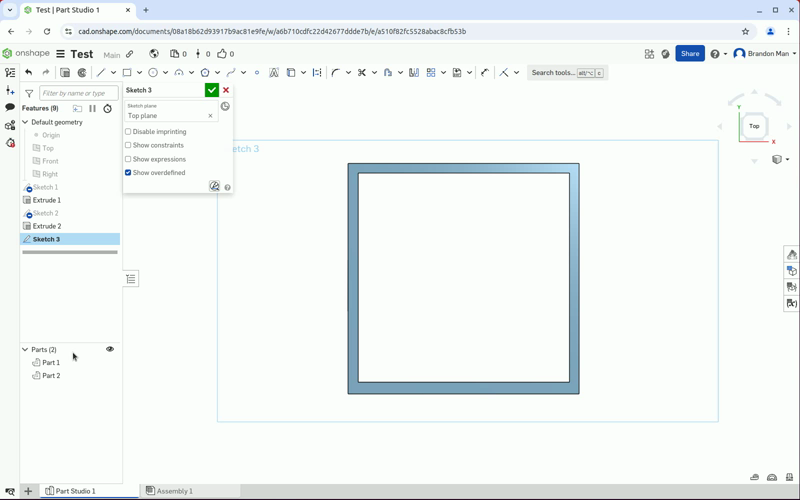
key(y)
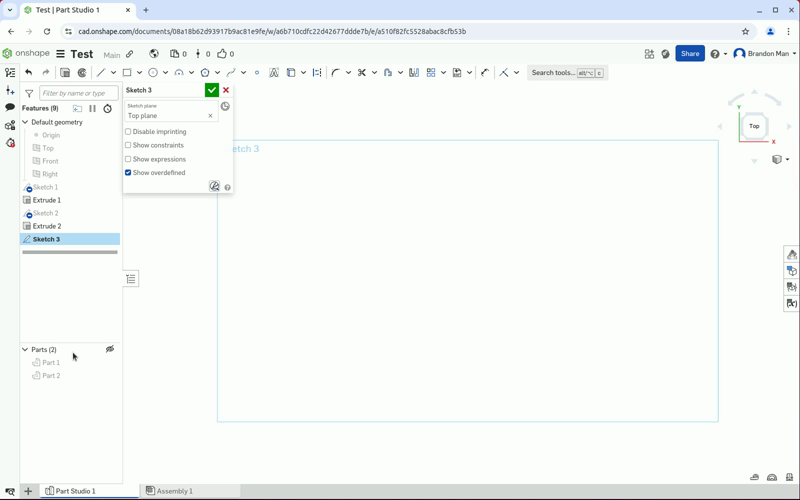
key(l)
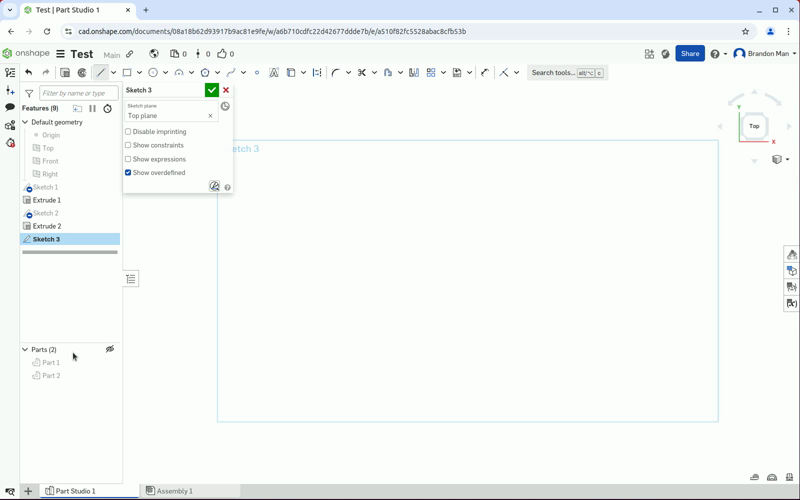
key_down(shift)
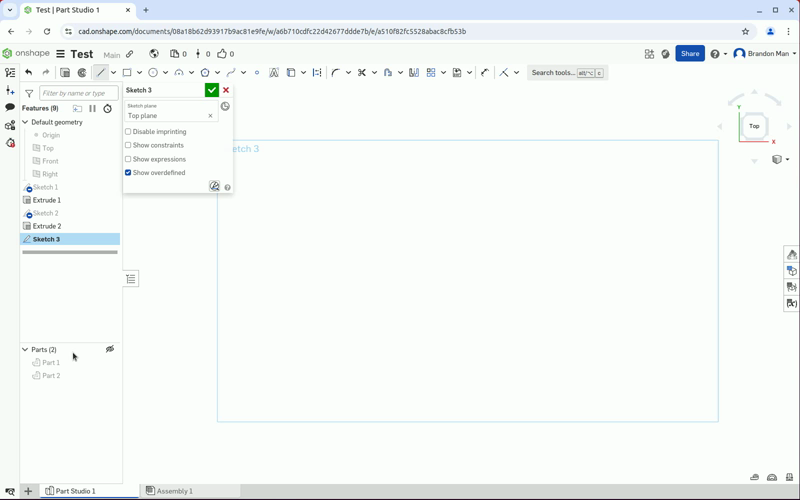
mouse_move(564, 311)
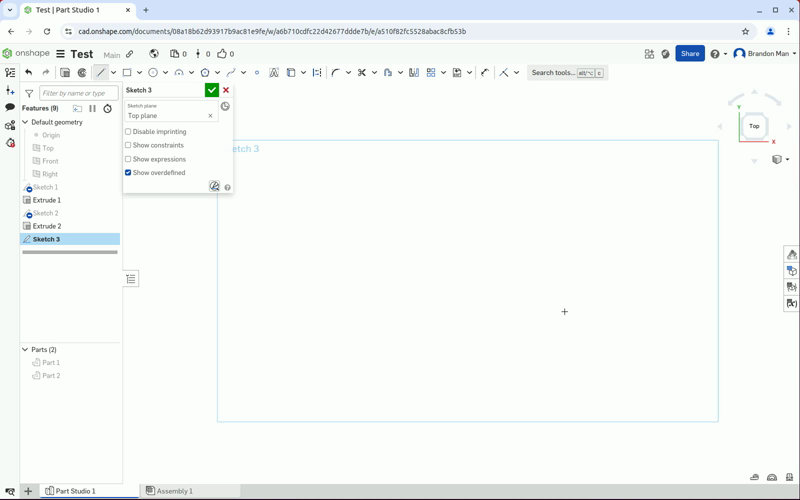
click(564, 311)
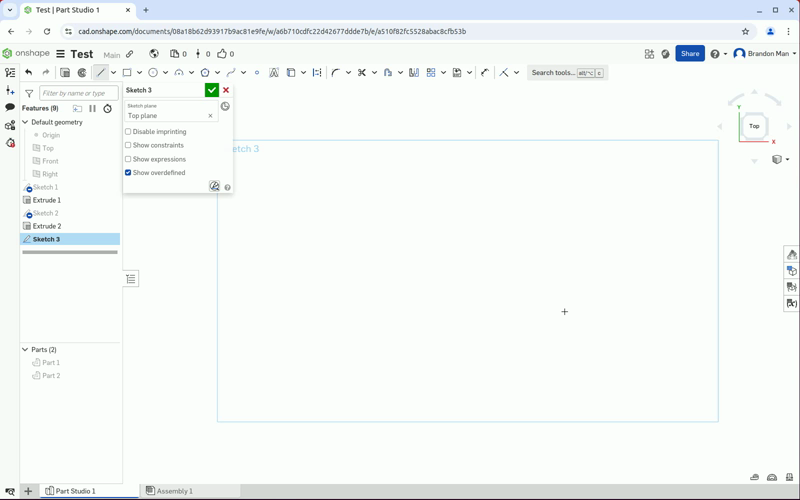
key_up(shift)
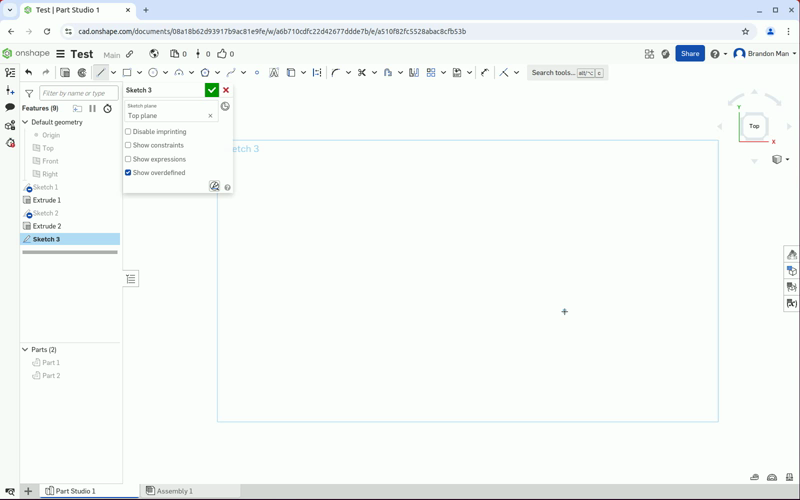
key_down(shift)
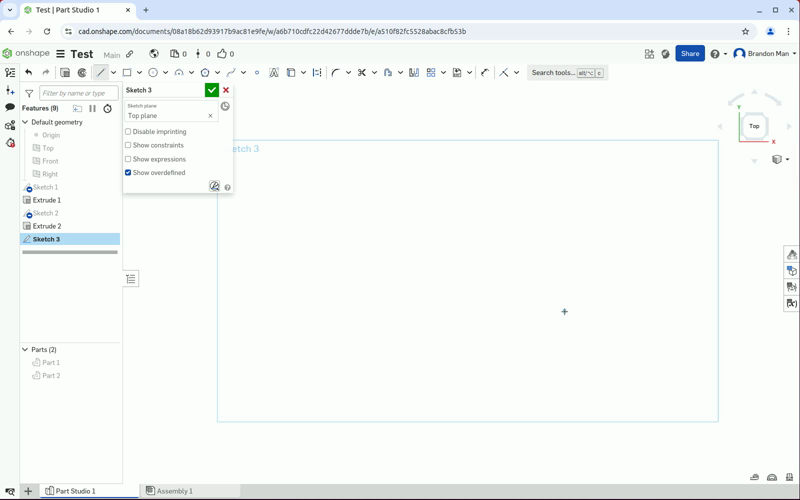
mouse_move(589, 311)
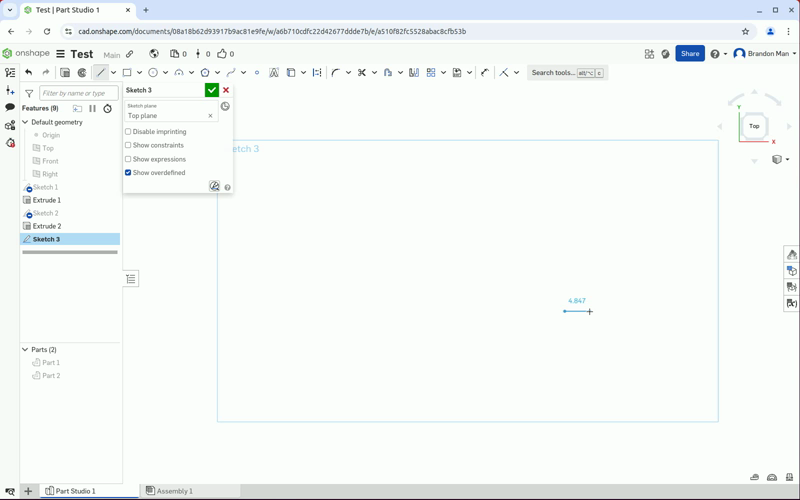
mouse_move(567, 311)
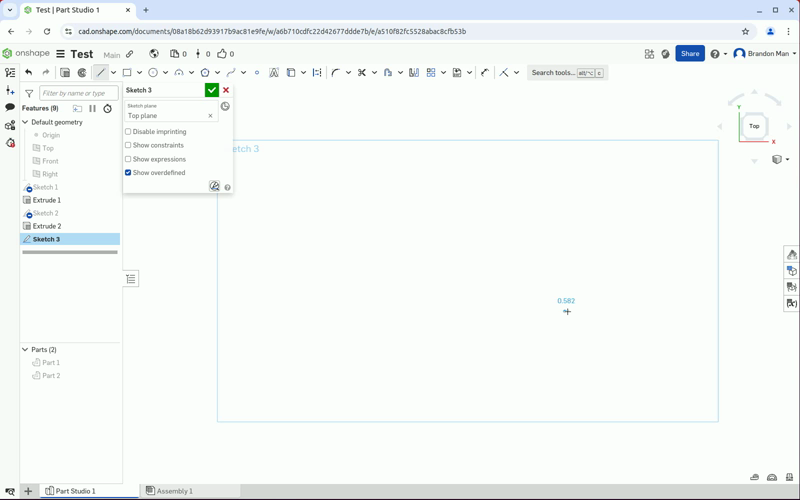
scroll(6)
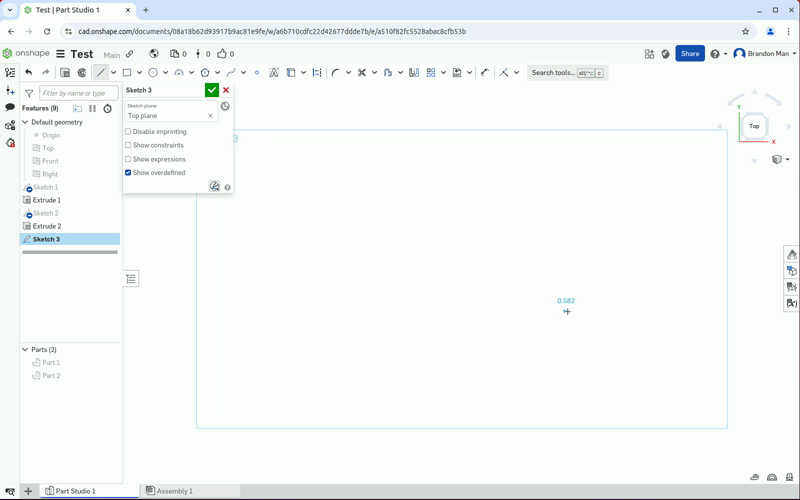
scroll(6)
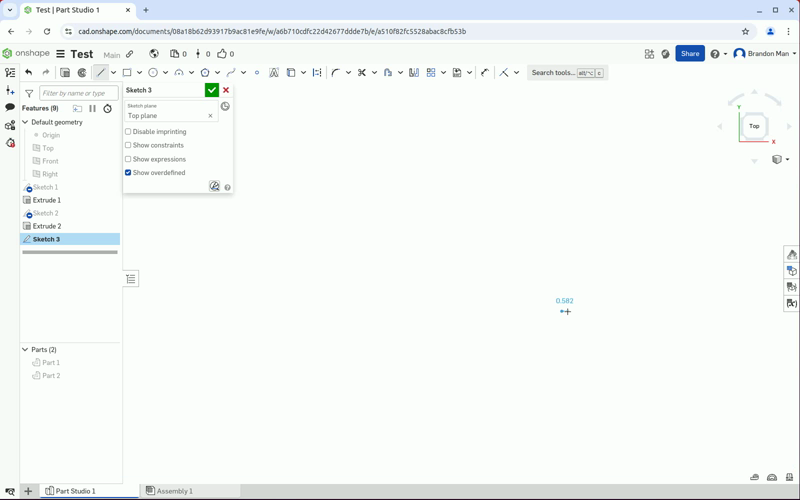
scroll(6)
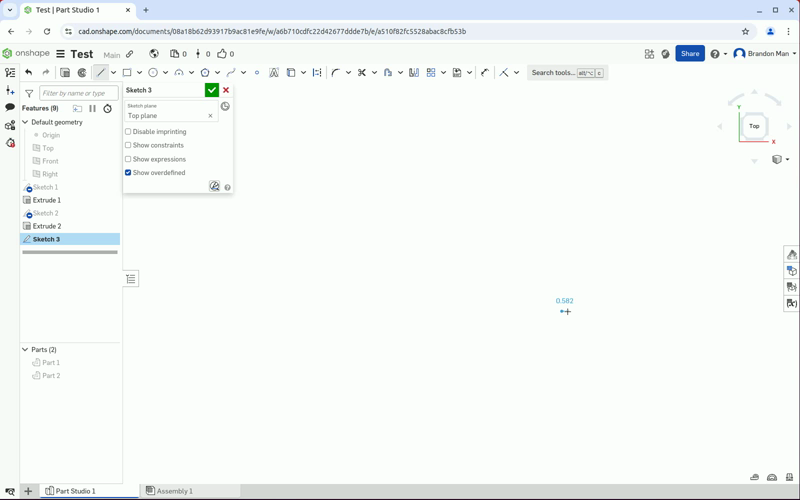
scroll(6)
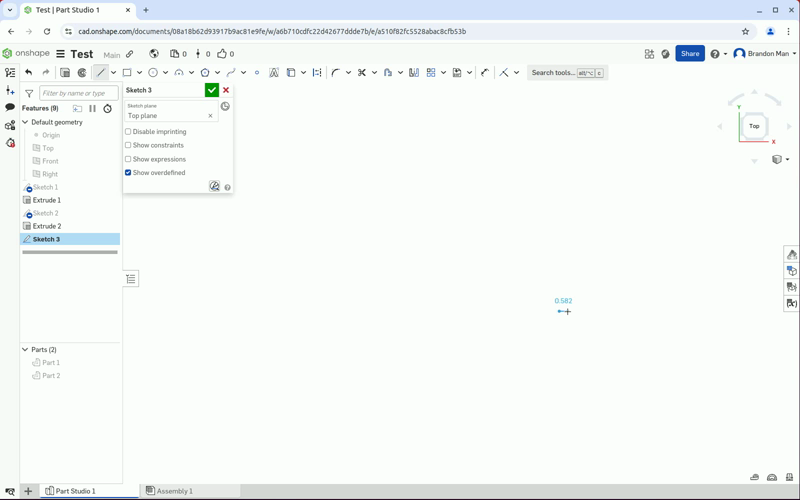
scroll(6)
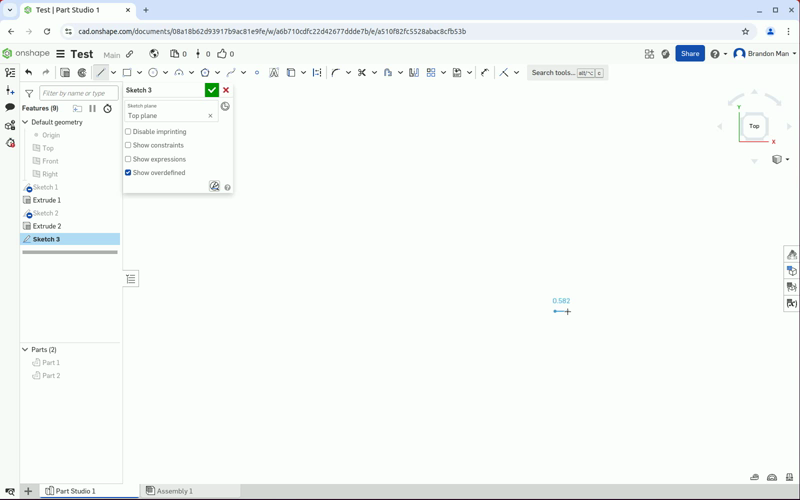
scroll(6)
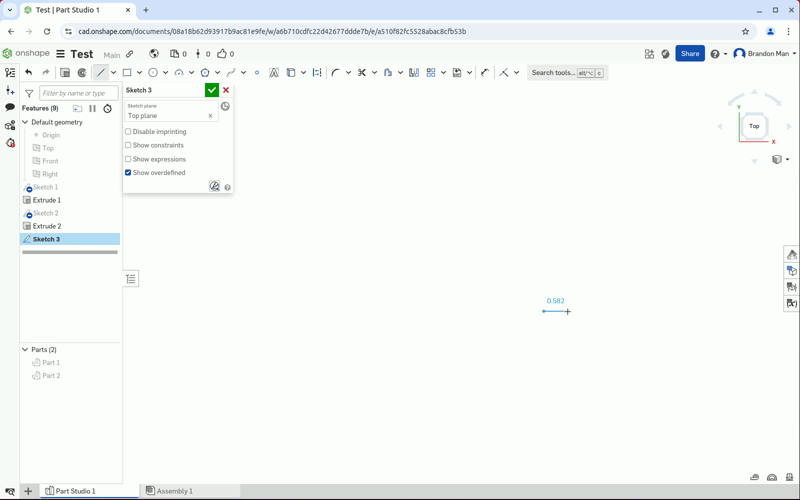
scroll(6)
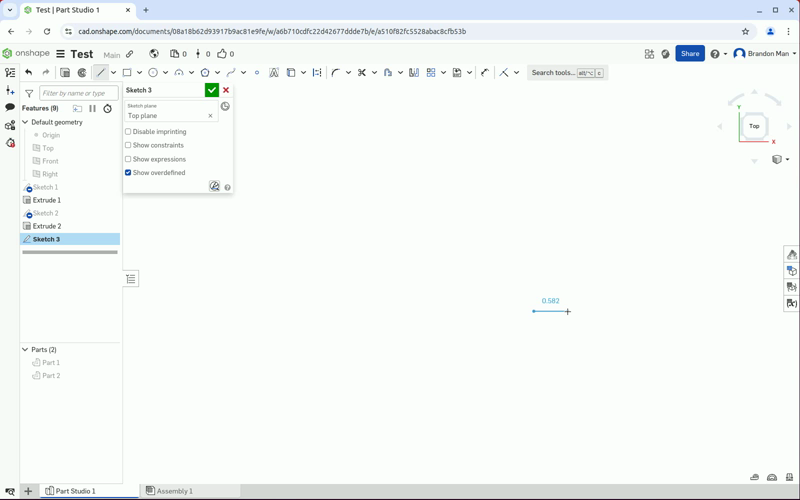
click(567, 311)
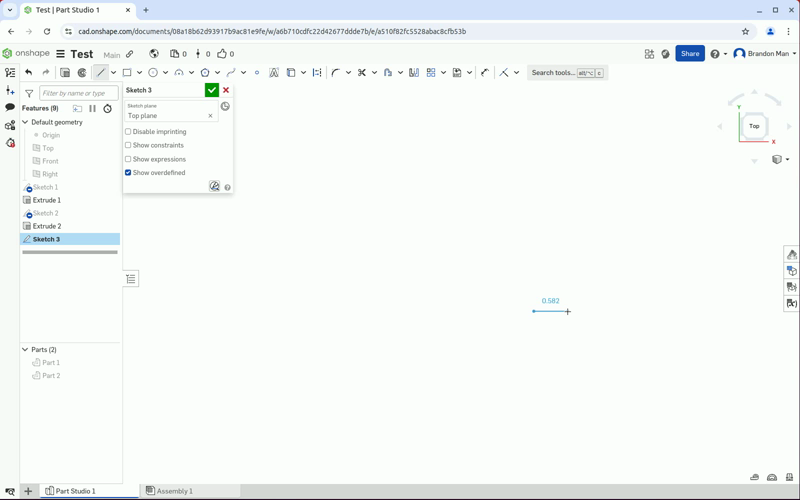
scroll(-6)
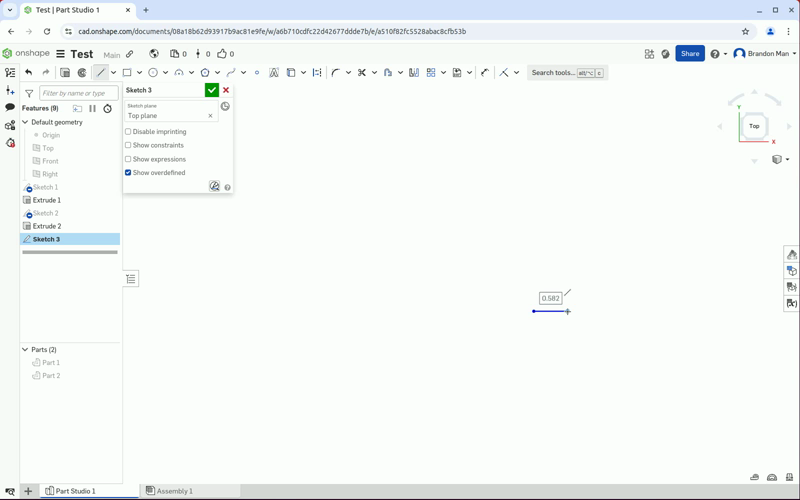
scroll(-6)
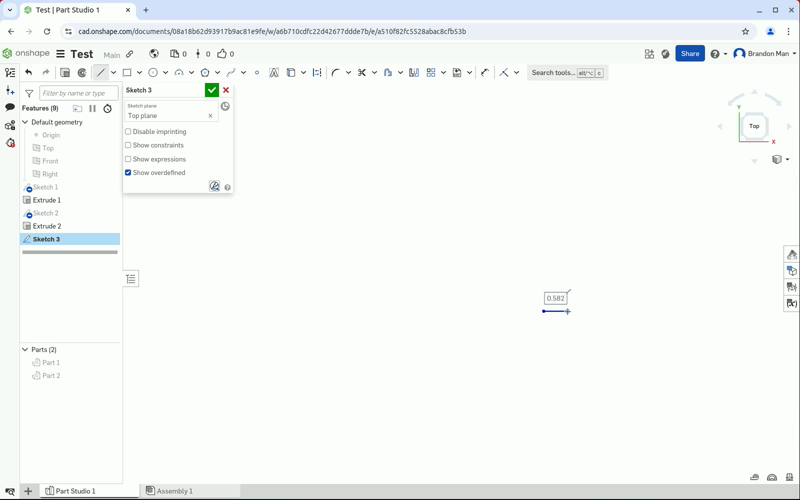
scroll(-6)
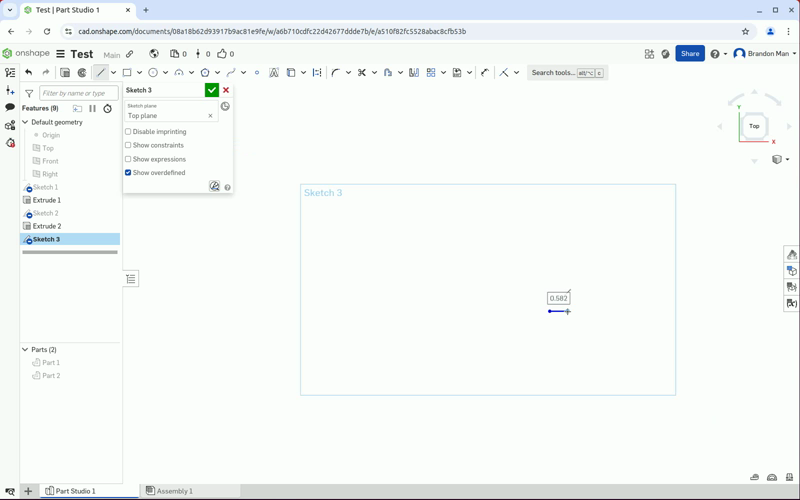
scroll(-6)
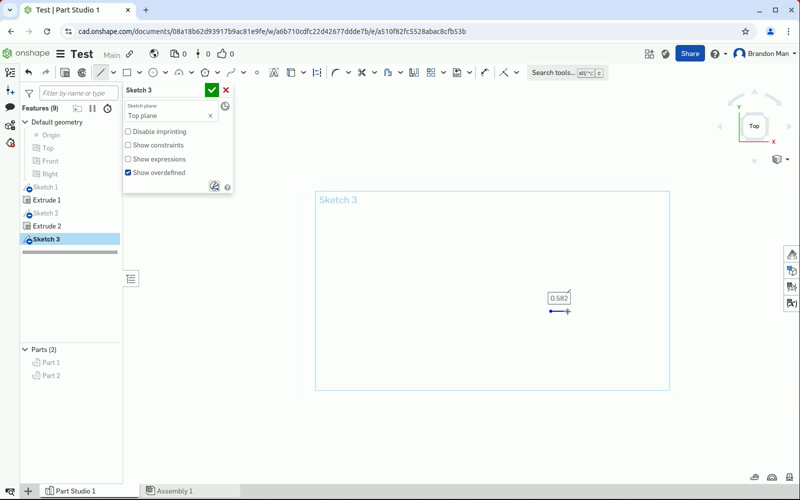
scroll(-6)
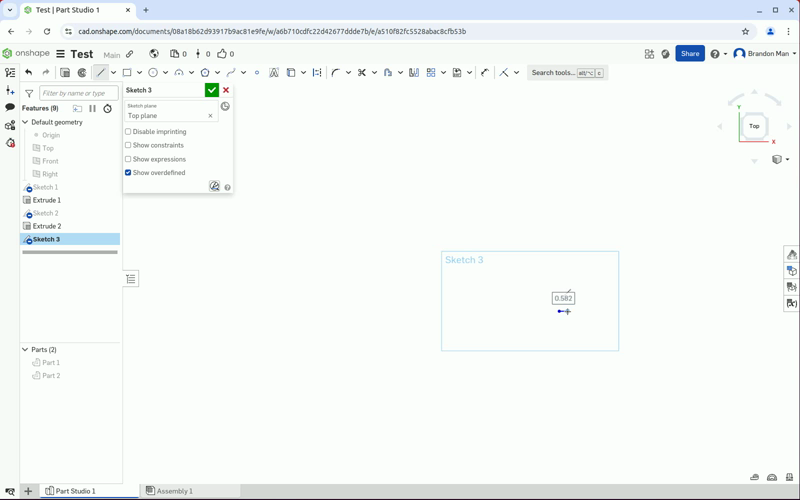
scroll(-6)
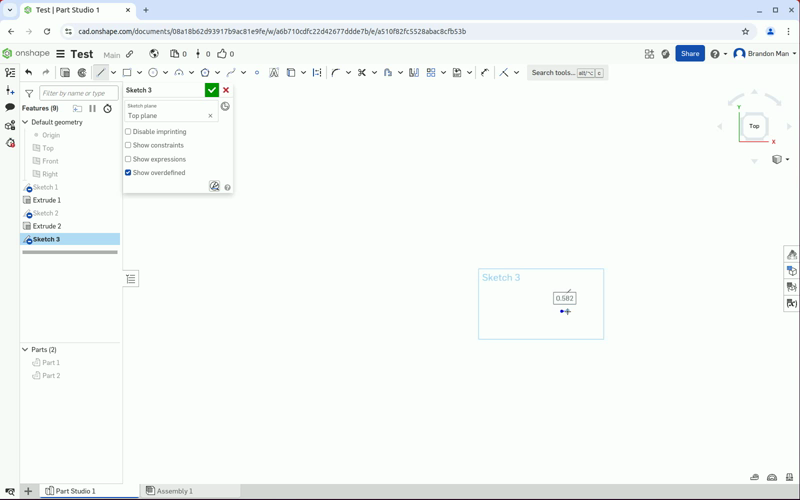
scroll(-6)
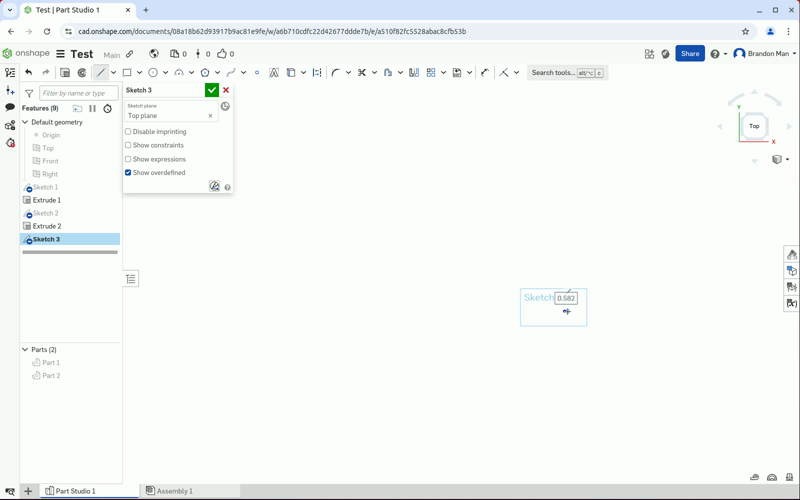
key_up(shift)
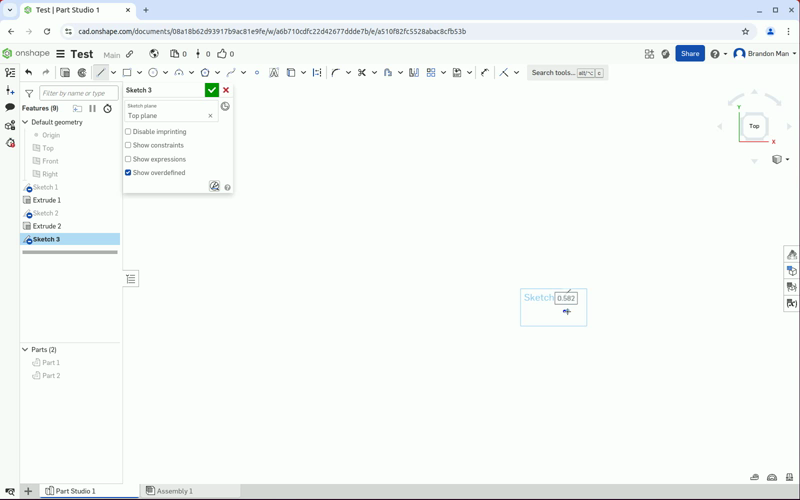
key_down(shift)
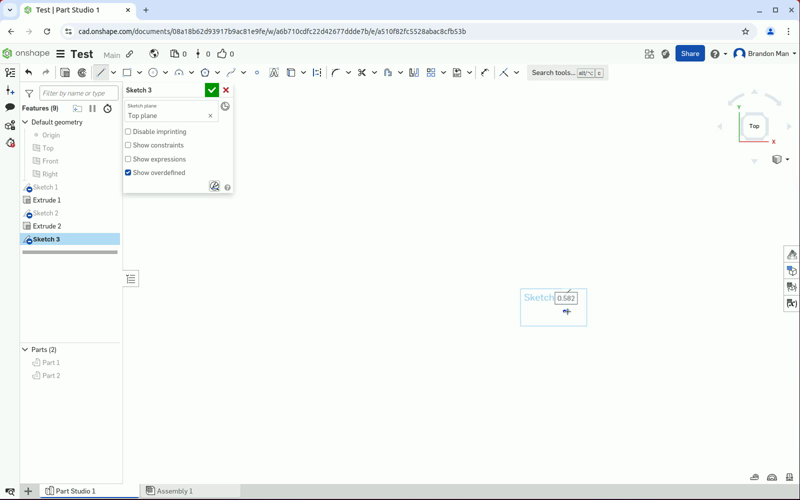
mouse_move(589, 311)
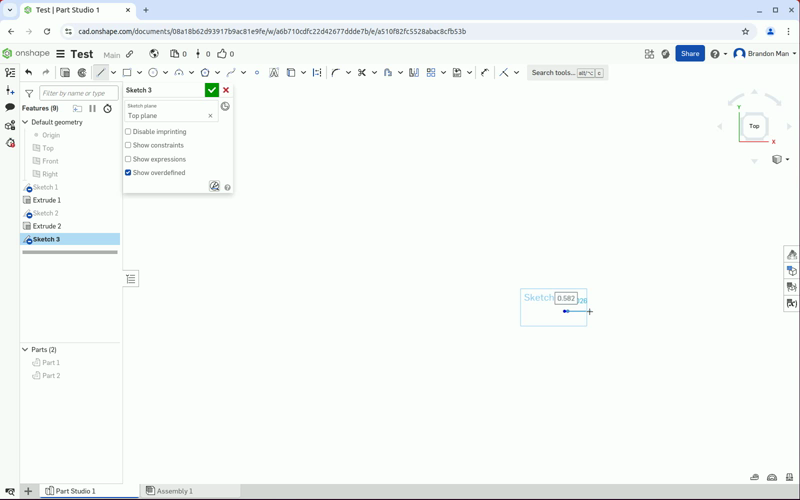
mouse_move(567, 260)
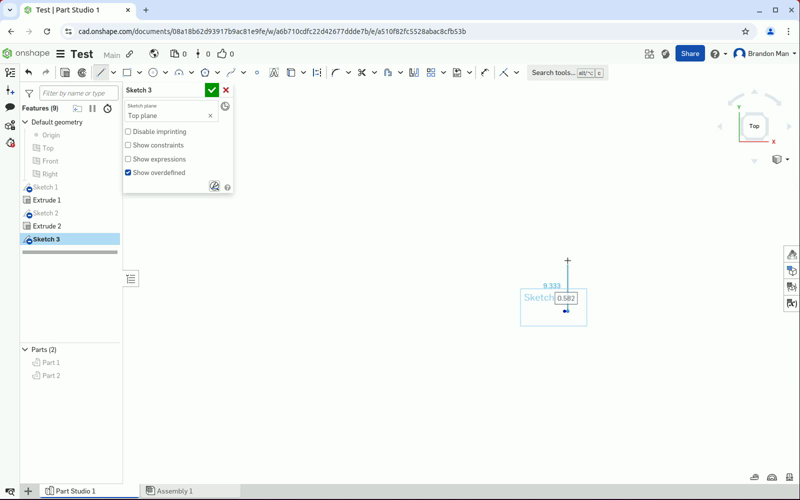
click(567, 260)
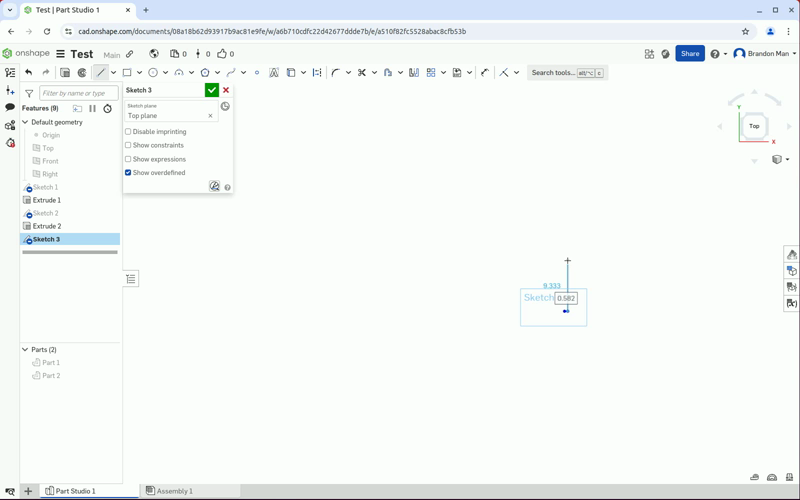
key_up(shift)
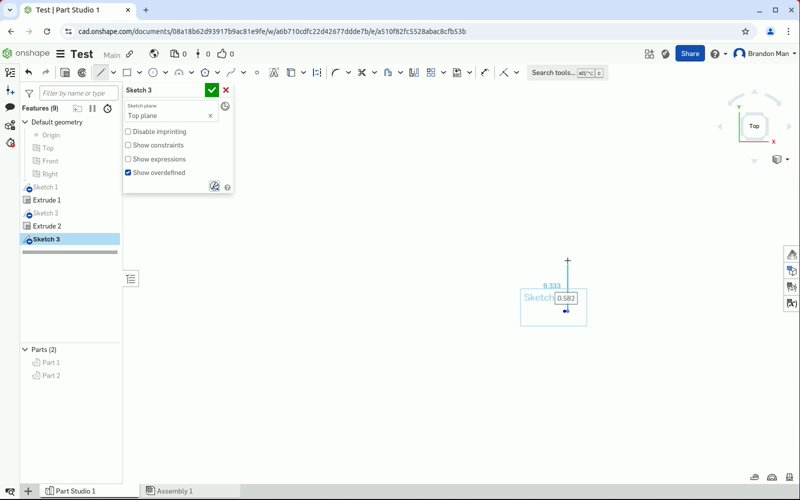
key_down(shift)
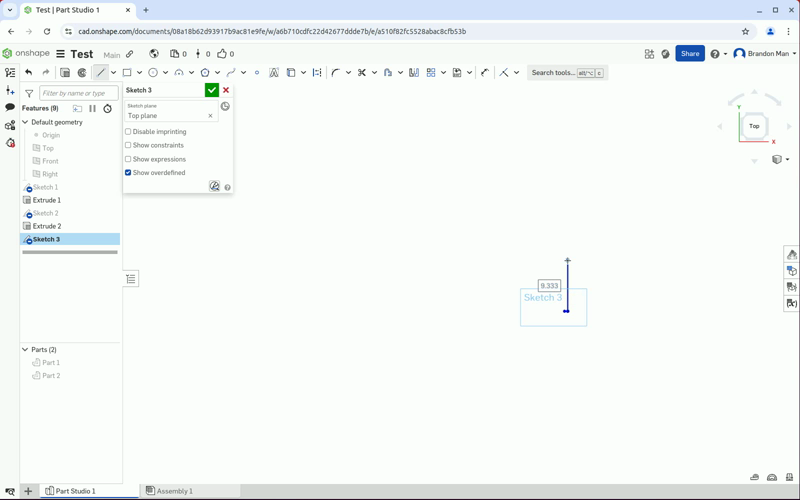
mouse_move(589, 260)
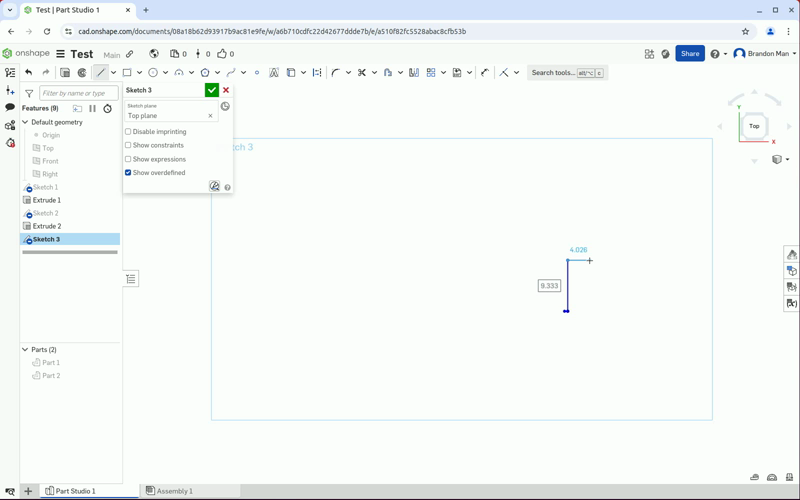
mouse_move(564, 260)
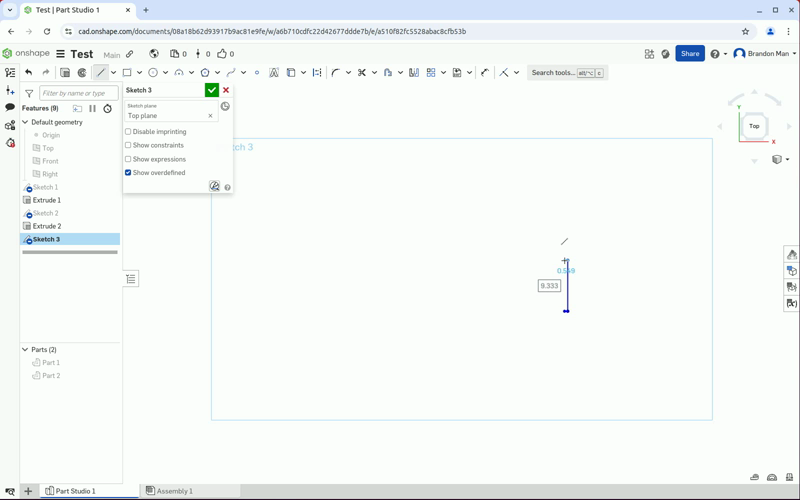
scroll(6)
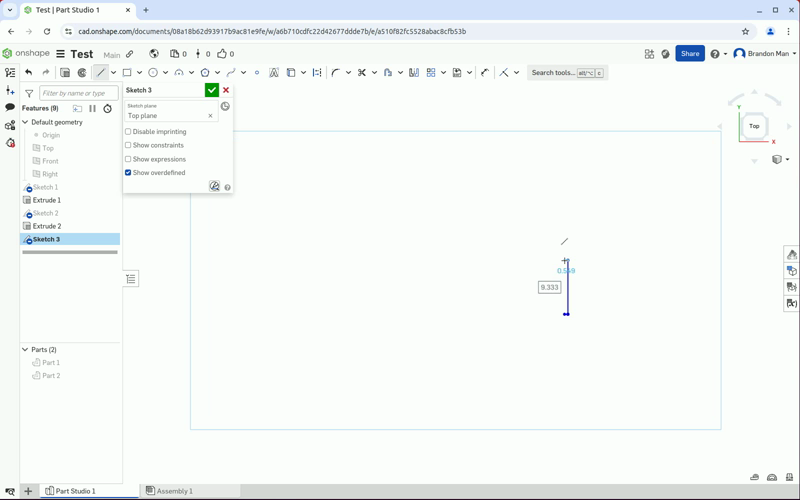
scroll(6)
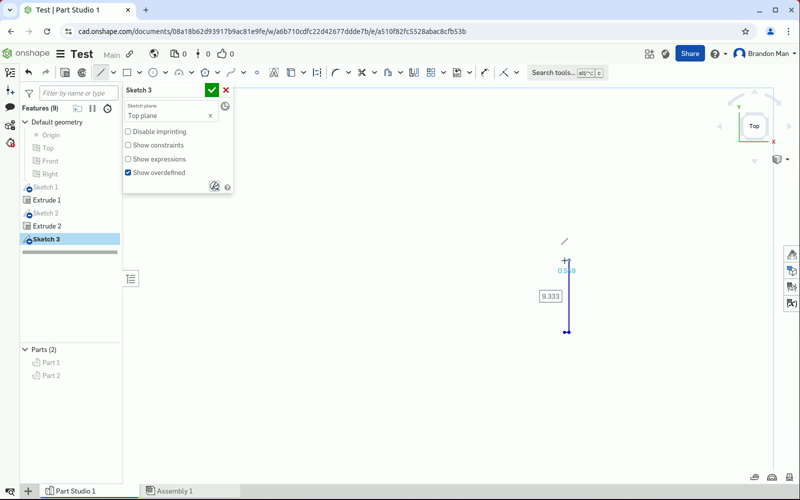
scroll(6)
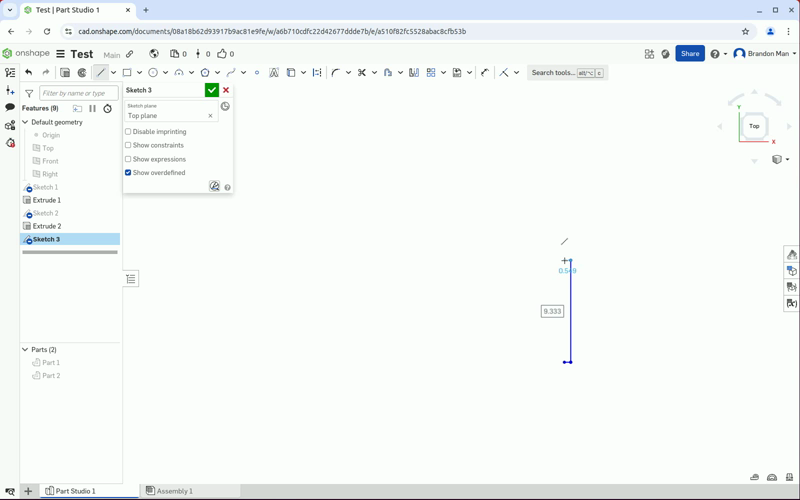
scroll(6)
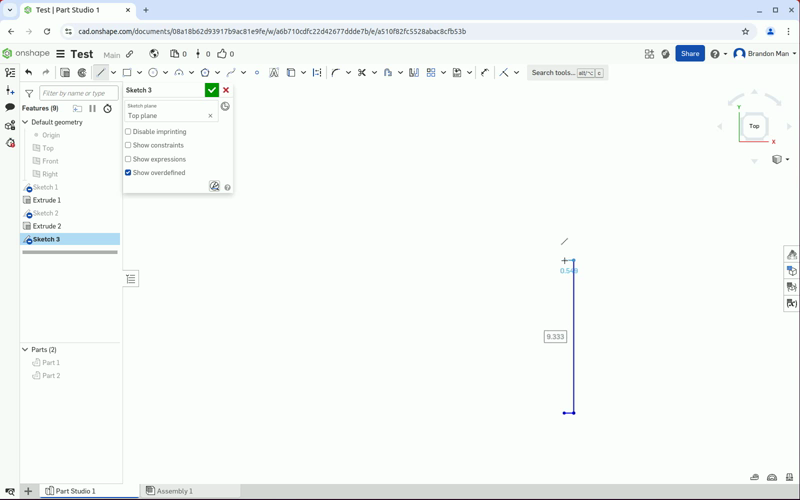
scroll(6)
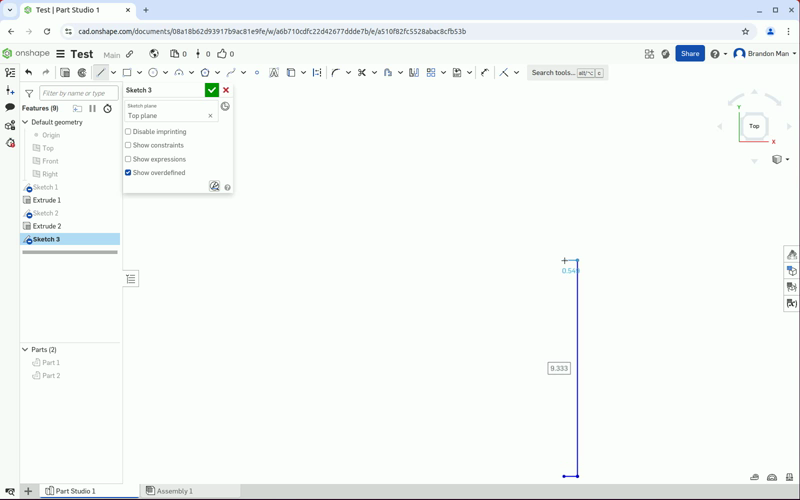
scroll(6)
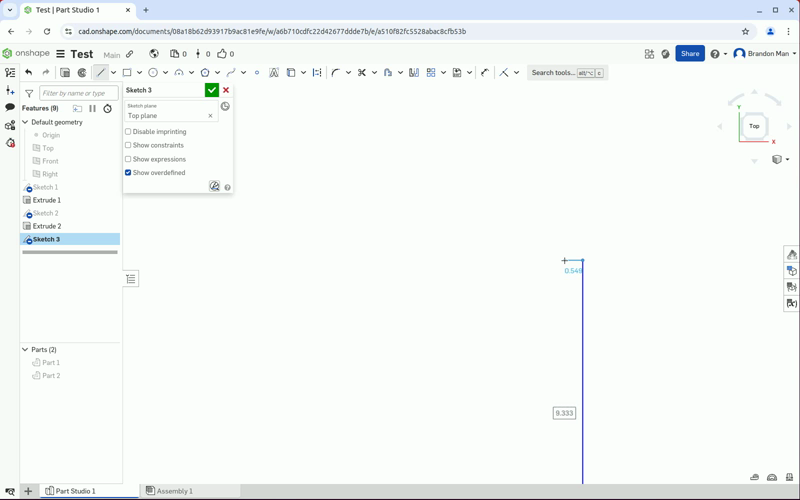
scroll(6)
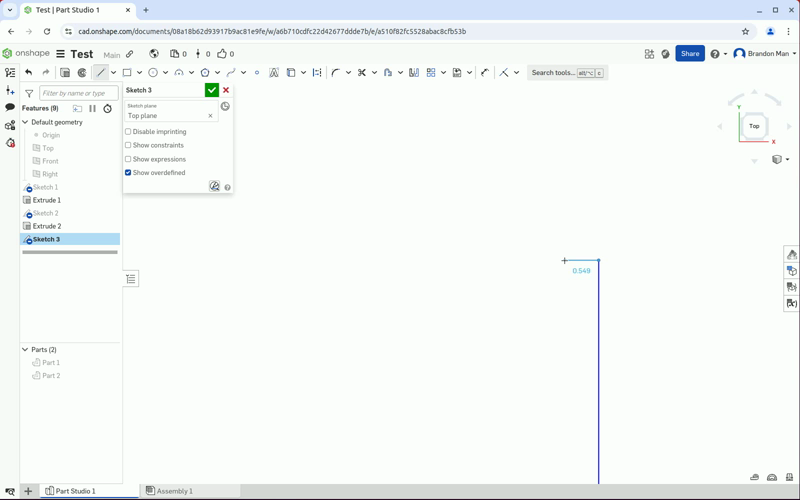
click(564, 260)
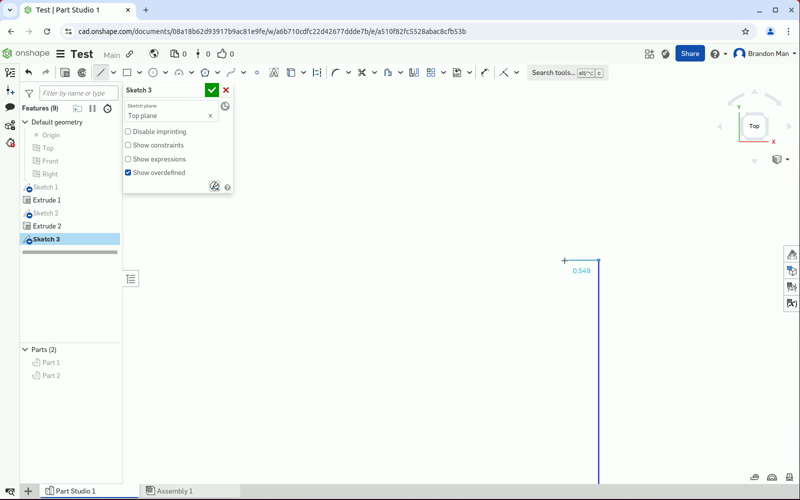
scroll(-6)
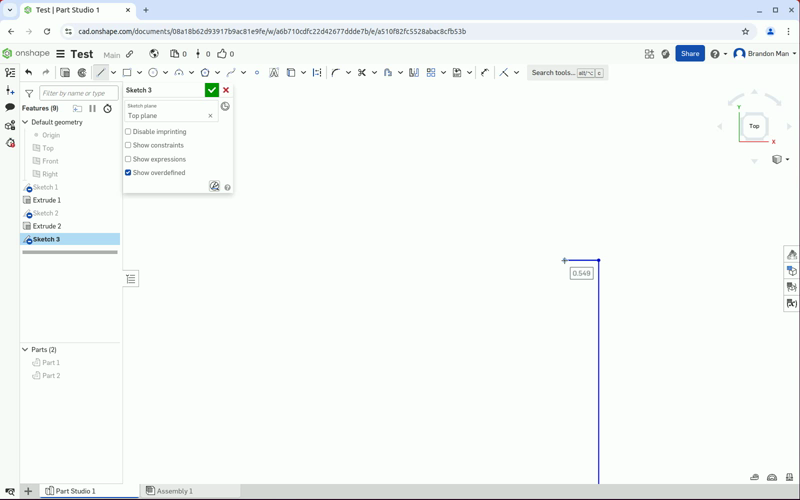
scroll(-6)
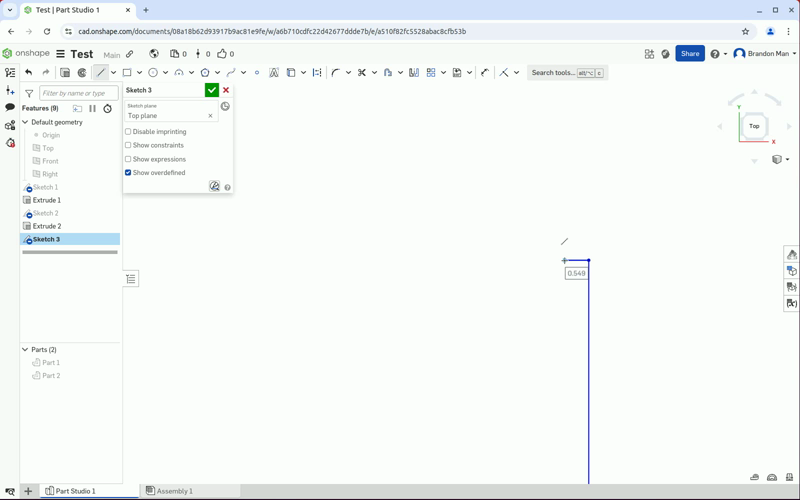
scroll(-6)
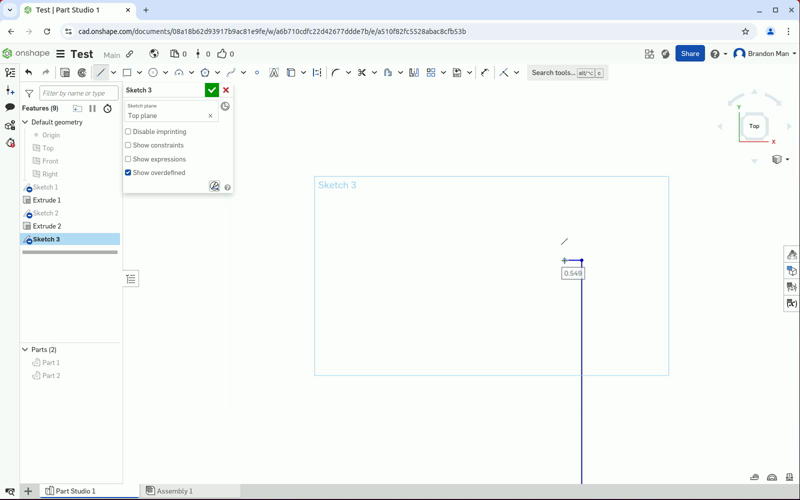
scroll(-6)
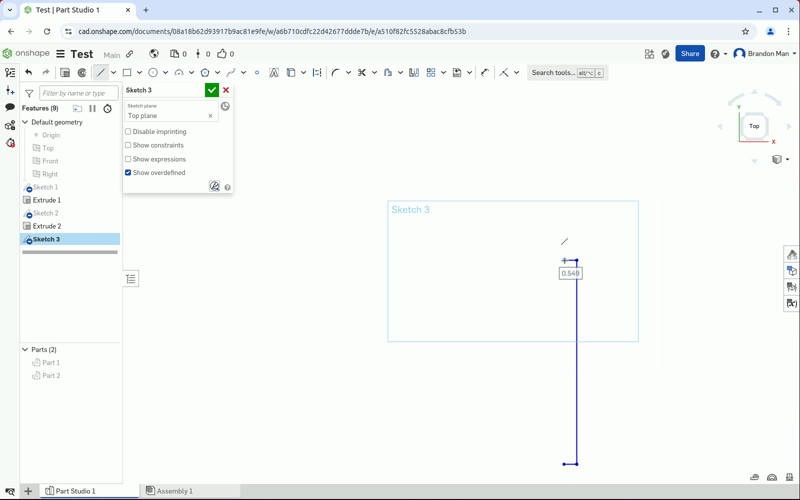
scroll(-6)
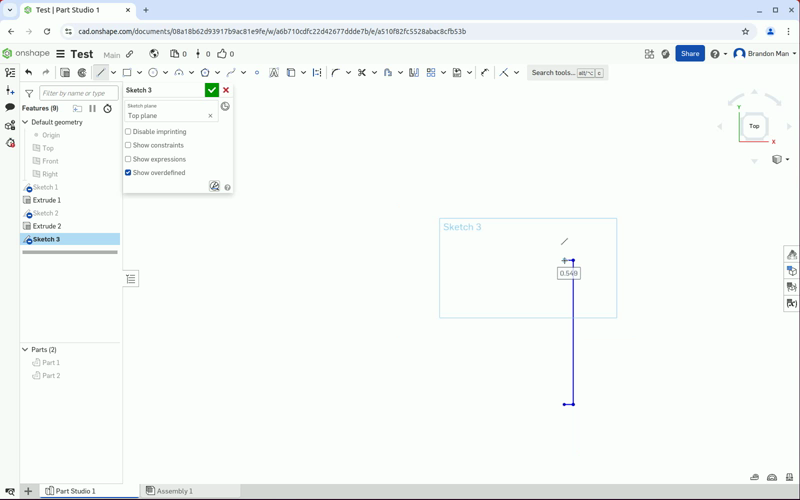
scroll(-6)
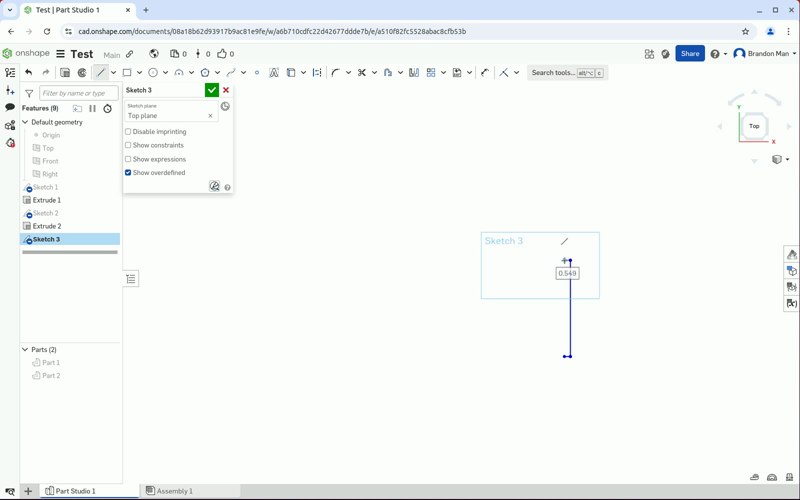
scroll(-6)
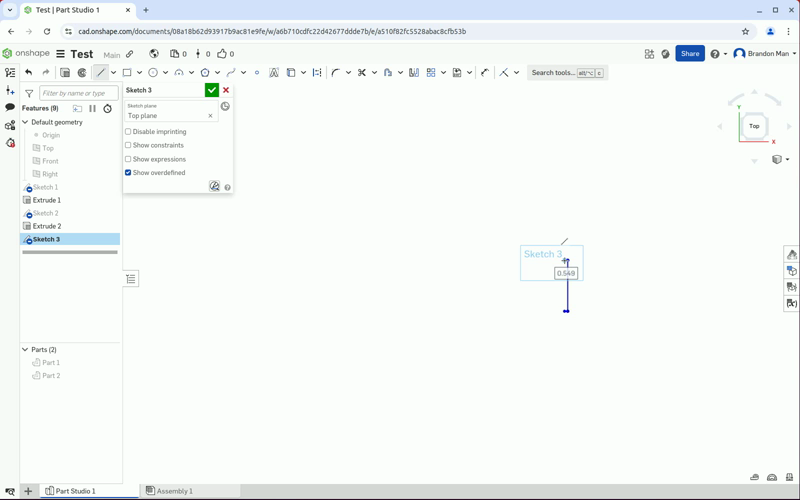
key_up(shift)
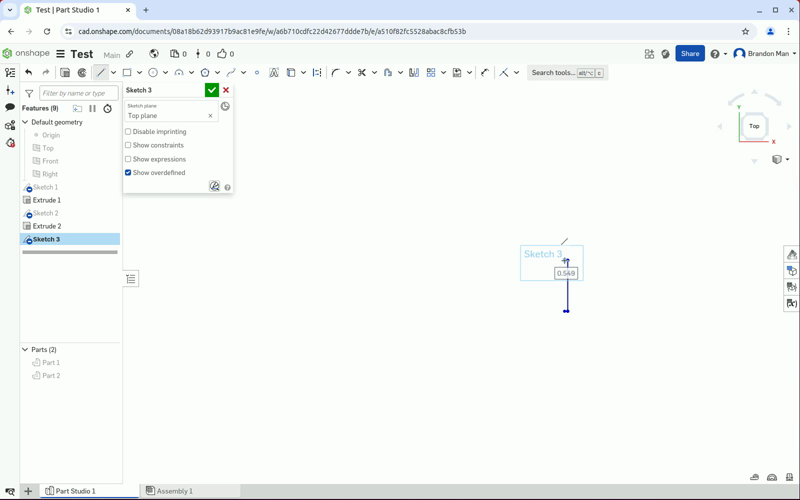
mouse_move(589, 260)
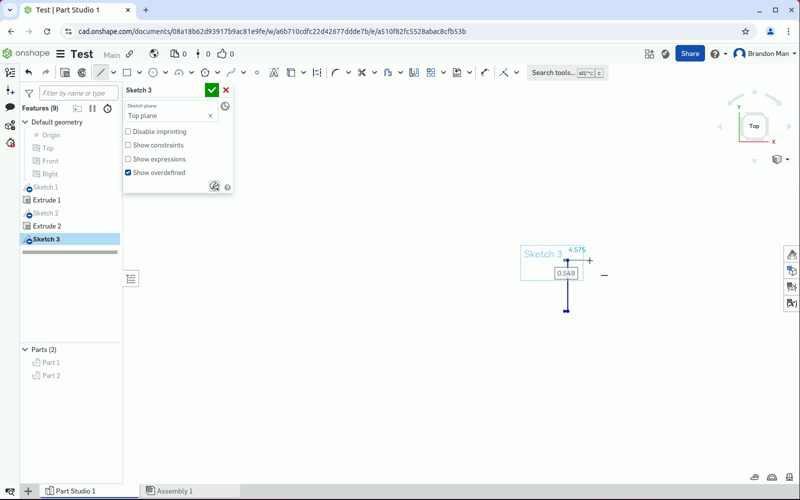
key_down(shift)
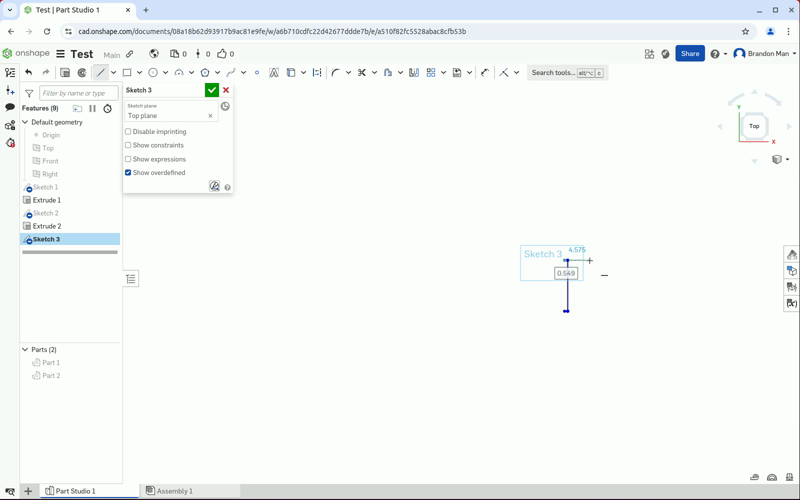
mouse_move(564, 311)
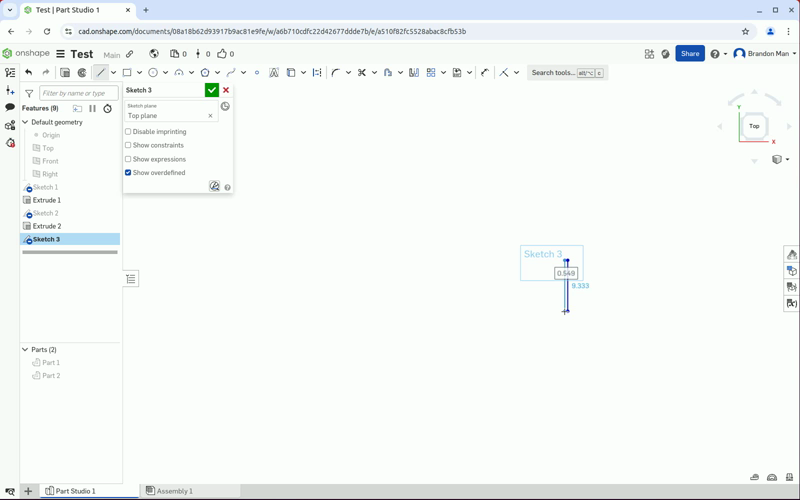
scroll(6)
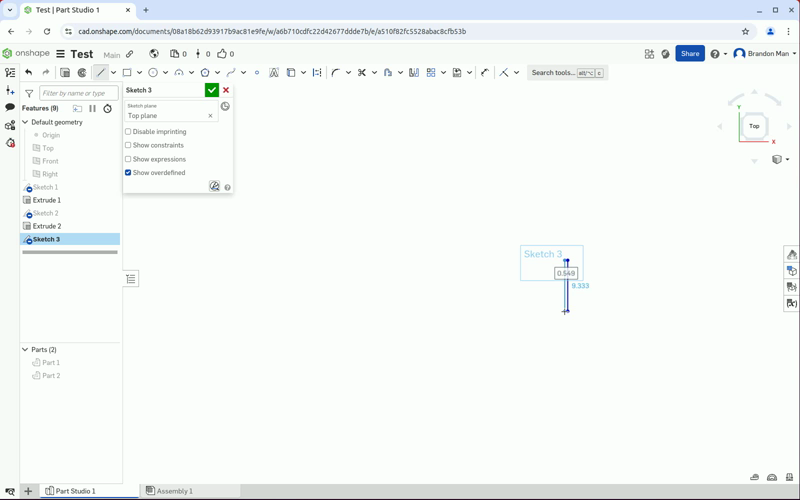
scroll(6)
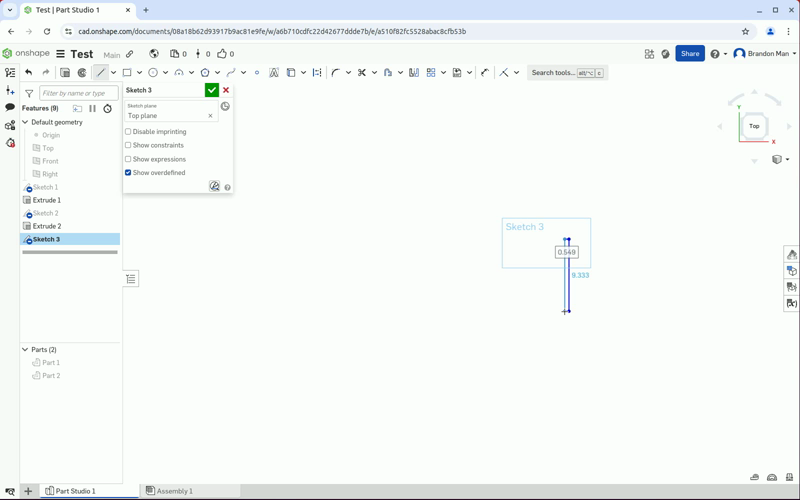
scroll(6)
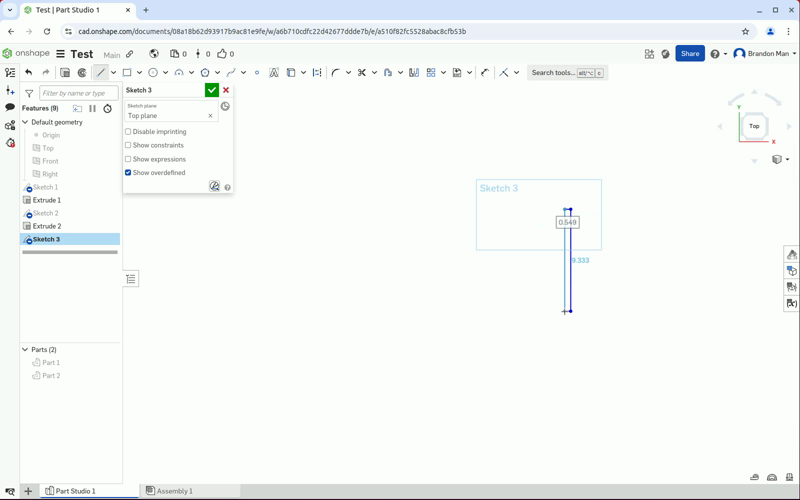
scroll(6)
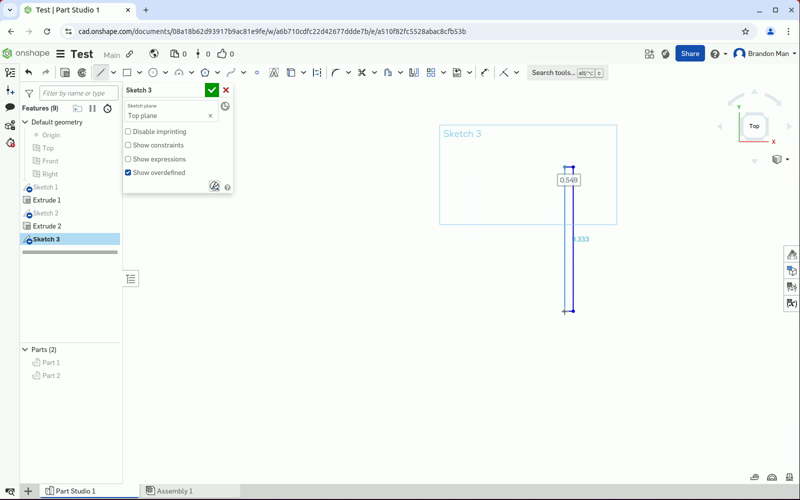
scroll(6)
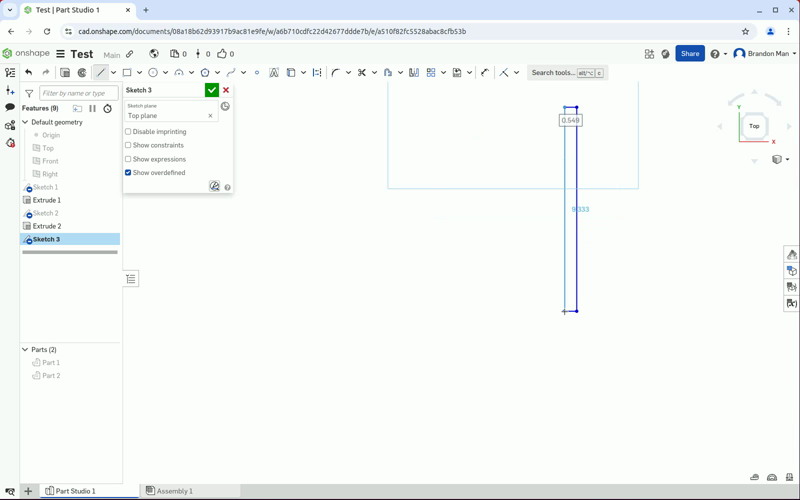
scroll(6)
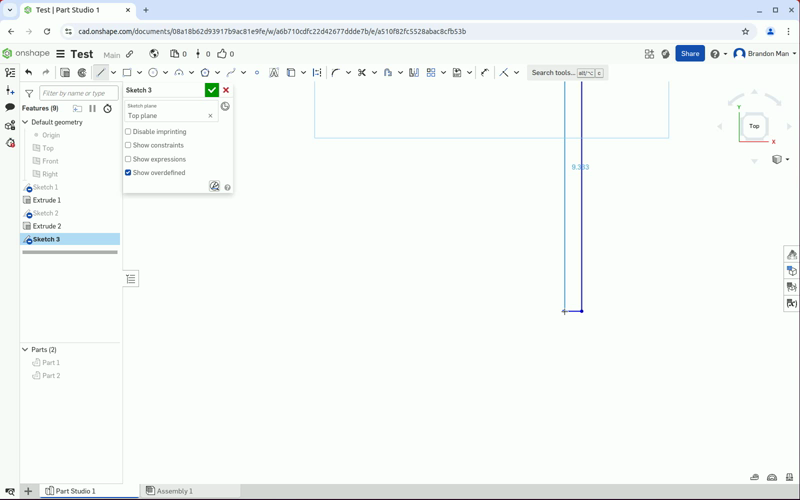
scroll(6)
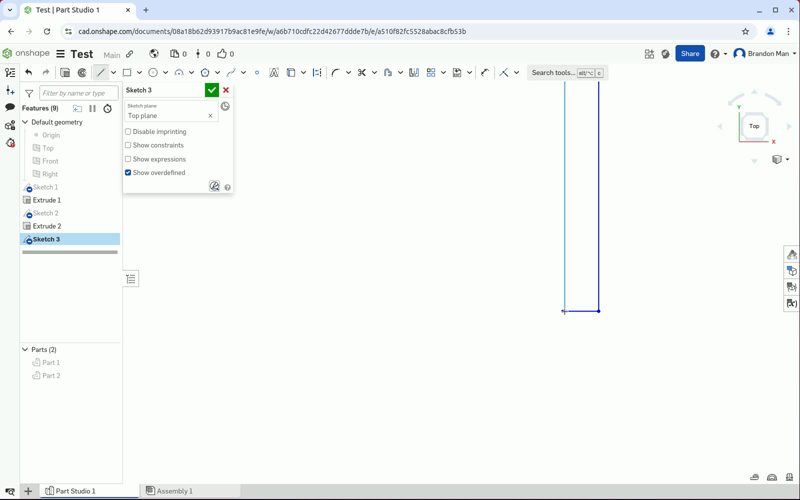
key_up(shift)
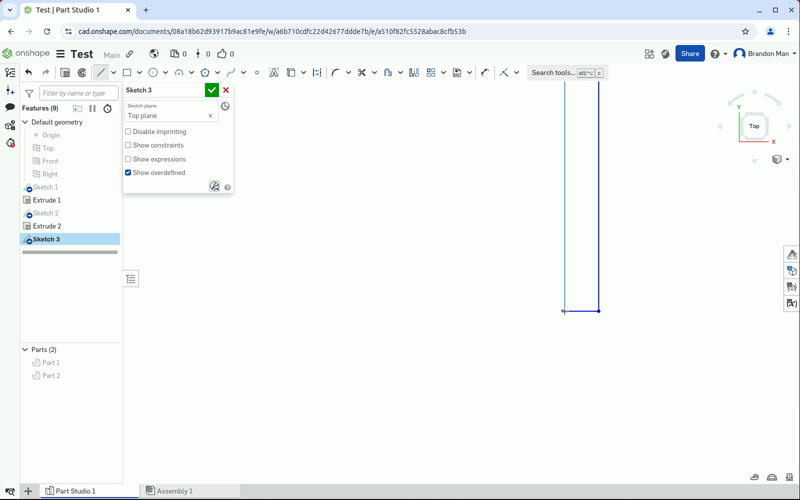
click(564, 311)
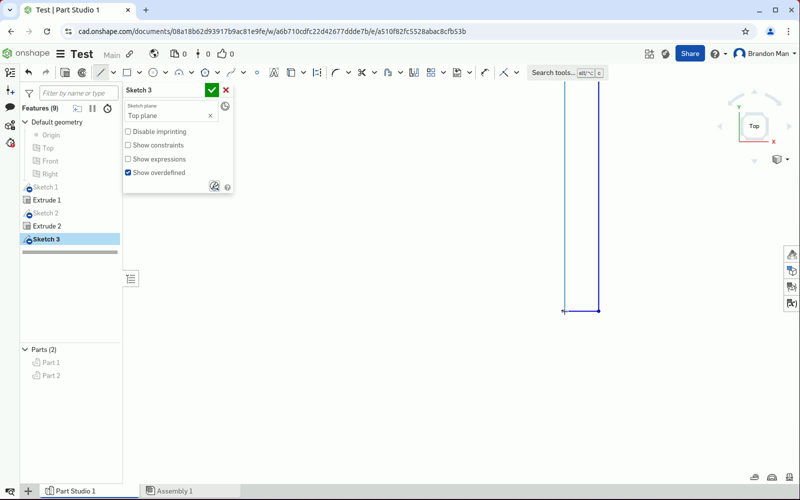
scroll(-6)
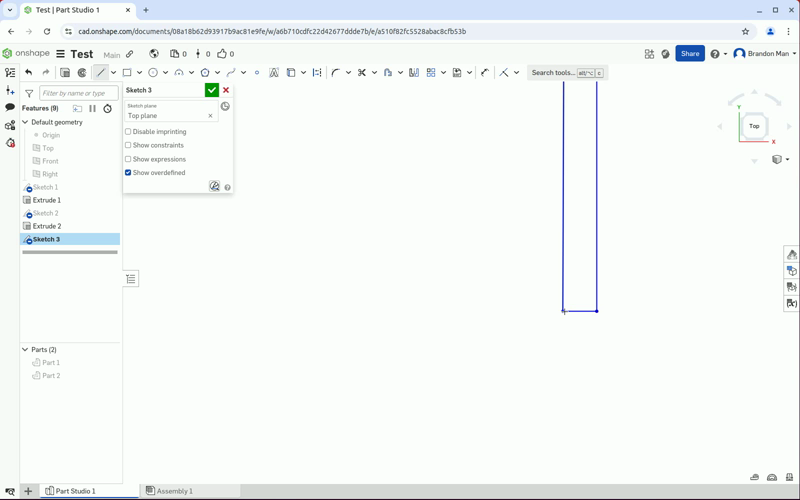
scroll(-6)
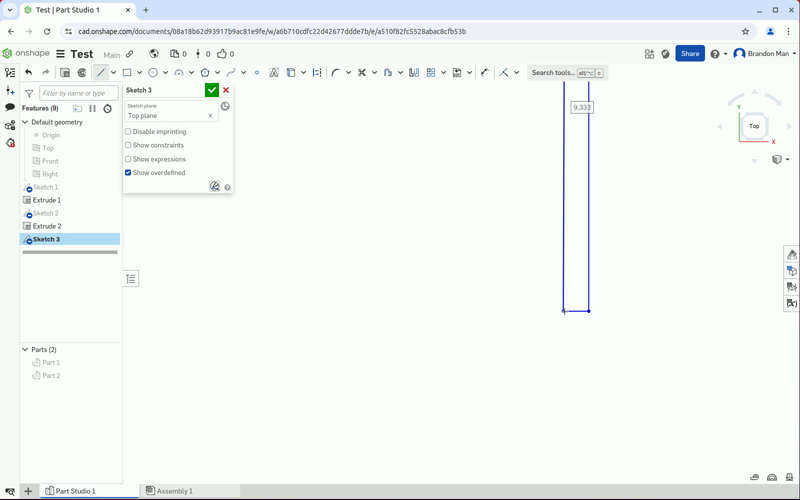
scroll(-6)
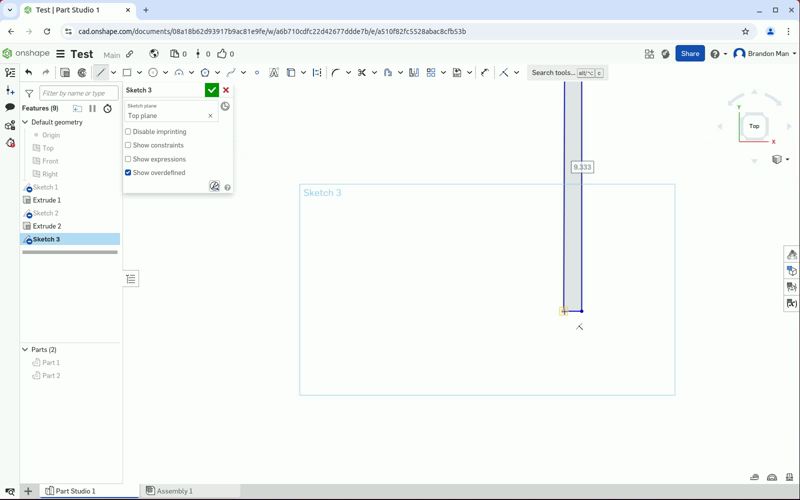
scroll(-6)
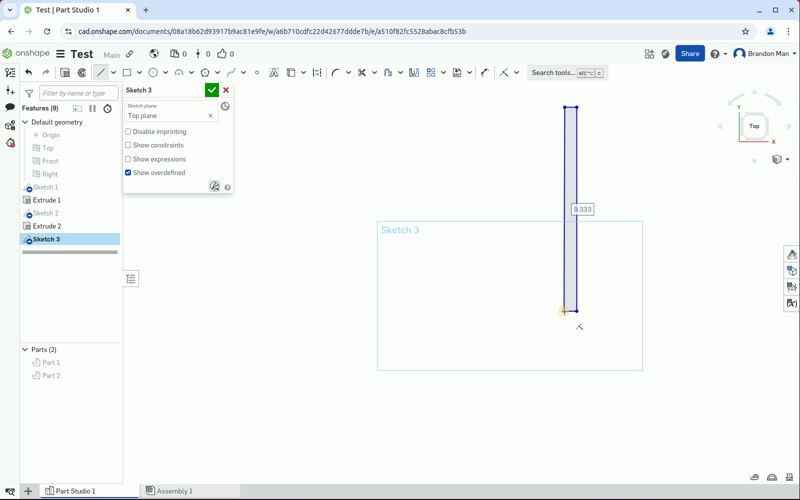
scroll(-6)
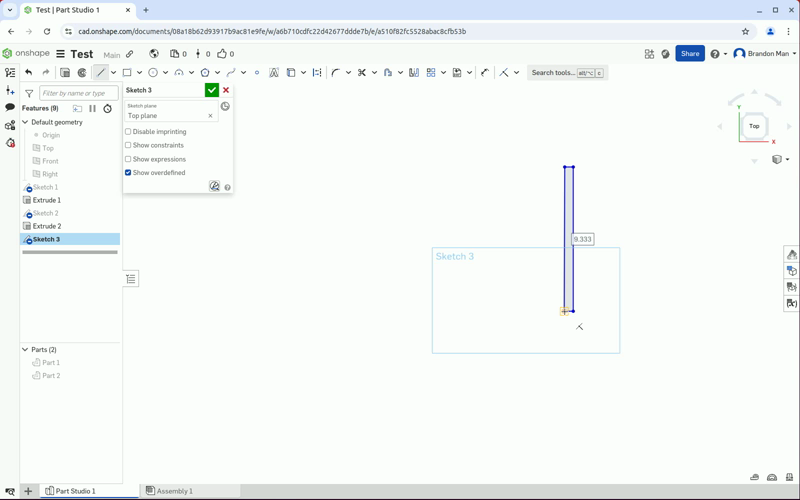
scroll(-6)
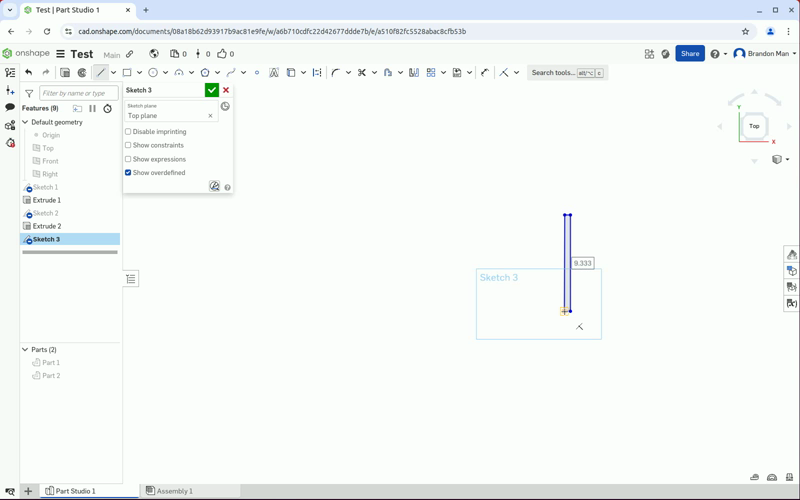
scroll(-6)
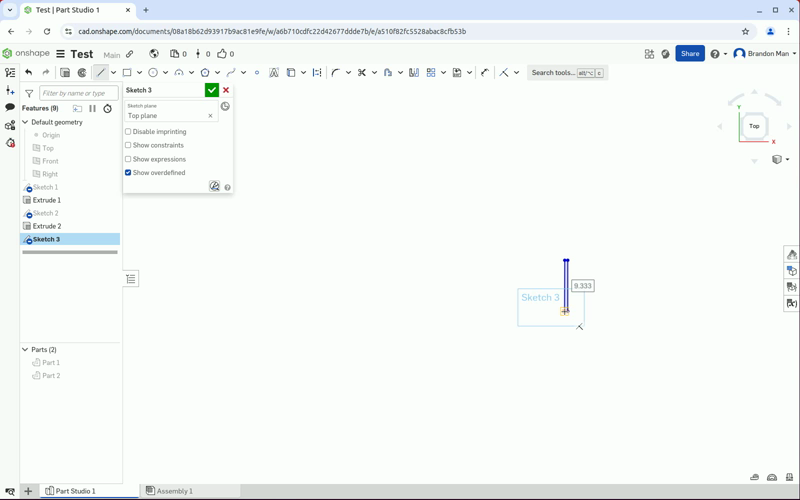
key(esc)
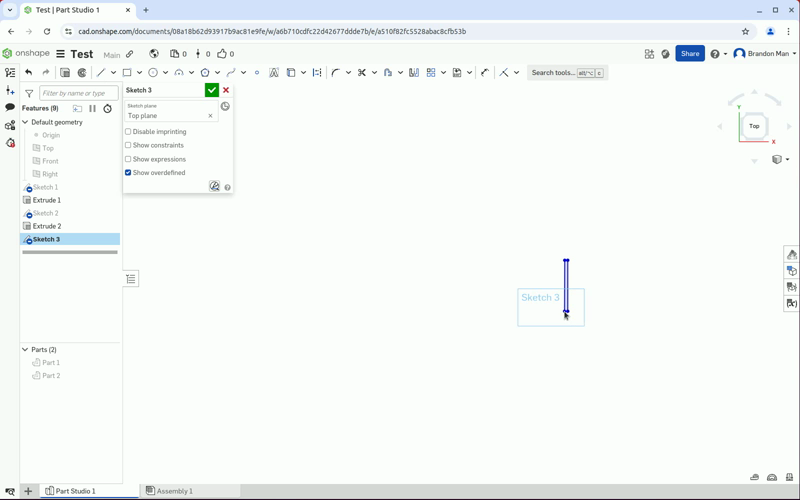
mouse_move(565, 280)
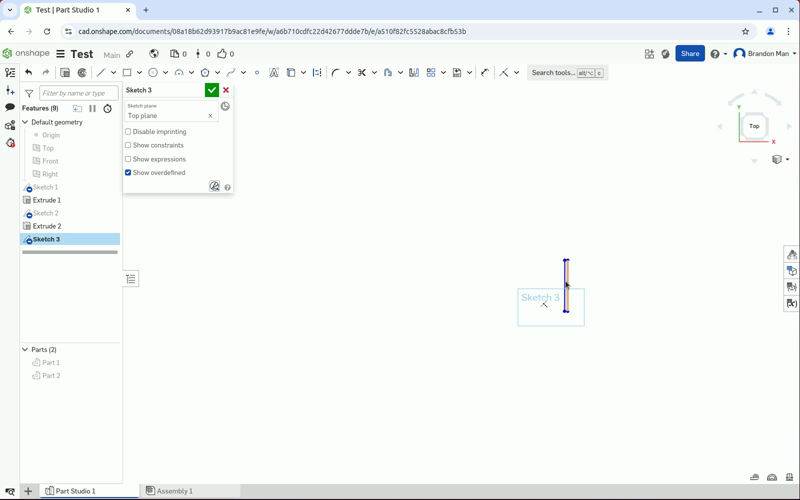
scroll(6)
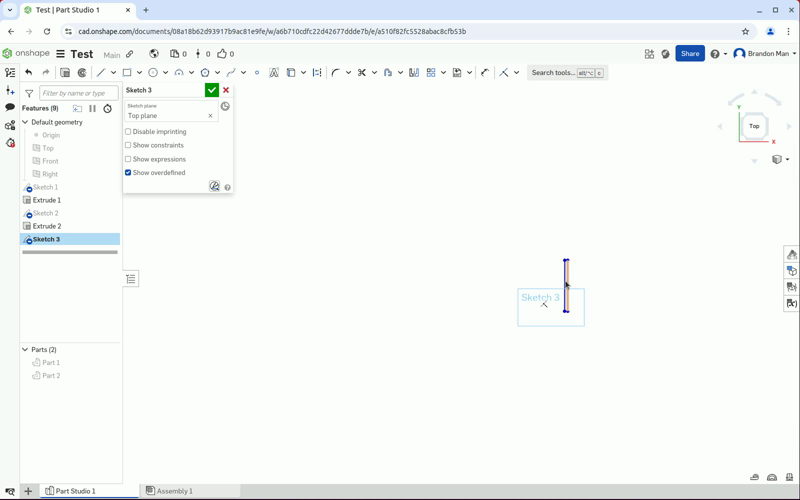
scroll(6)
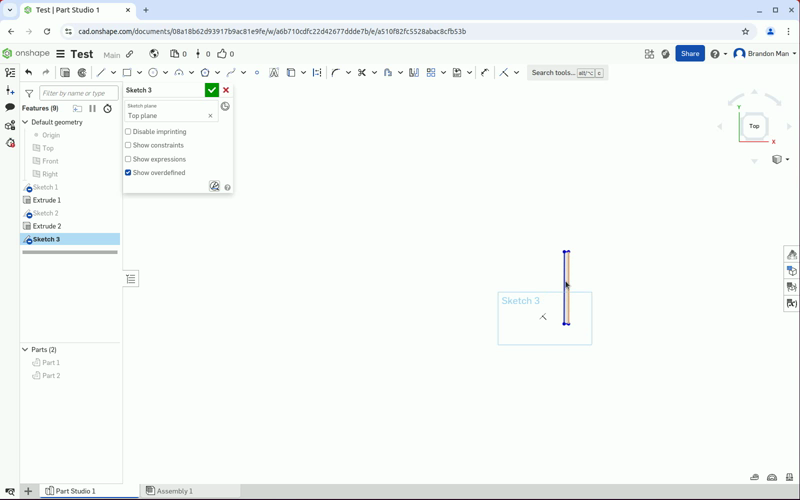
scroll(6)
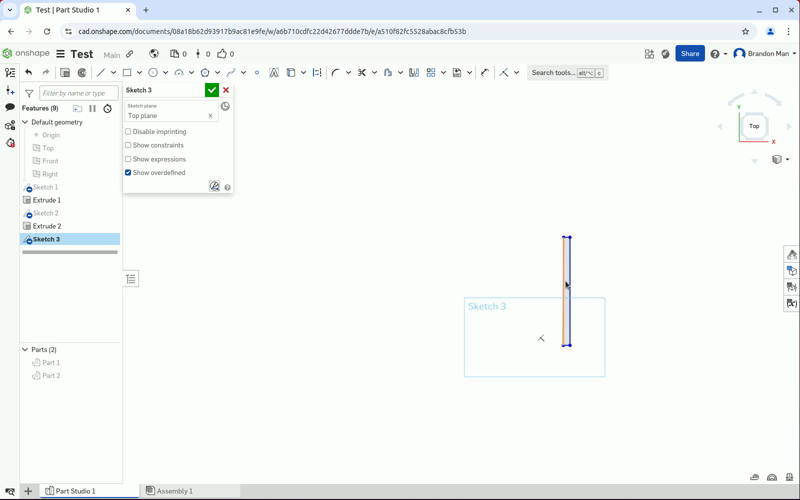
scroll(6)
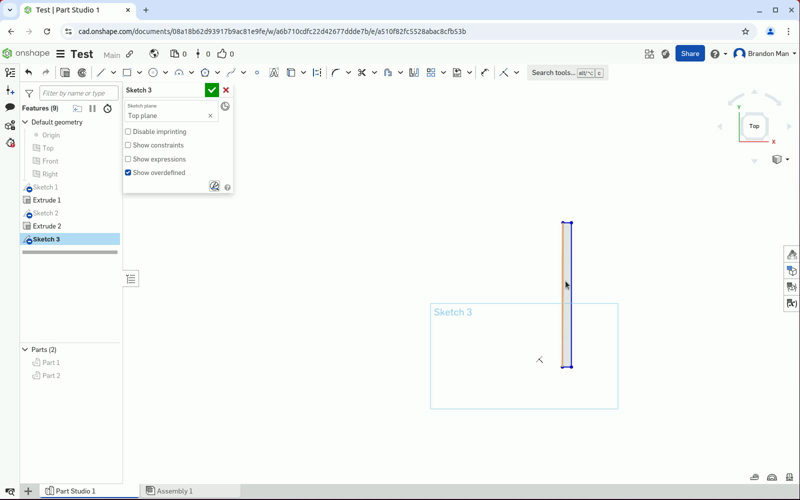
scroll(6)
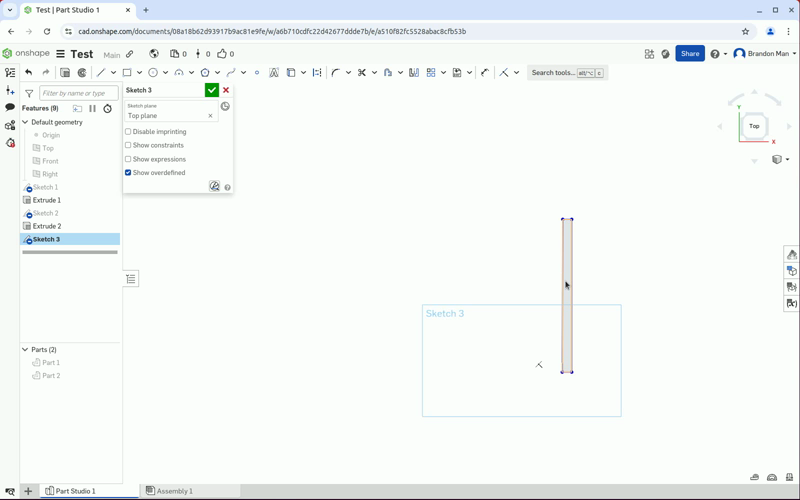
scroll(6)
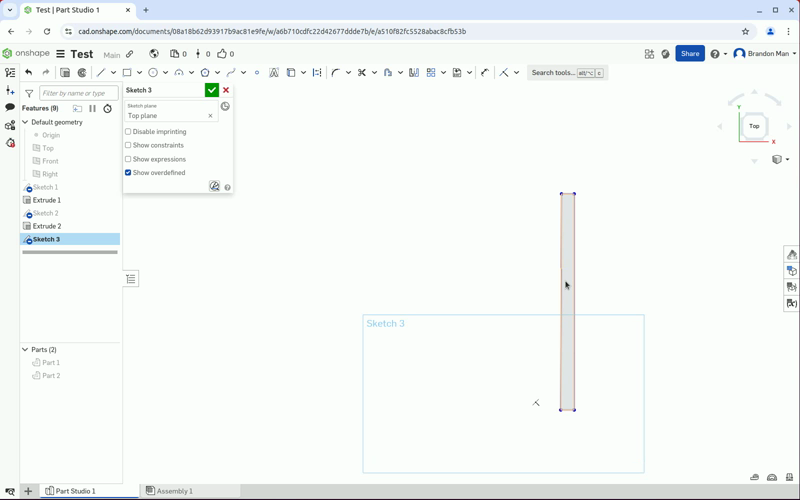
scroll(6)
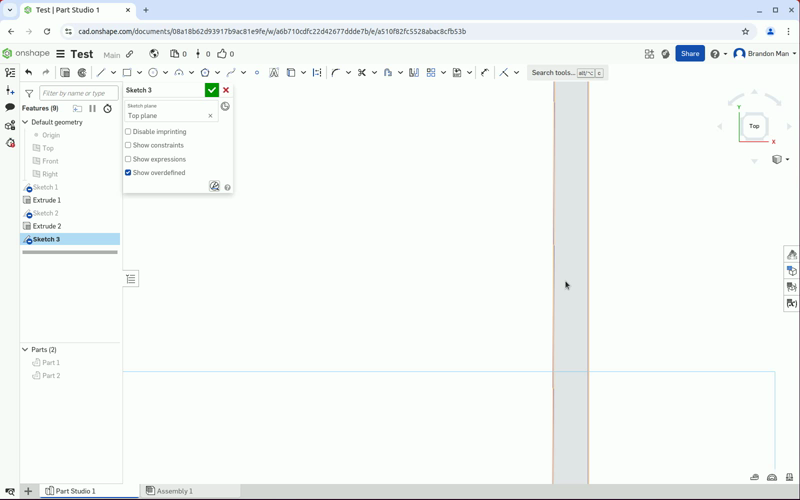
click(565, 280)
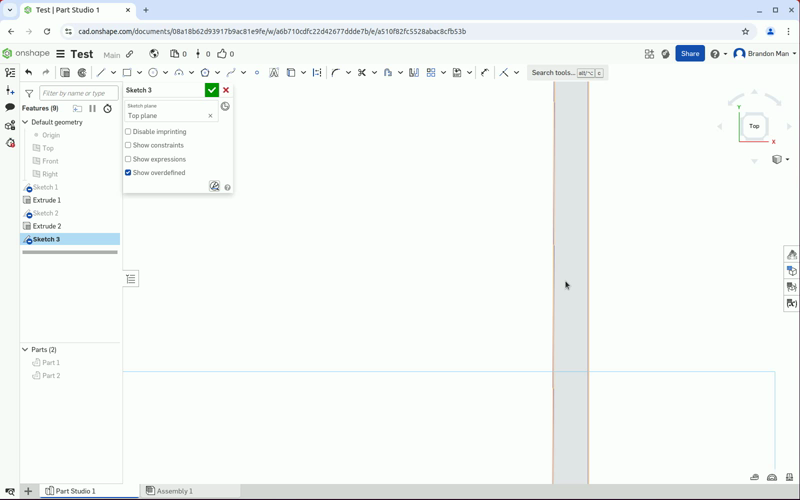
scroll(-6)
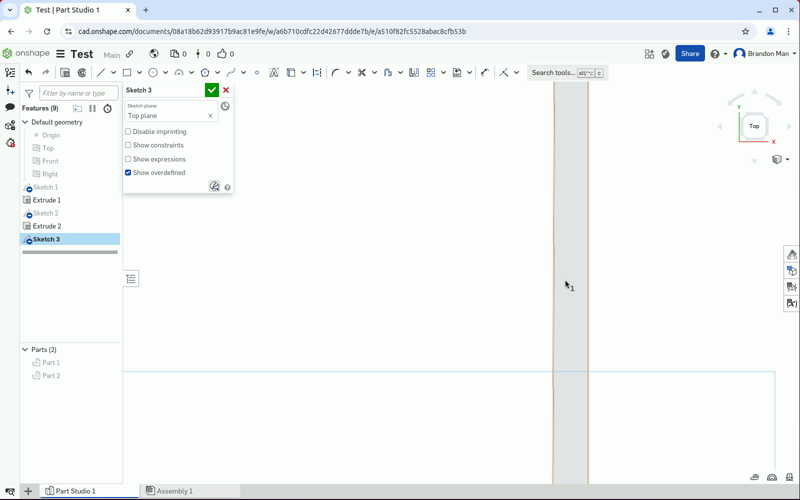
scroll(-6)
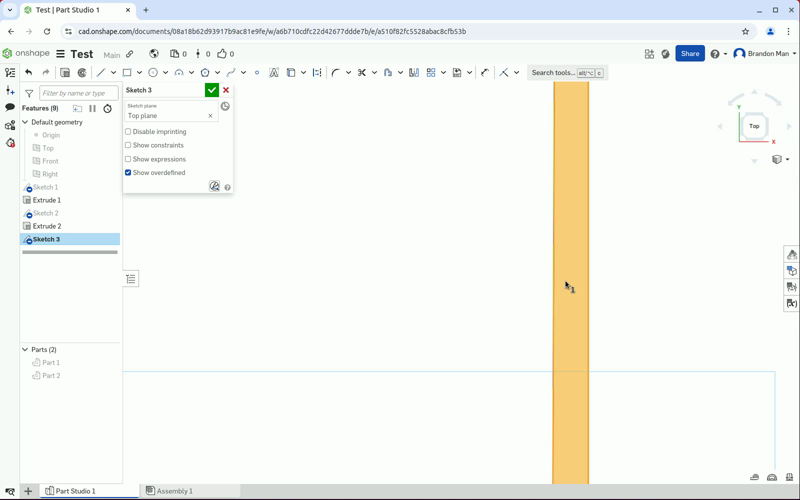
scroll(-6)
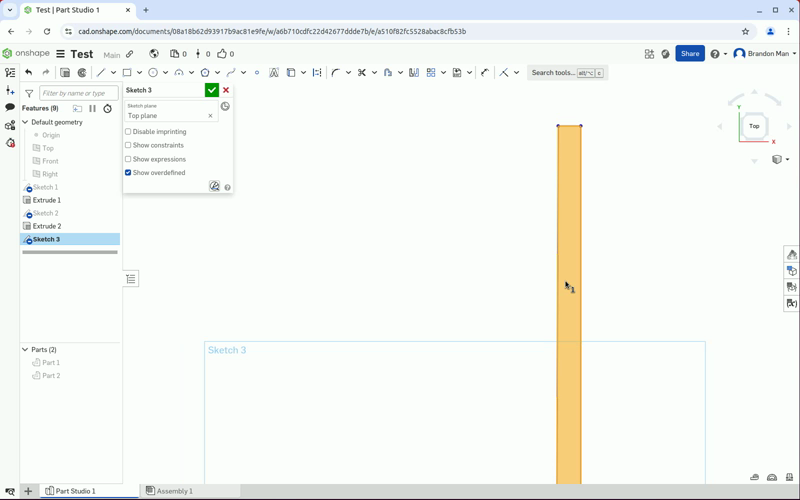
scroll(-6)
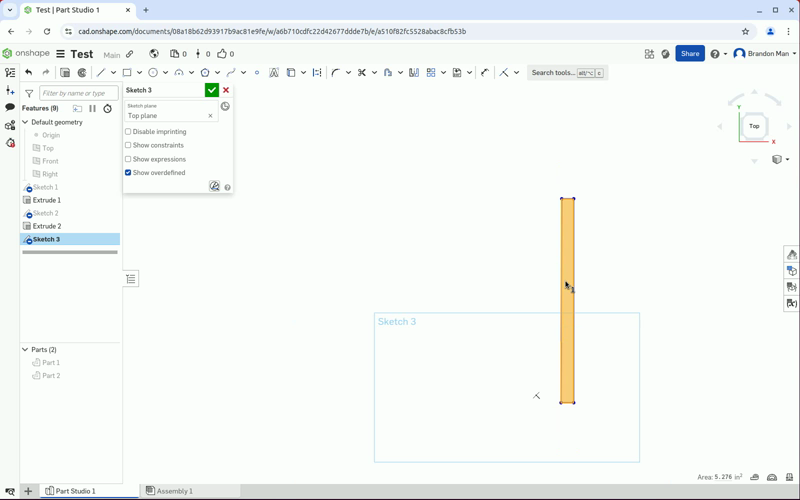
scroll(-6)
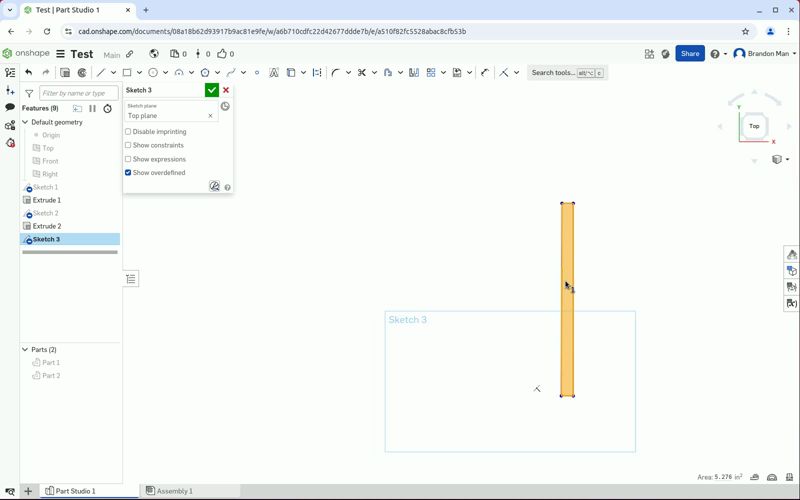
scroll(-6)
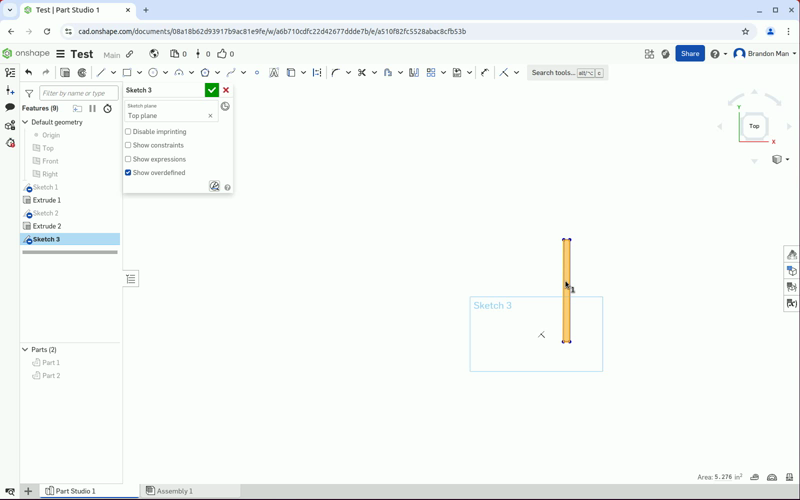
scroll(-6)
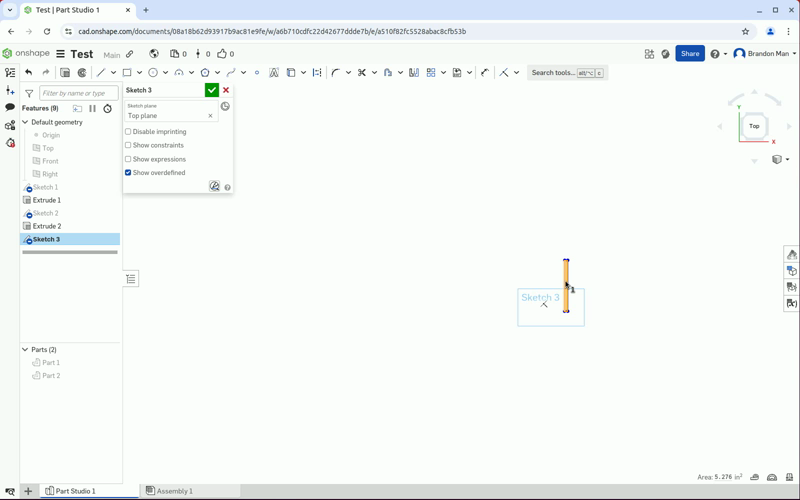
mouse_move(73, 352)
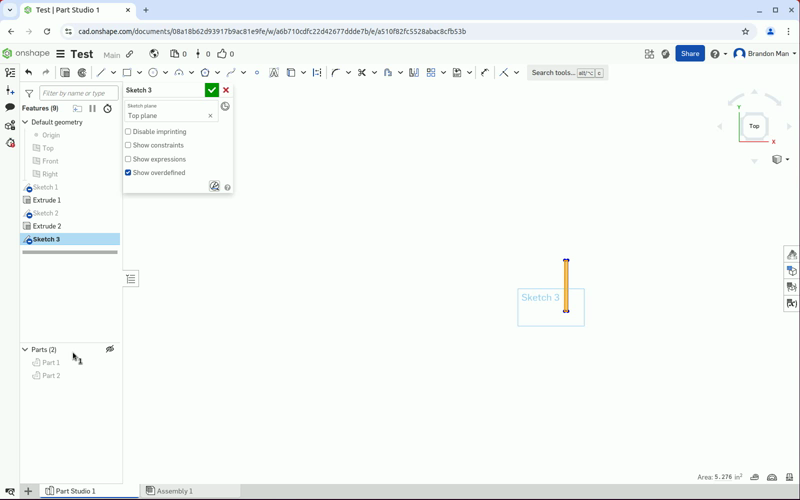
key(shift+y)
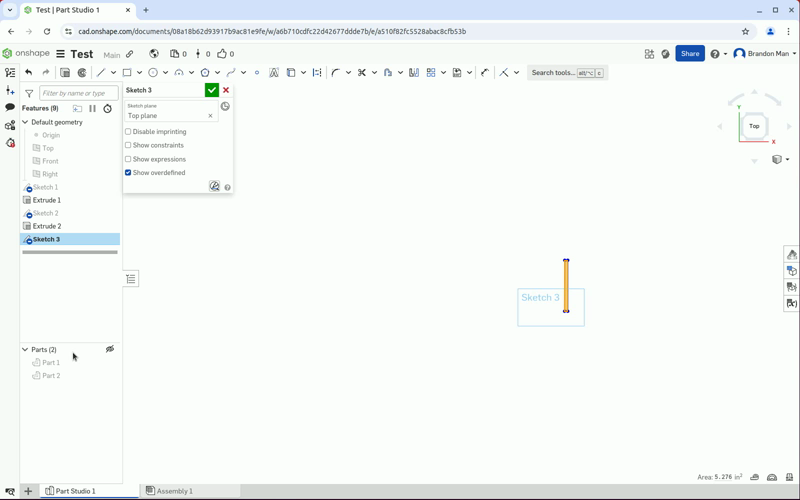
key(shift+e)
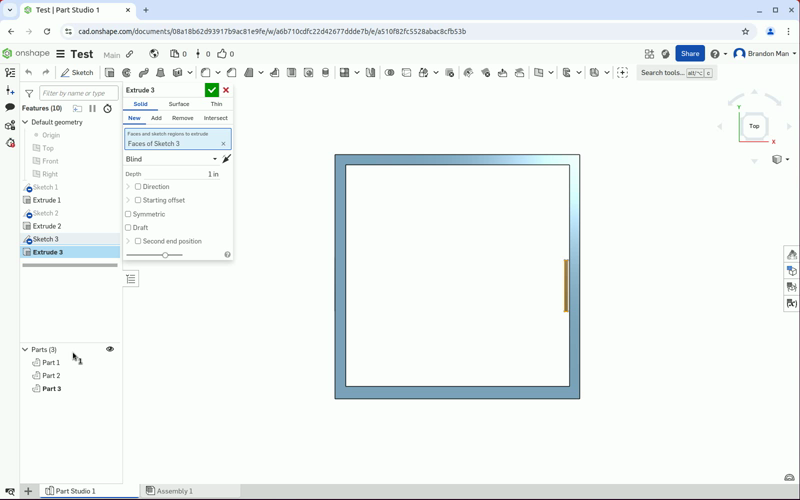
mouse_move(143, 106)
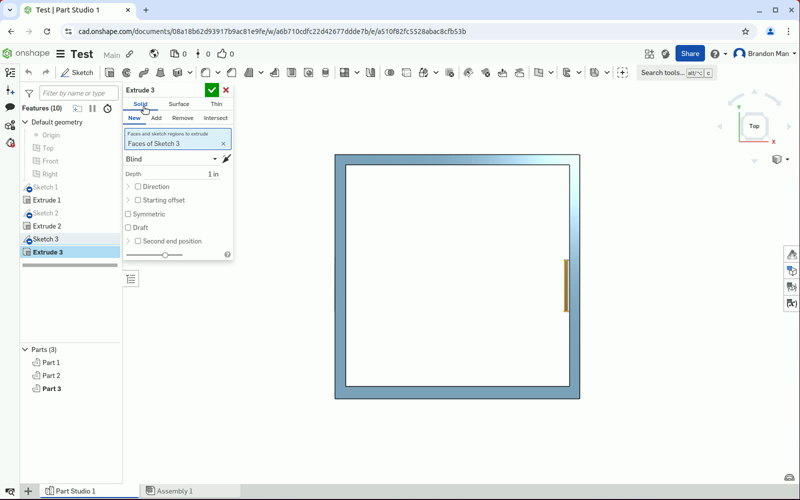
click(143, 106)
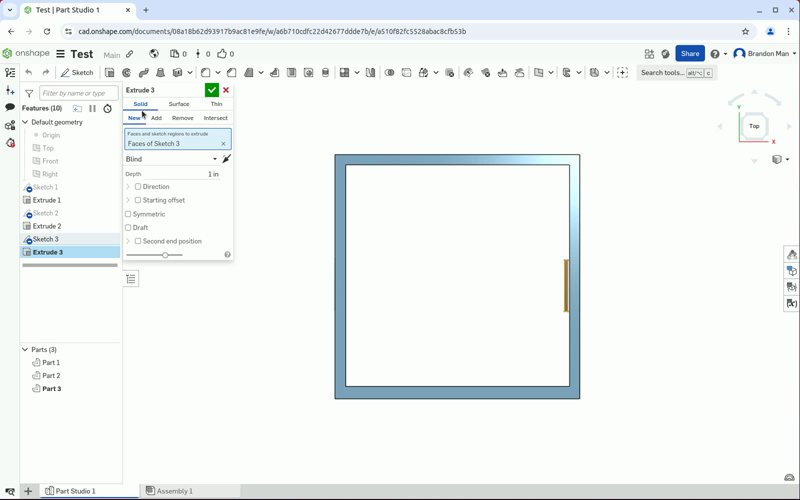
mouse_move(137, 120)
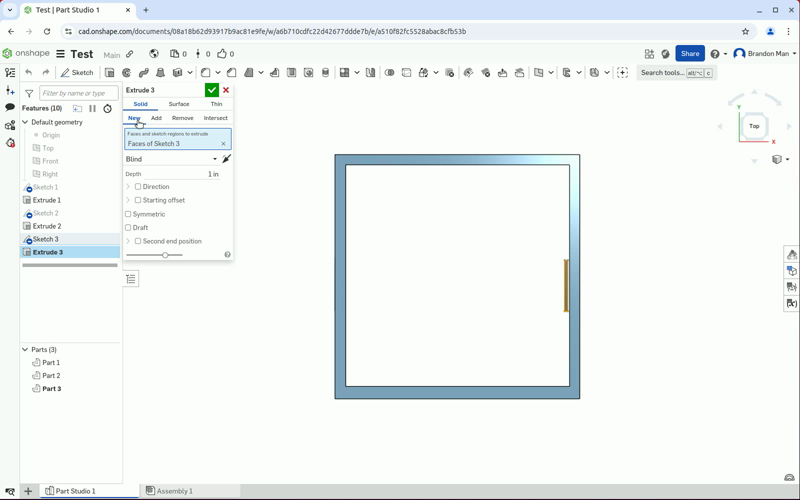
click(137, 120)
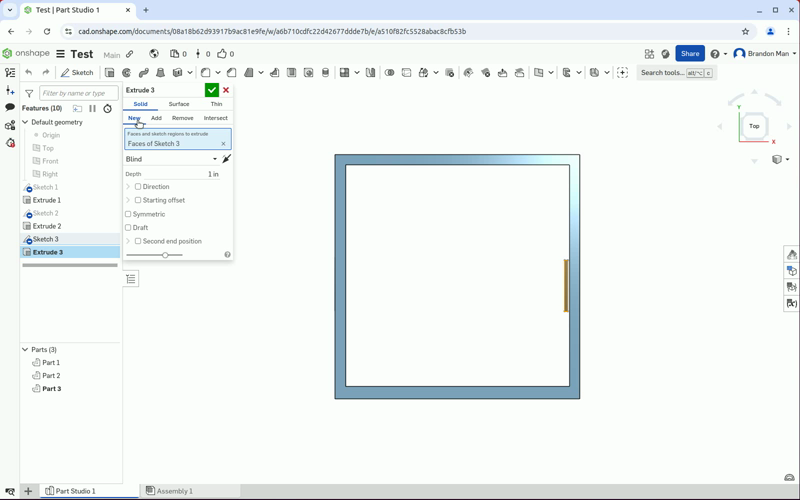
key(tab, 4)
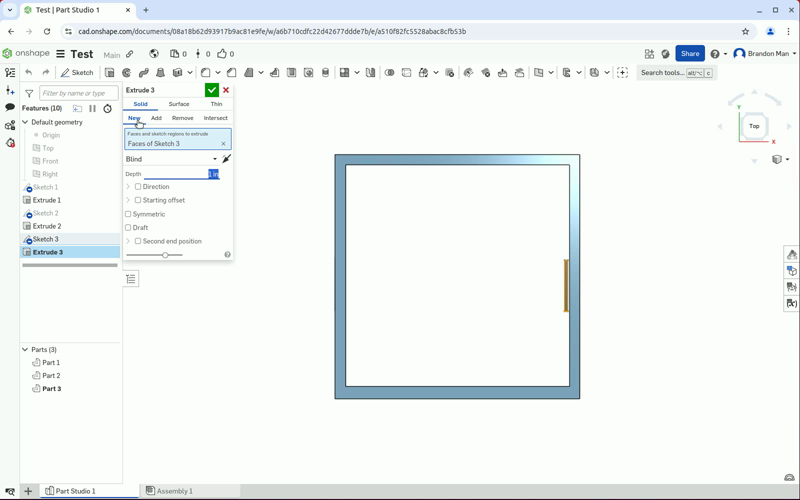
text(-0.963)
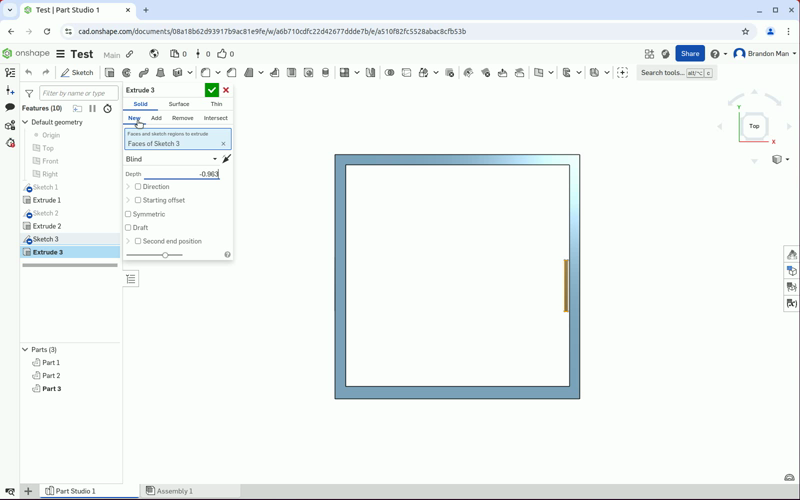
key(enter)
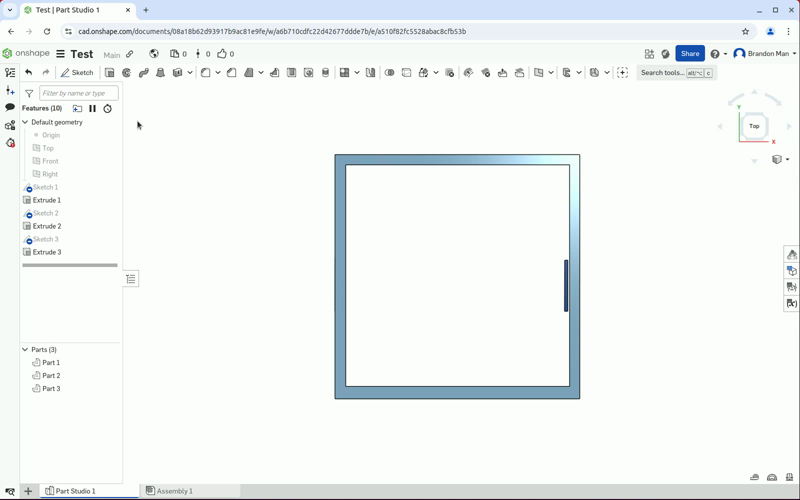
key(shift+h)
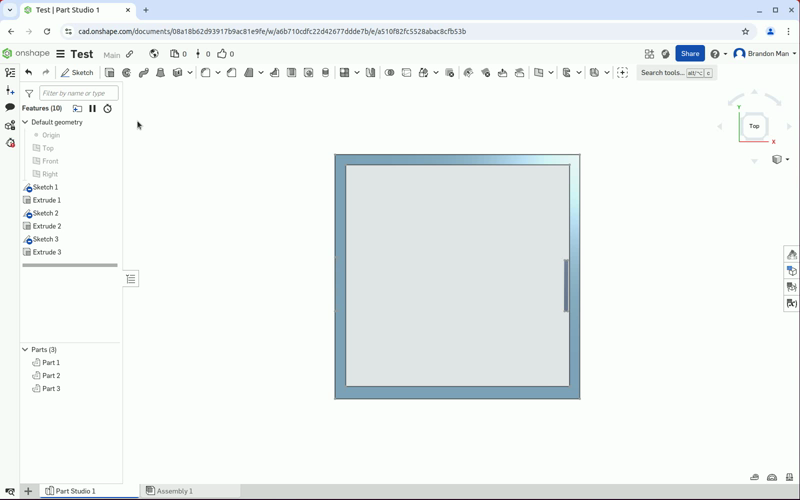
key(shift+h)
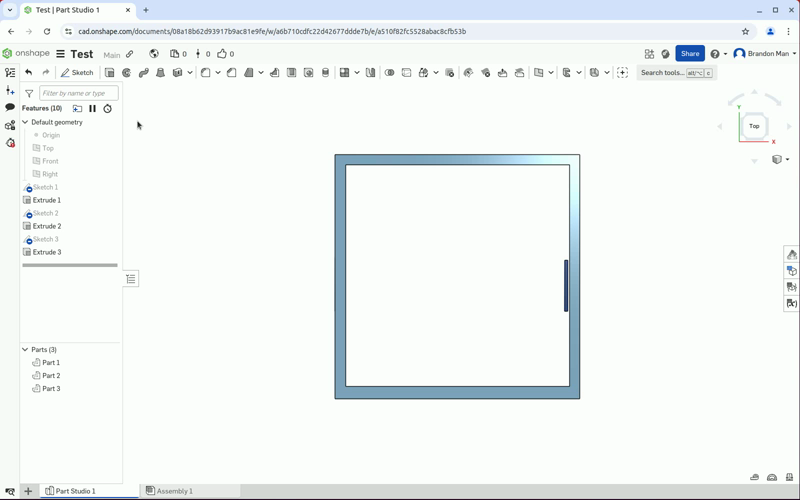
mouse_move(73, 189)
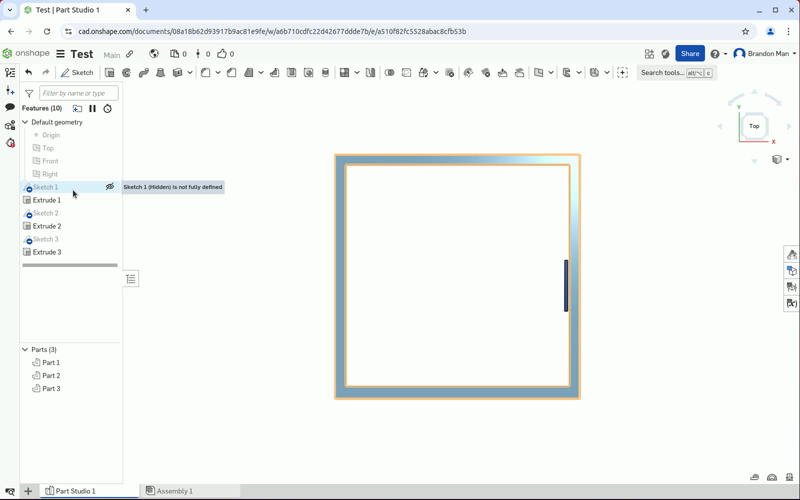
click(73, 189)
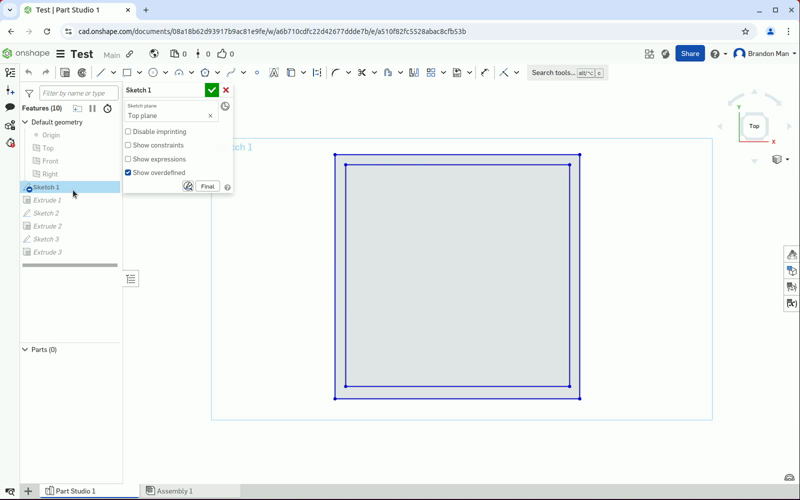
mouse_move(229, 92)
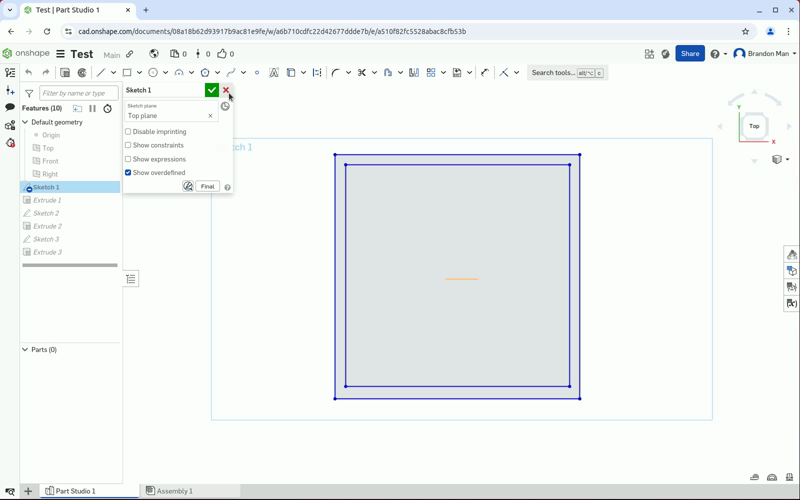
click(229, 92)
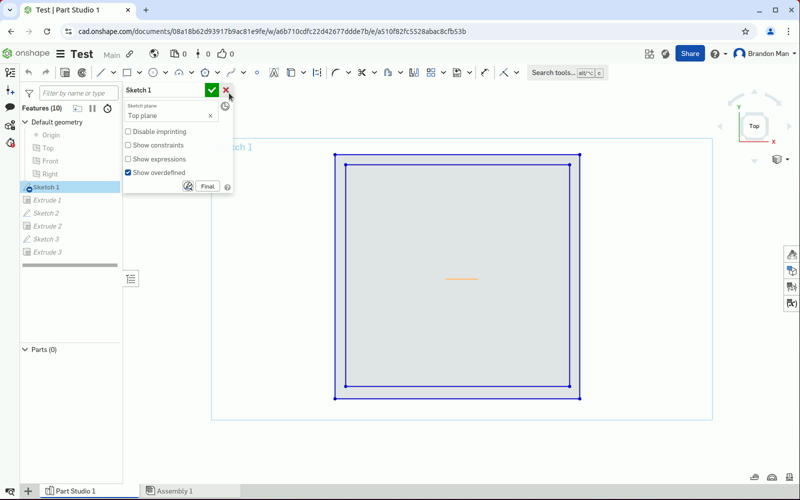
key(shift+s)
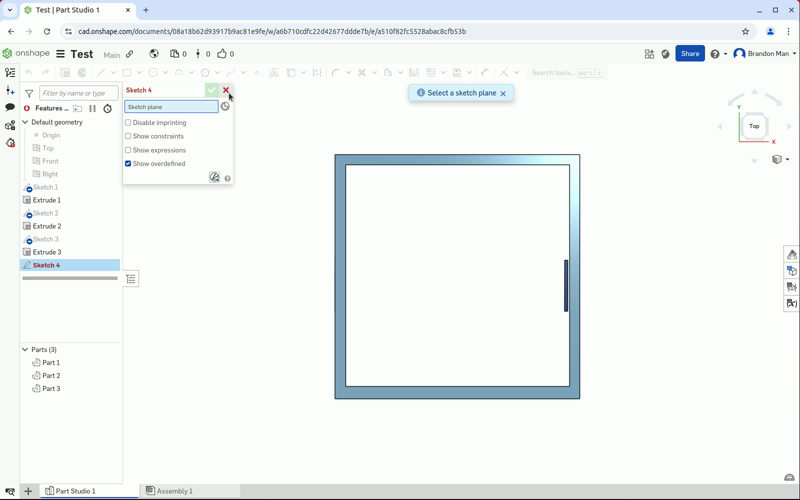
mouse_move(73, 150)
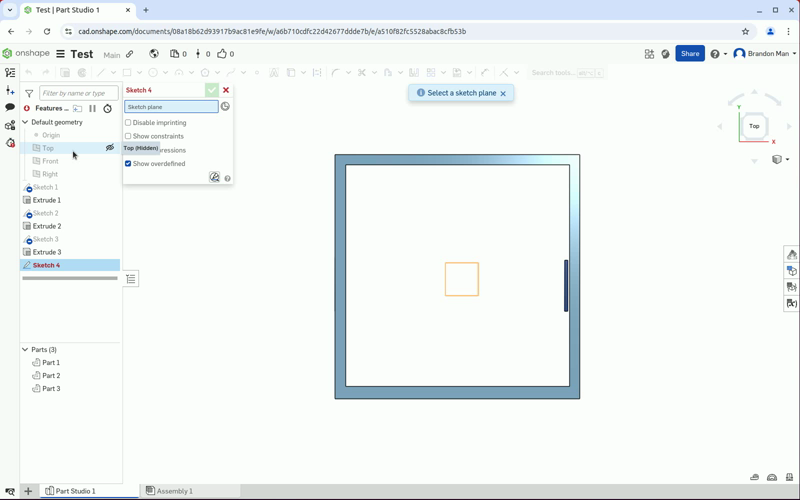
click(73, 150)
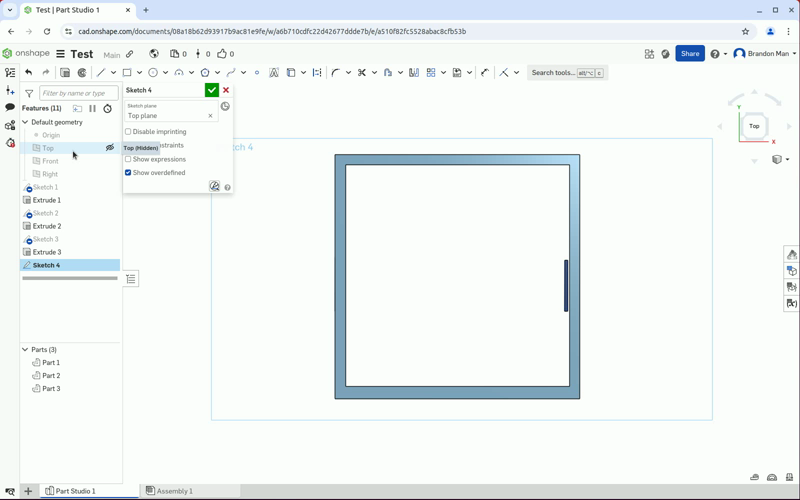
mouse_move(73, 352)
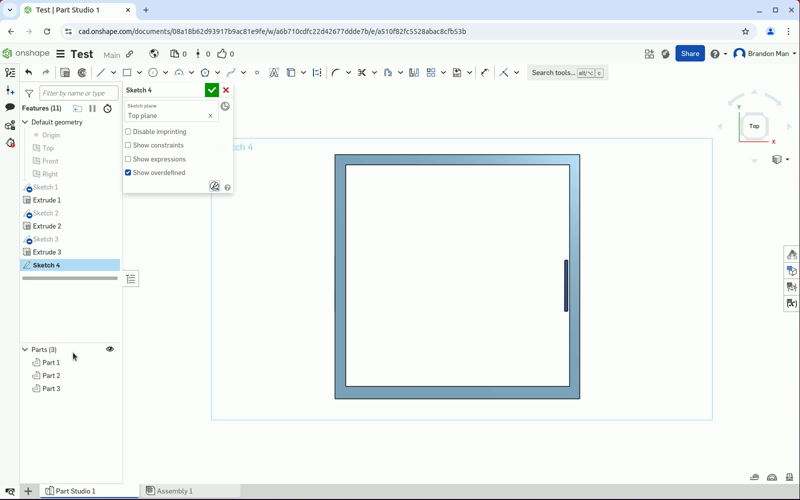
key(y)
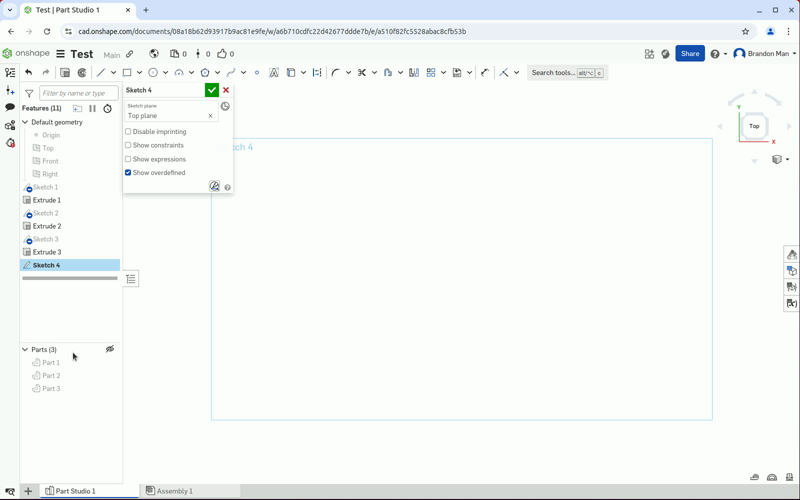
key(l)
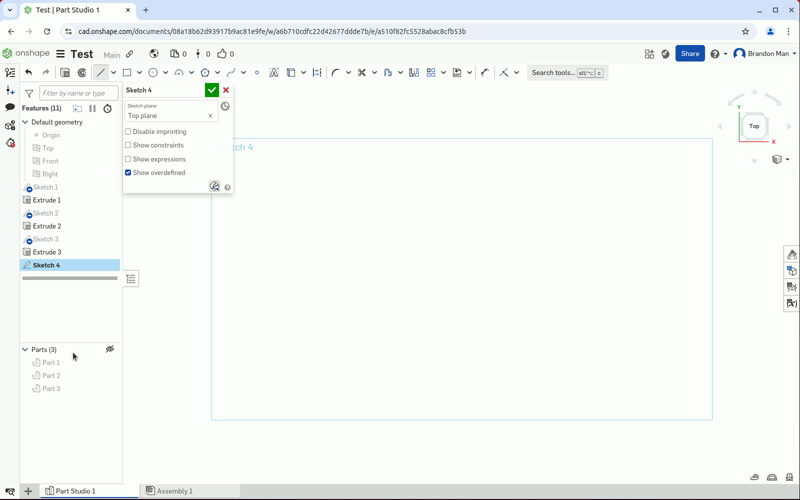
key_down(shift)
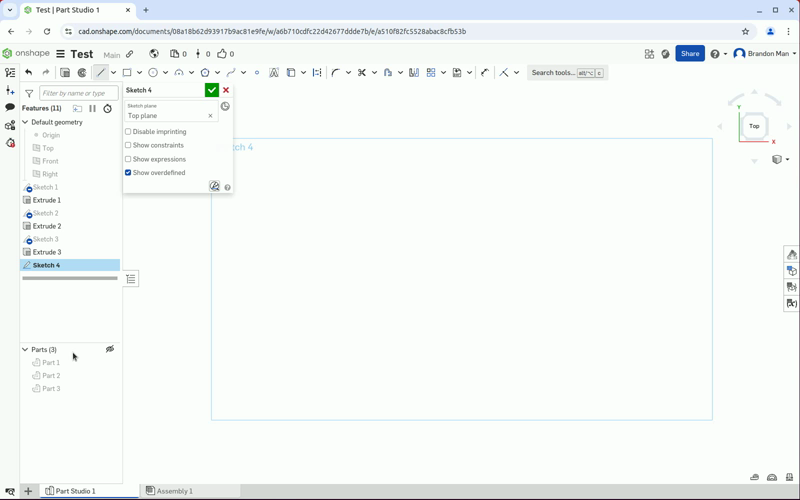
mouse_move(434, 172)
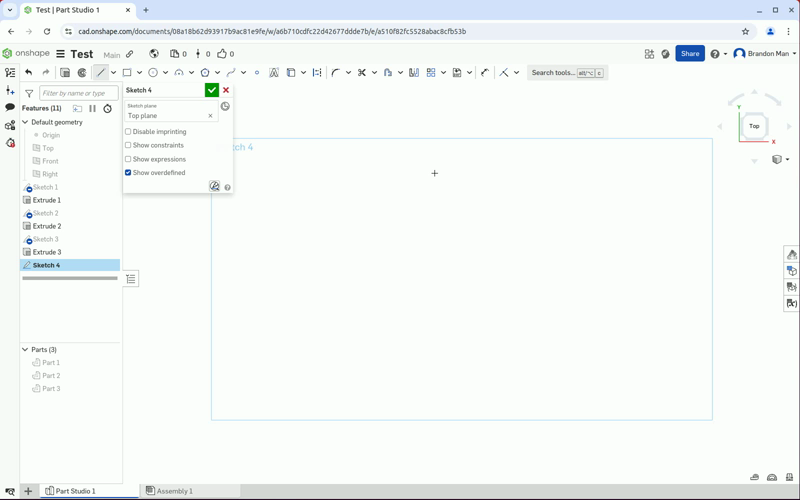
click(434, 172)
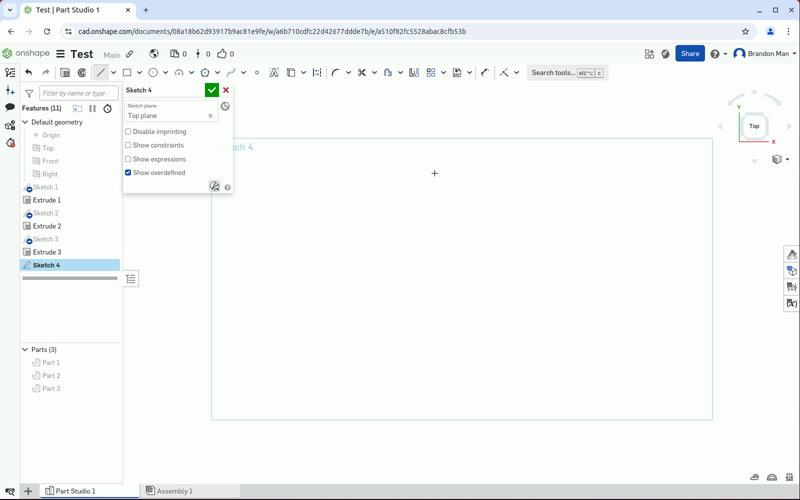
key_up(shift)
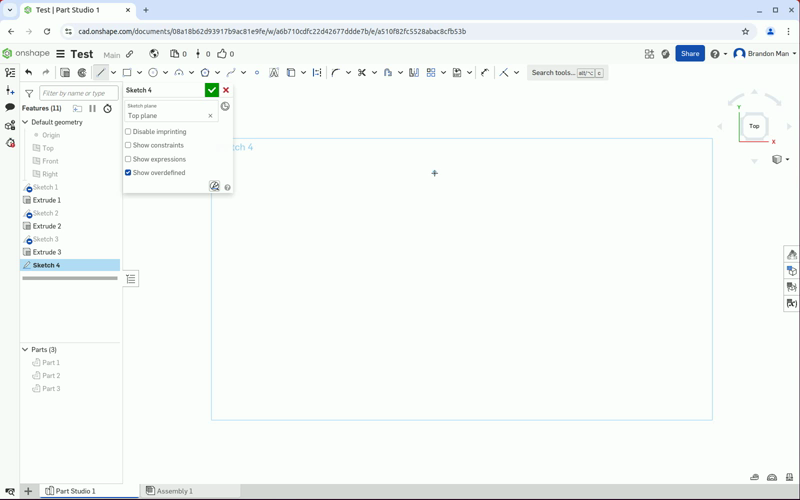
key_down(shift)
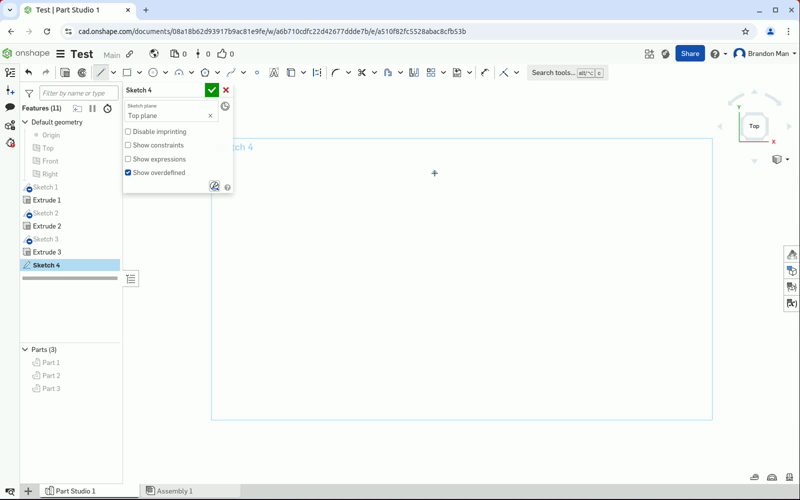
mouse_move(464, 172)
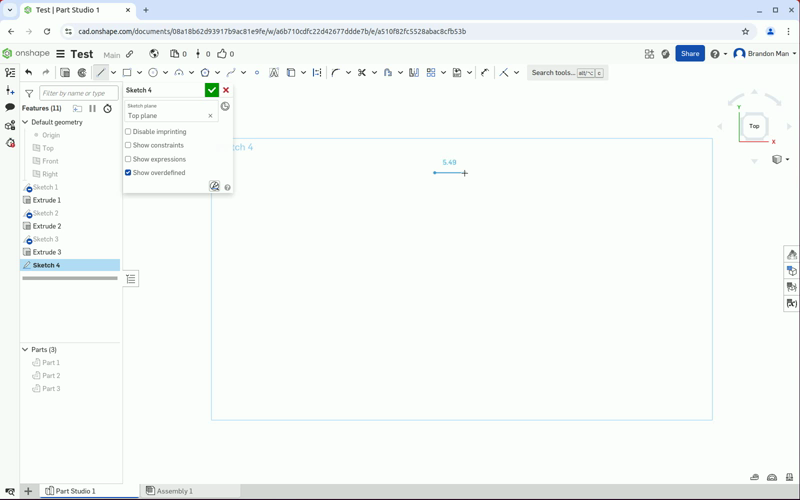
mouse_move(486, 172)
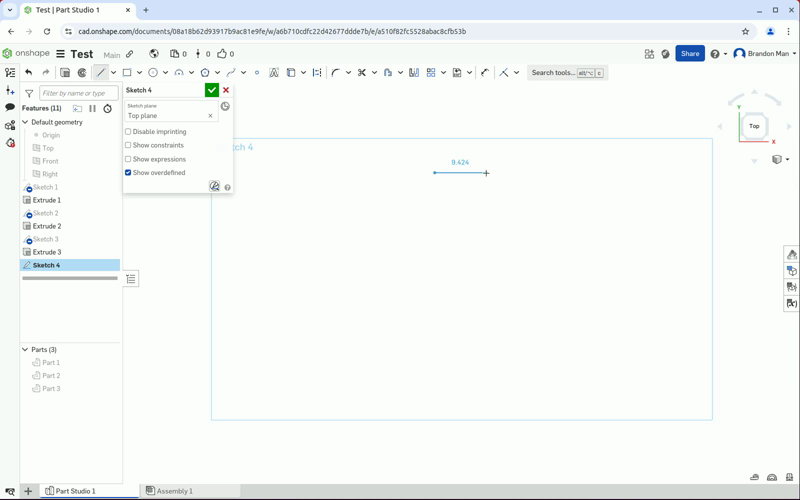
click(486, 172)
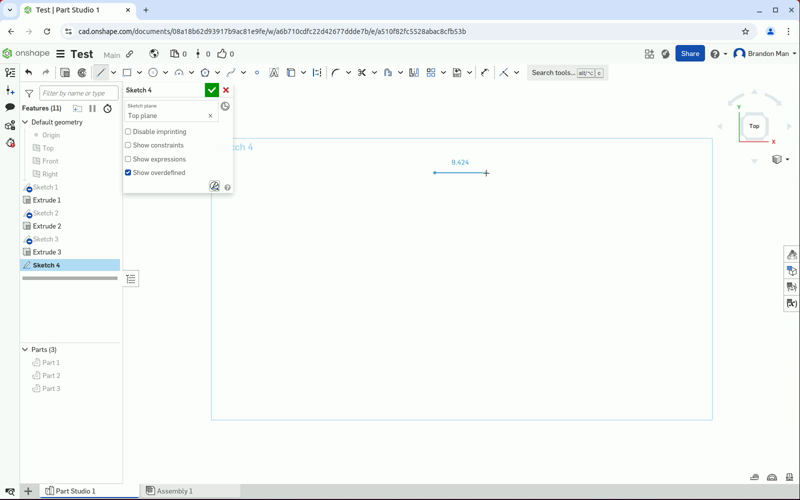
key_up(shift)
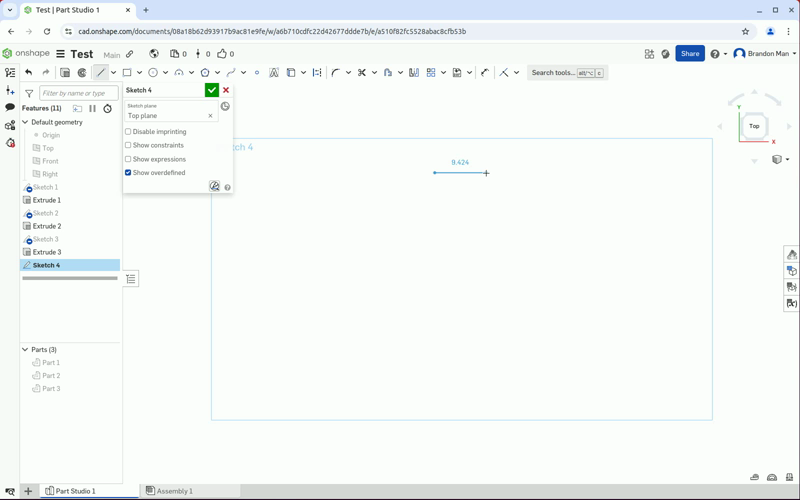
key_down(shift)
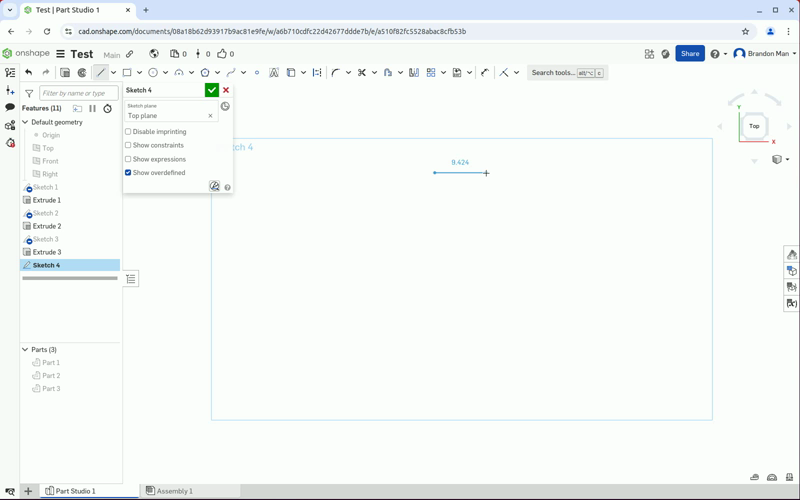
mouse_move(516, 172)
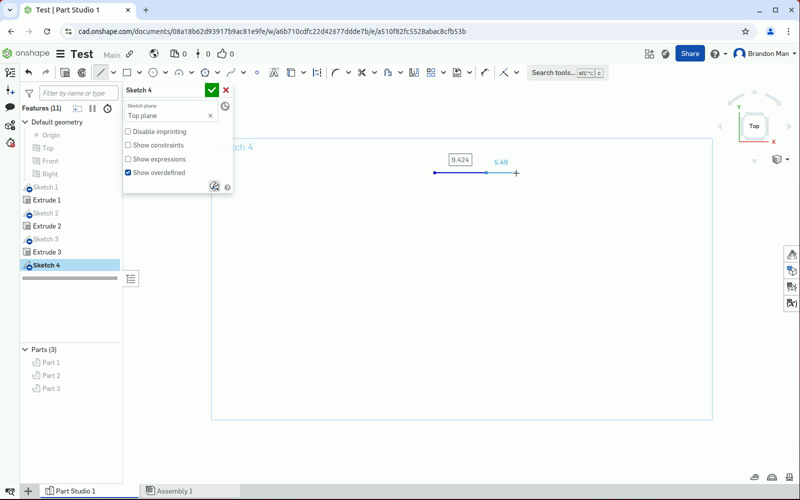
mouse_move(486, 170)
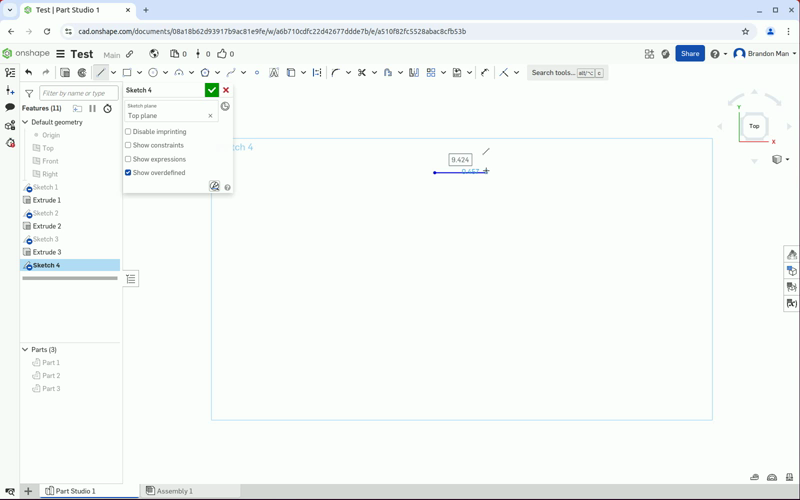
scroll(6)
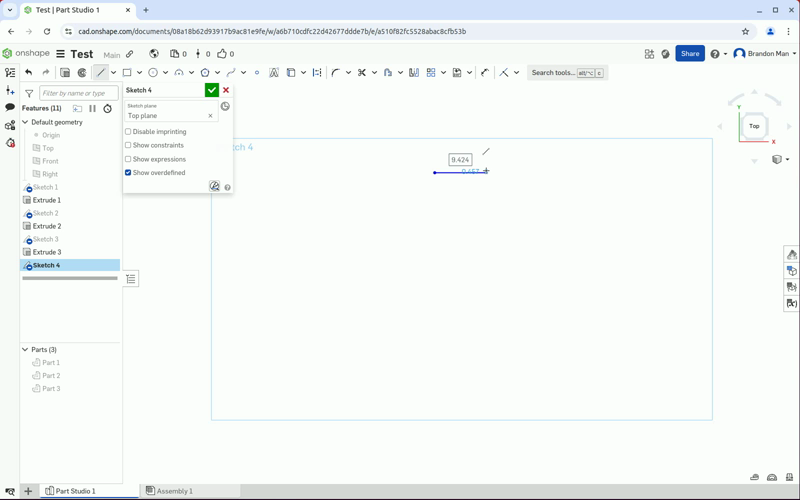
scroll(6)
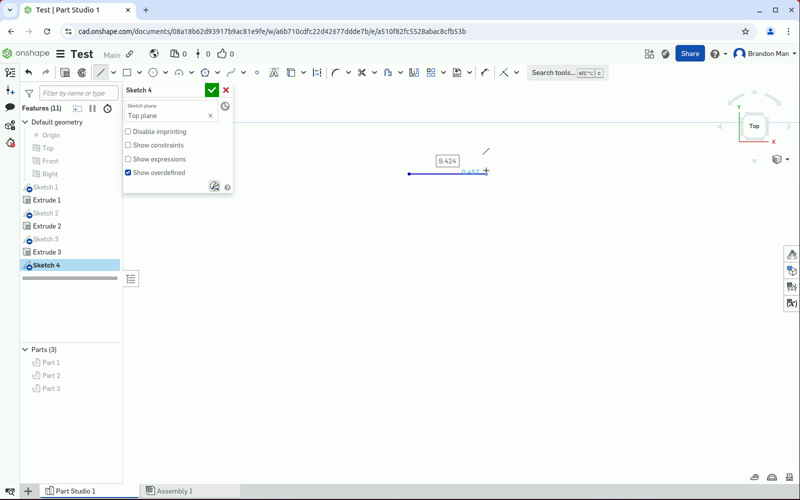
scroll(6)
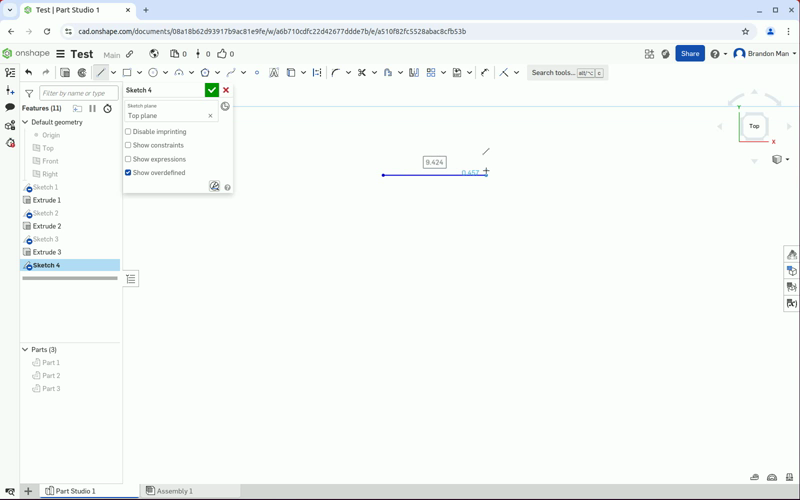
scroll(6)
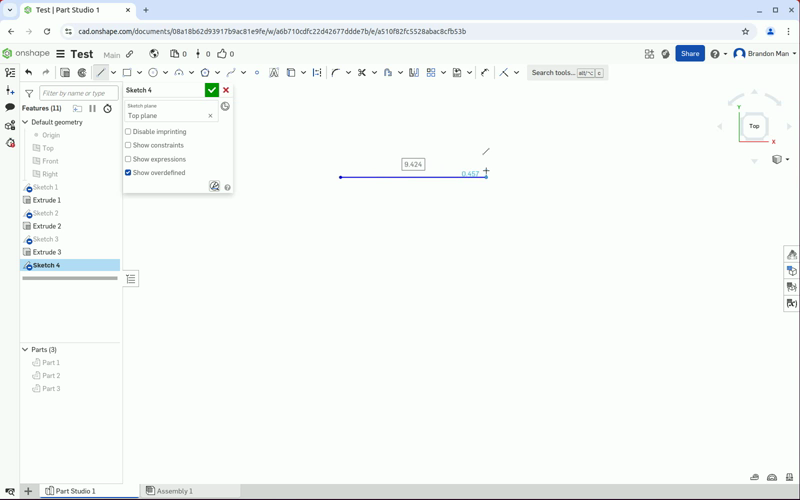
scroll(6)
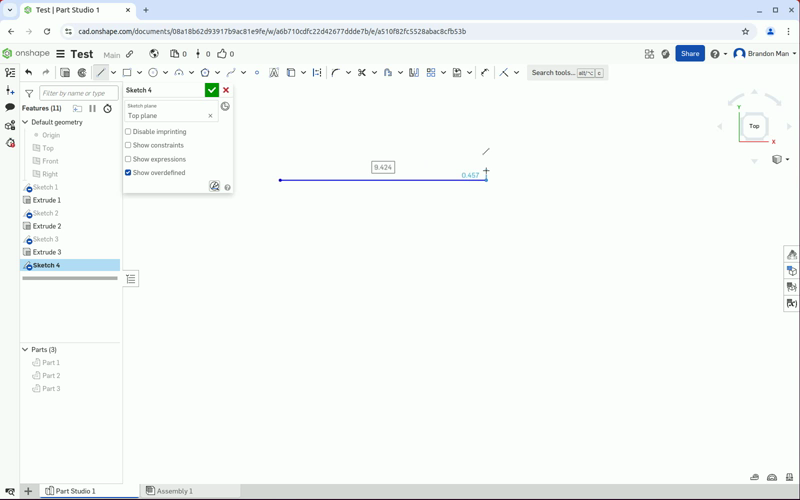
scroll(6)
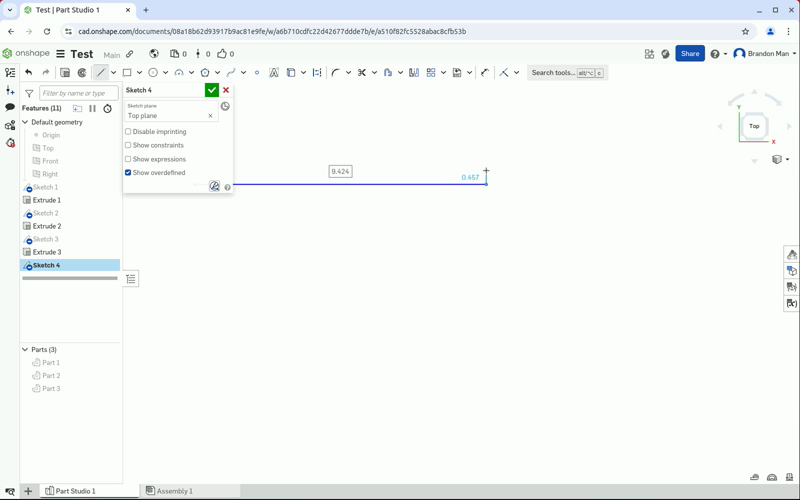
scroll(6)
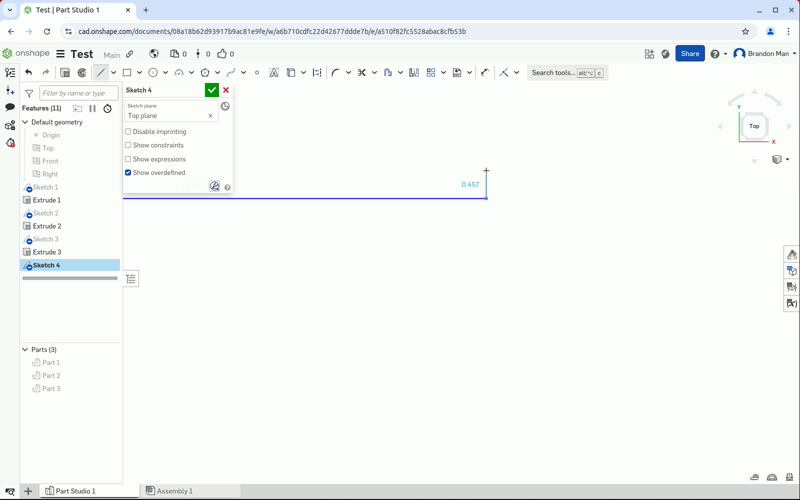
click(486, 170)
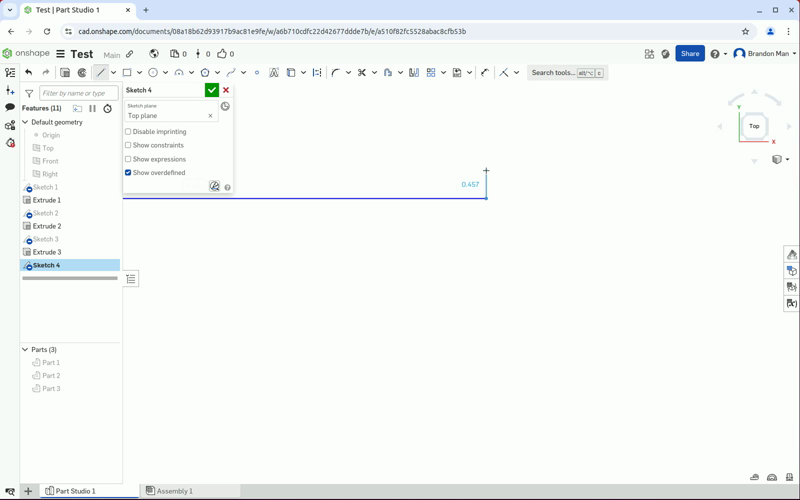
scroll(-6)
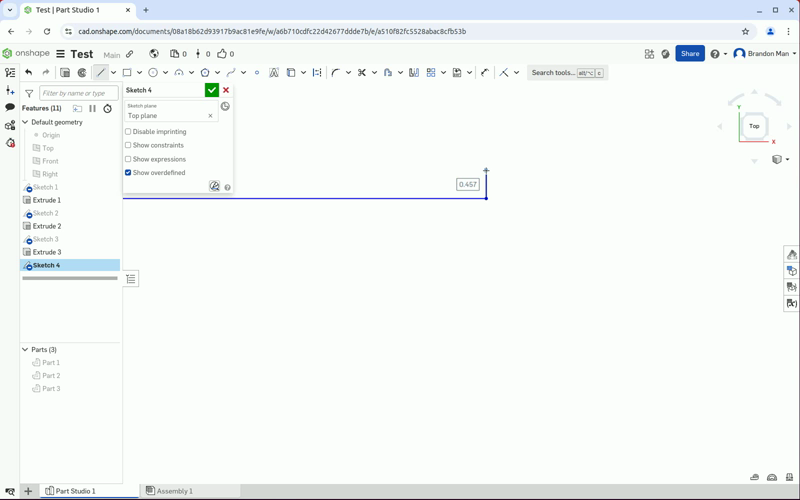
scroll(-6)
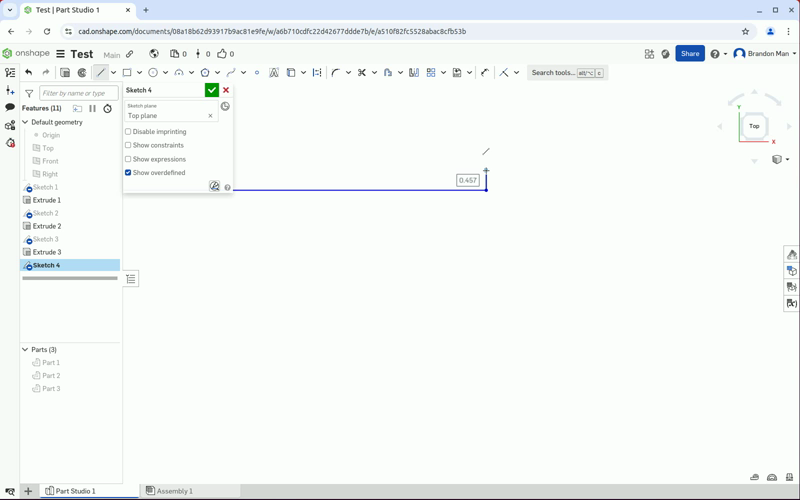
scroll(-6)
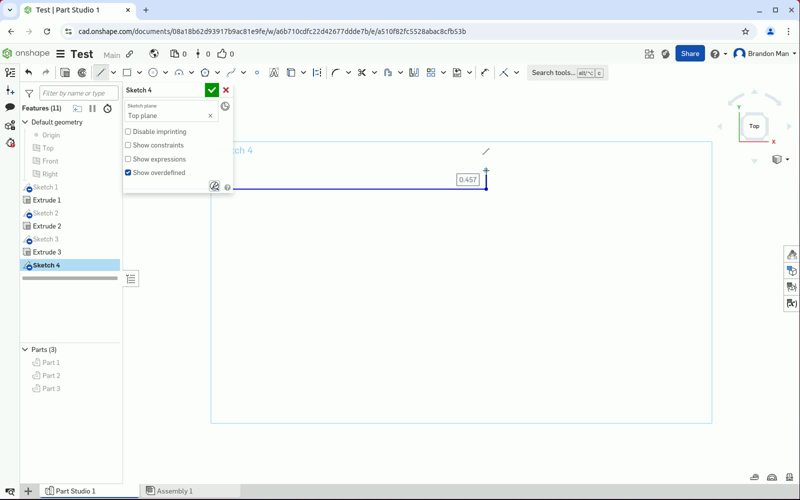
scroll(-6)
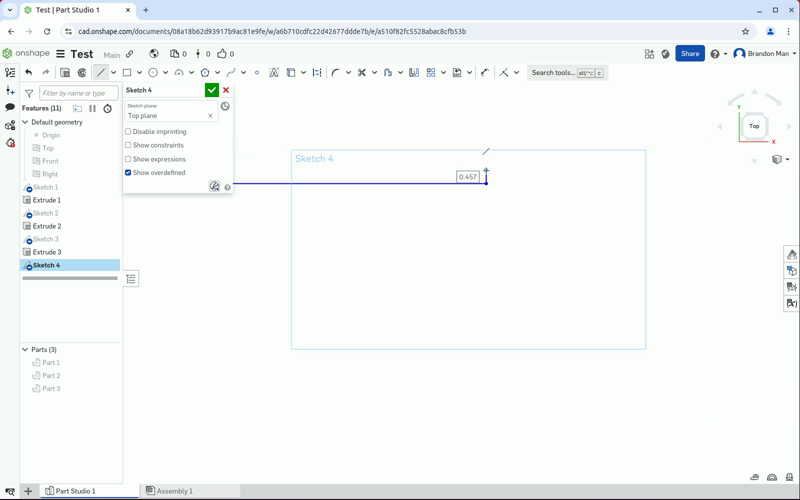
scroll(-6)
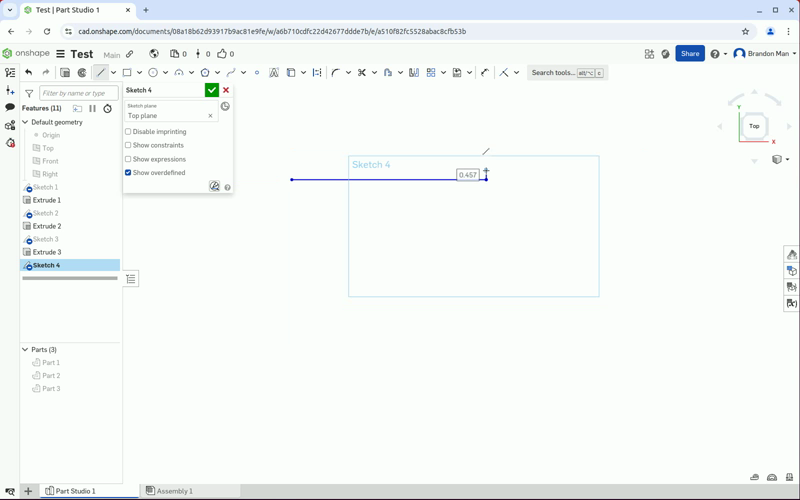
scroll(-6)
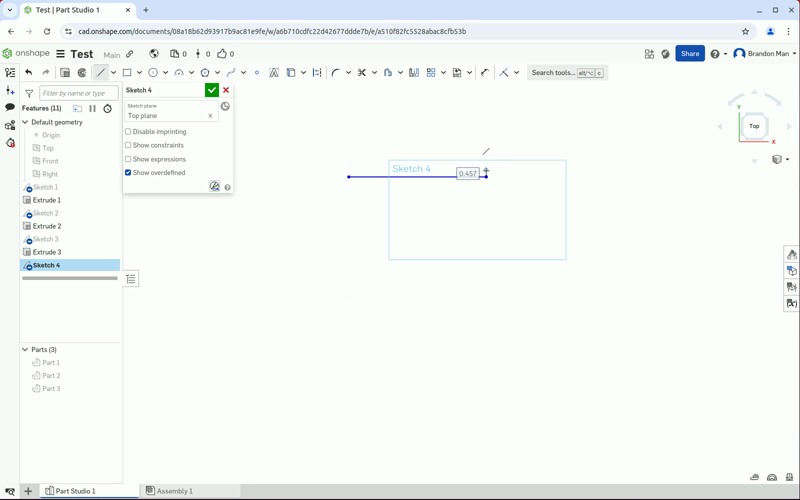
scroll(-6)
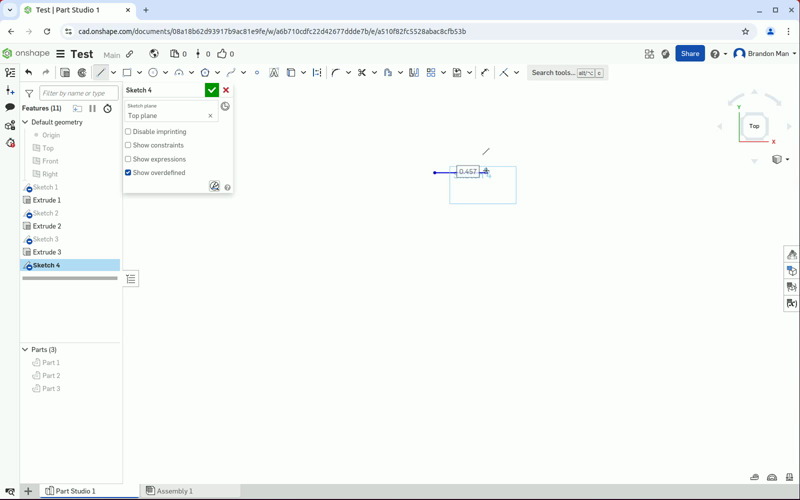
key_up(shift)
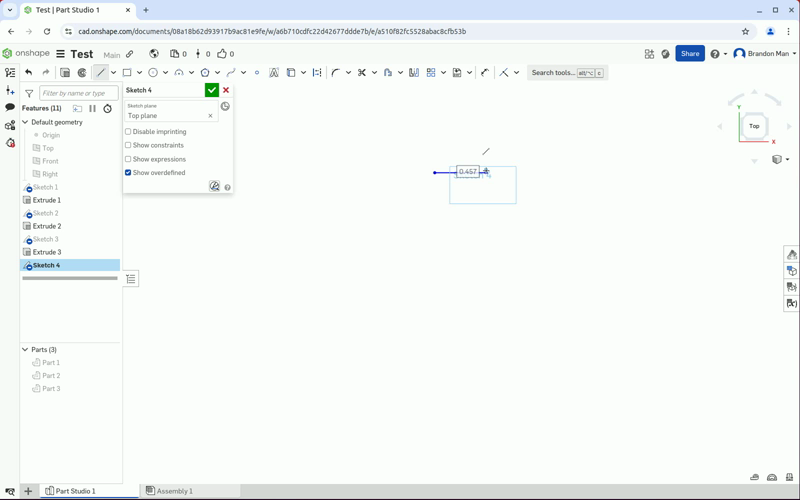
key_down(shift)
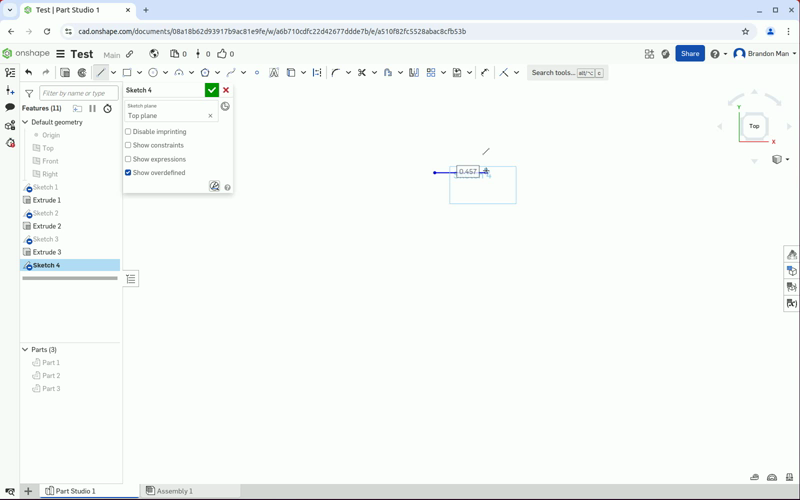
mouse_move(516, 170)
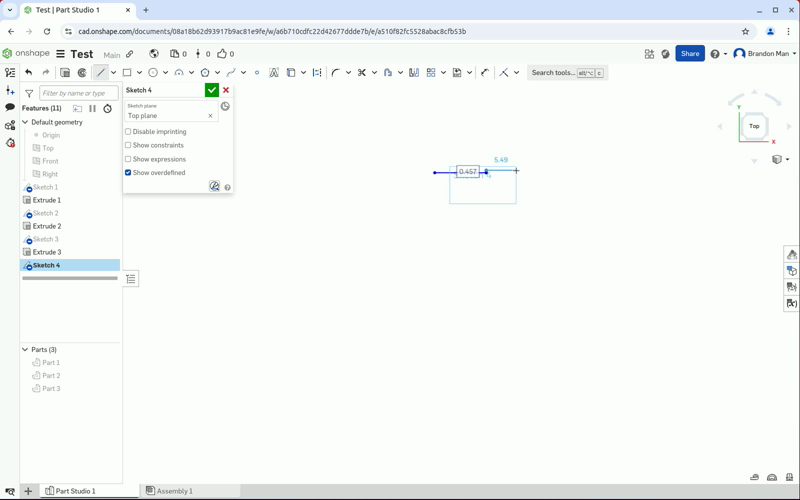
mouse_move(434, 170)
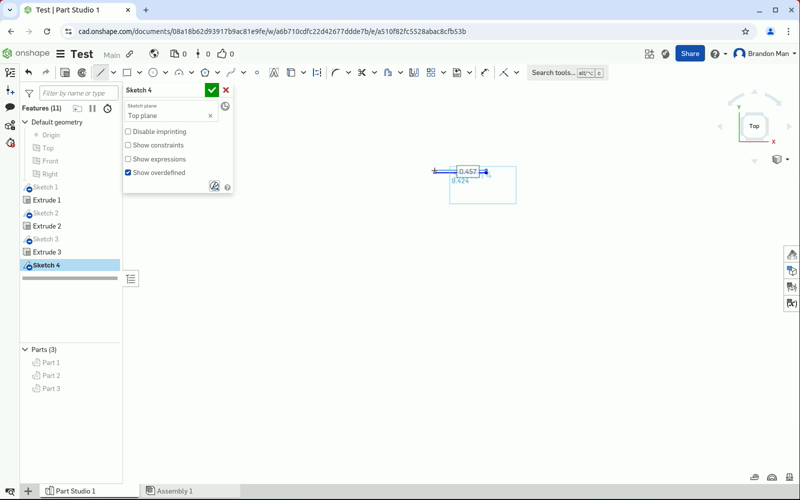
scroll(6)
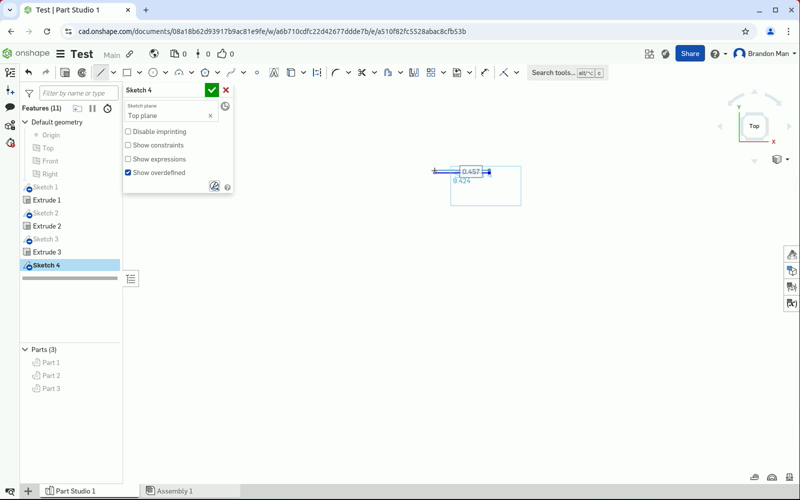
scroll(6)
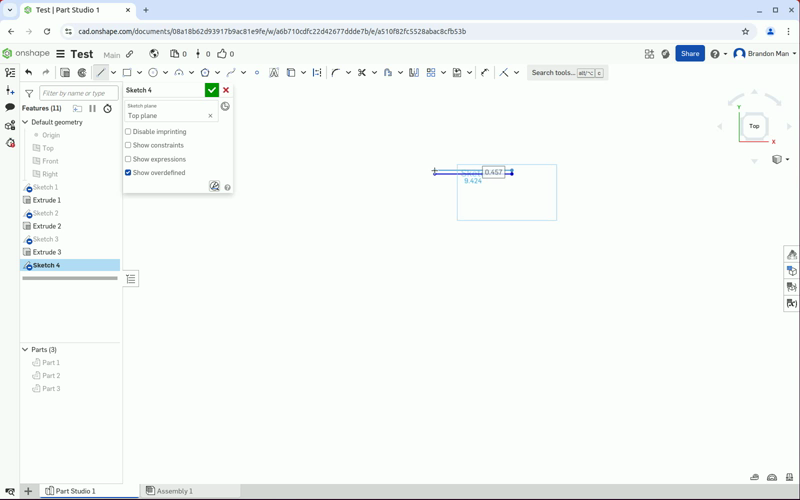
scroll(6)
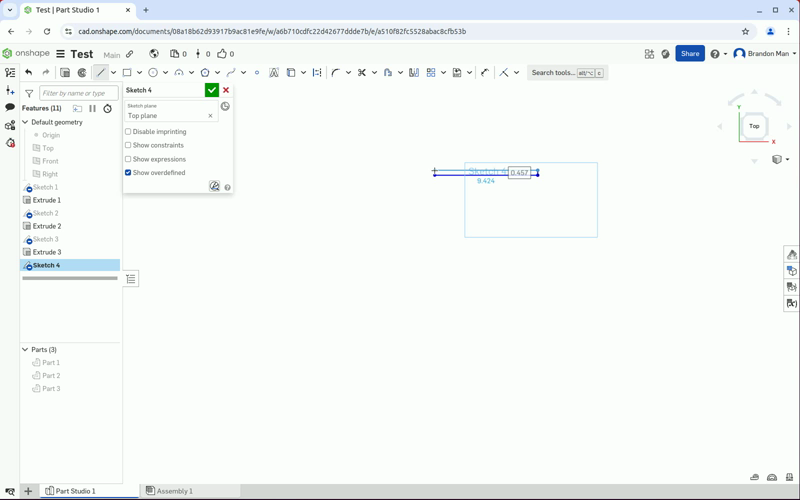
scroll(6)
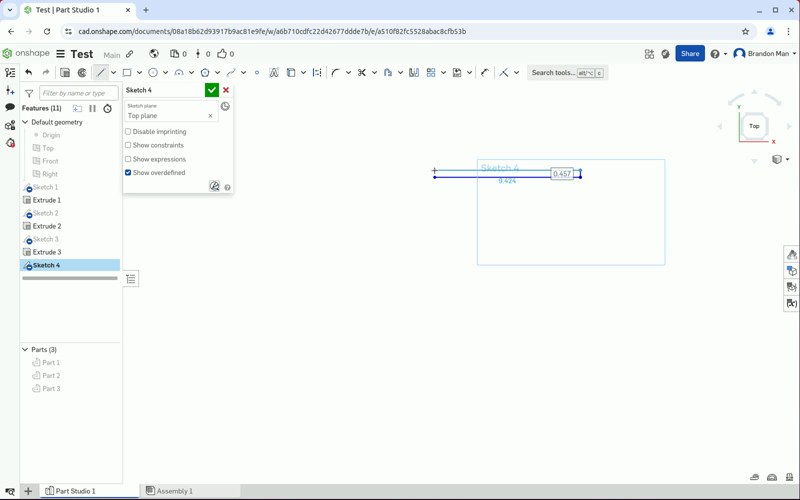
scroll(6)
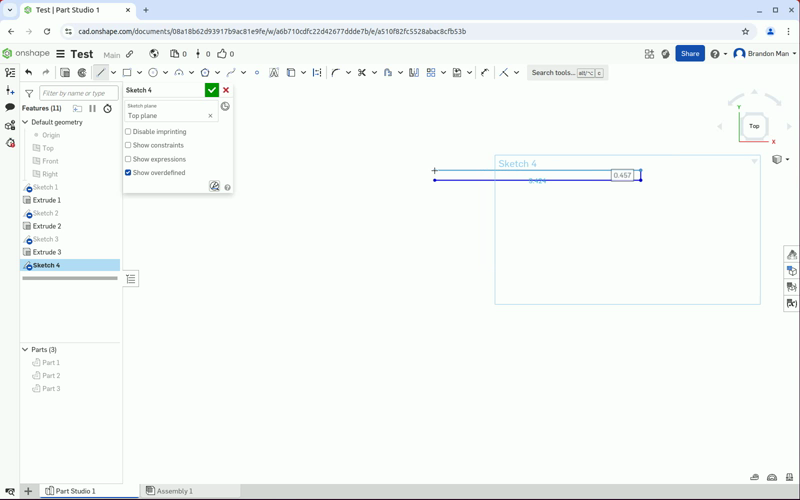
scroll(6)
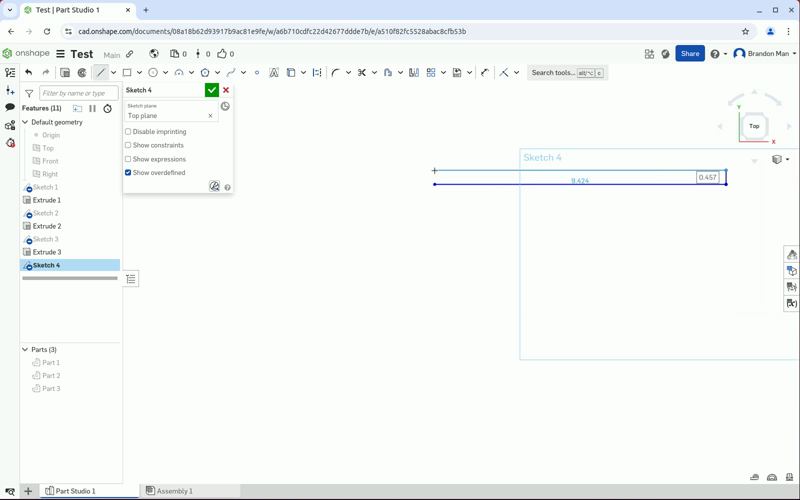
scroll(6)
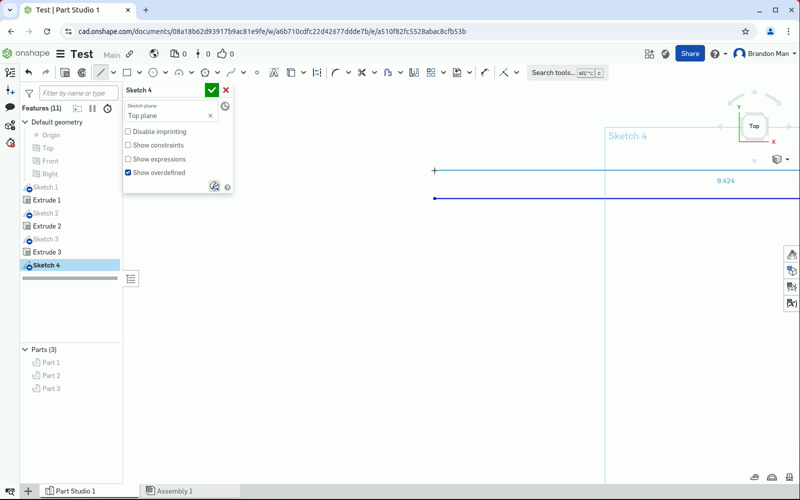
click(434, 170)
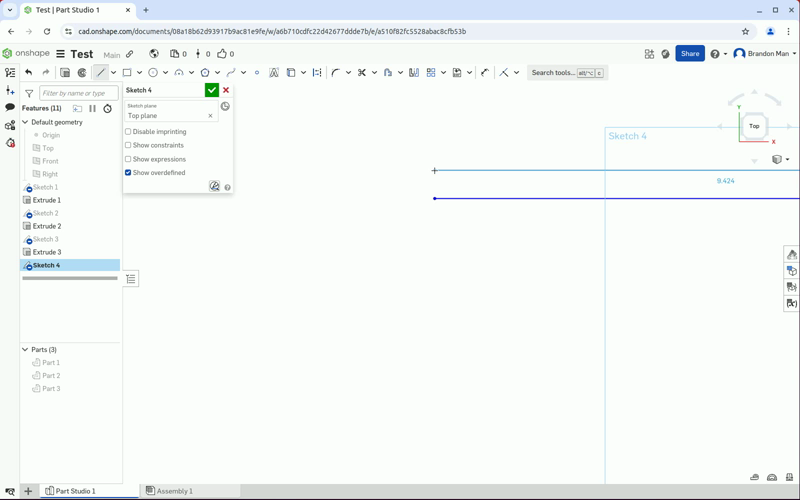
scroll(-6)
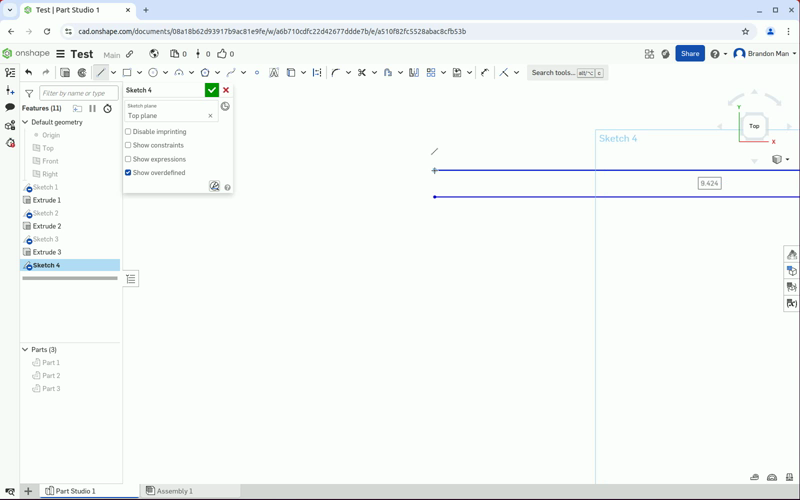
scroll(-6)
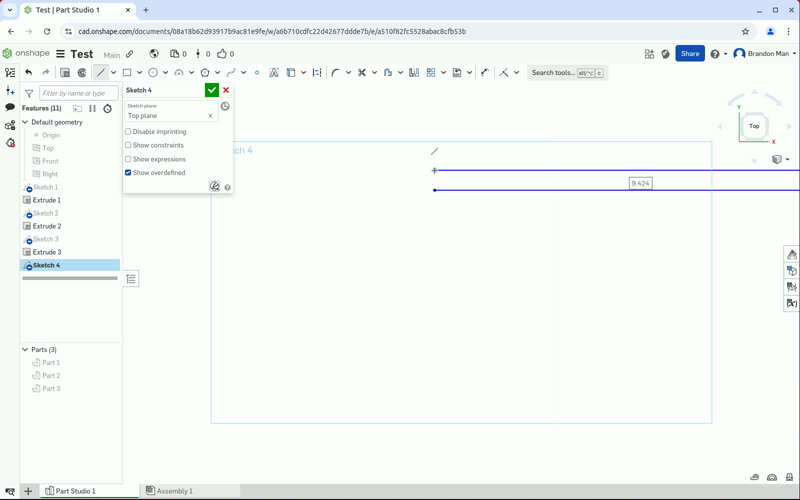
scroll(-6)
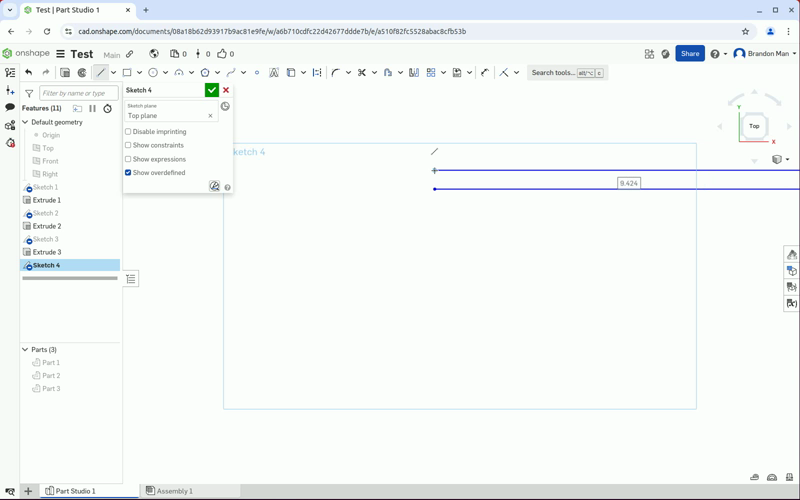
scroll(-6)
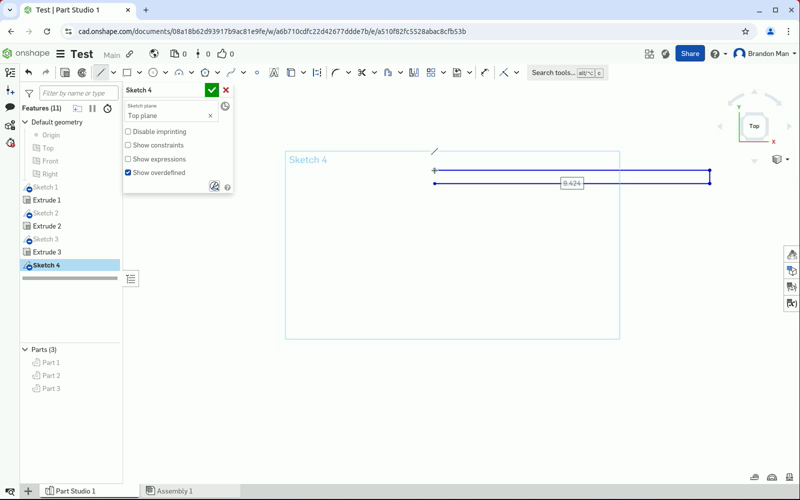
scroll(-6)
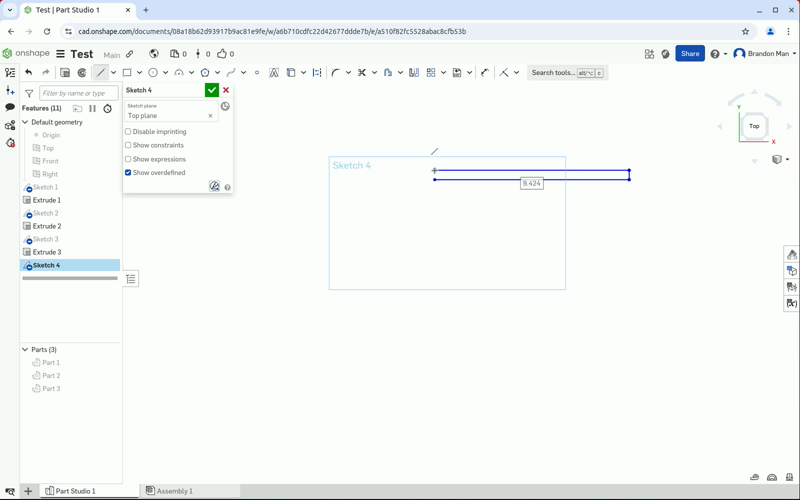
scroll(-6)
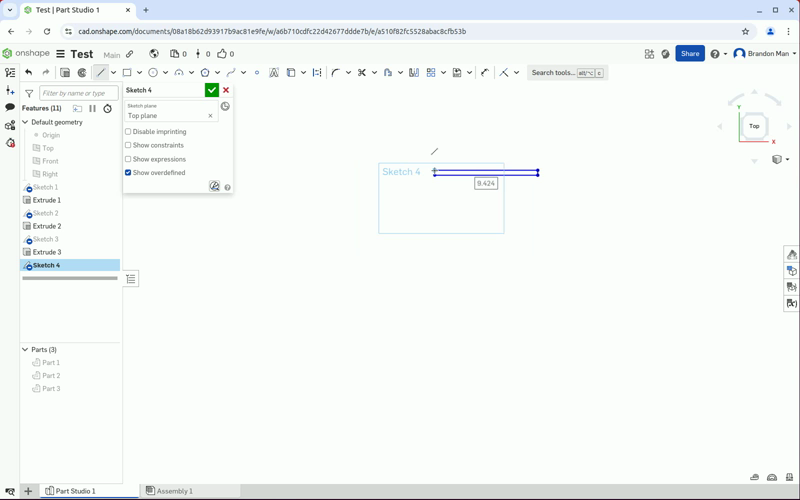
scroll(-6)
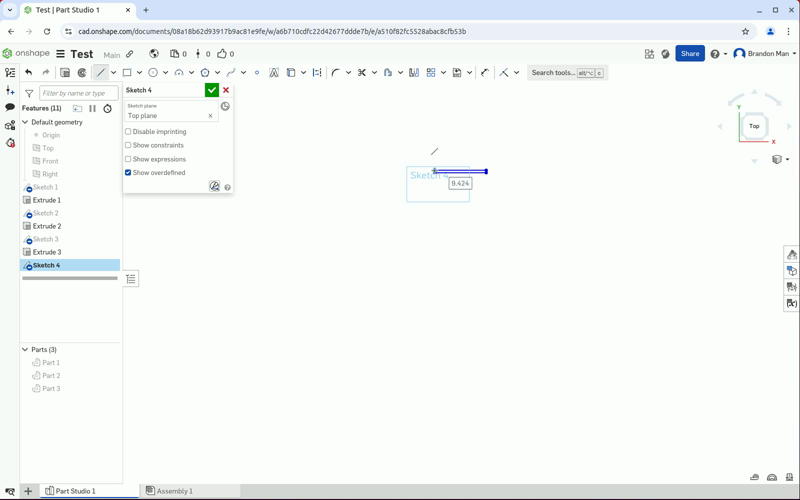
key_up(shift)
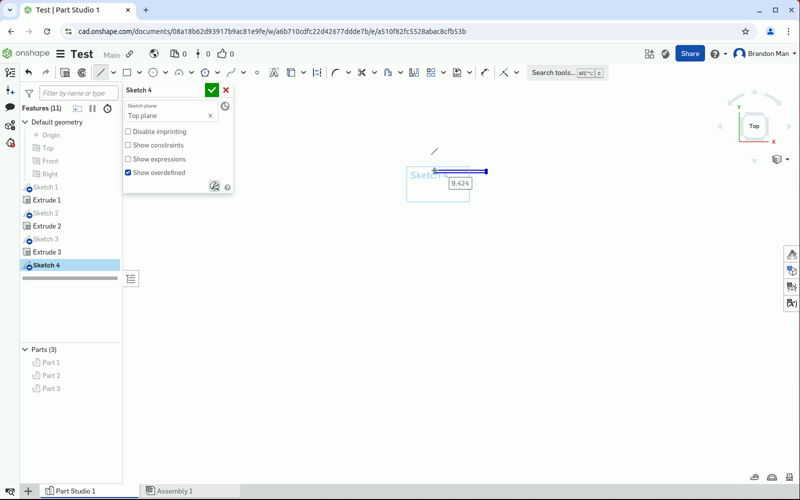
mouse_move(464, 170)
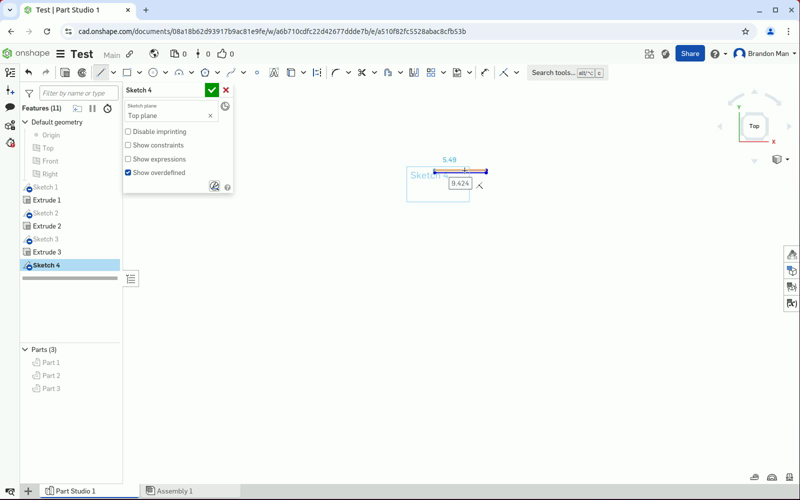
key_down(shift)
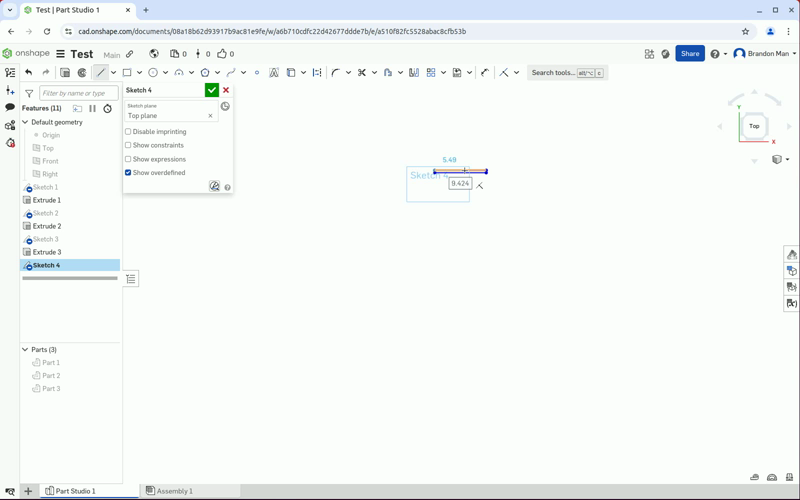
mouse_move(434, 172)
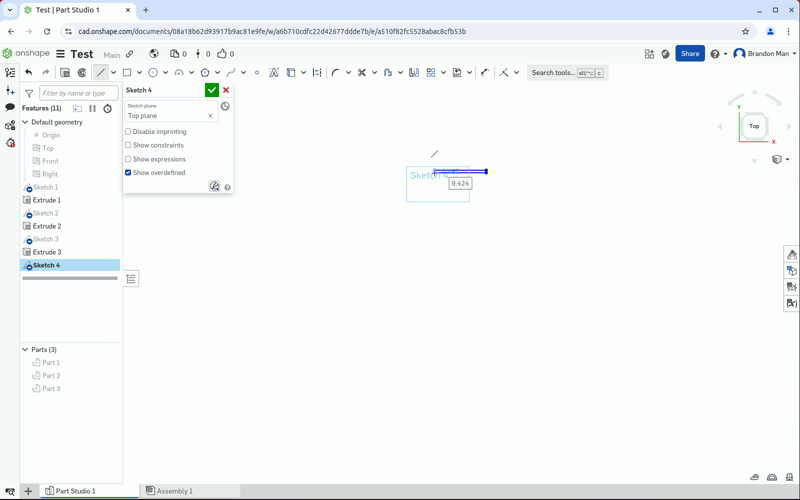
scroll(6)
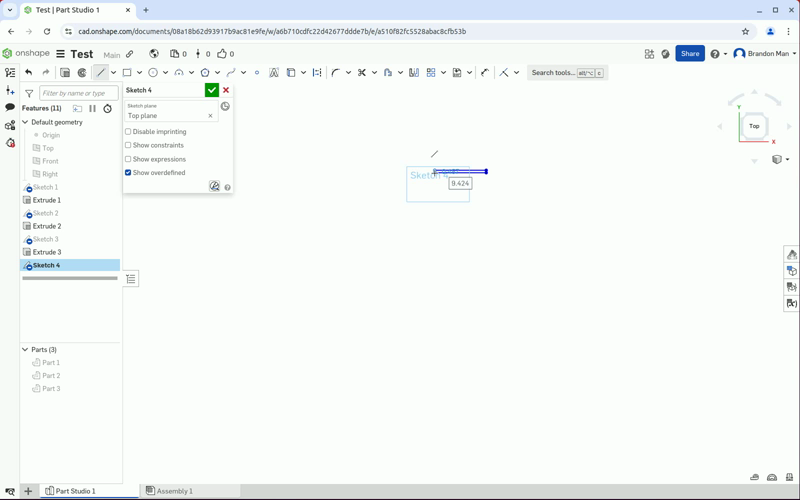
scroll(6)
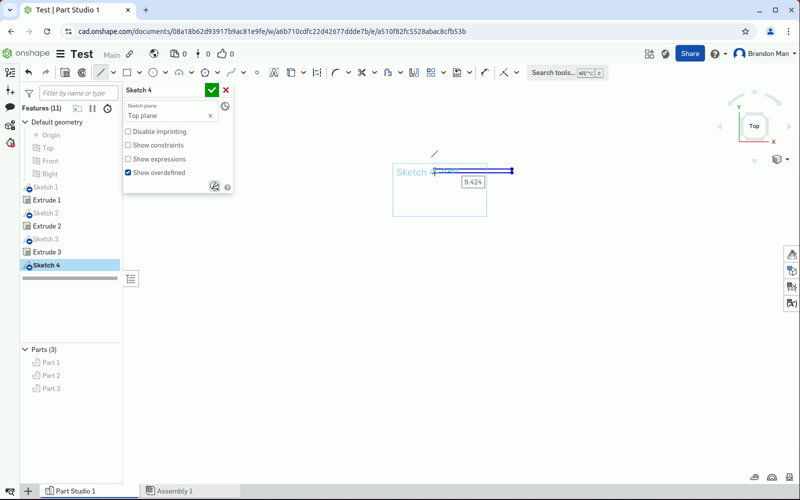
scroll(6)
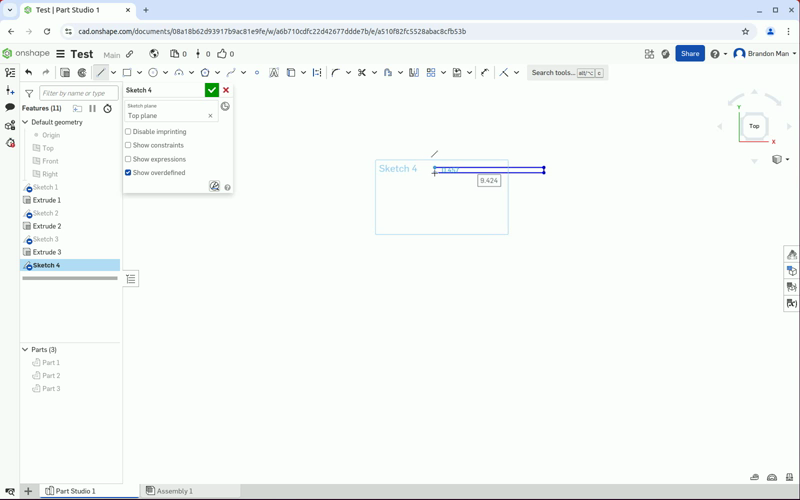
scroll(6)
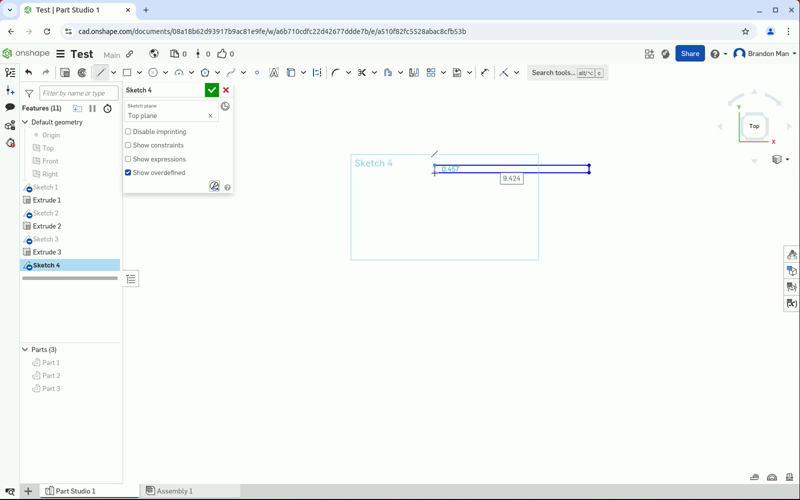
scroll(6)
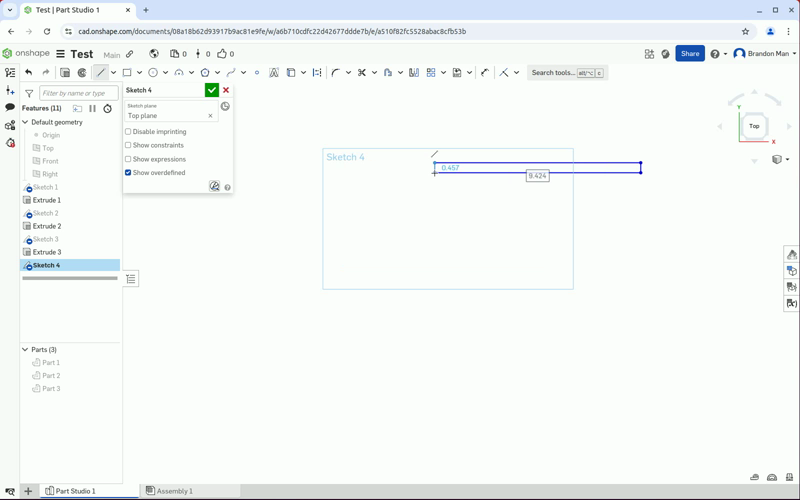
scroll(6)
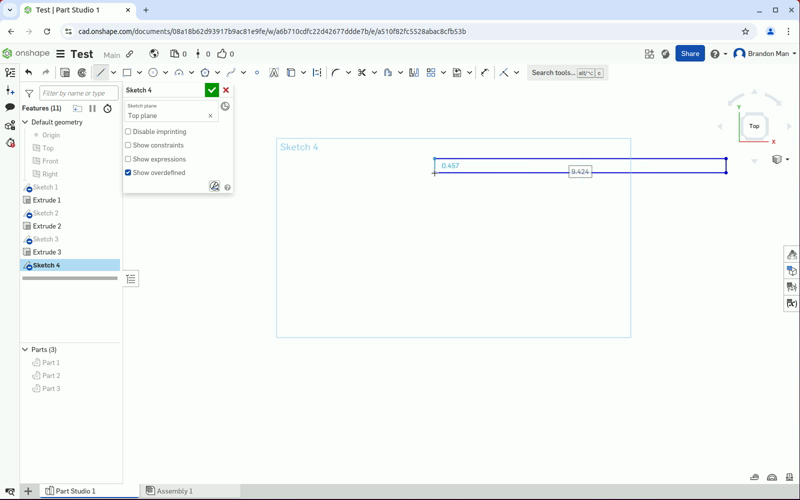
scroll(6)
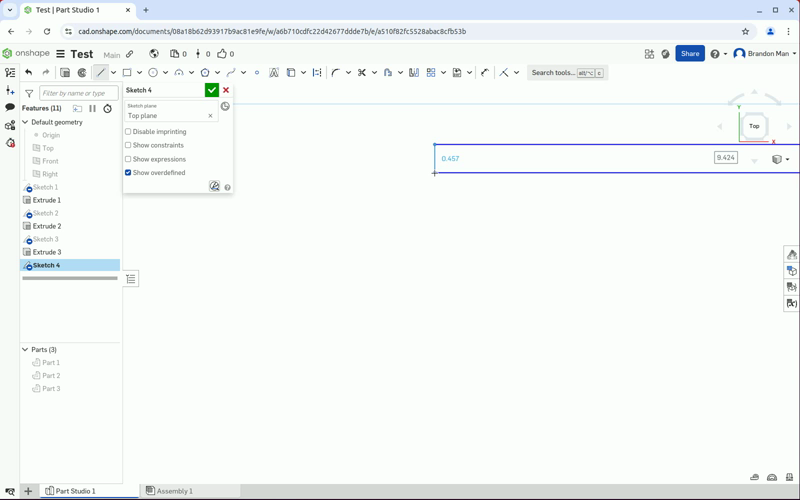
key_up(shift)
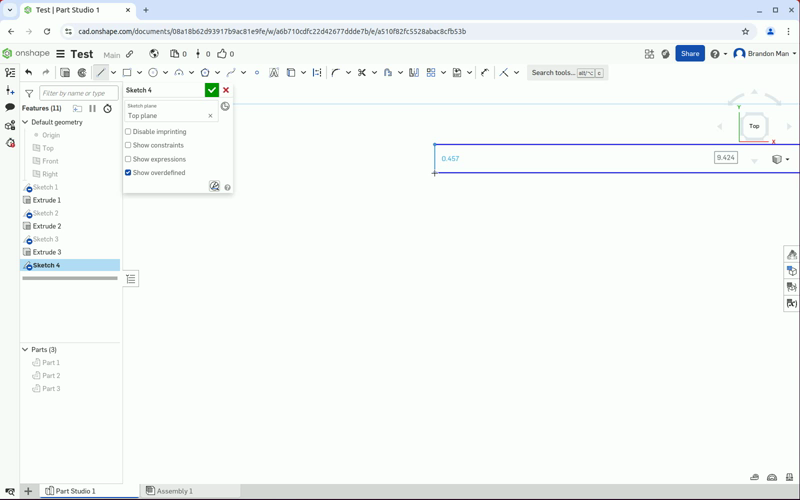
click(434, 172)
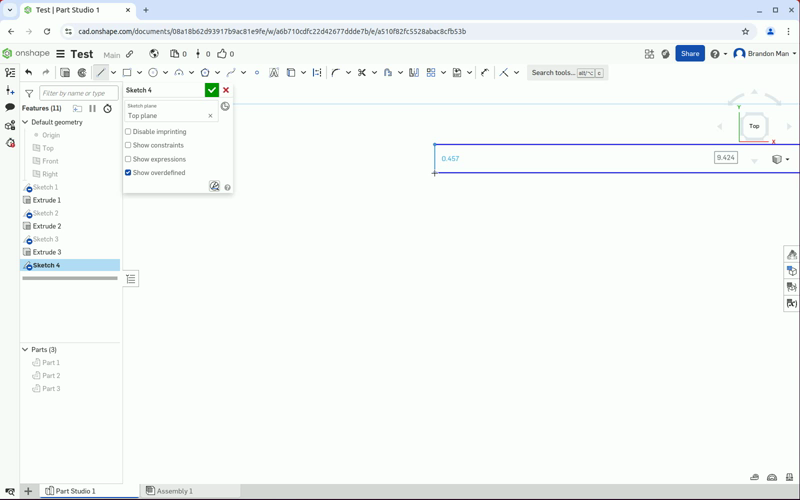
scroll(-6)
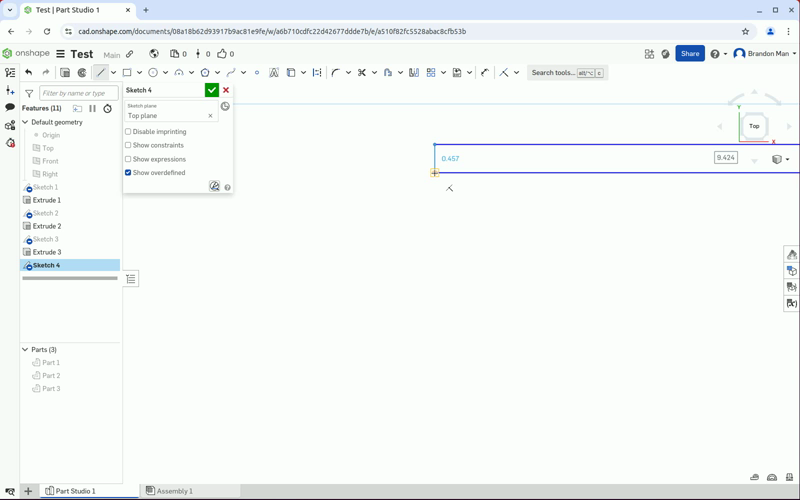
scroll(-6)
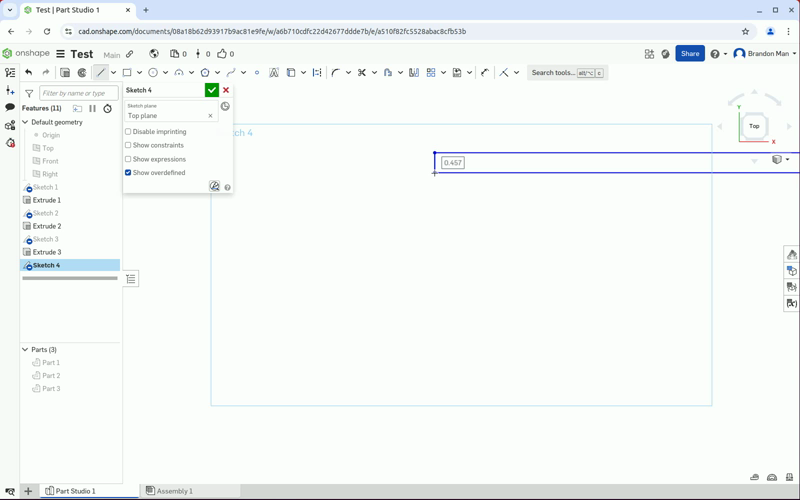
scroll(-6)
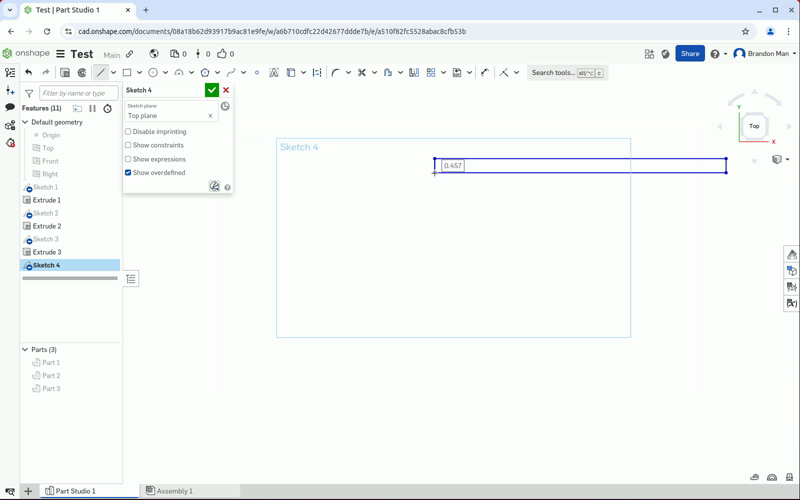
scroll(-6)
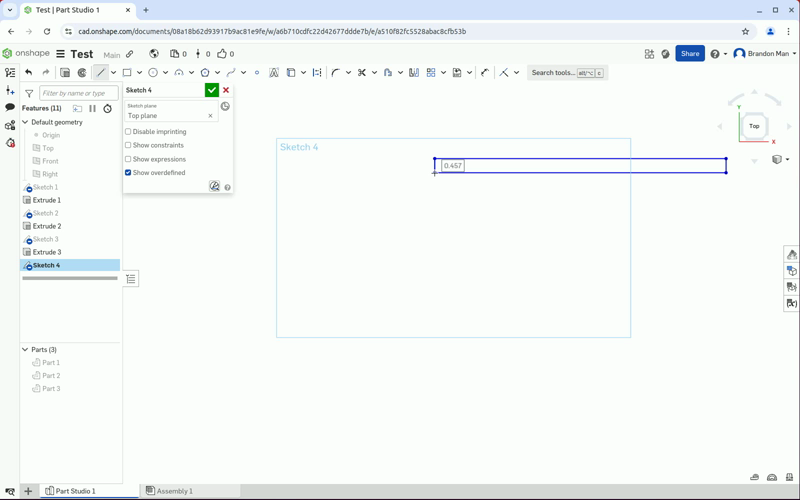
scroll(-6)
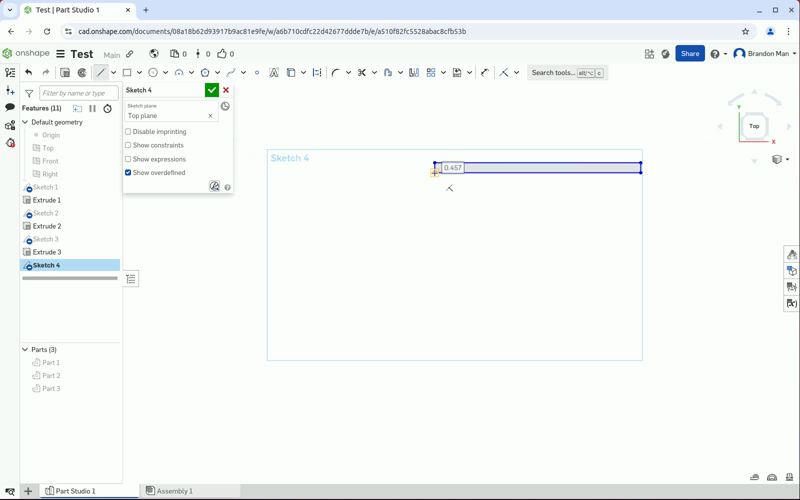
scroll(-6)
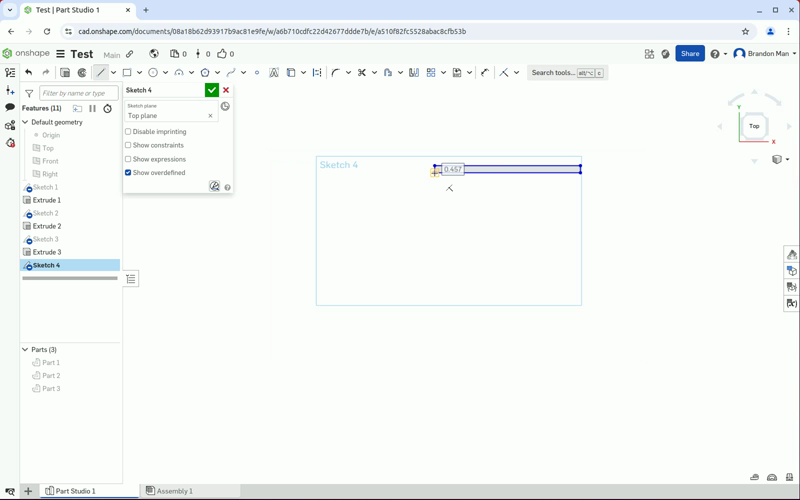
scroll(-6)
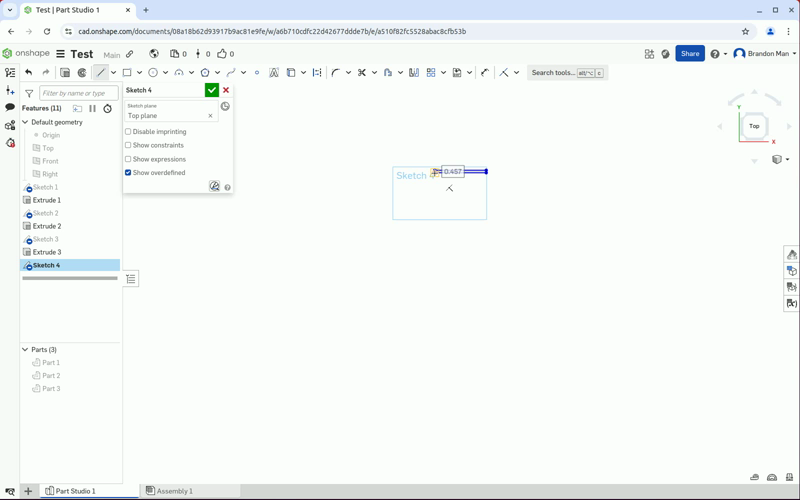
key(esc)
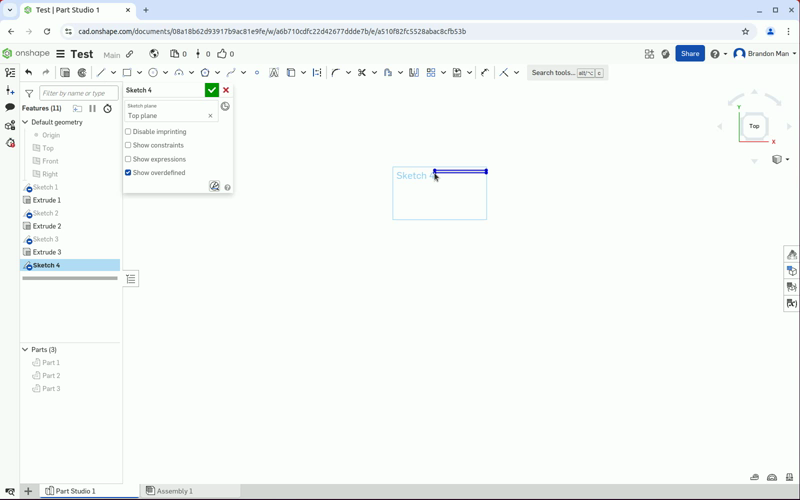
mouse_move(470, 172)
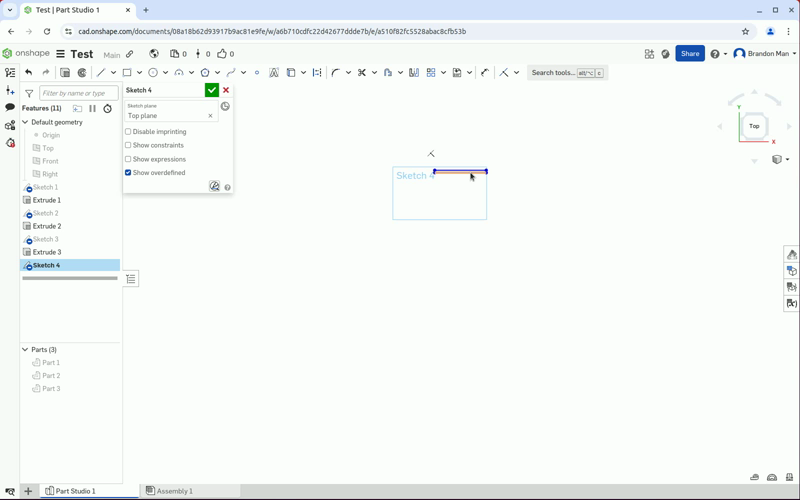
scroll(6)
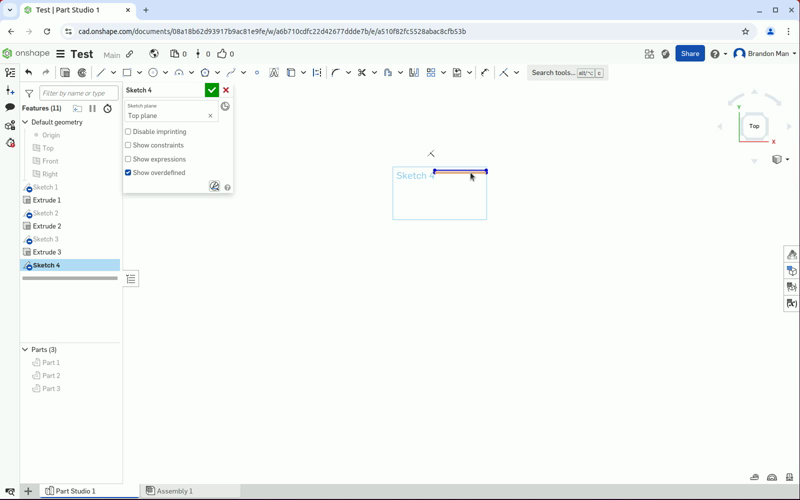
scroll(6)
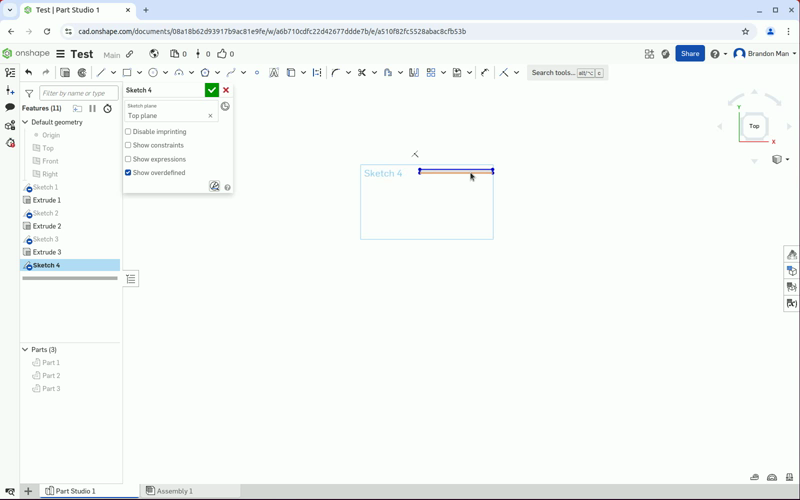
scroll(6)
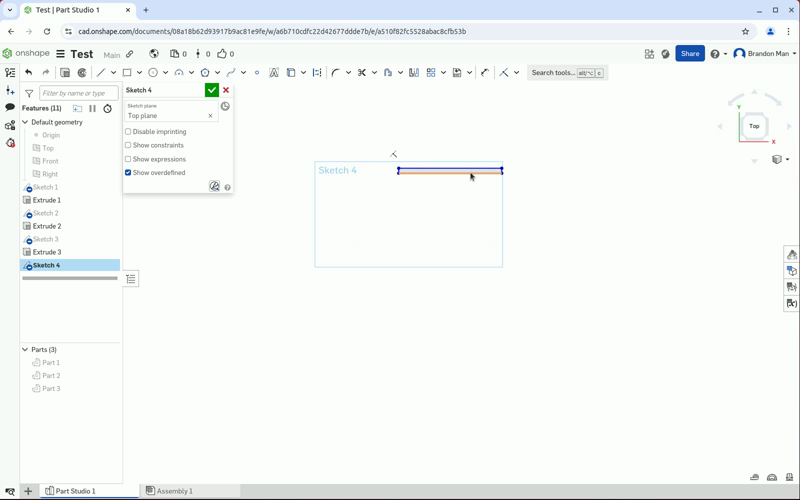
scroll(6)
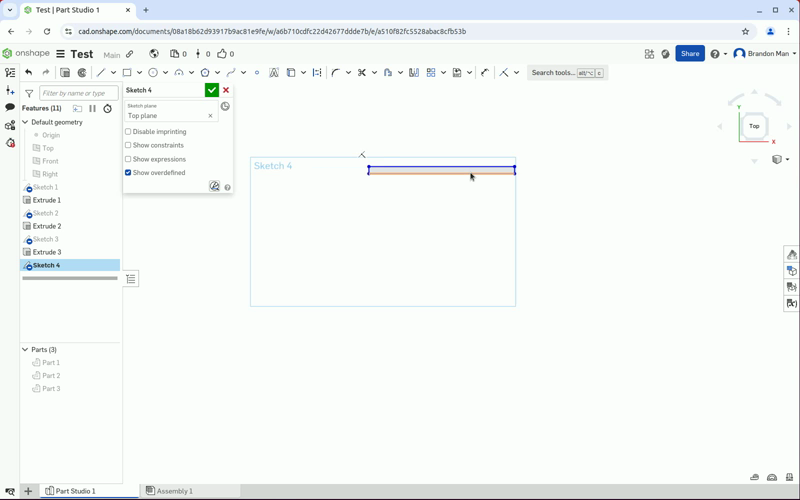
scroll(6)
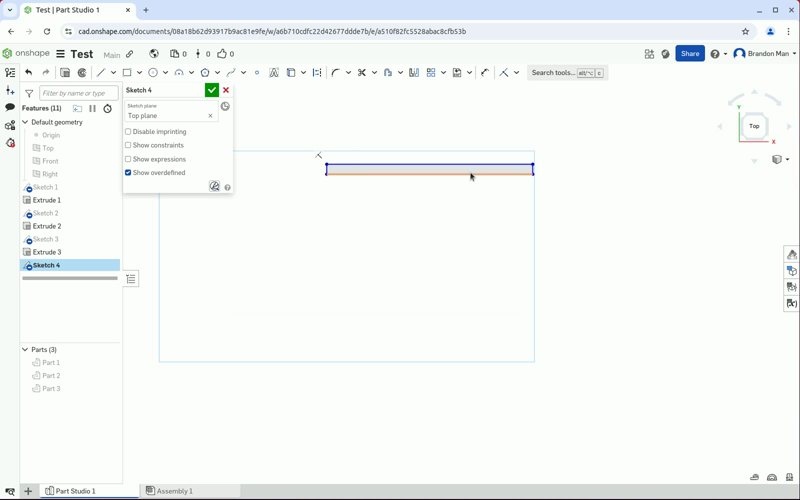
scroll(6)
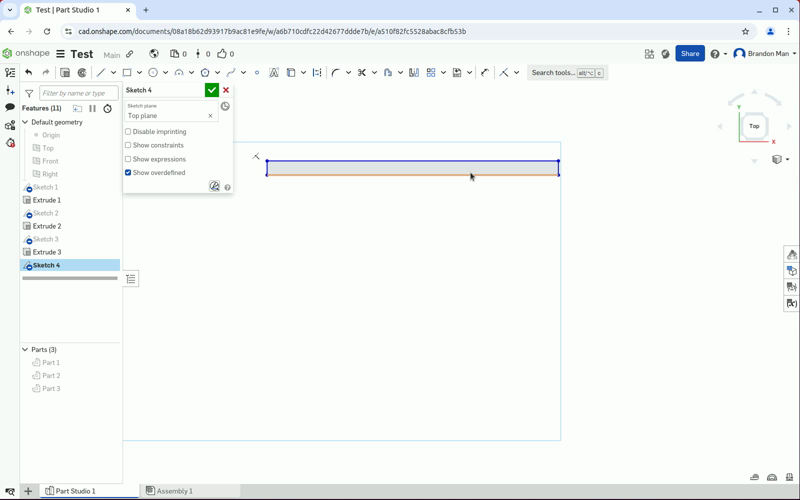
scroll(6)
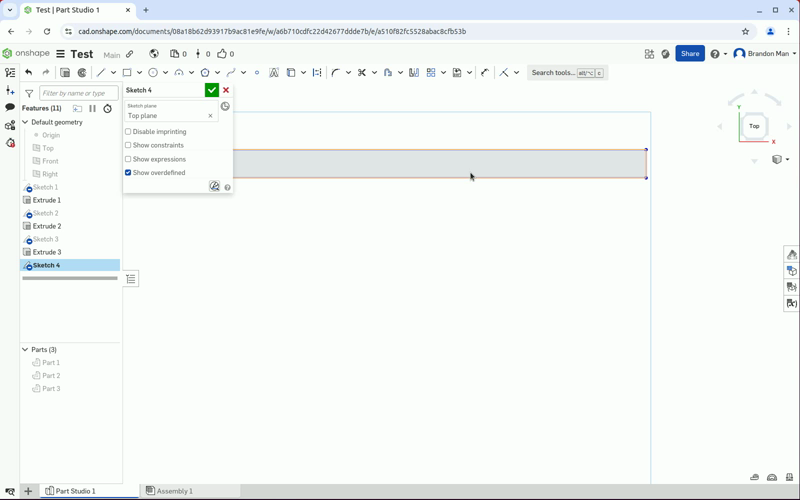
click(470, 172)
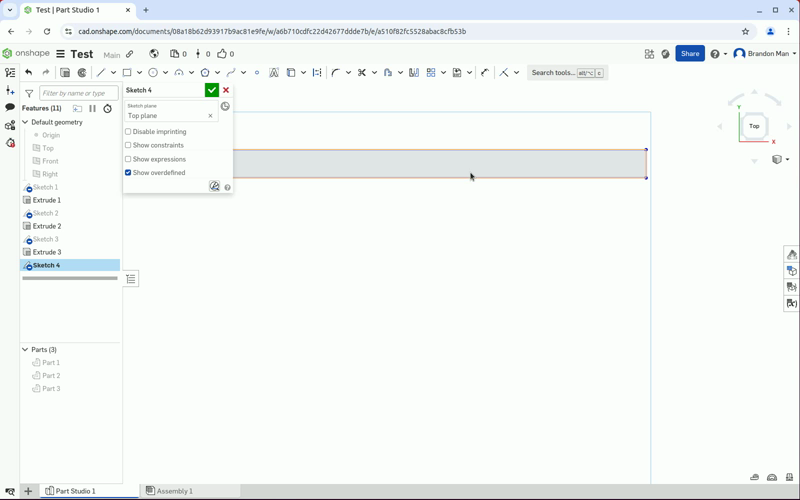
scroll(-6)
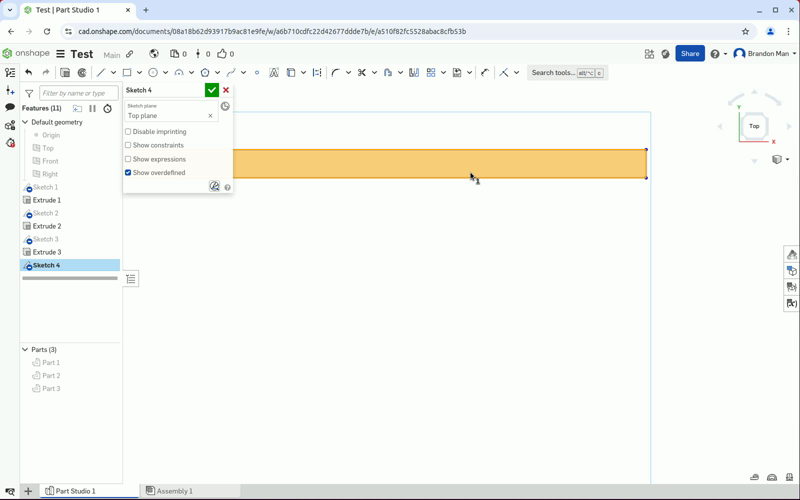
scroll(-6)
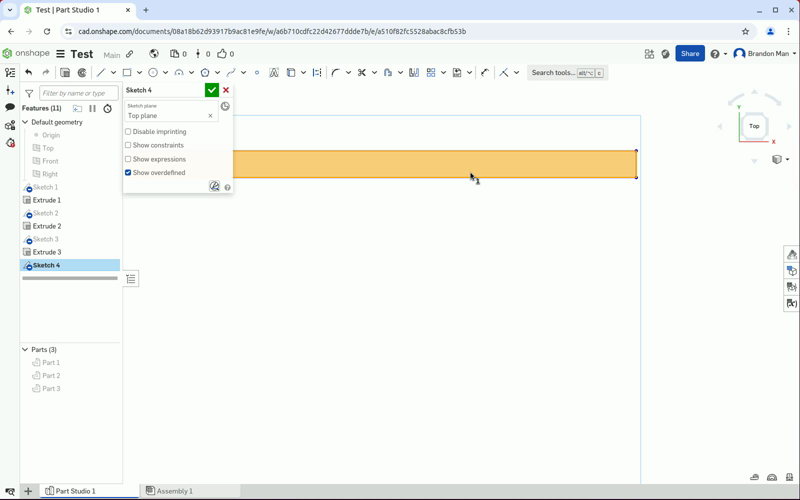
scroll(-6)
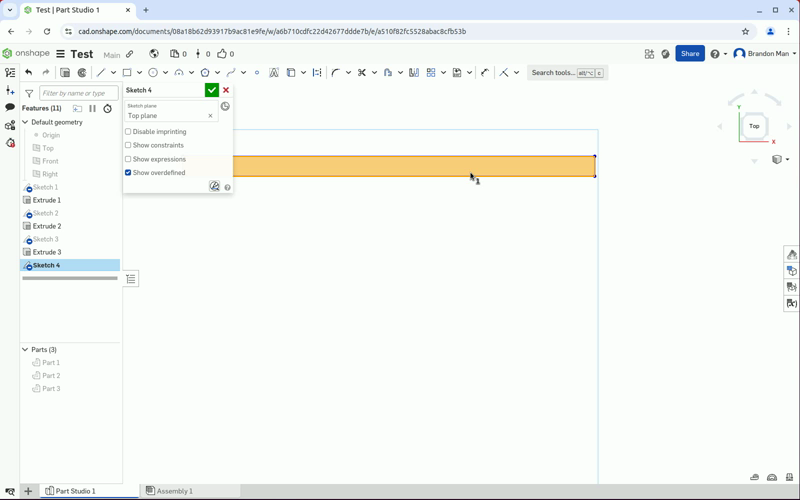
scroll(-6)
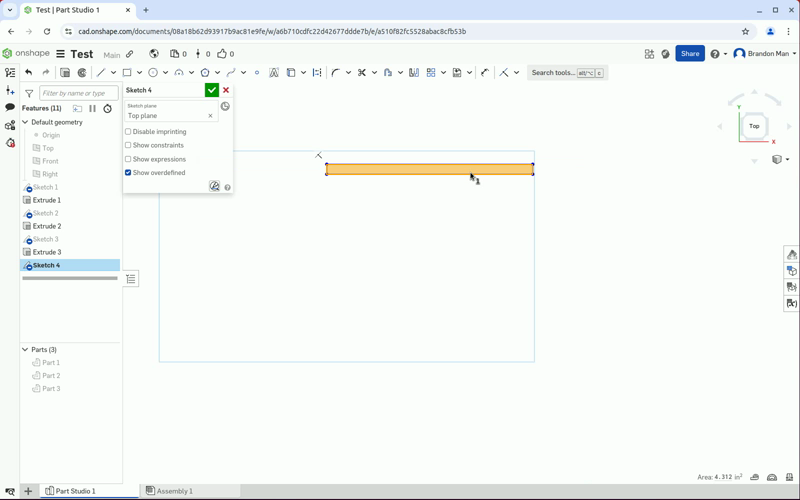
scroll(-6)
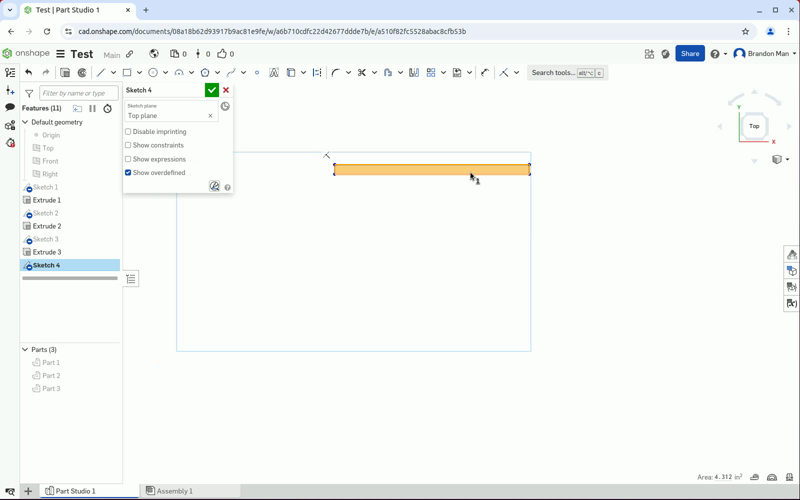
scroll(-6)
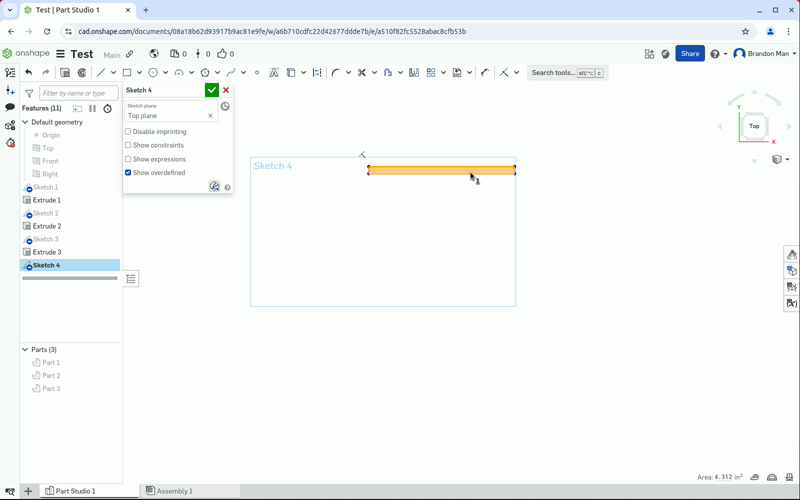
scroll(-6)
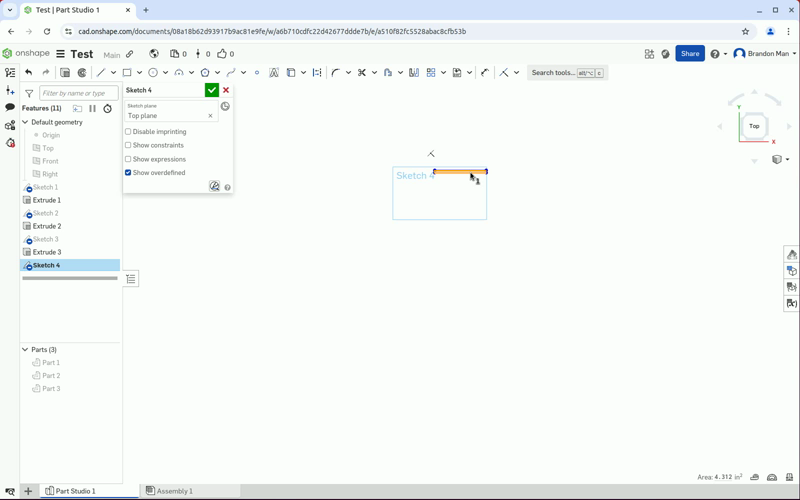
mouse_move(73, 352)
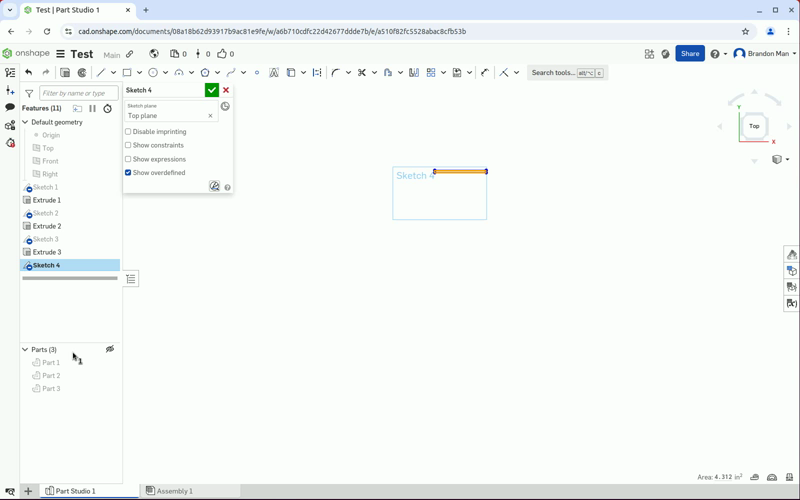
key(shift+y)
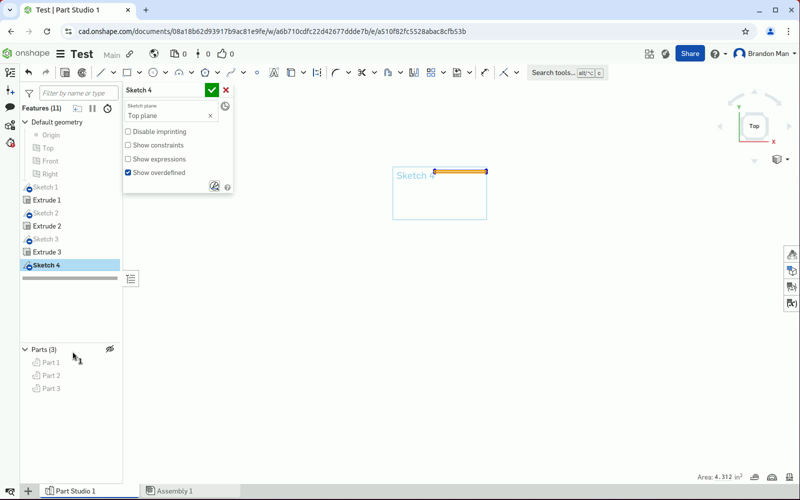
key(shift+e)
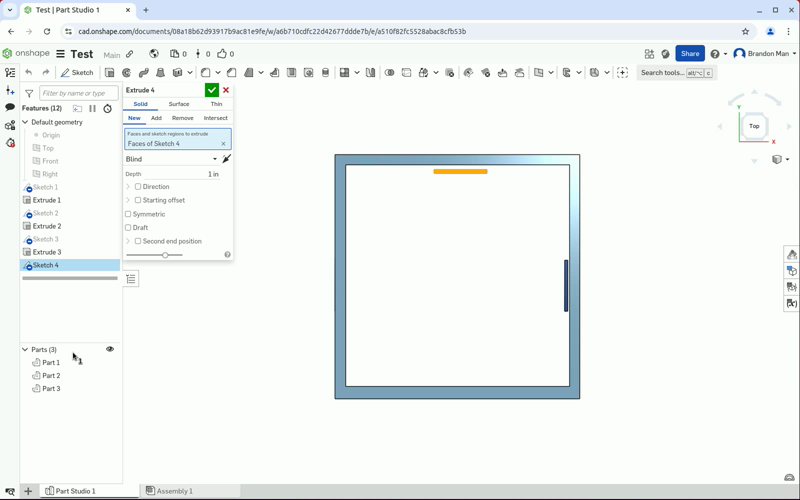
mouse_move(143, 106)
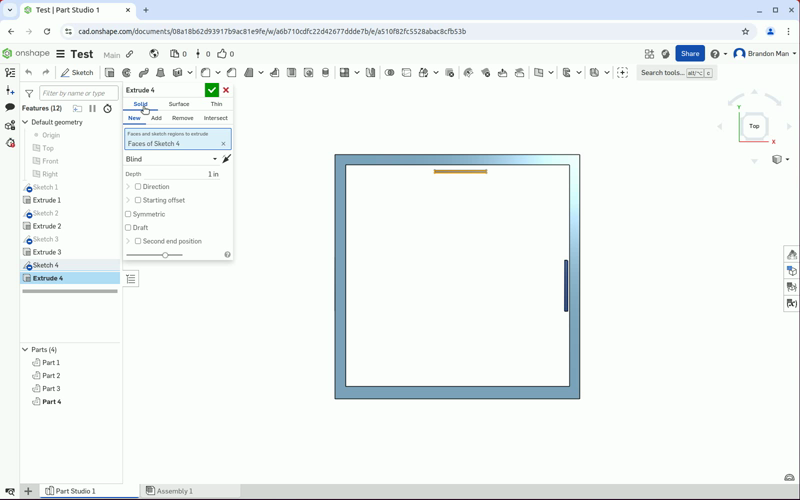
click(143, 106)
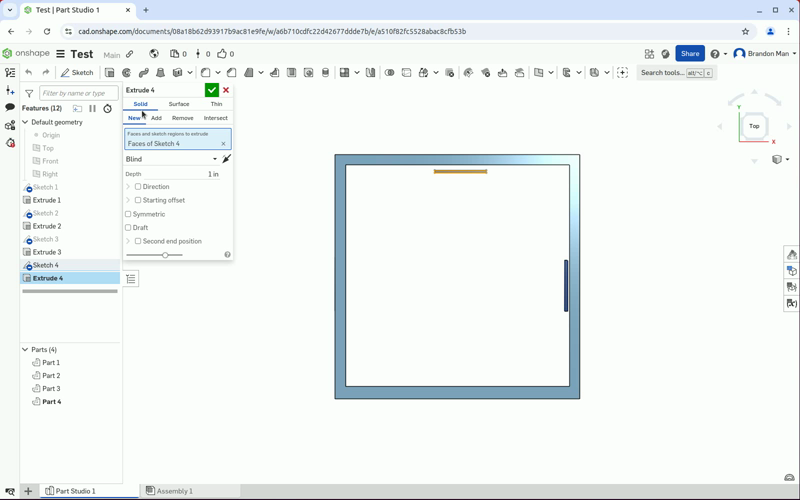
mouse_move(137, 120)
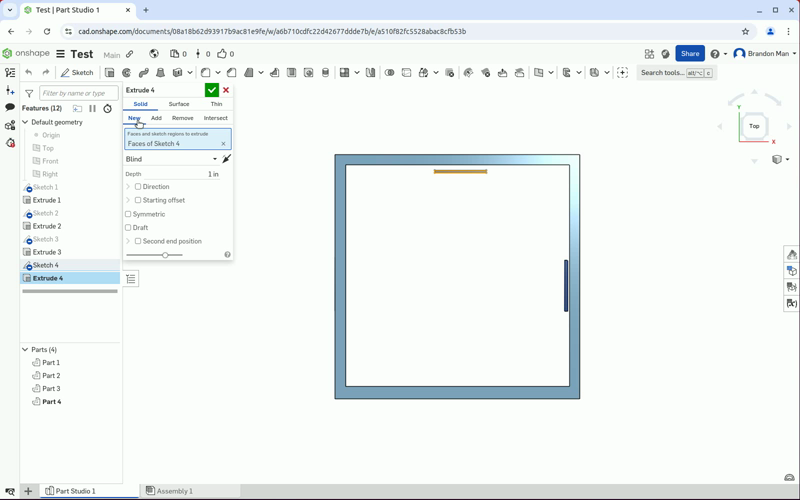
click(137, 120)
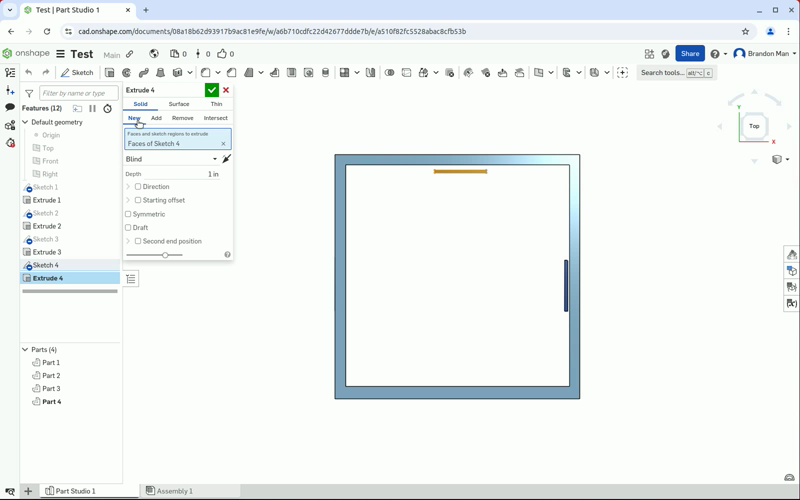
key(tab, 4)
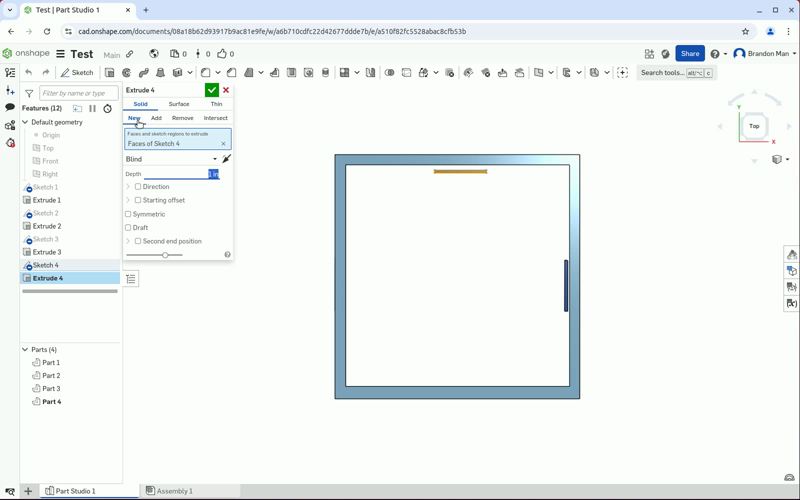
text(-0.963)
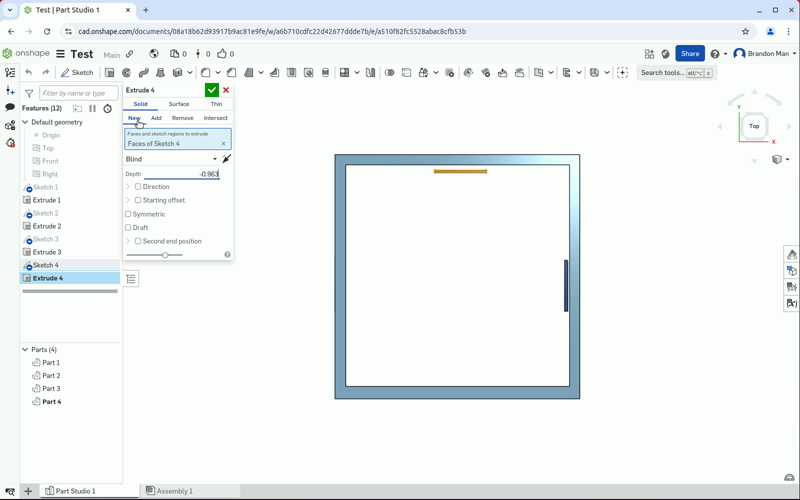
key(enter)
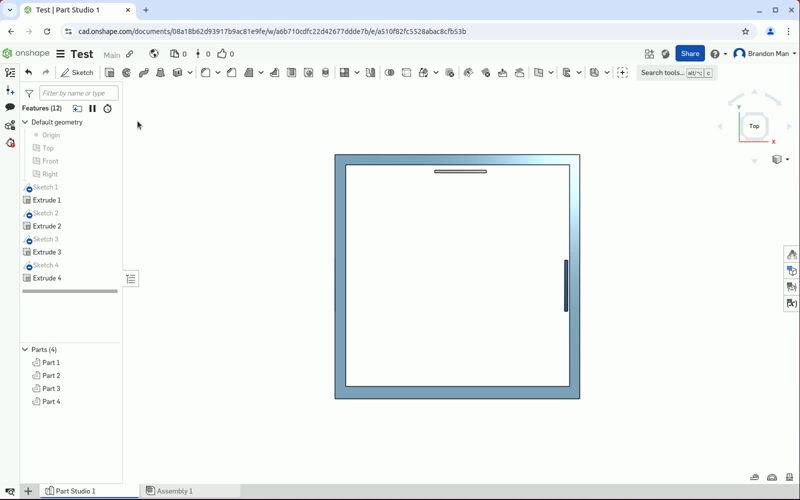
key(shift+h)
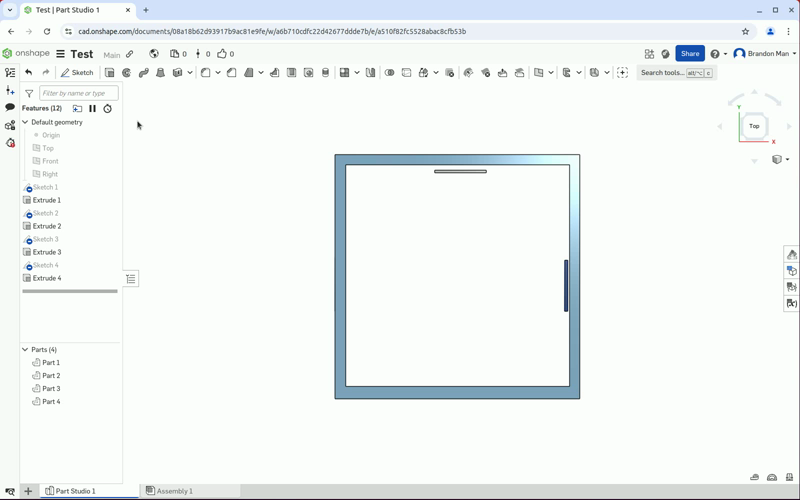
key(shift+h)
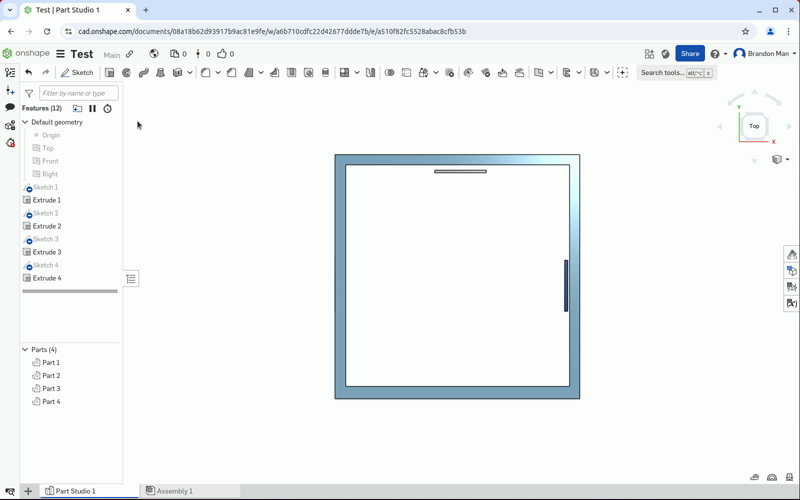
mouse_move(73, 189)
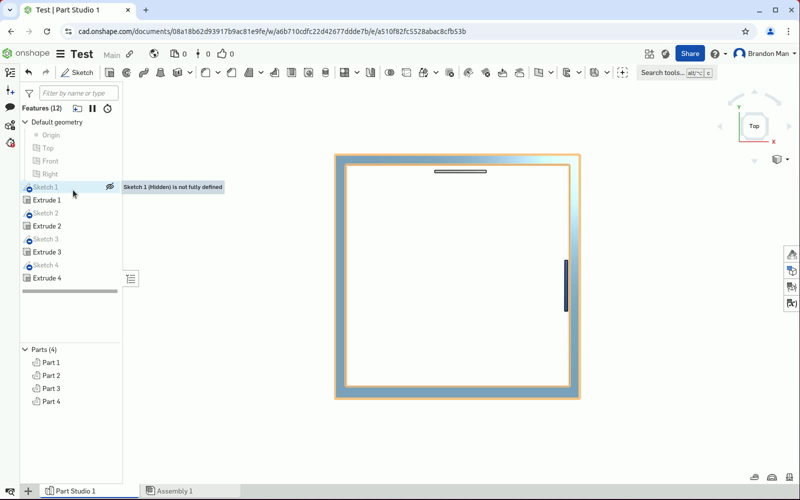
click(73, 189)
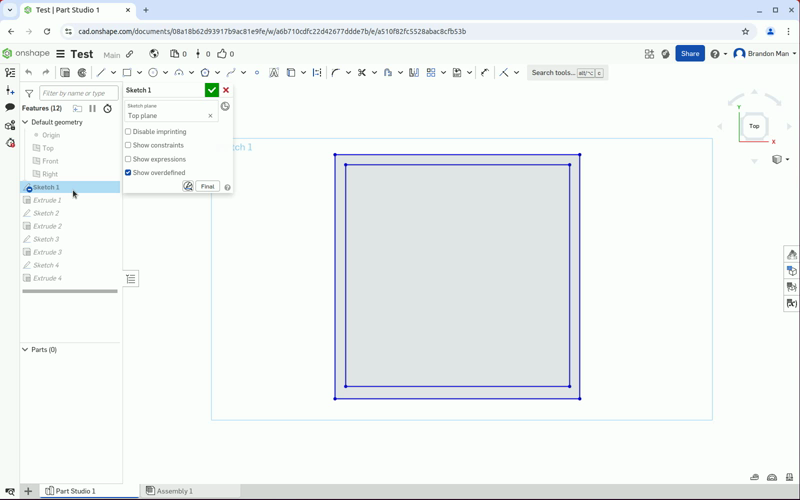
mouse_move(229, 92)
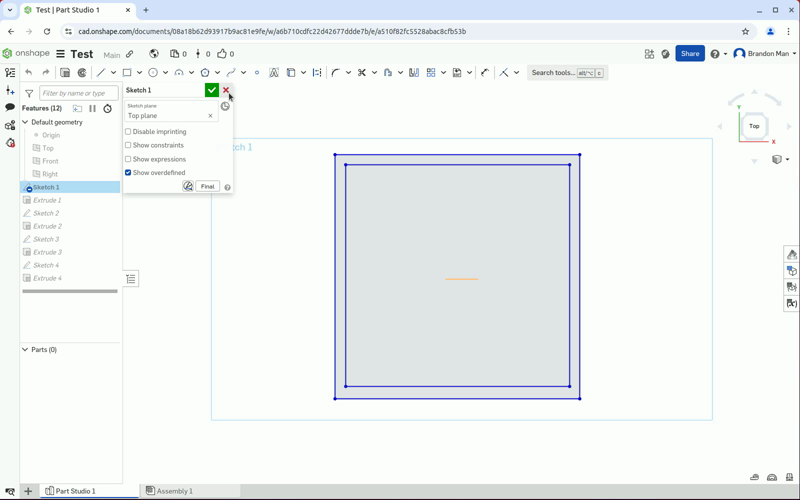
click(229, 92)
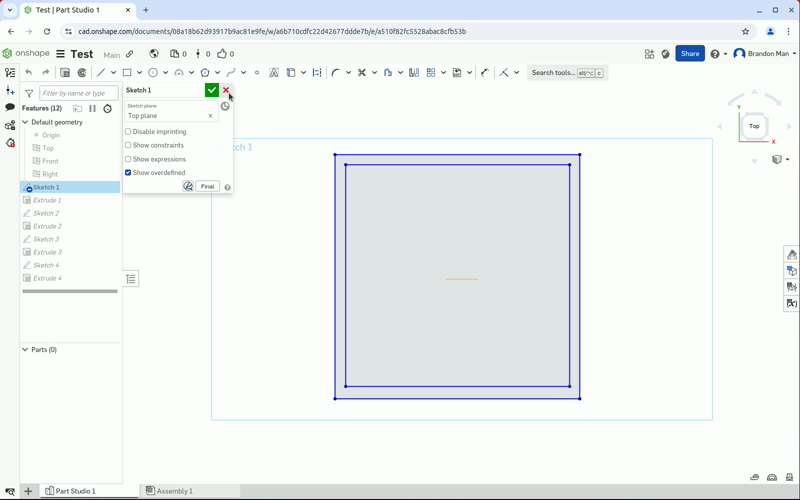
key(shift+s)
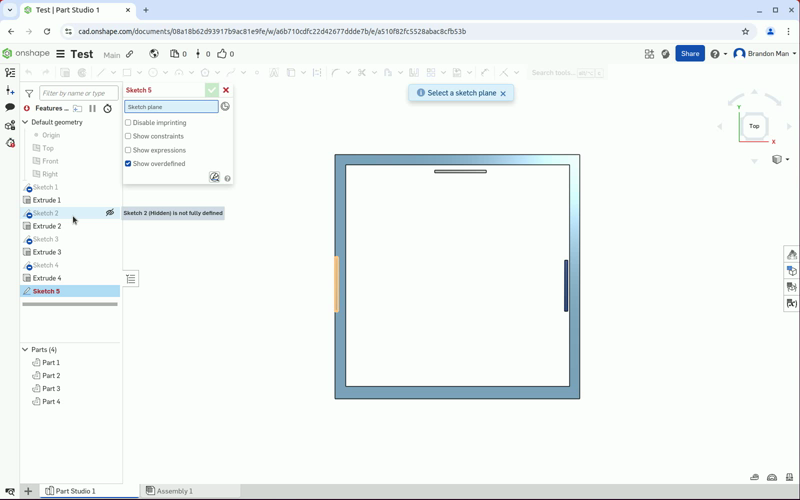
scroll(3)
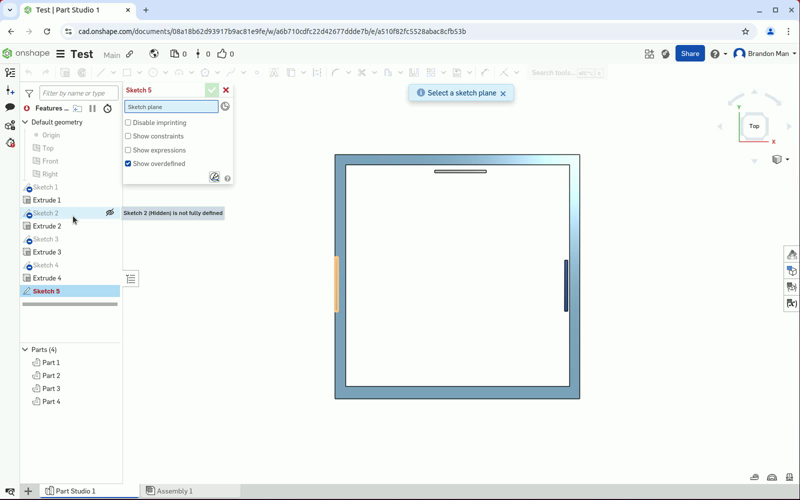
mouse_move(73, 150)
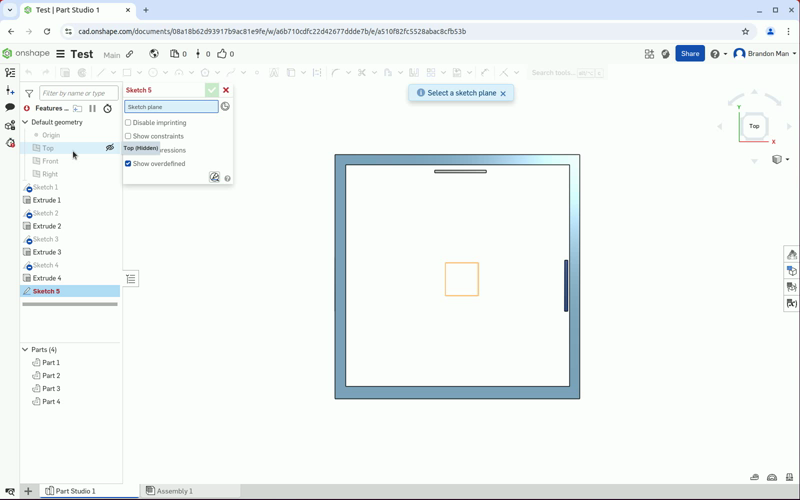
click(73, 150)
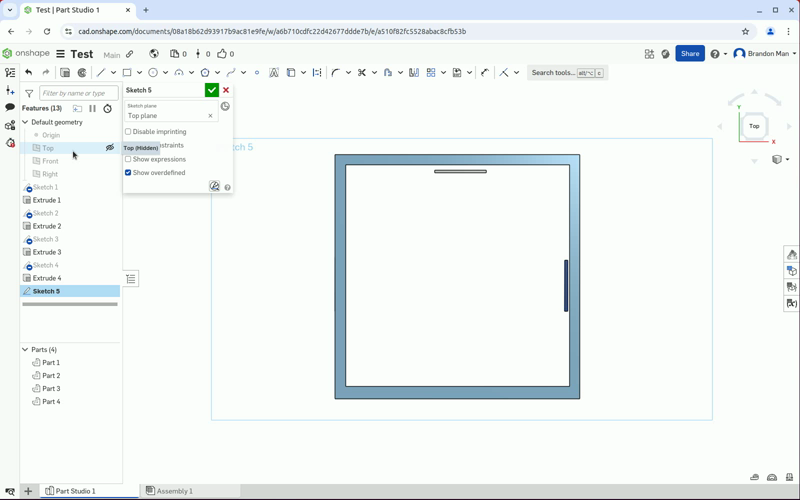
mouse_move(73, 352)
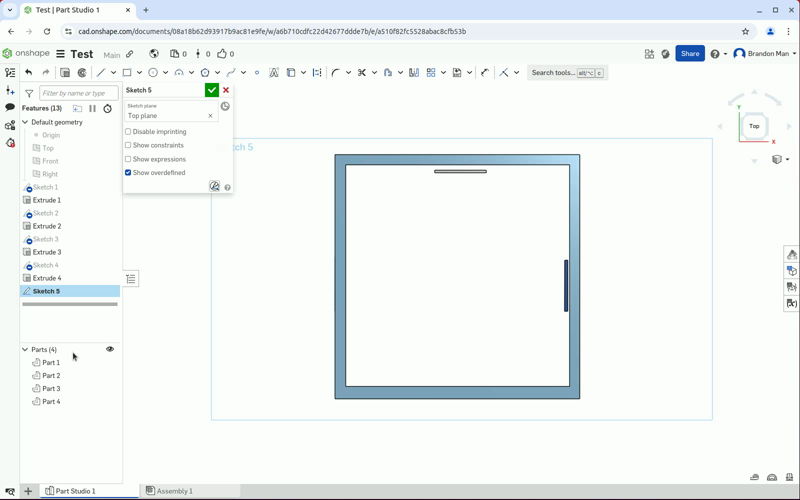
key(y)
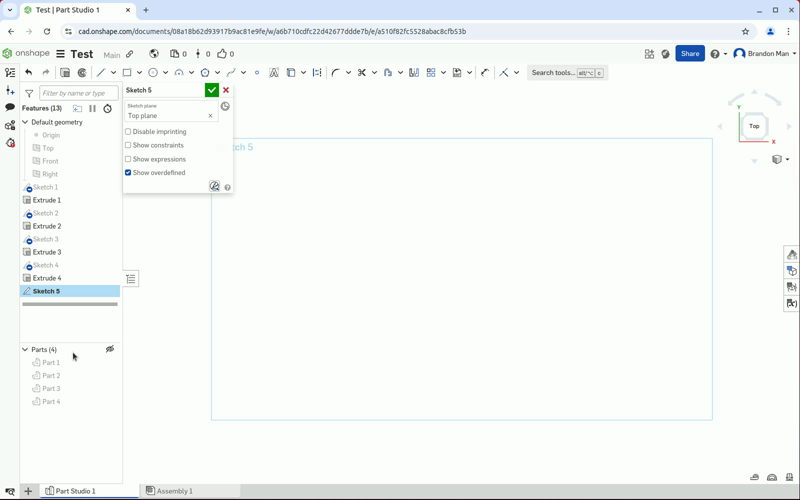
key(l)
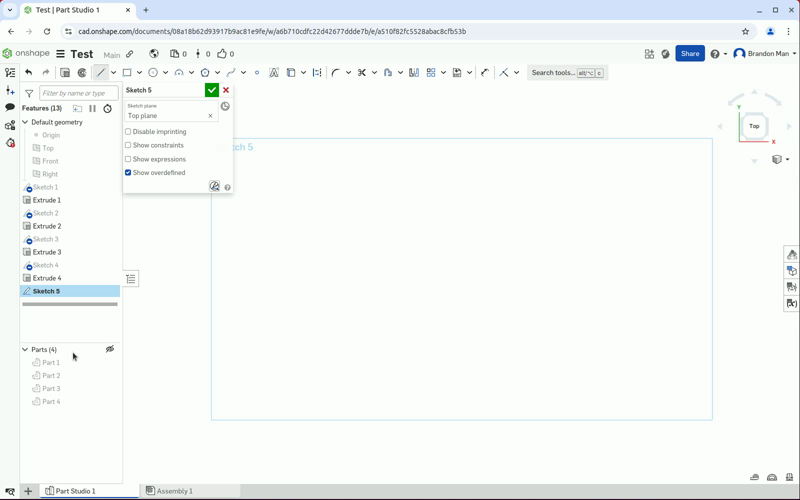
key_down(shift)
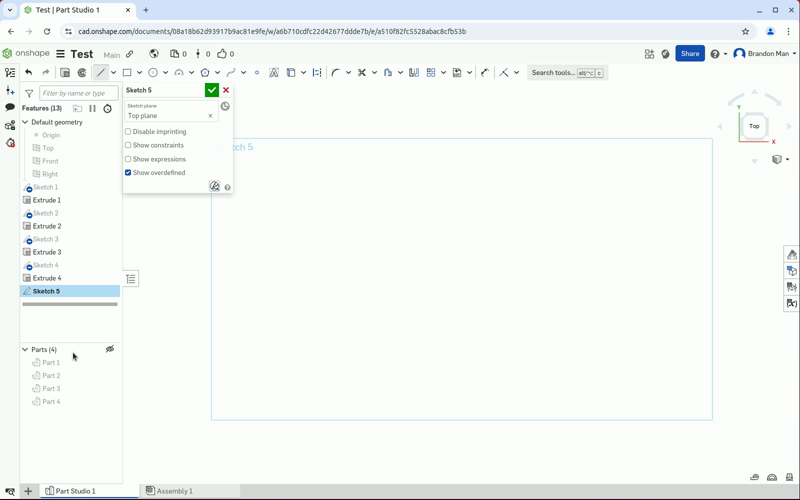
mouse_move(434, 389)
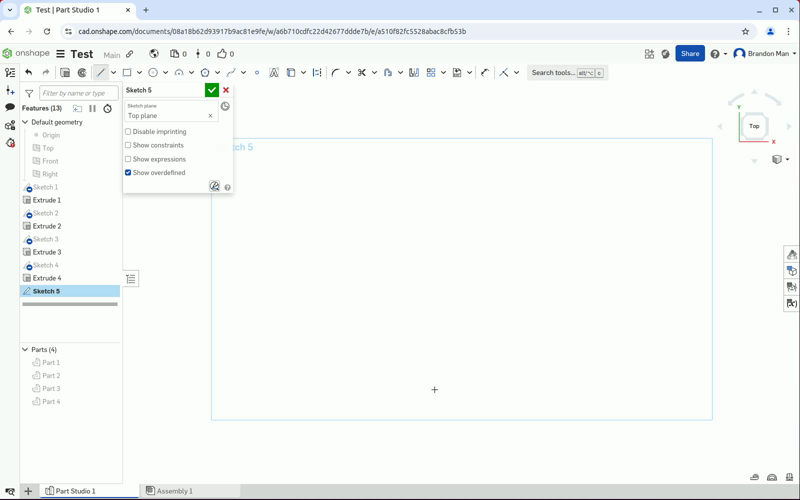
click(434, 389)
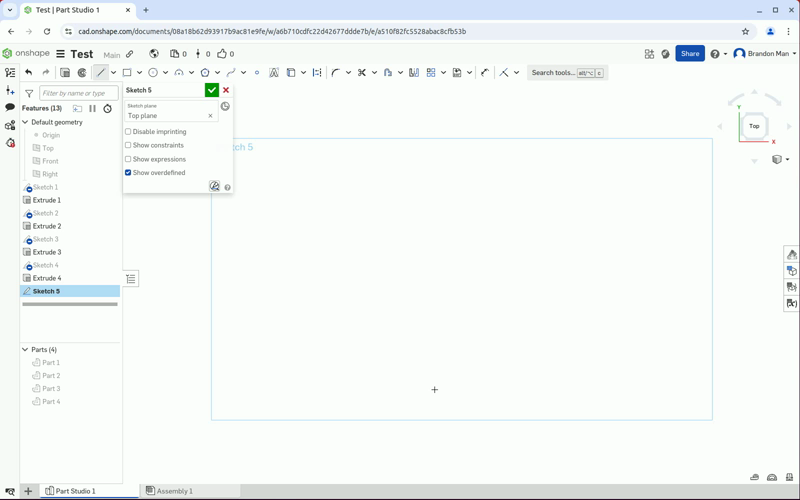
key_up(shift)
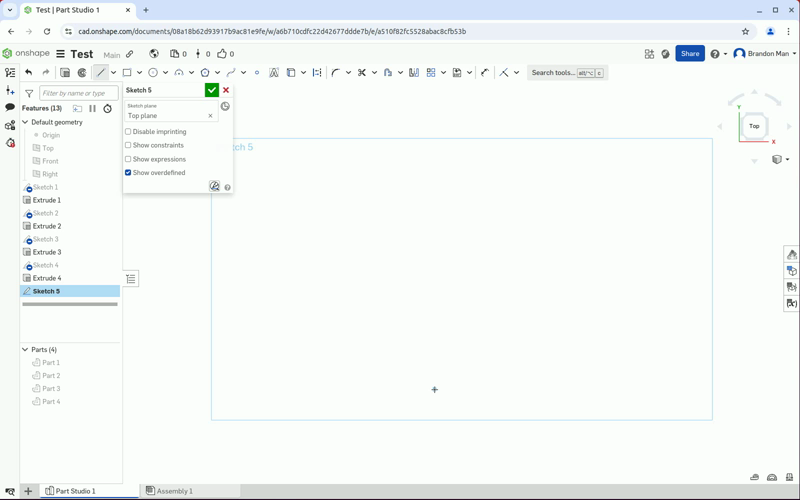
key_down(shift)
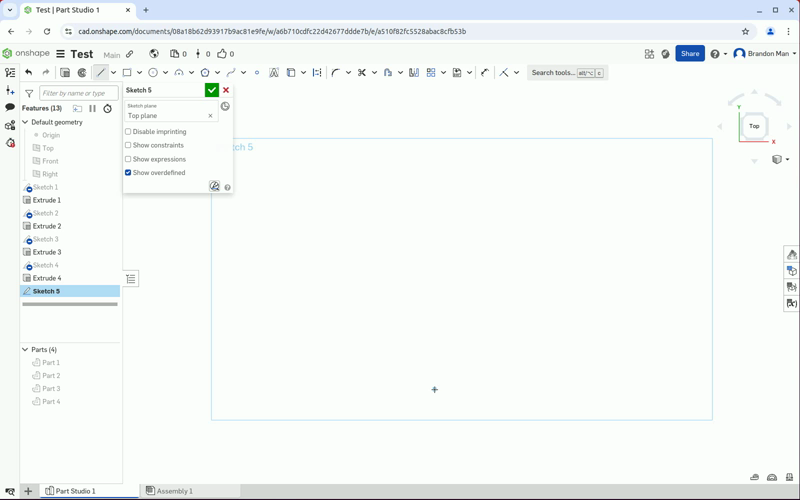
mouse_move(464, 389)
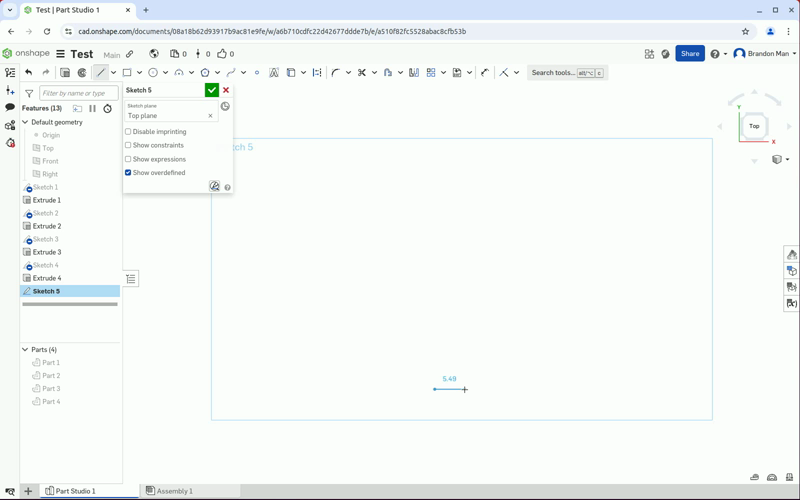
mouse_move(486, 389)
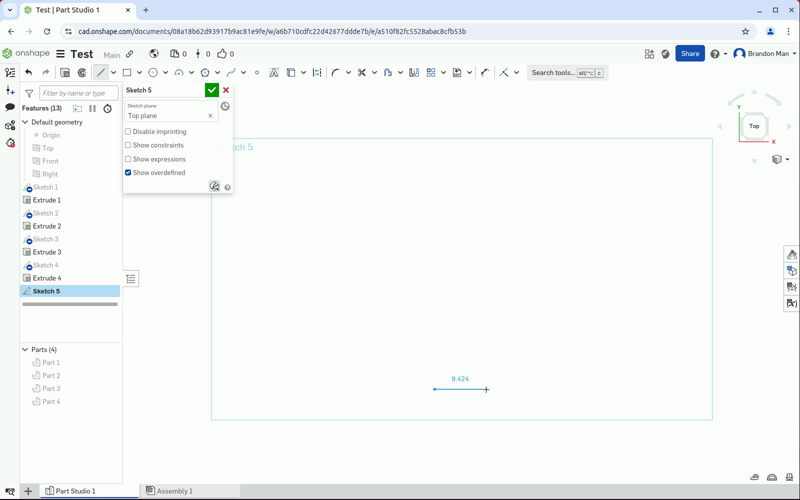
click(486, 389)
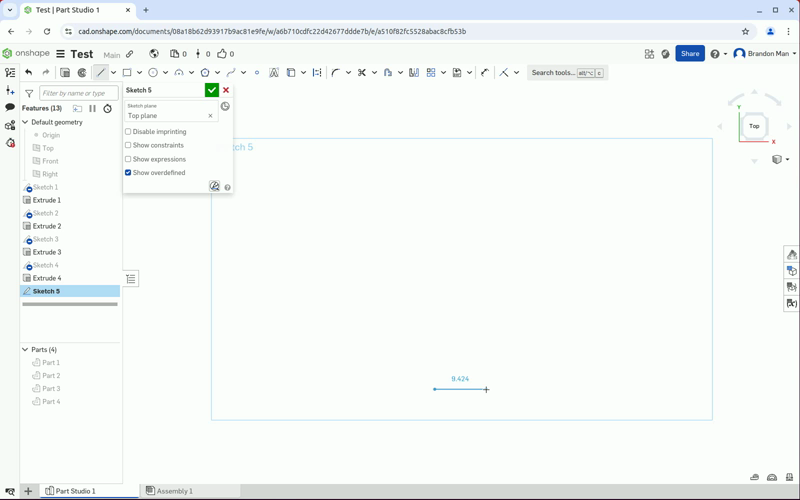
key_up(shift)
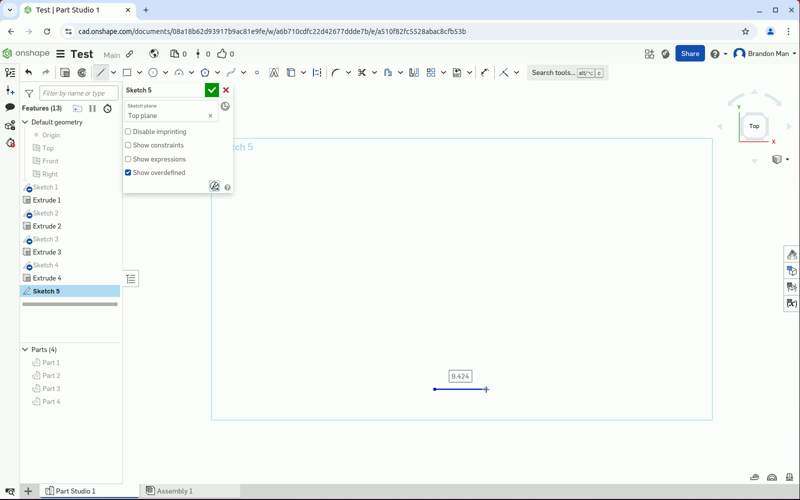
key_down(shift)
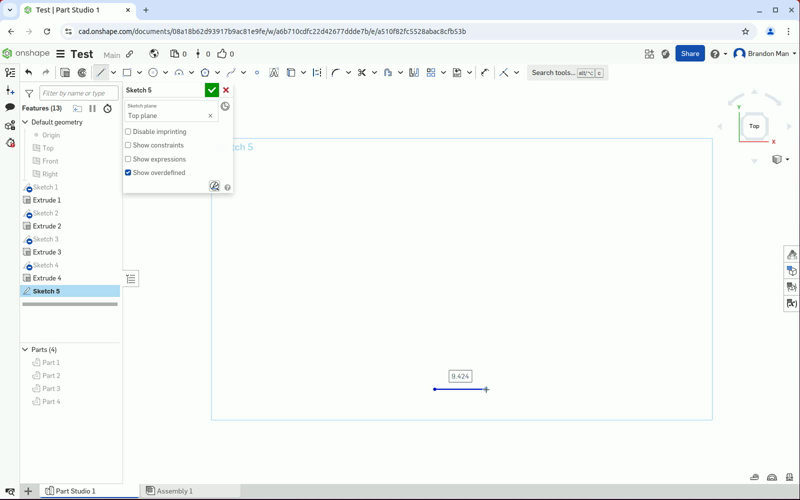
mouse_move(516, 389)
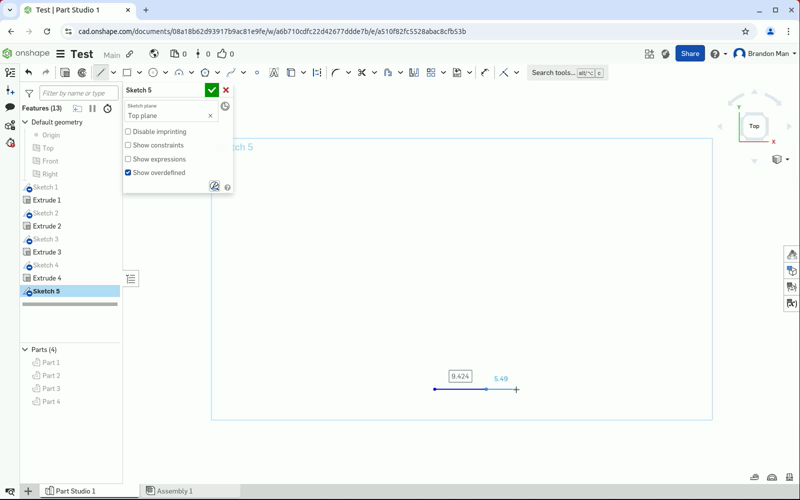
mouse_move(486, 387)
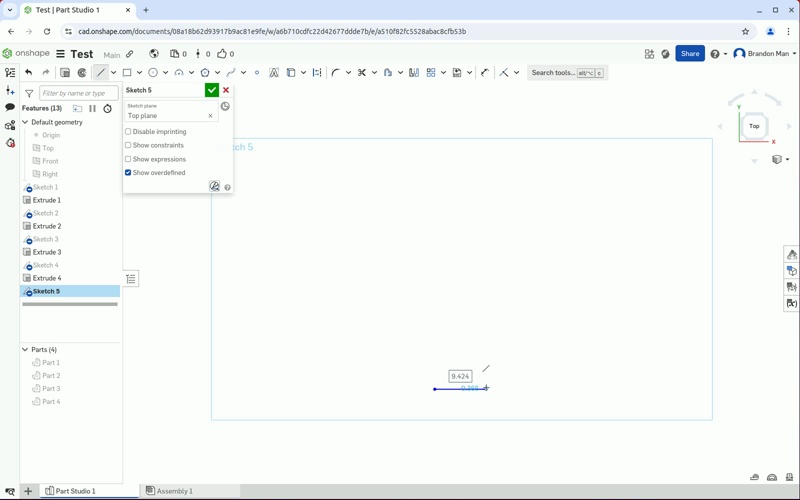
scroll(6)
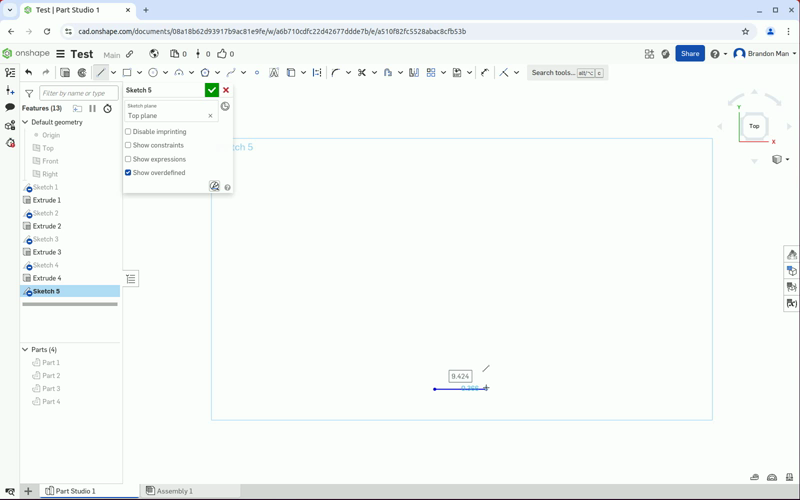
scroll(6)
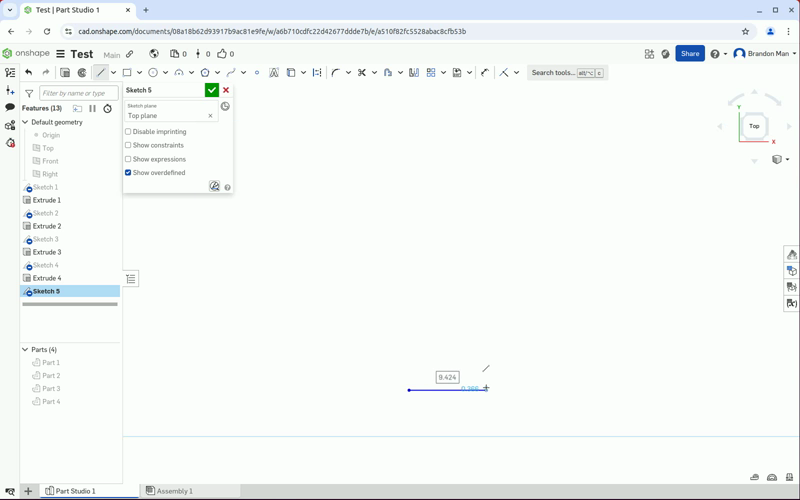
scroll(6)
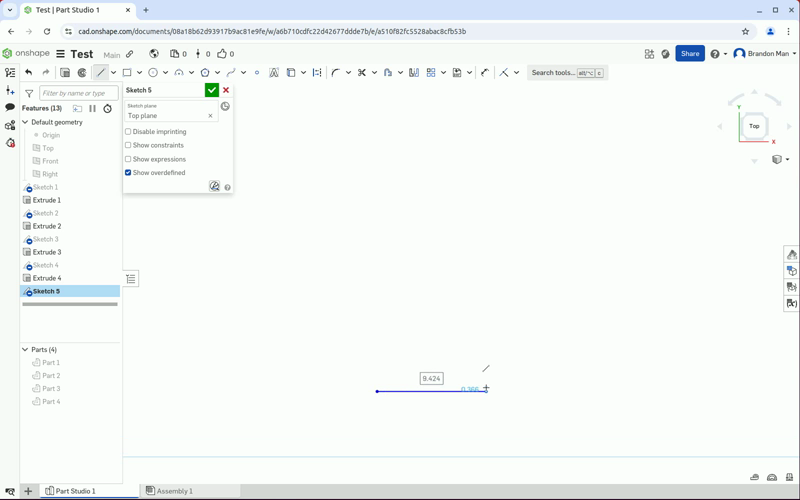
scroll(6)
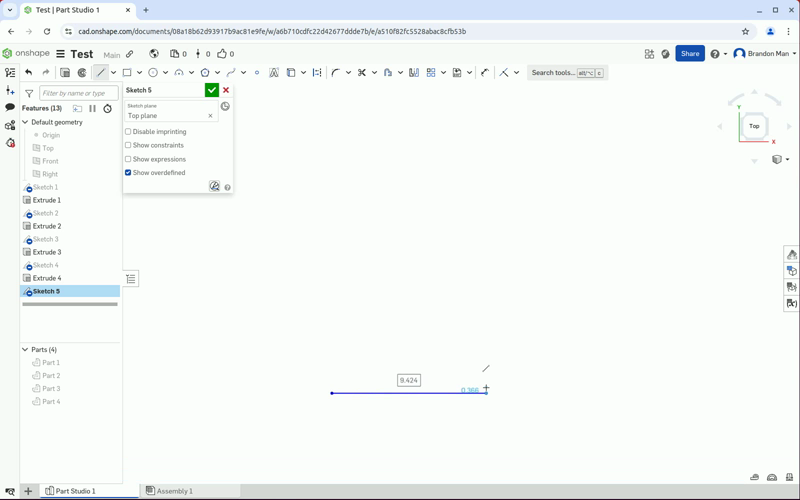
scroll(6)
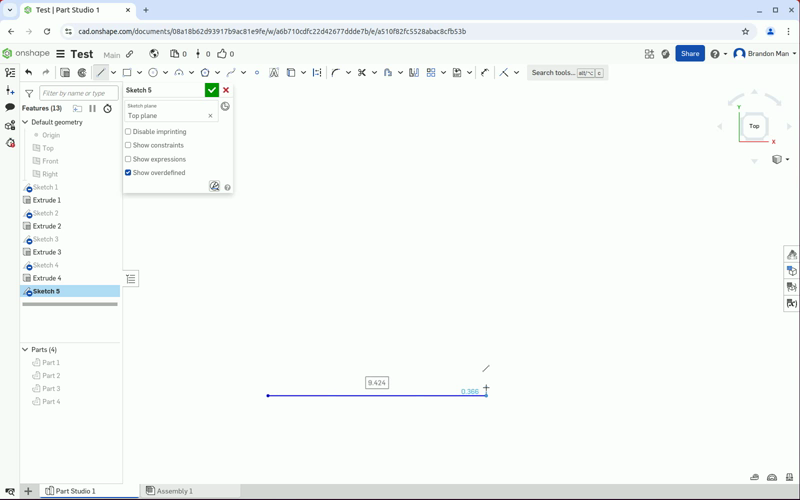
scroll(6)
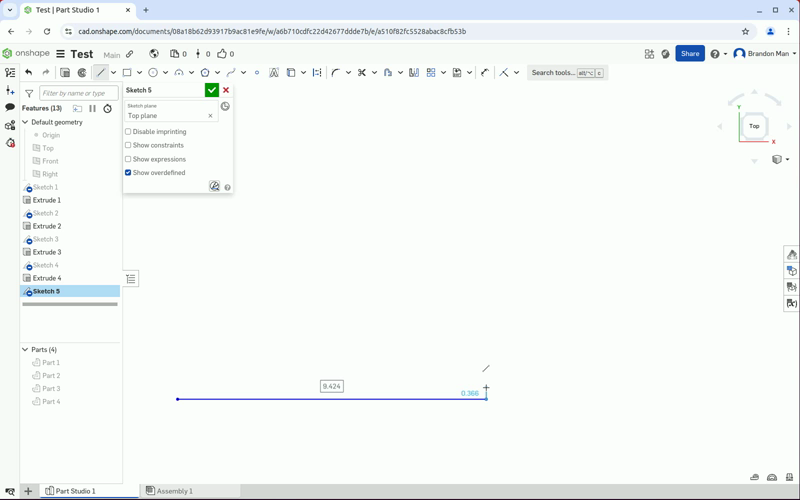
scroll(6)
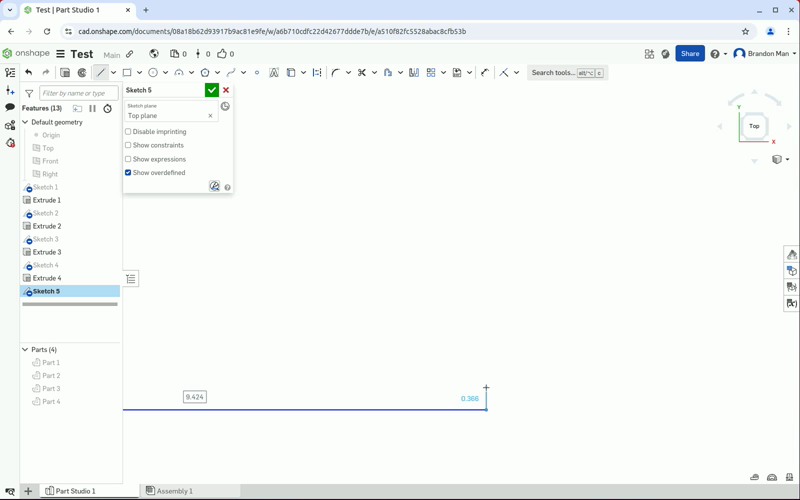
click(486, 387)
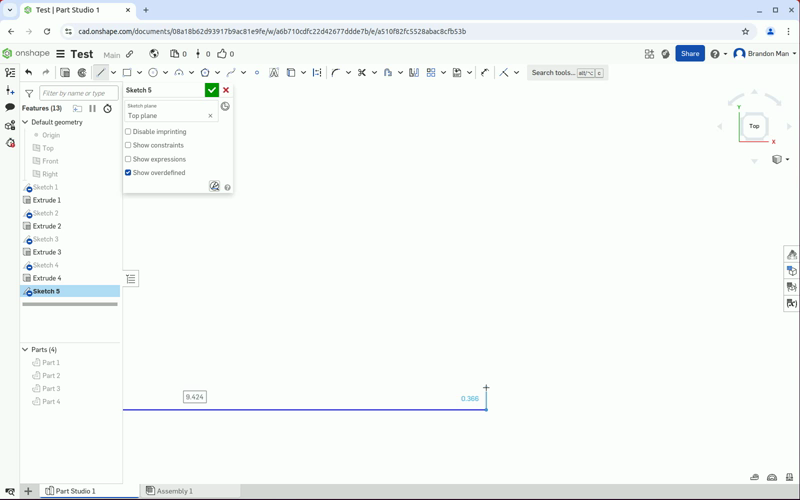
scroll(-6)
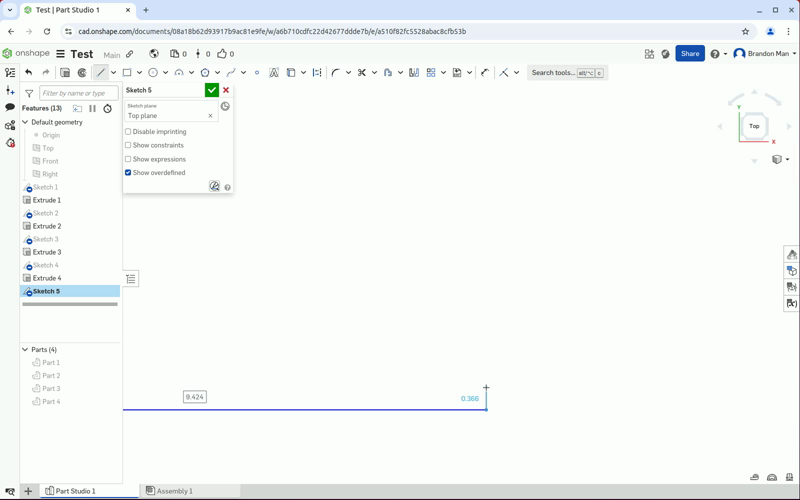
scroll(-6)
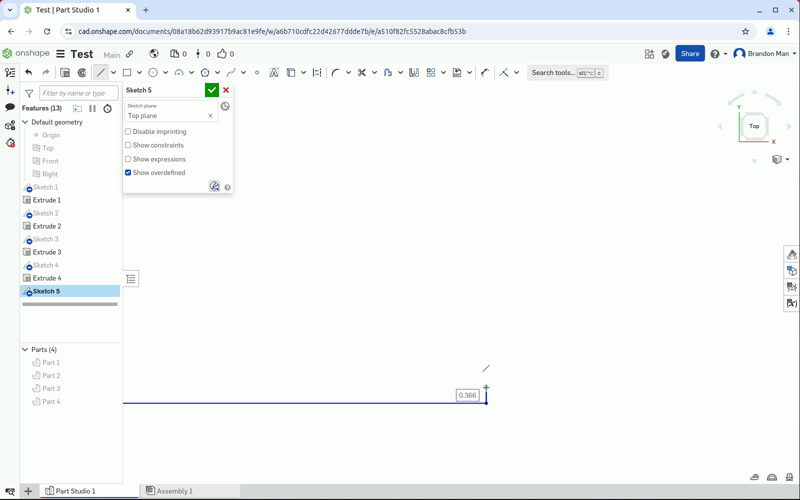
scroll(-6)
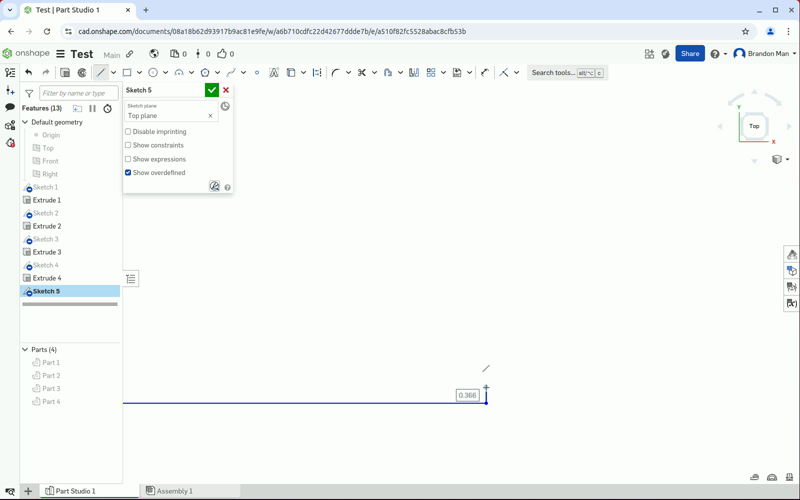
scroll(-6)
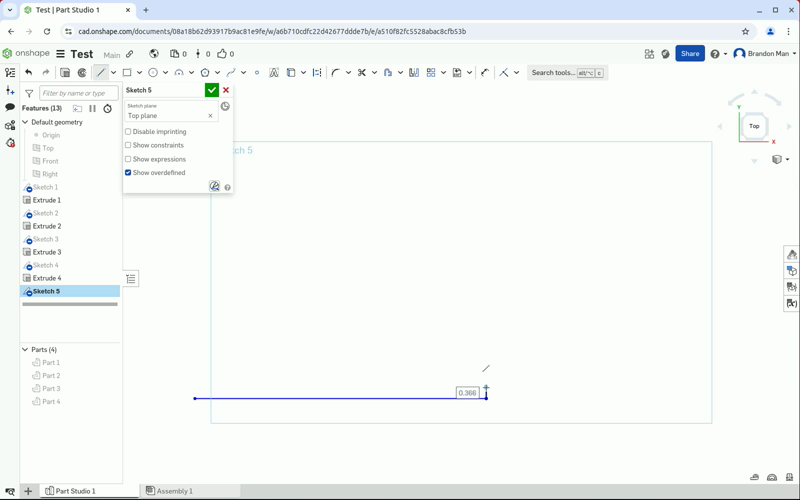
scroll(-6)
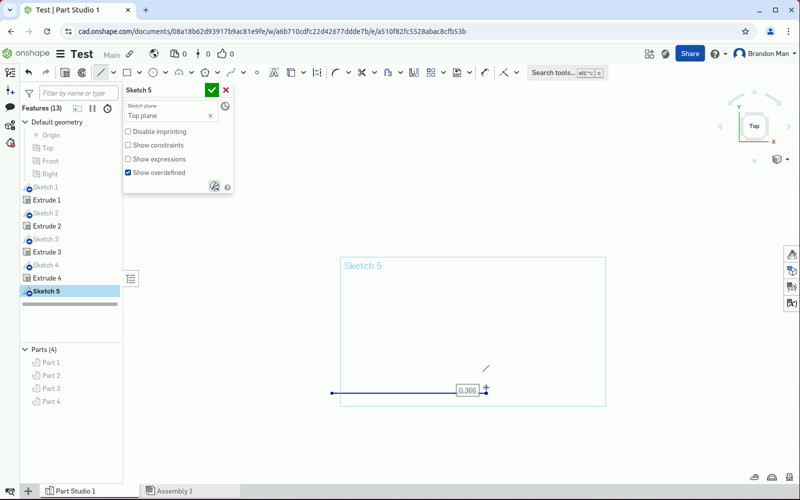
scroll(-6)
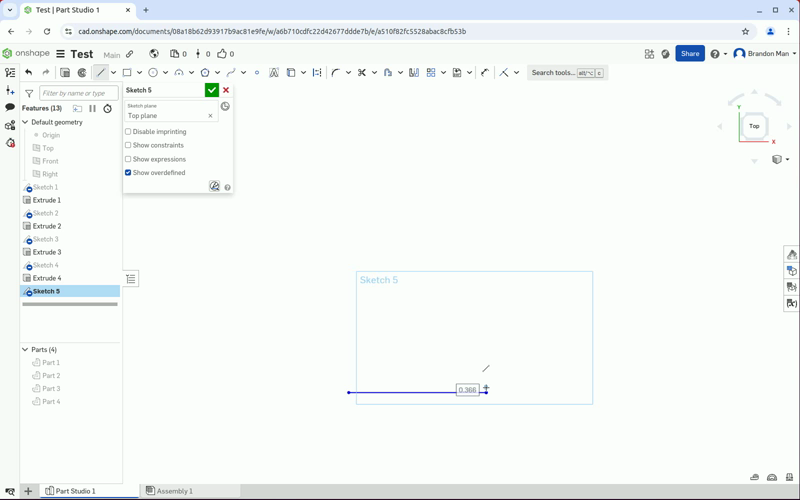
scroll(-6)
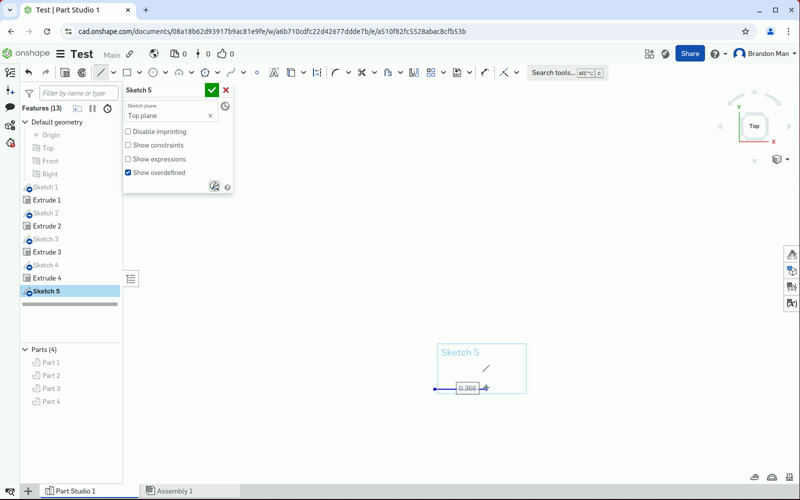
key_up(shift)
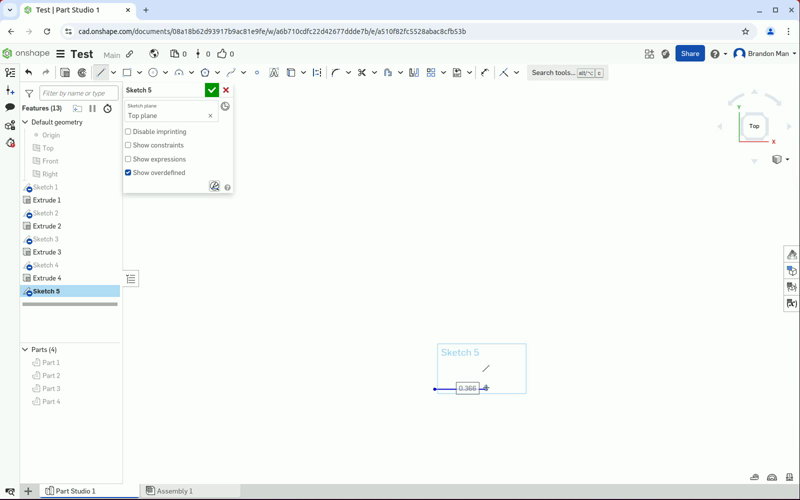
key_down(shift)
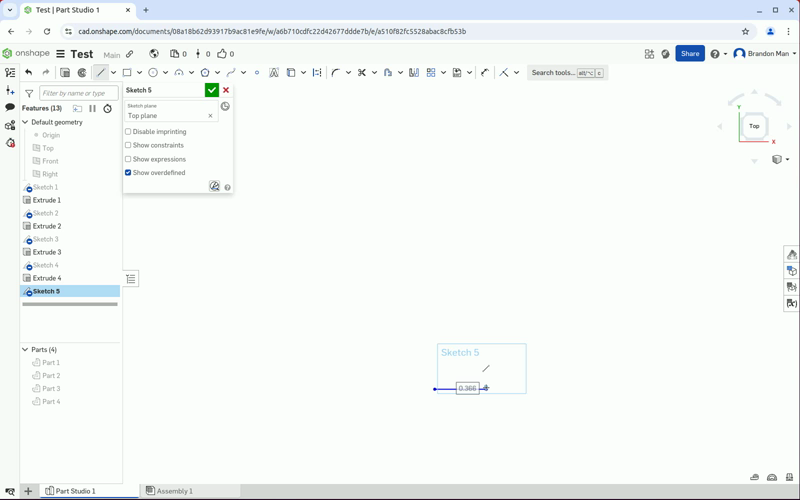
mouse_move(516, 387)
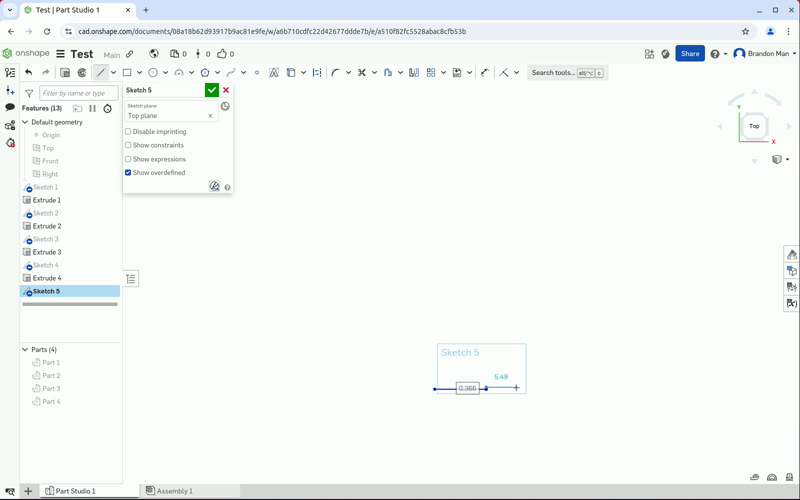
mouse_move(434, 387)
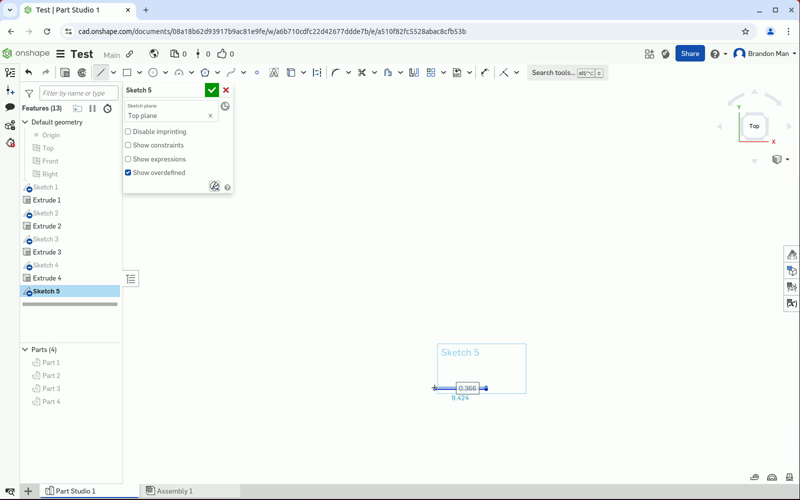
scroll(6)
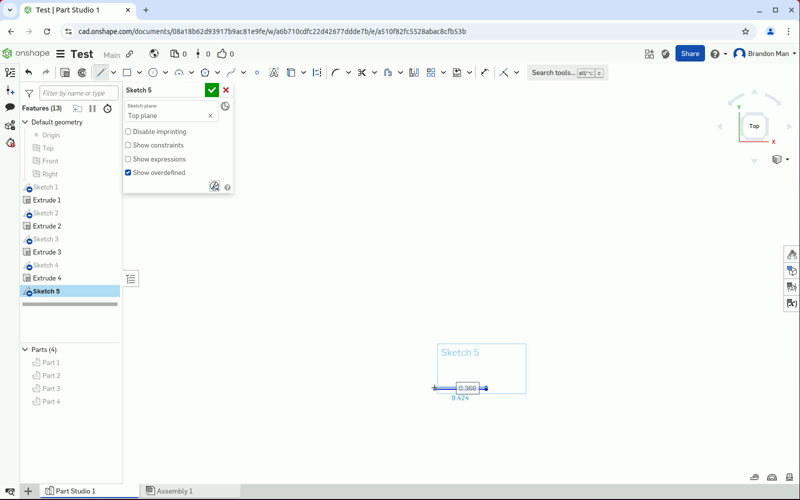
scroll(6)
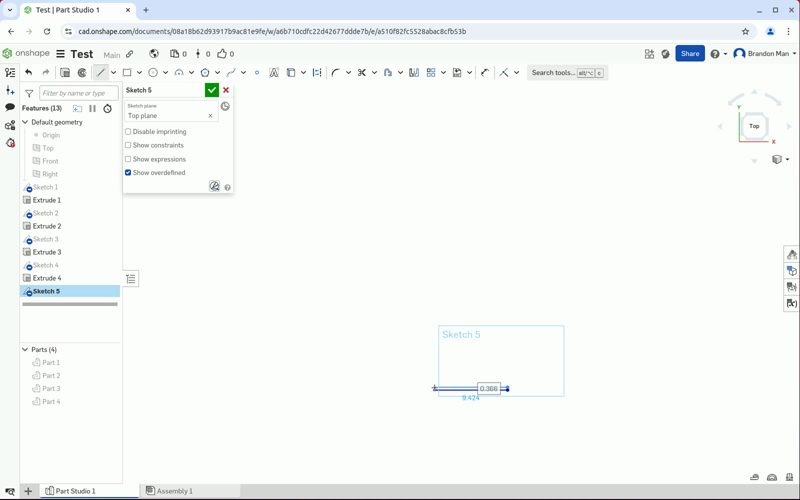
scroll(6)
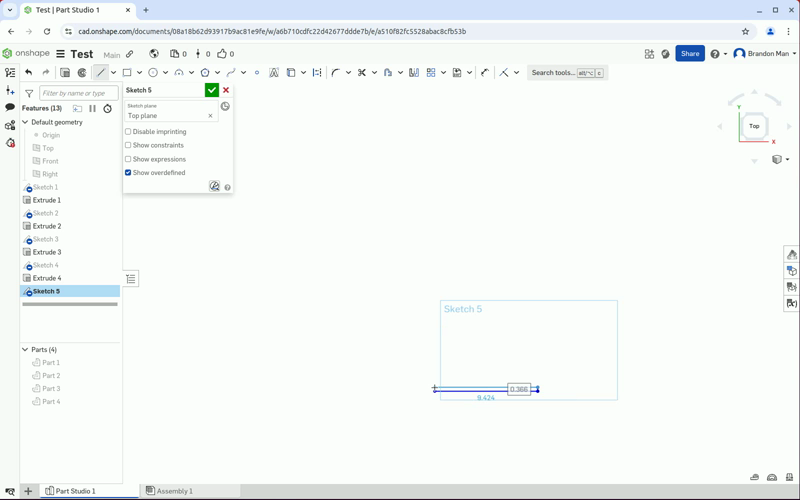
scroll(6)
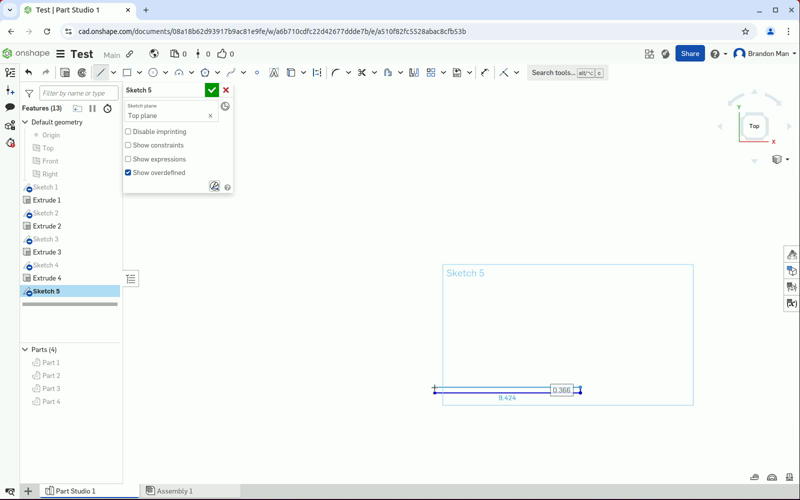
scroll(6)
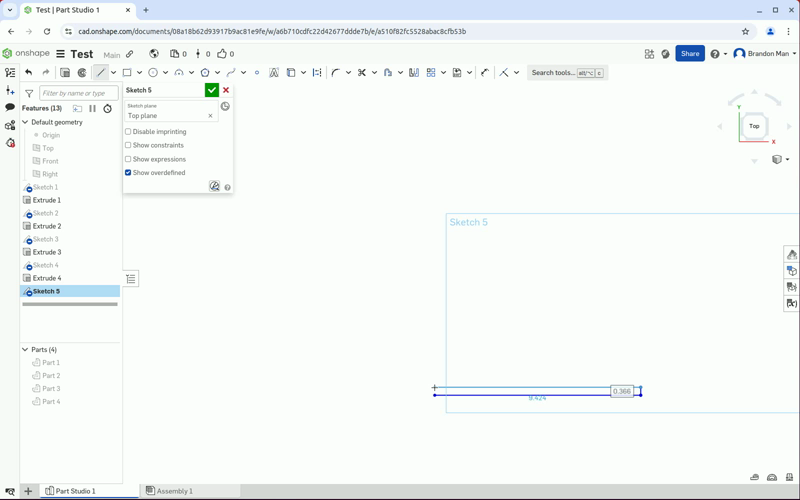
scroll(6)
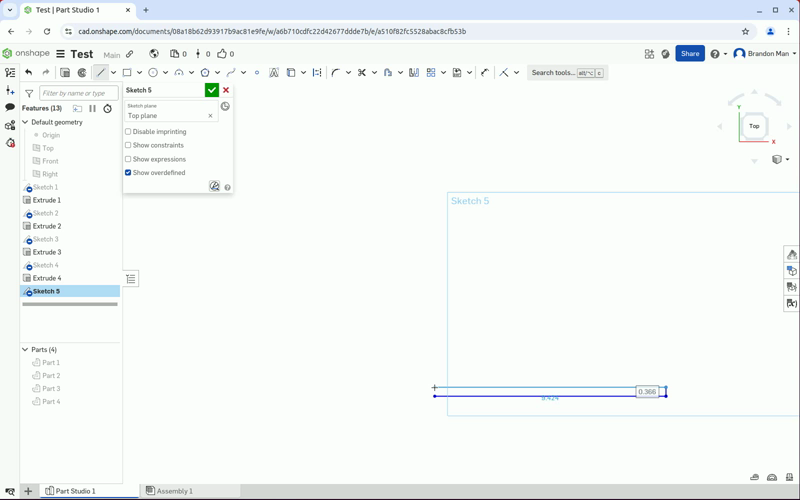
scroll(6)
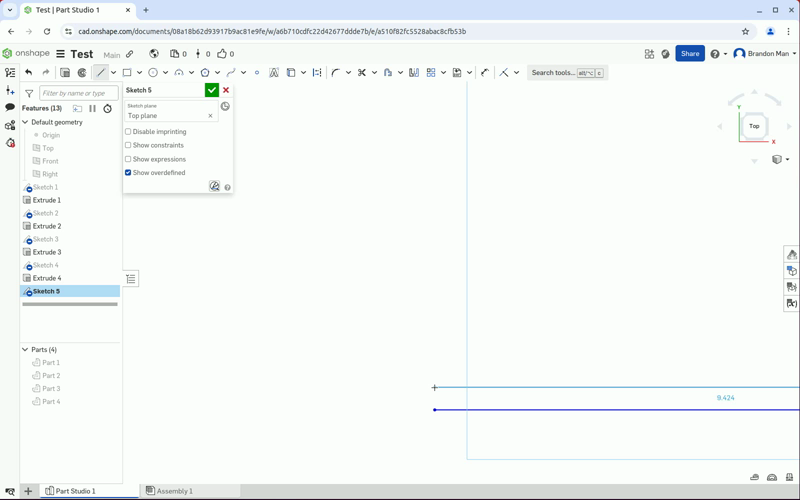
click(434, 387)
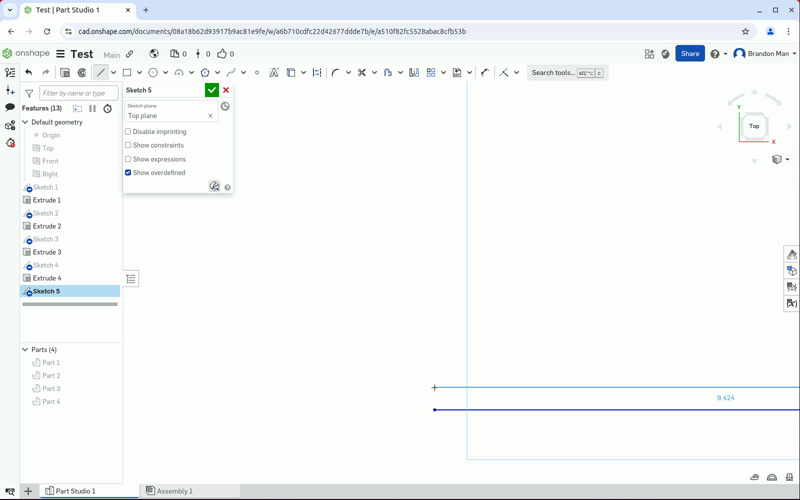
scroll(-6)
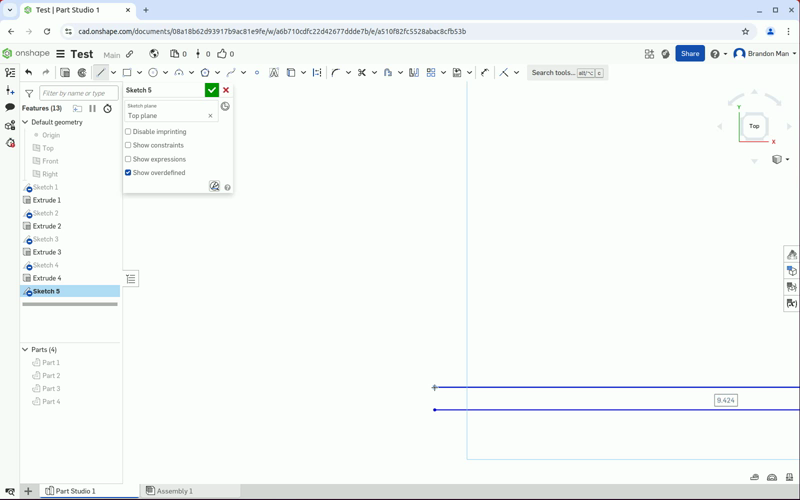
scroll(-6)
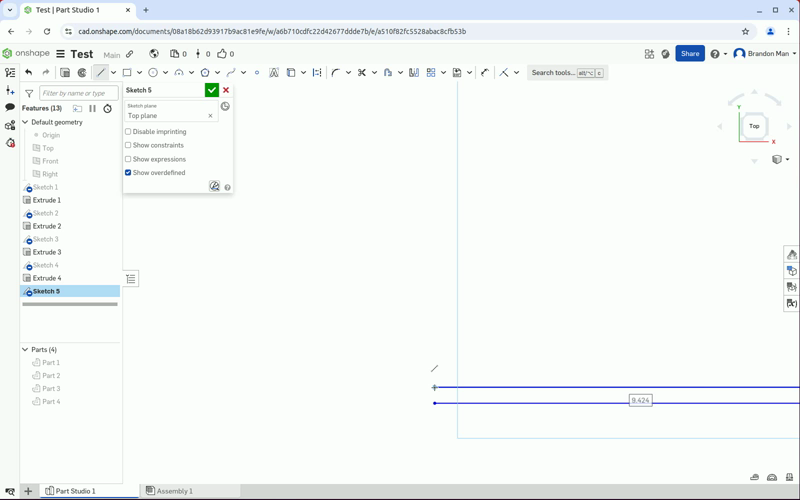
scroll(-6)
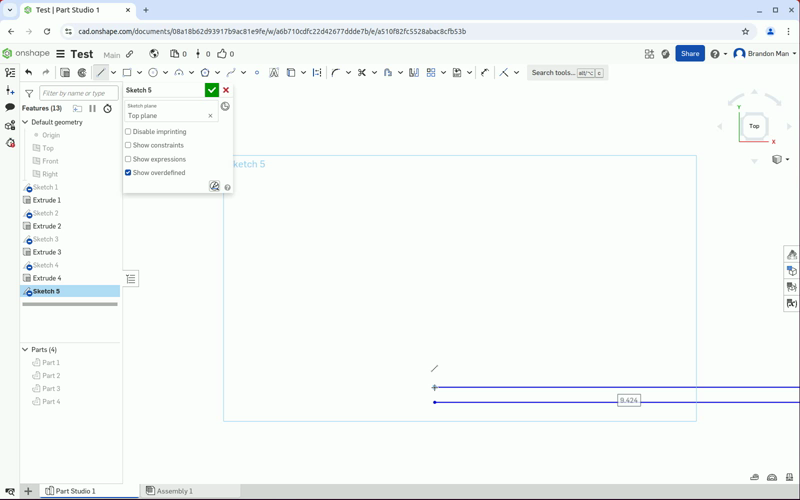
scroll(-6)
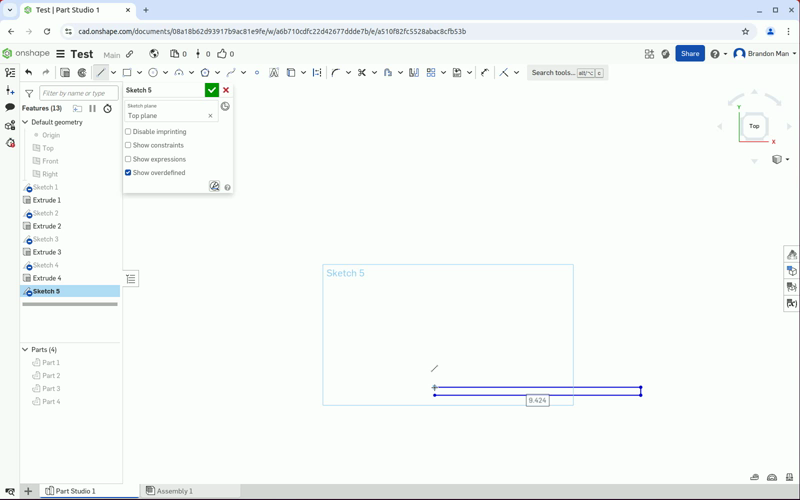
scroll(-6)
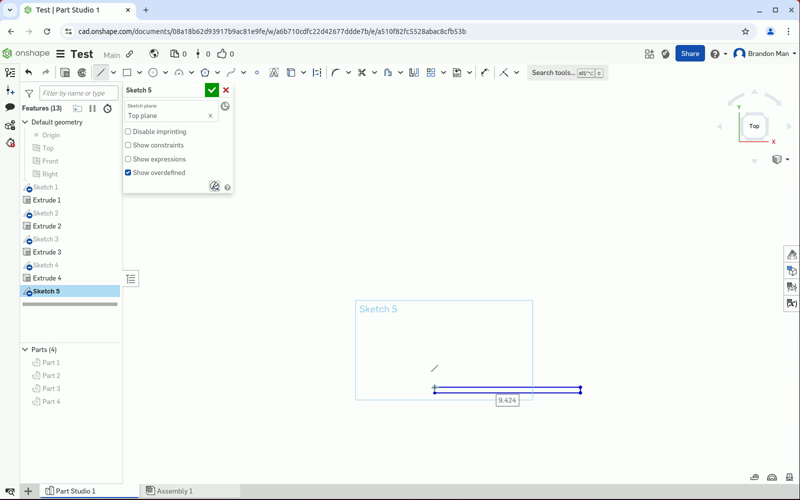
scroll(-6)
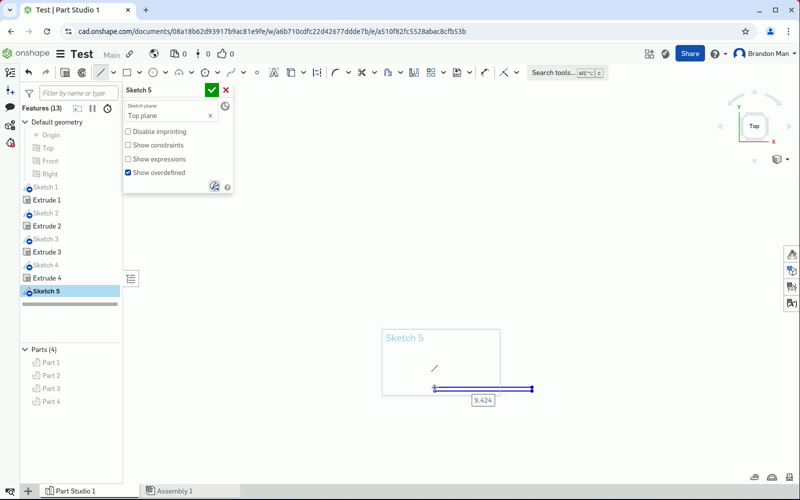
scroll(-6)
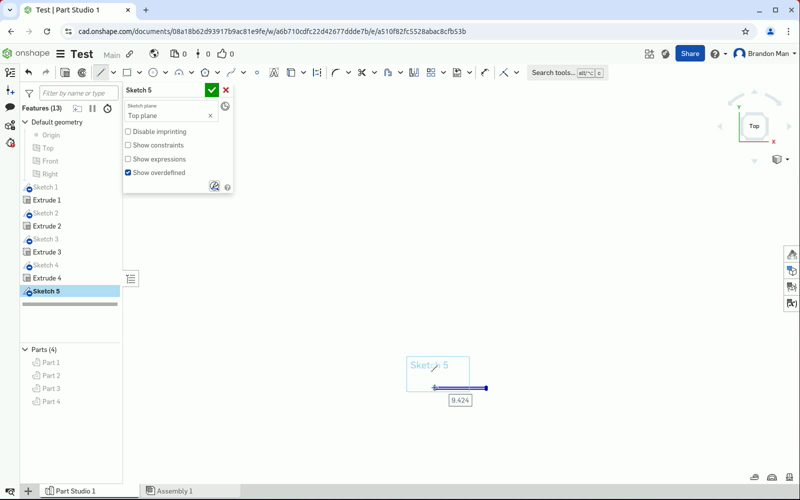
key_up(shift)
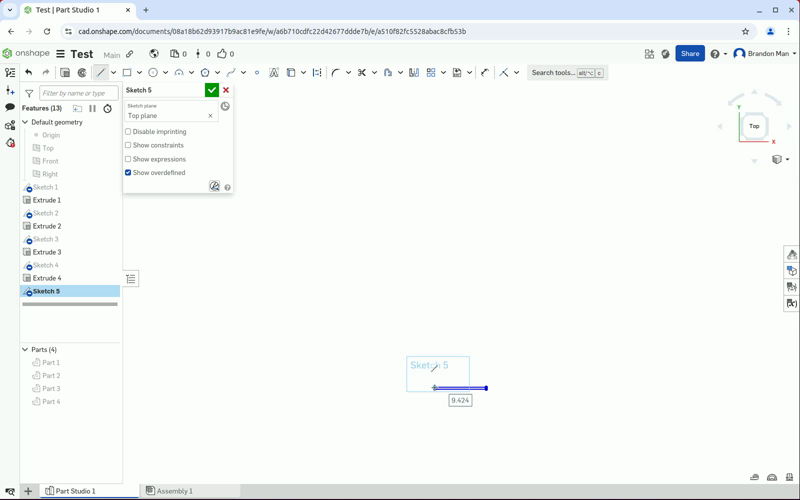
mouse_move(464, 387)
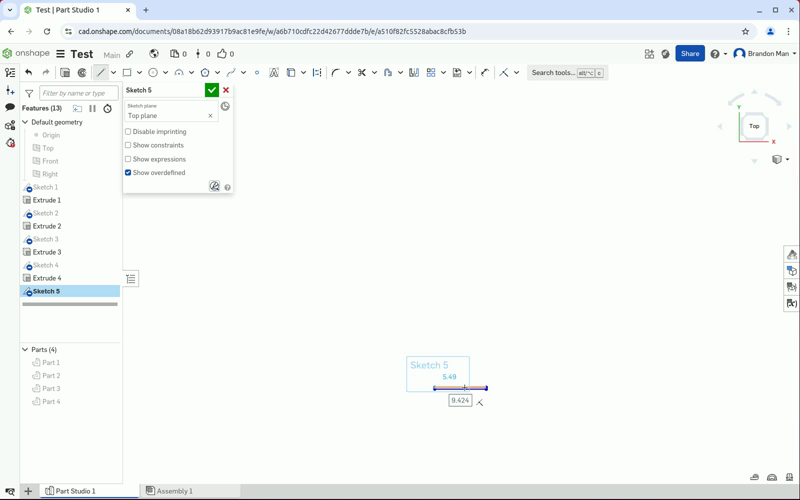
key_down(shift)
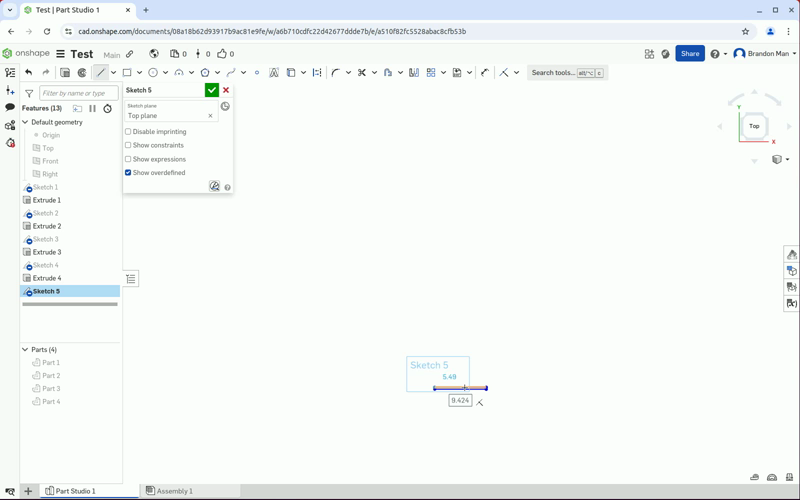
mouse_move(434, 389)
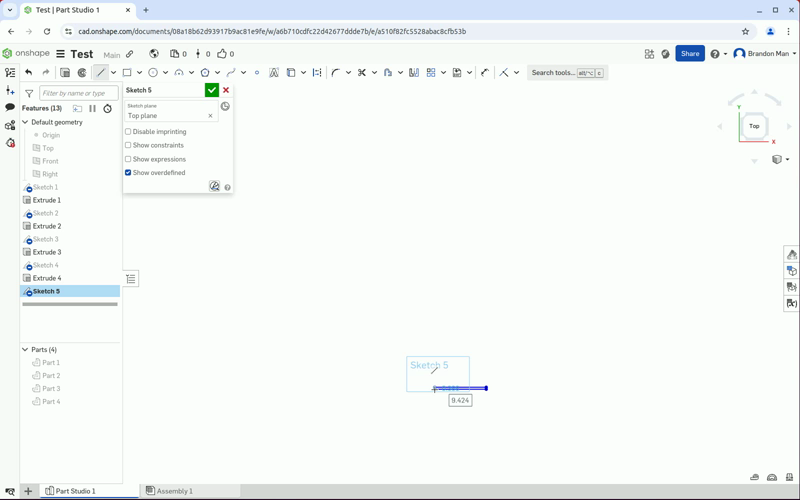
scroll(6)
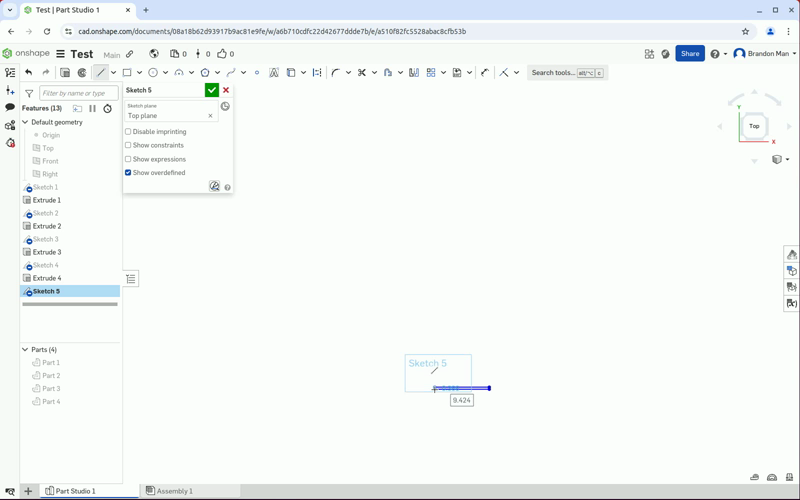
scroll(6)
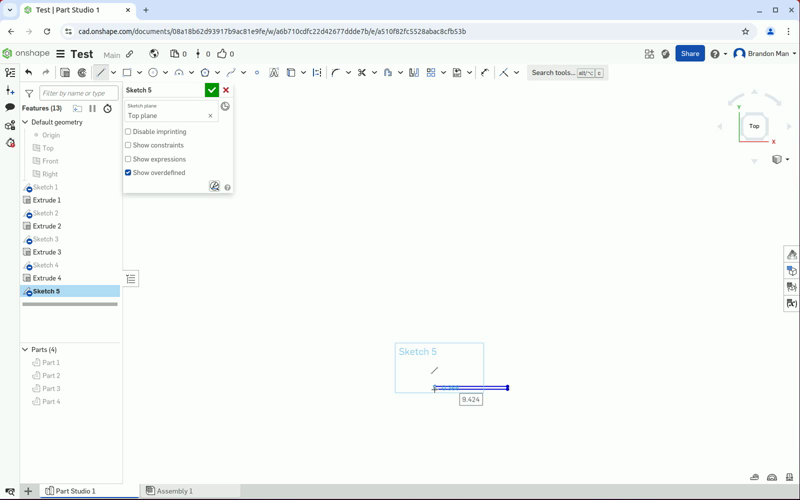
scroll(6)
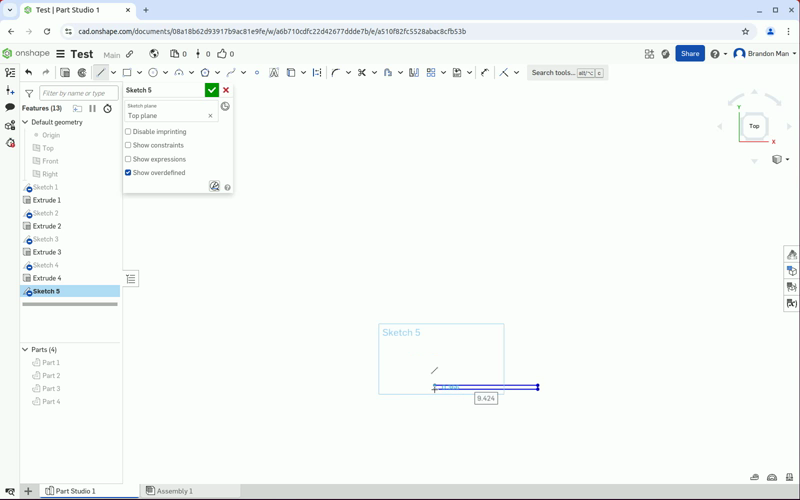
scroll(6)
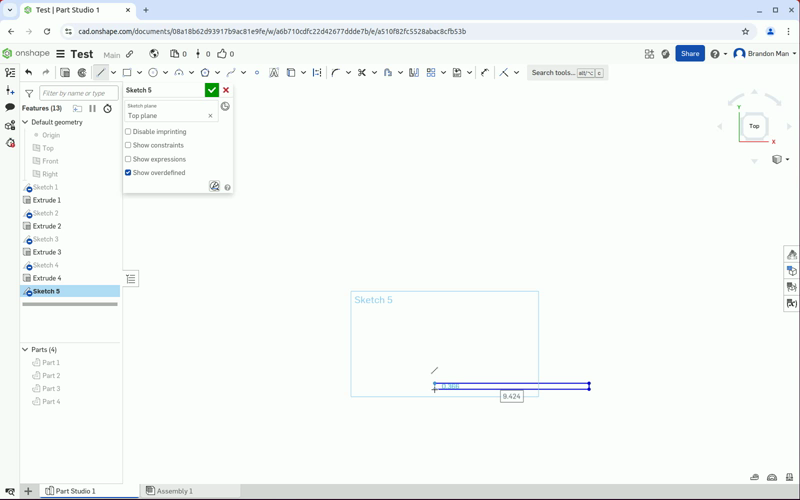
scroll(6)
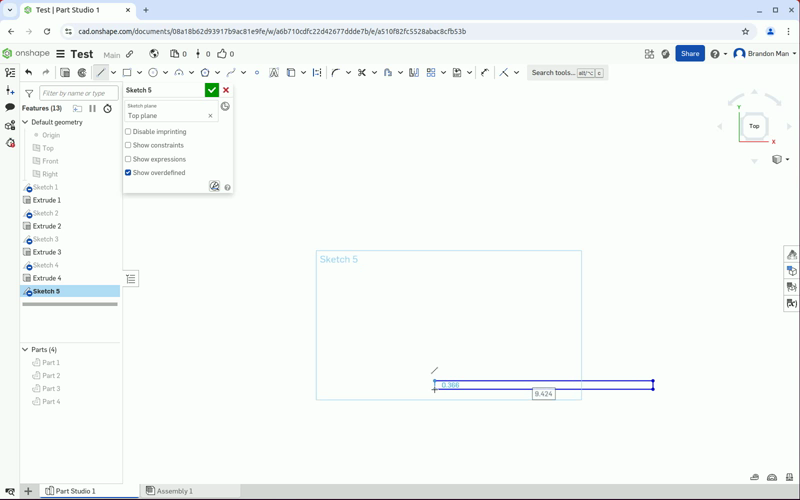
scroll(6)
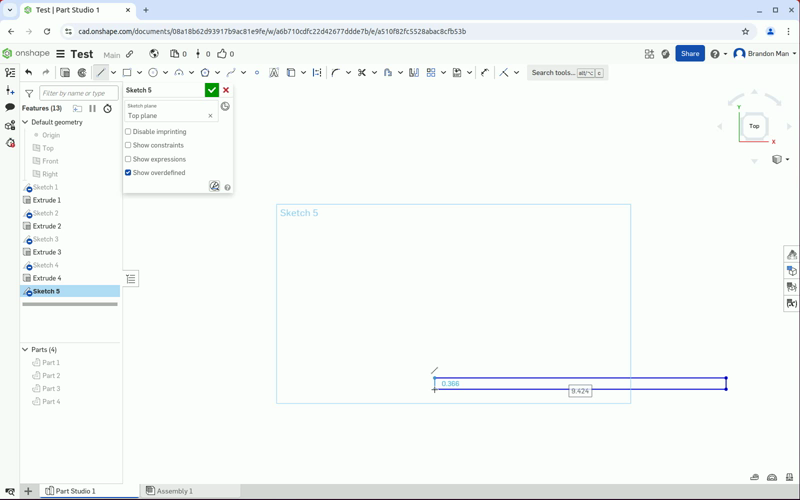
scroll(6)
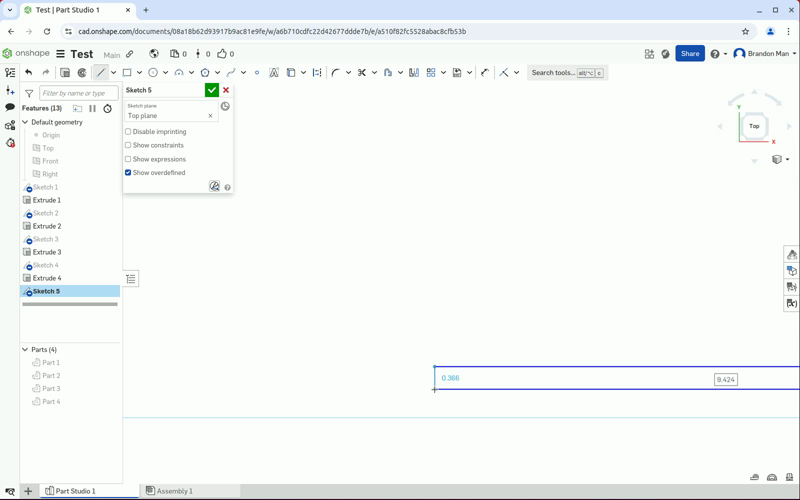
key_up(shift)
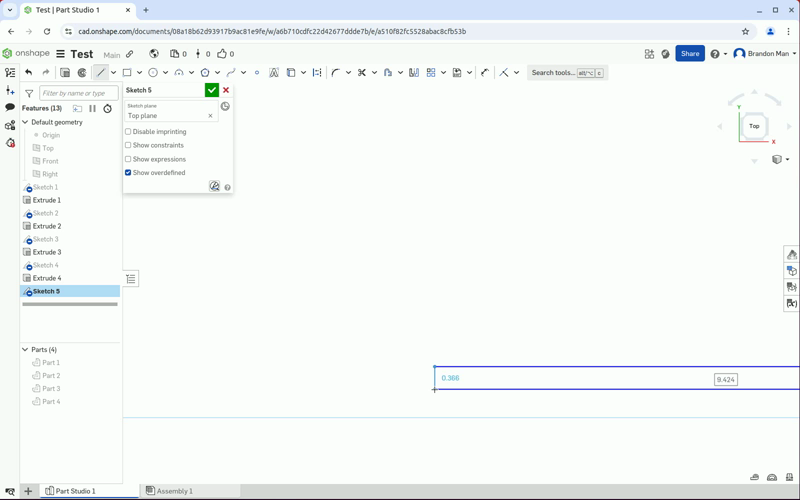
click(434, 389)
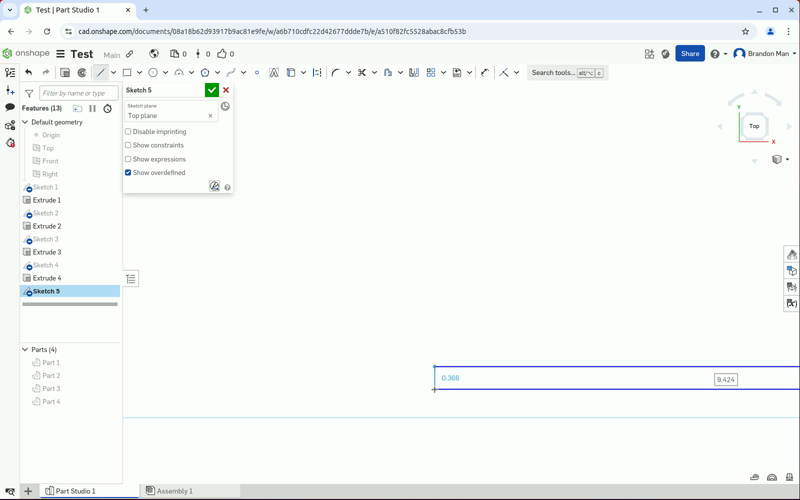
scroll(-6)
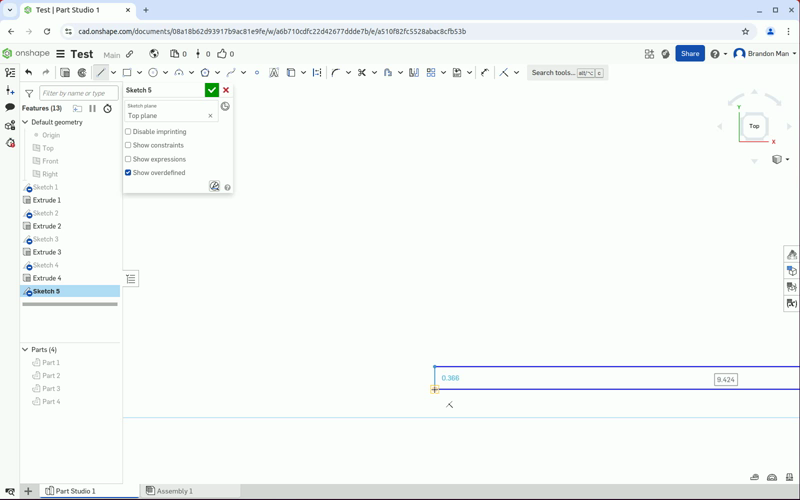
scroll(-6)
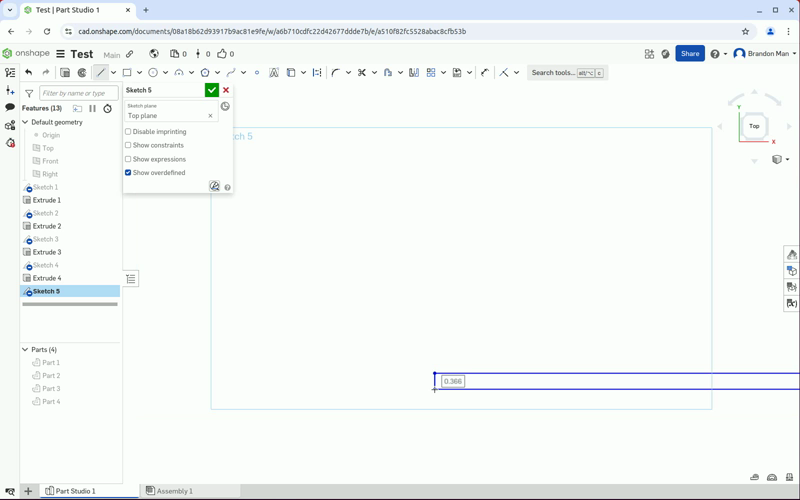
scroll(-6)
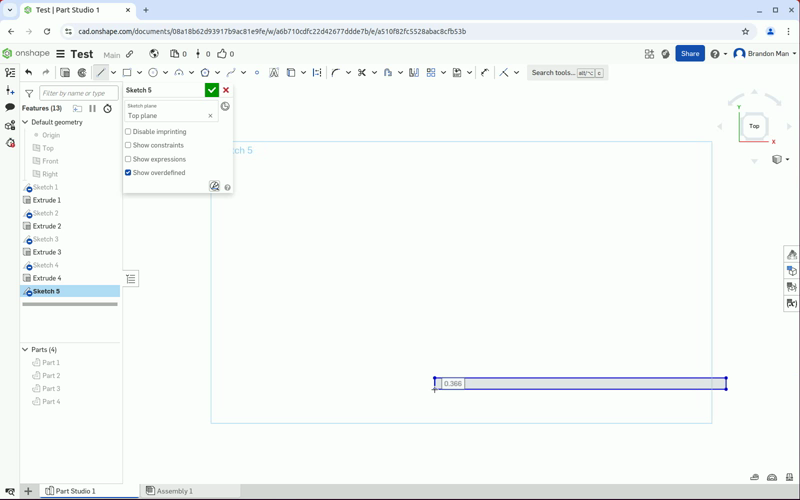
scroll(-6)
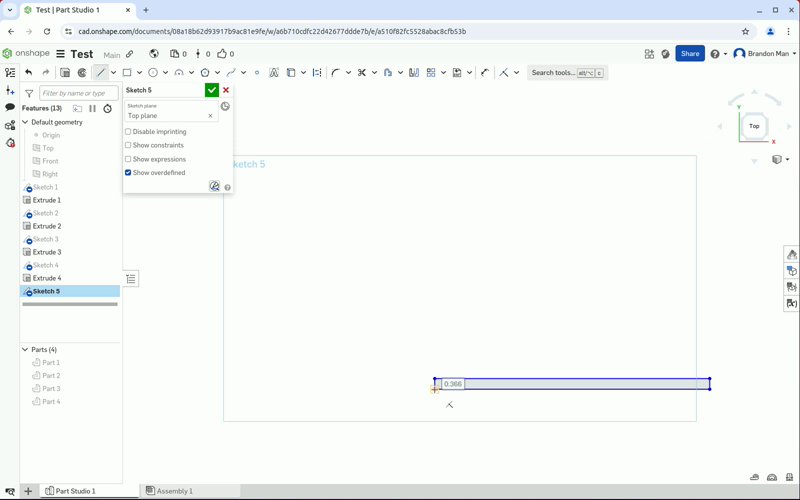
scroll(-6)
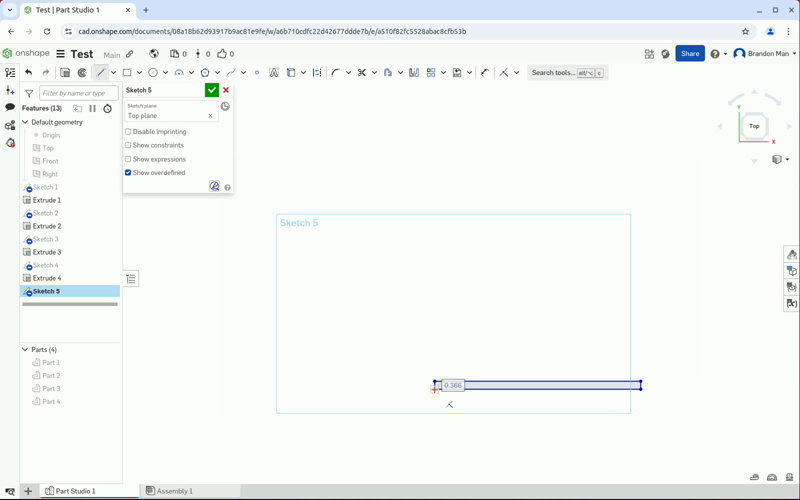
scroll(-6)
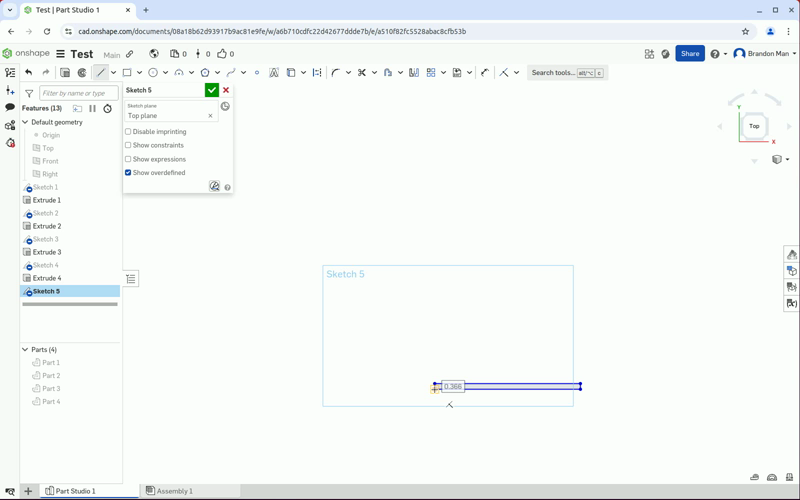
scroll(-6)
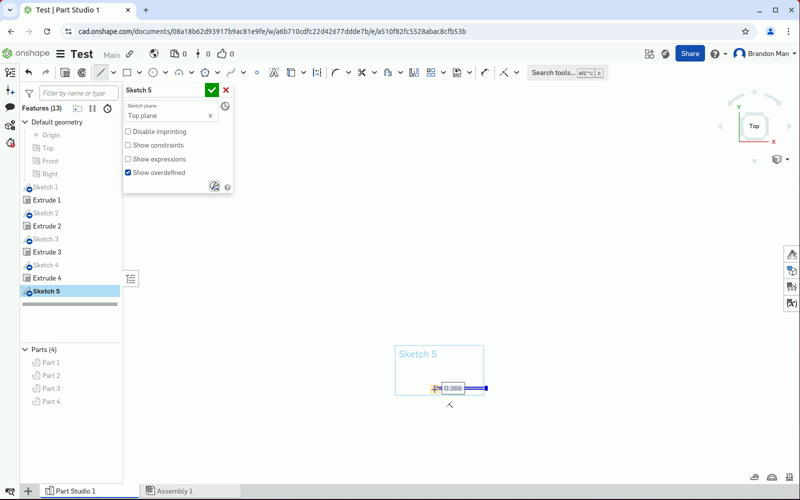
key(esc)
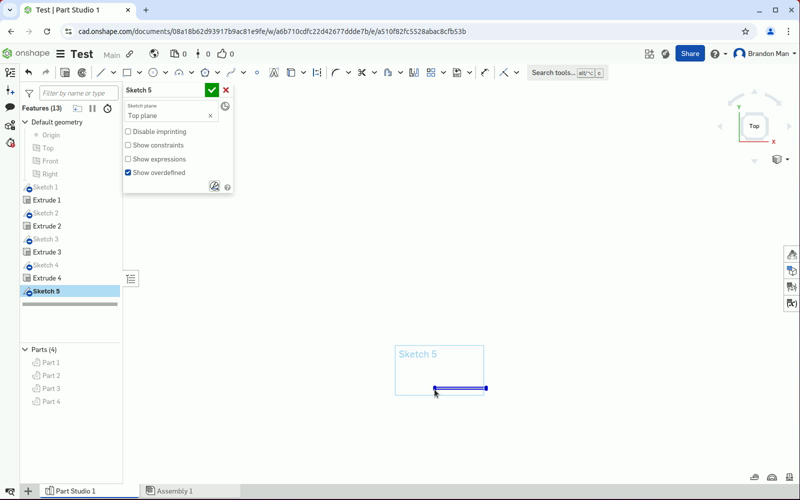
mouse_move(473, 389)
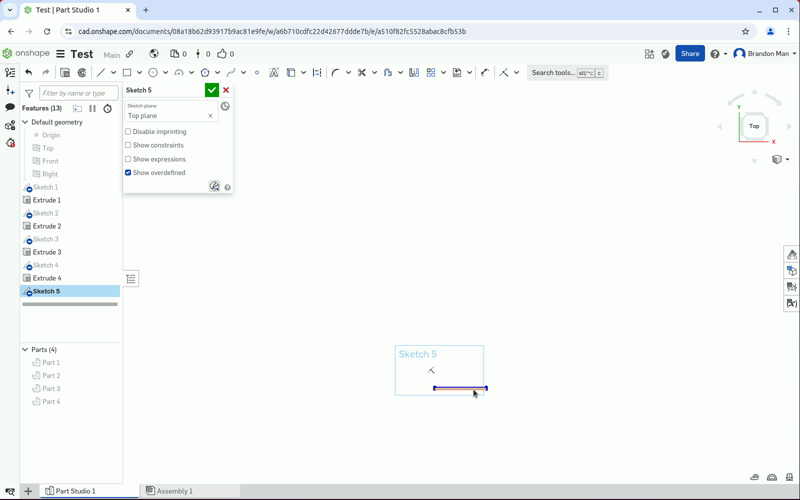
scroll(6)
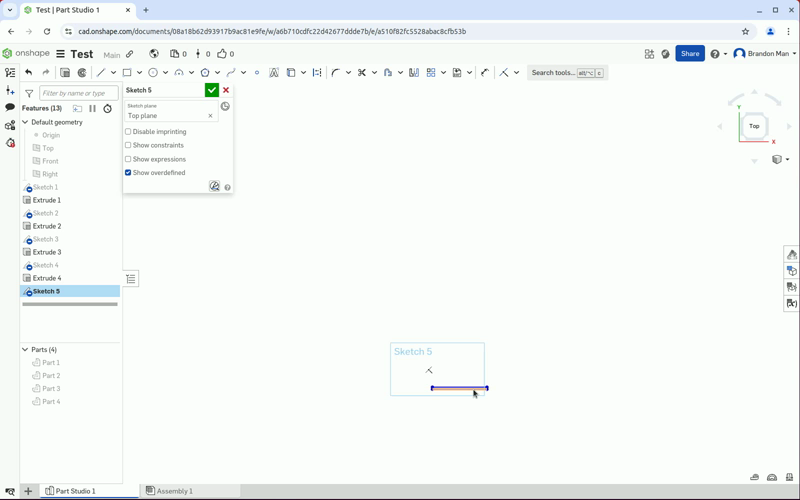
scroll(6)
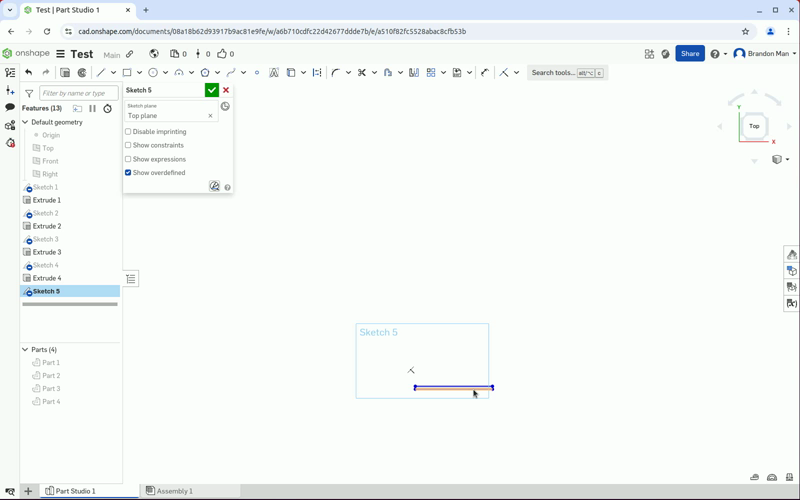
scroll(6)
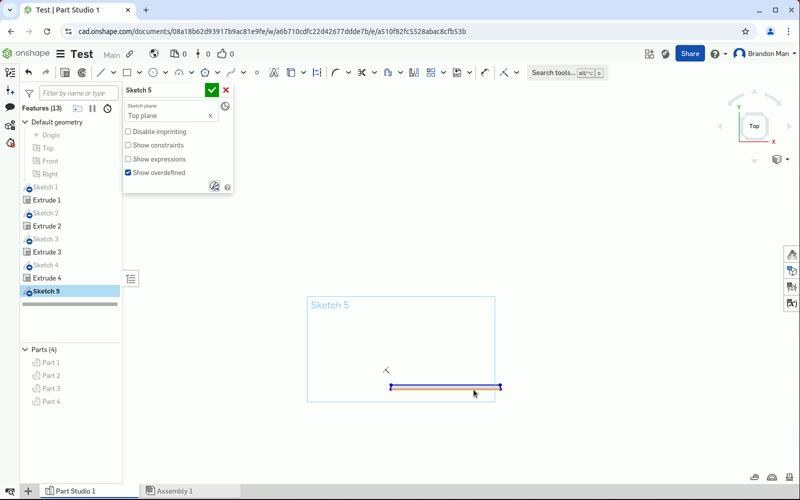
scroll(6)
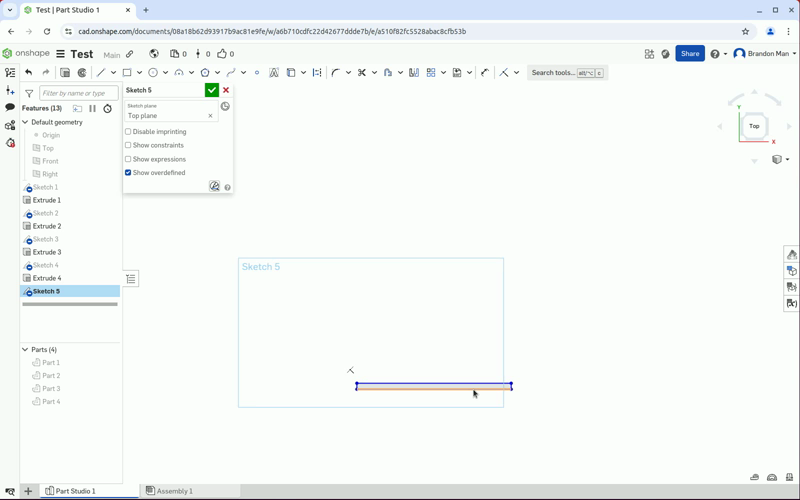
scroll(6)
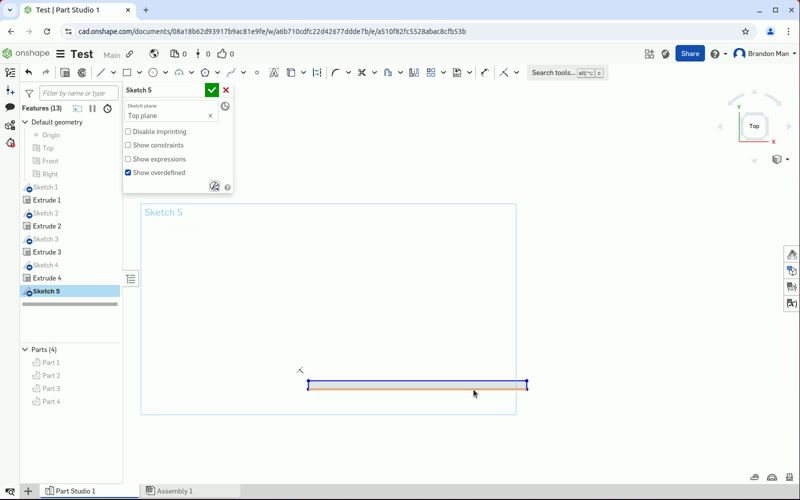
scroll(6)
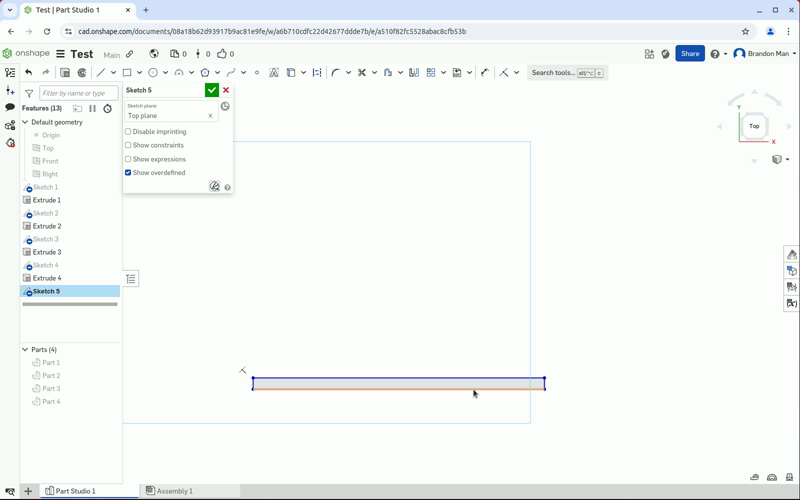
scroll(6)
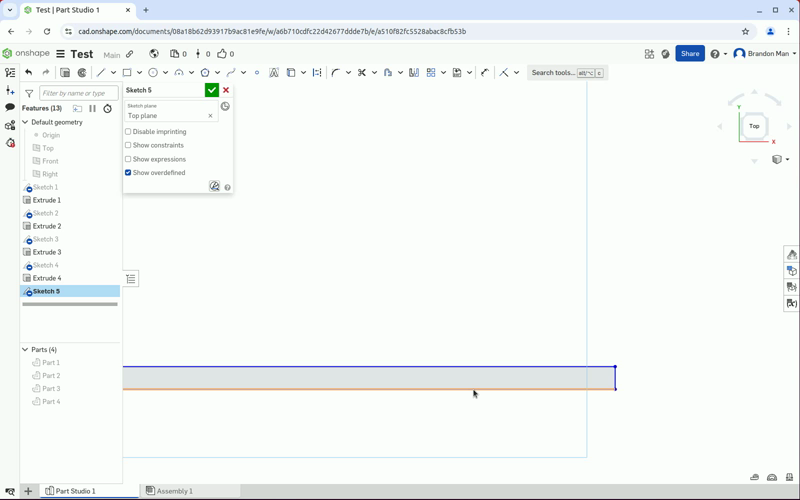
click(473, 389)
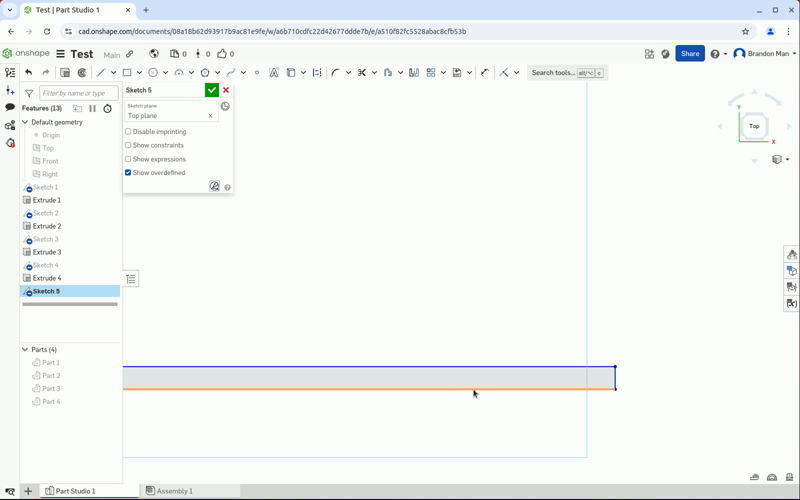
scroll(-6)
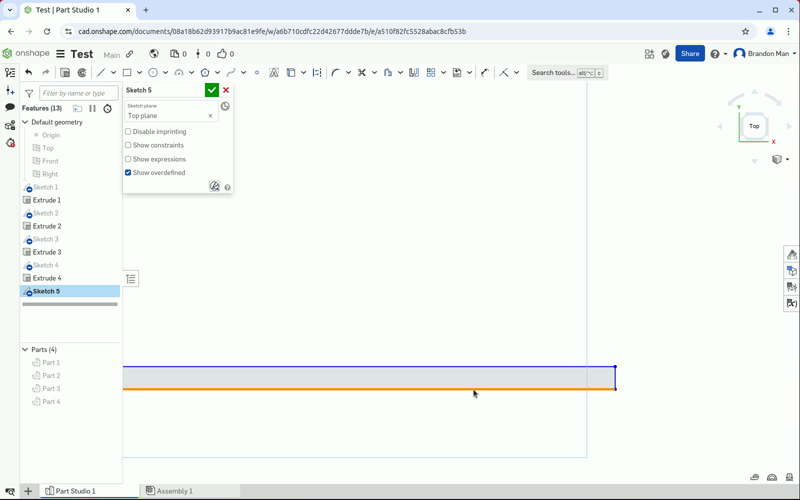
scroll(-6)
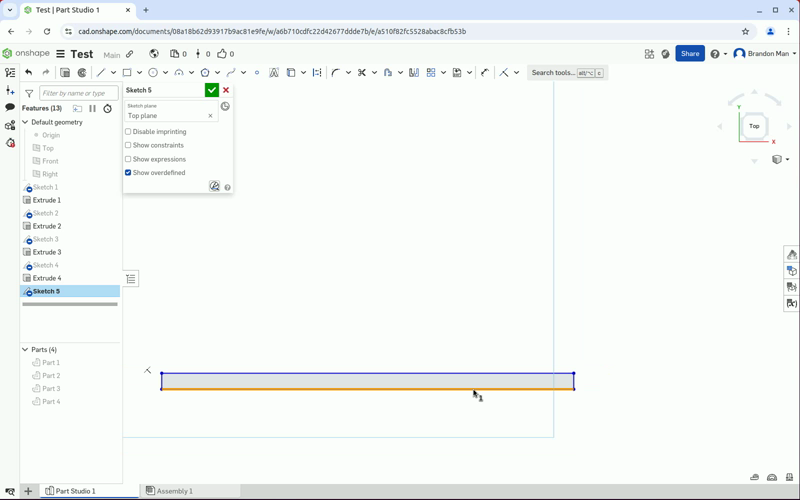
scroll(-6)
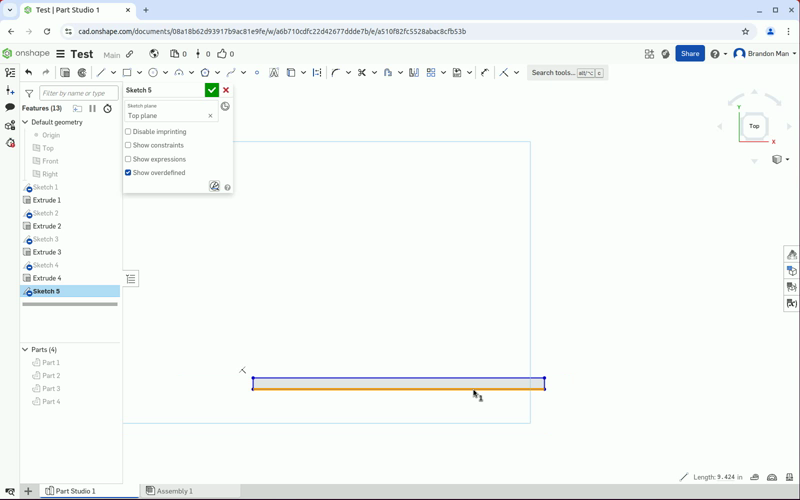
scroll(-6)
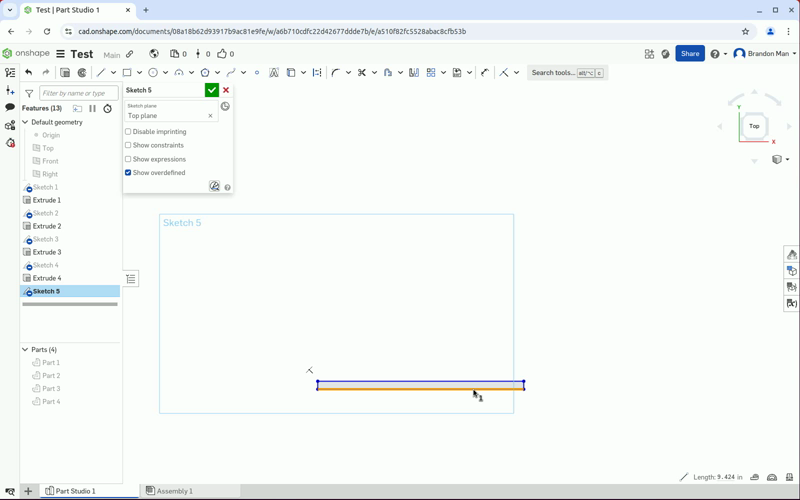
scroll(-6)
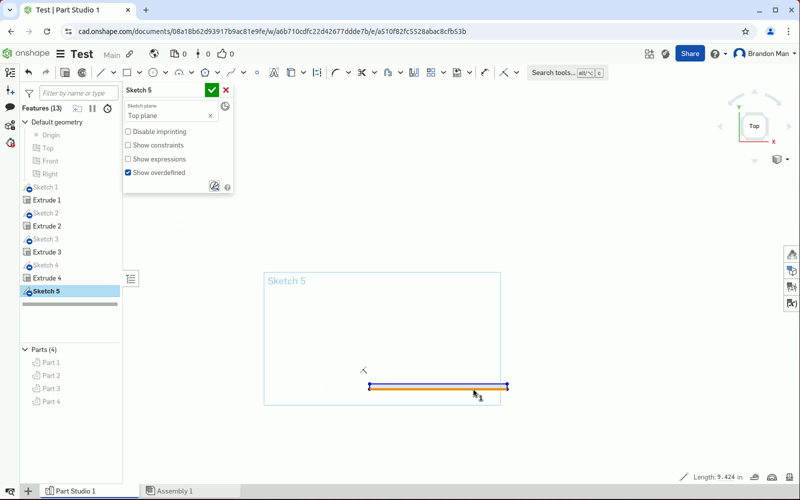
scroll(-6)
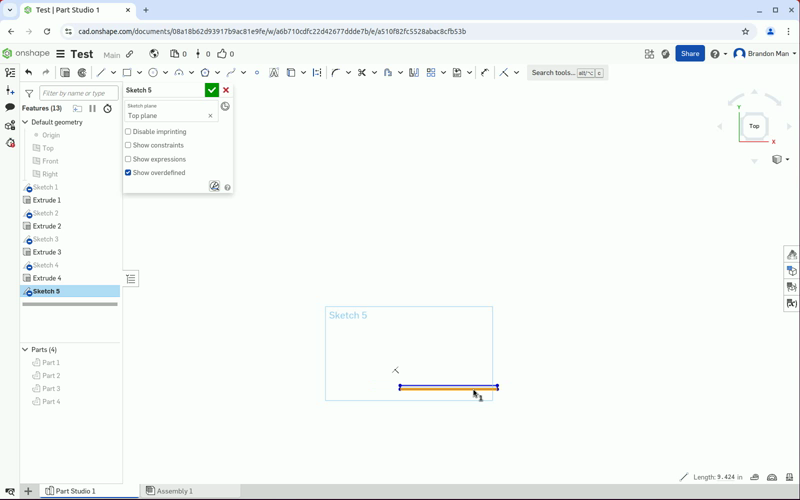
scroll(-6)
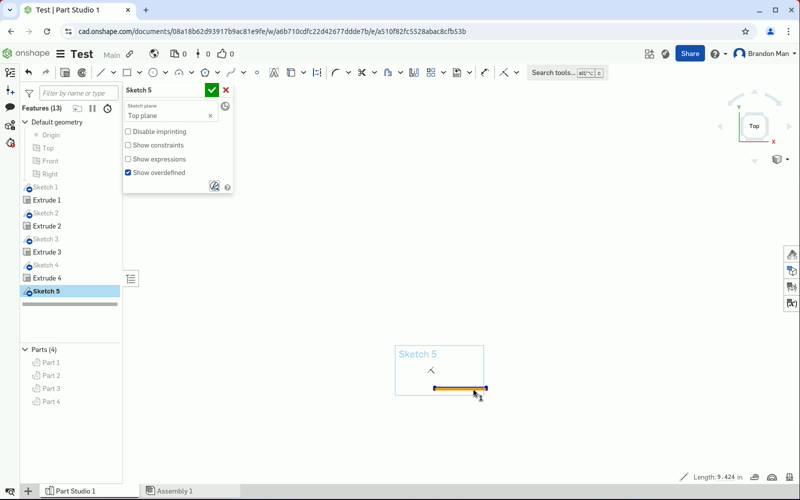
mouse_move(73, 352)
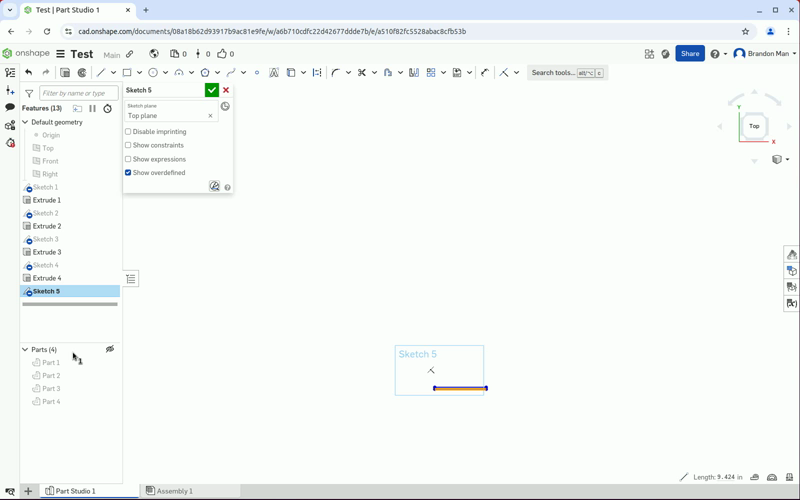
key(shift+y)
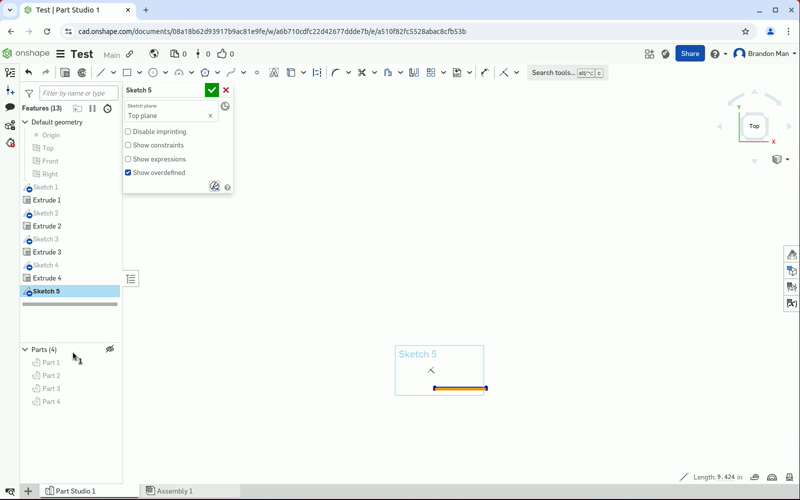
key(shift+e)
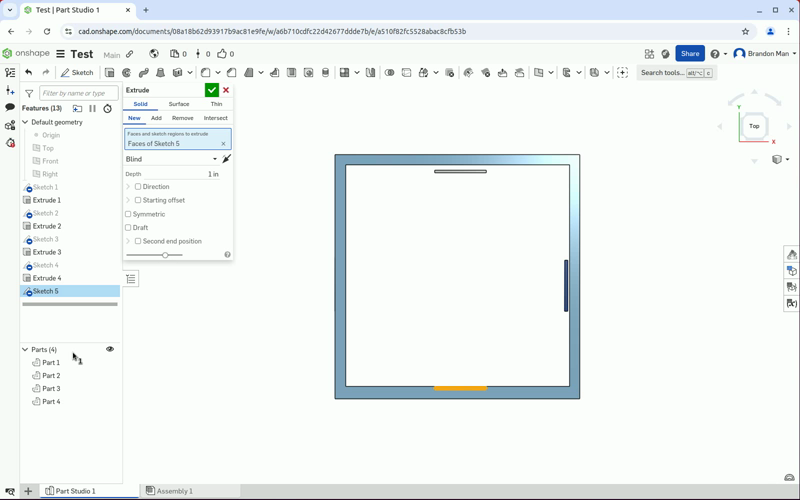
mouse_move(143, 106)
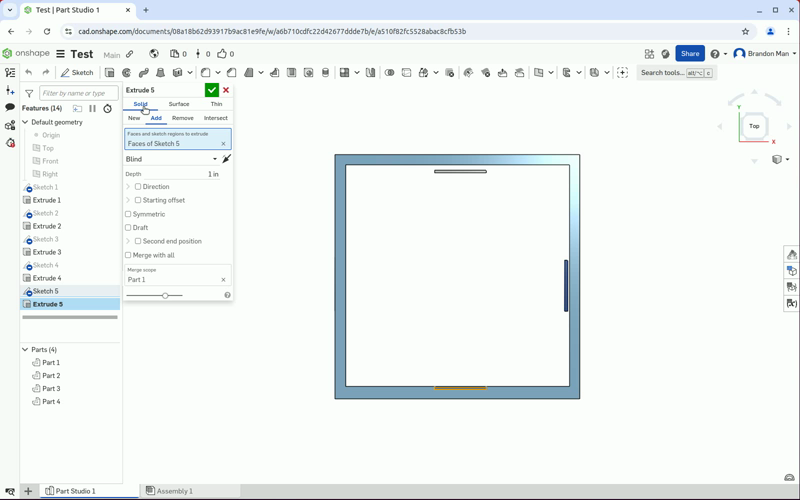
click(143, 106)
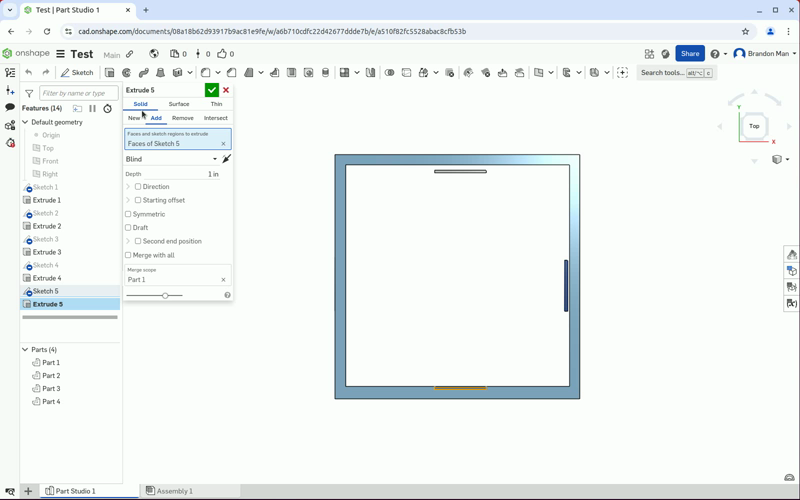
mouse_move(137, 120)
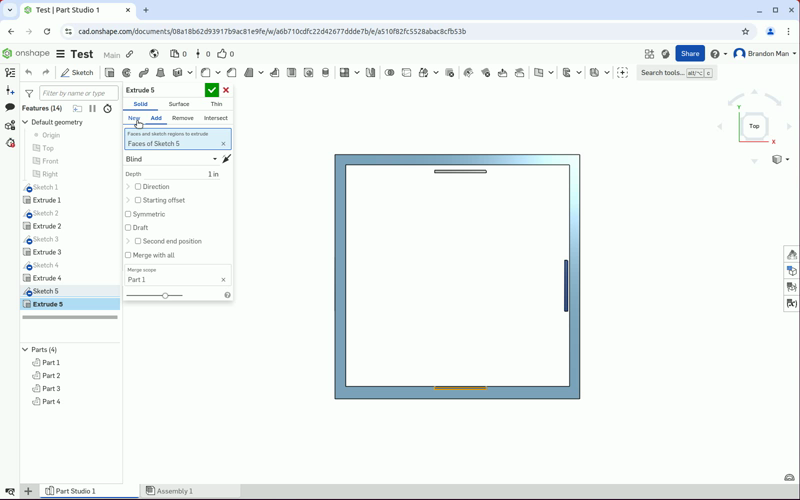
click(137, 120)
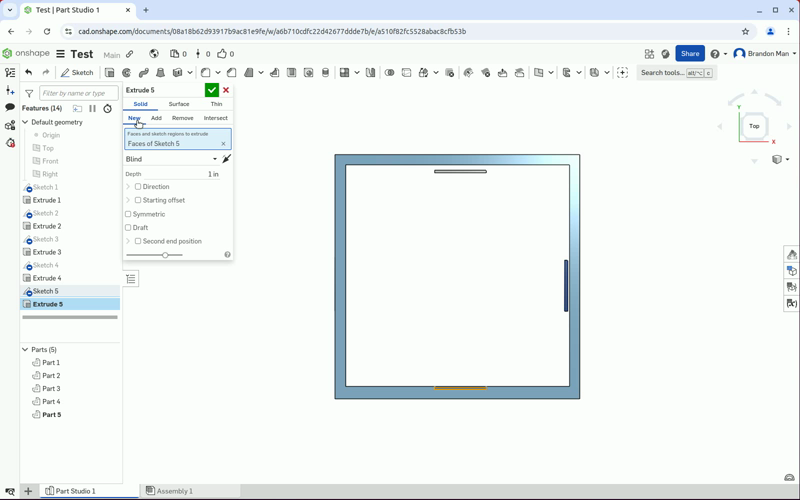
key(tab, 4)
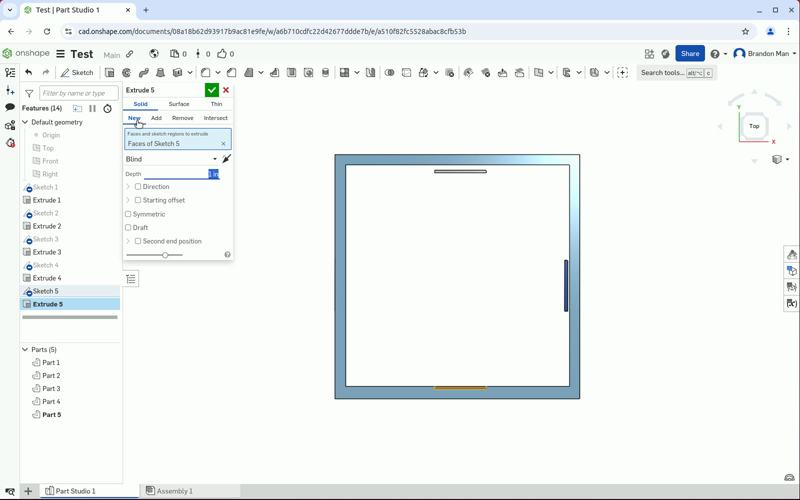
text(-0.963)
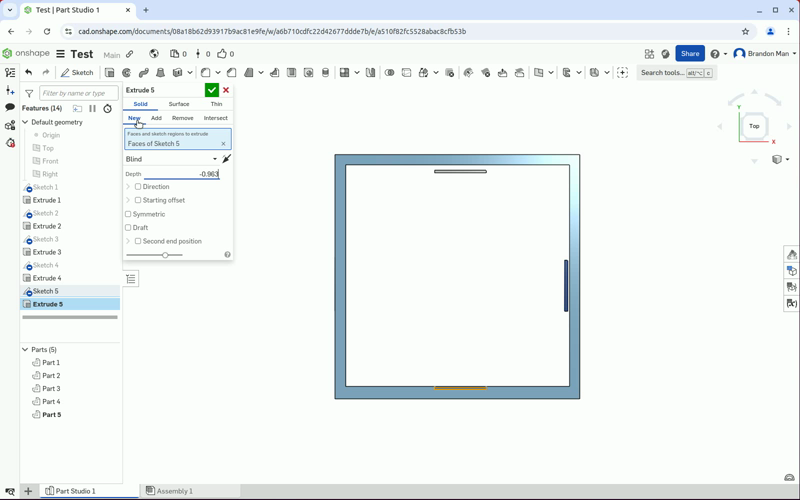
key(enter)
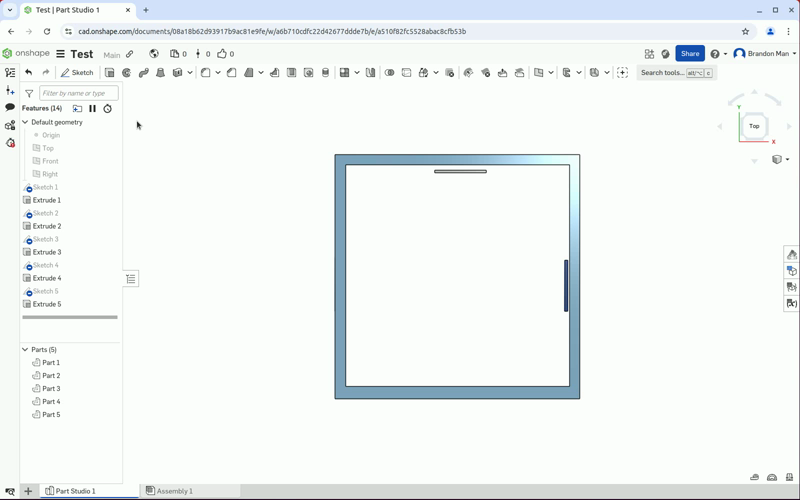
key(shift+h)
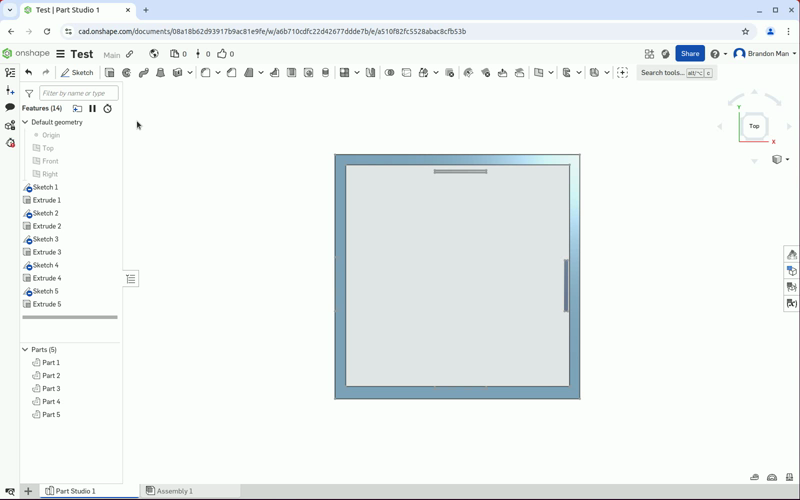
key(shift+h)
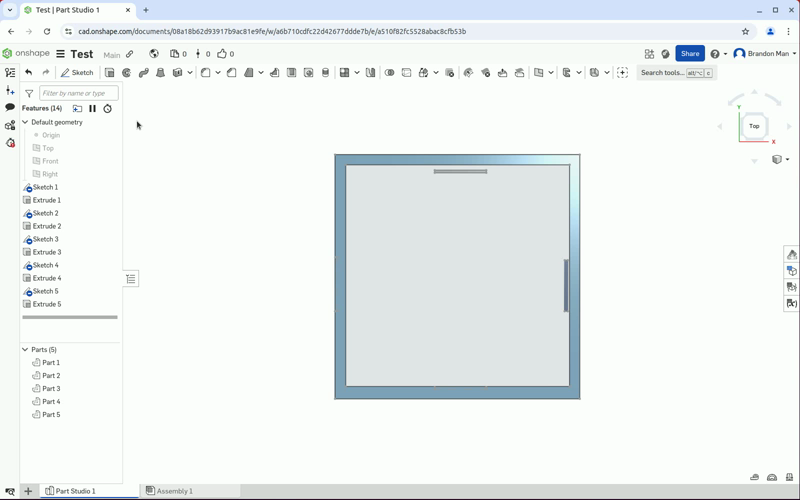
key(shift+7)
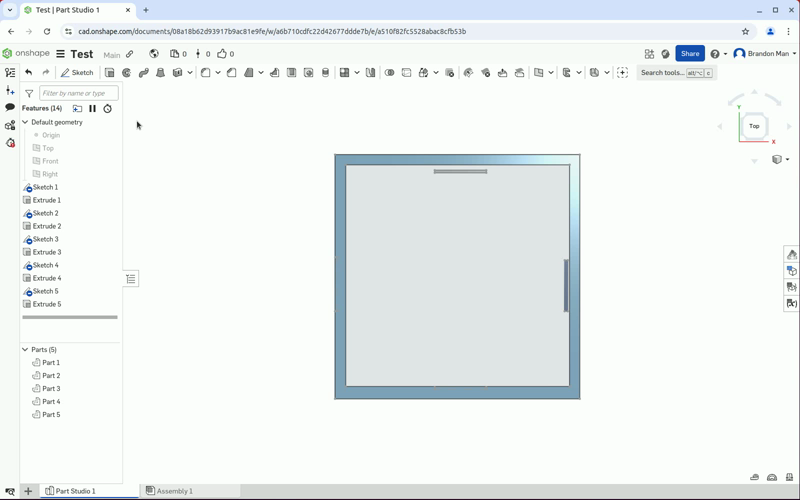
key(up, 3)
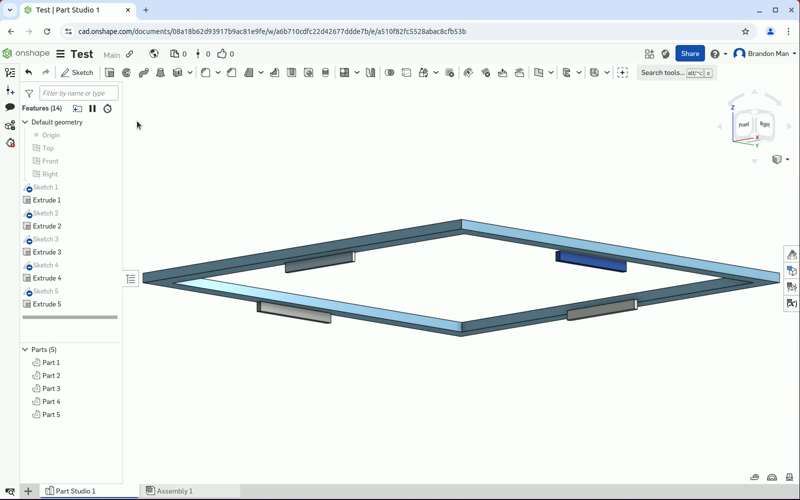
key(left, 3)
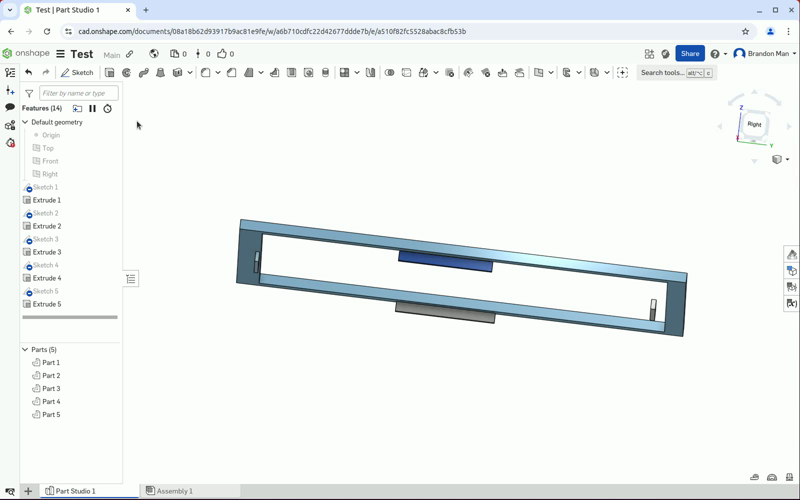
key(right, 3)
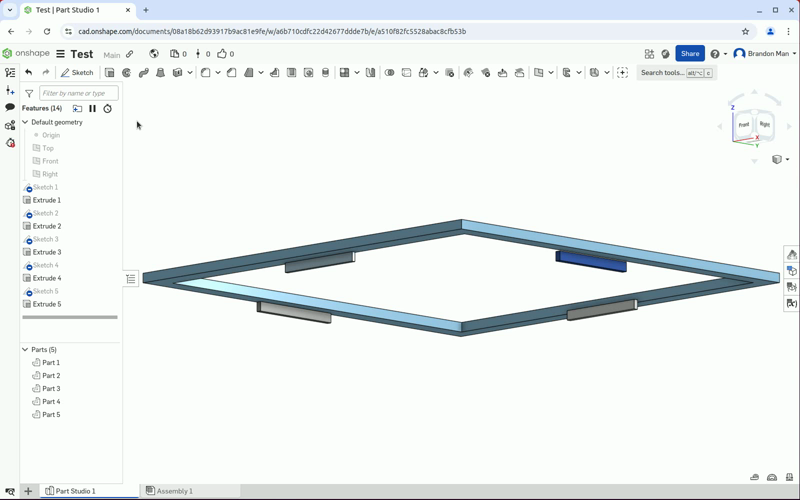
key(down, 3)
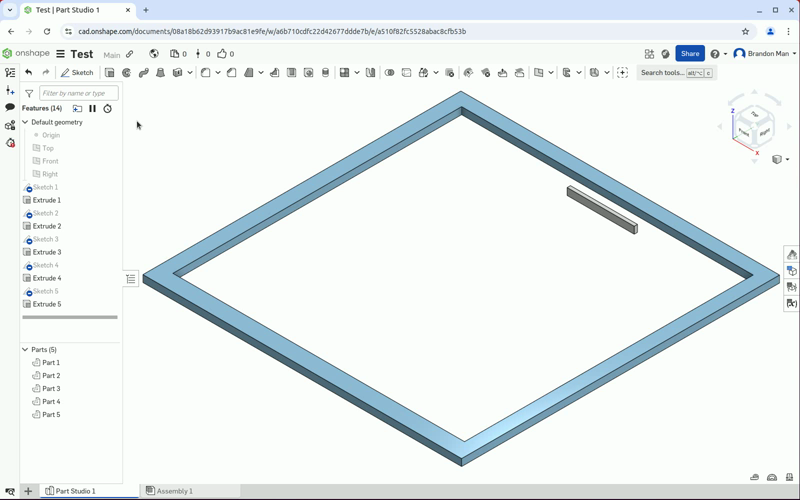
mouse_move(73, 189)
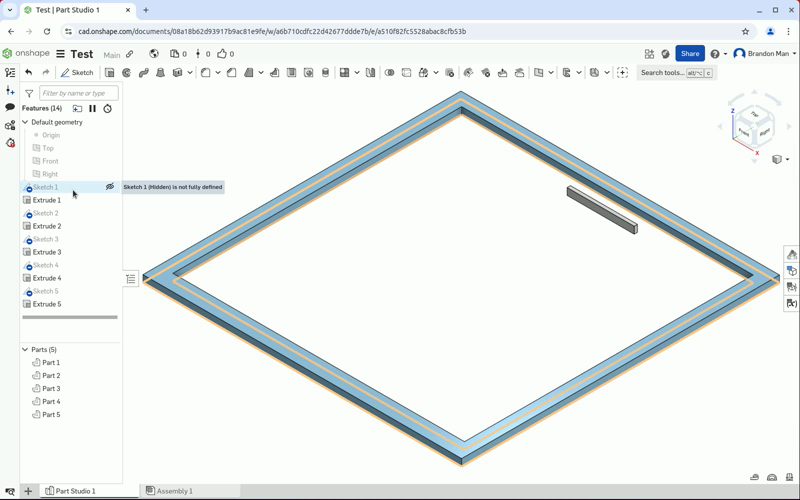
click(73, 189)